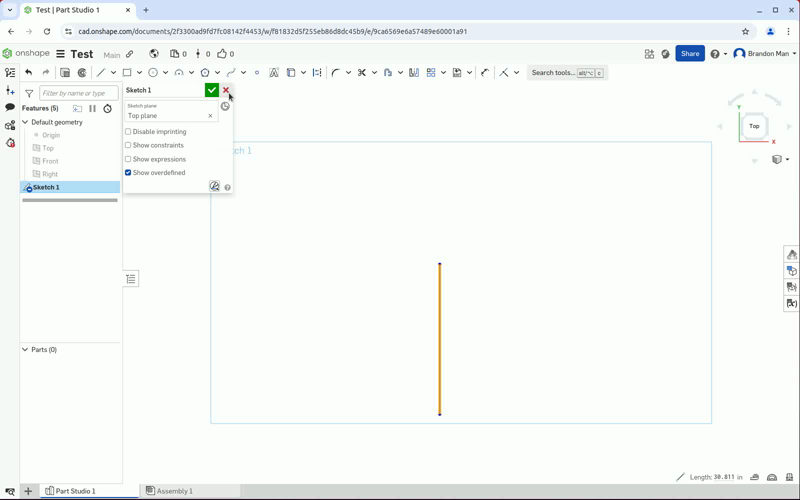
key(shift+h)
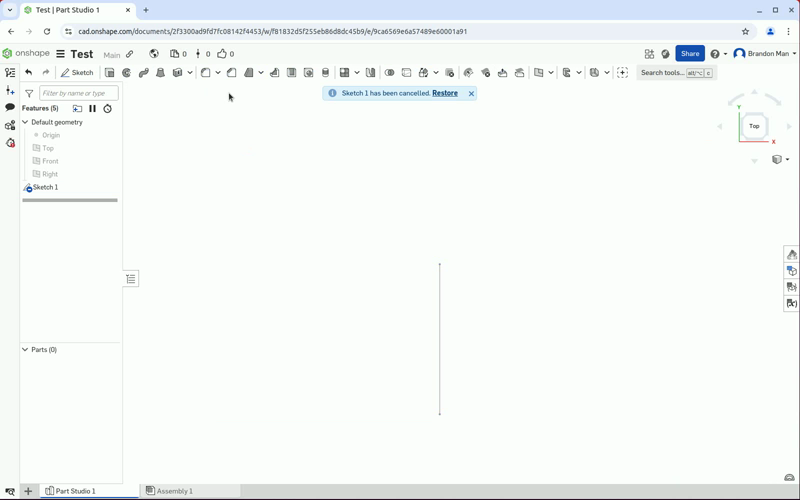
key(shift+s)
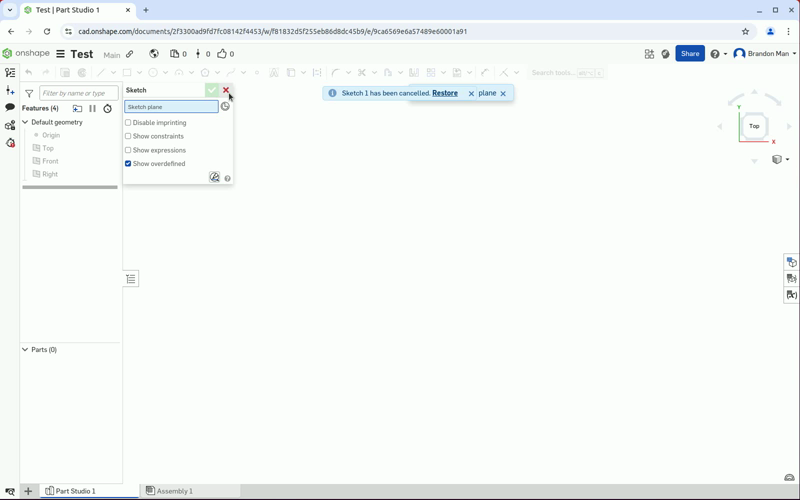
mouse_move(73, 150)
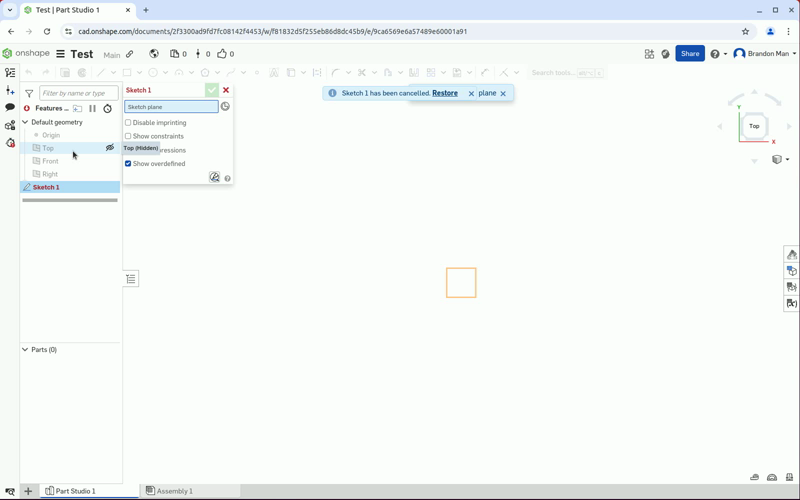
click(73, 150)
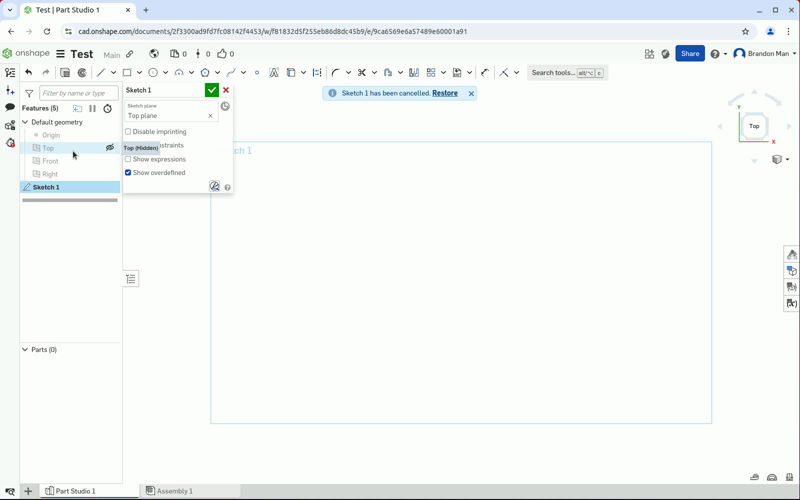
mouse_move(73, 352)
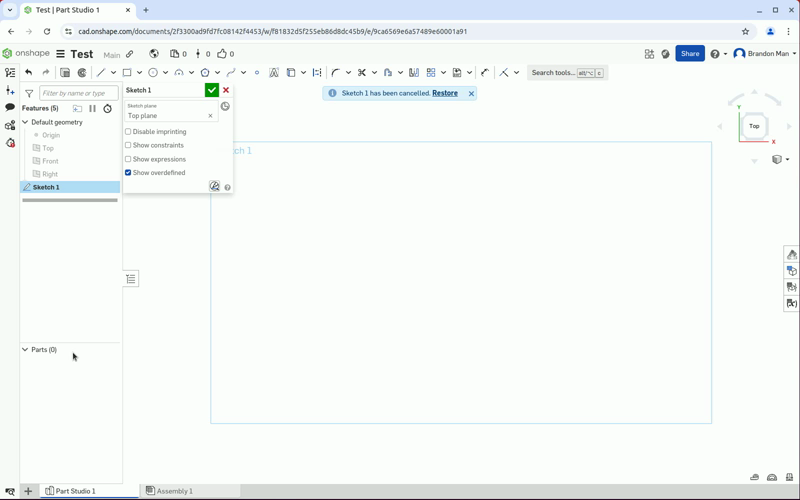
key(y)
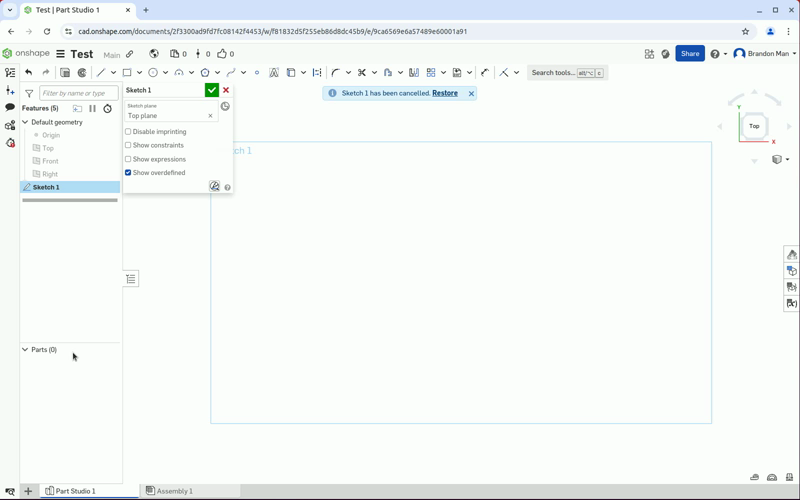
key(l)
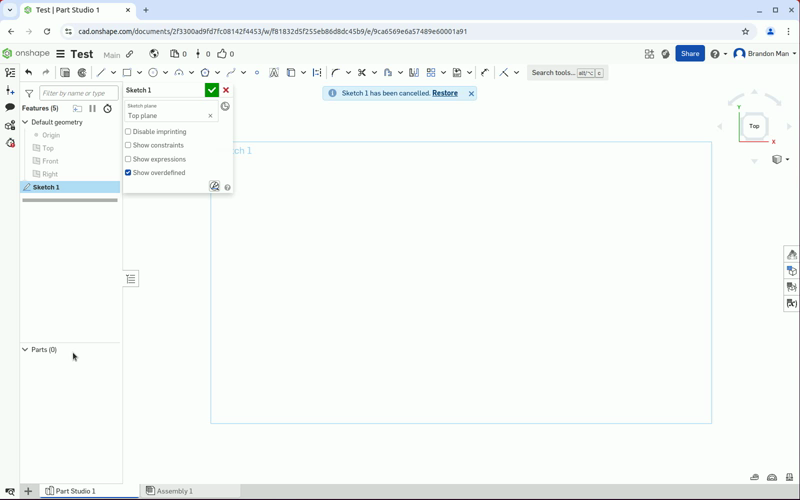
key_down(shift)
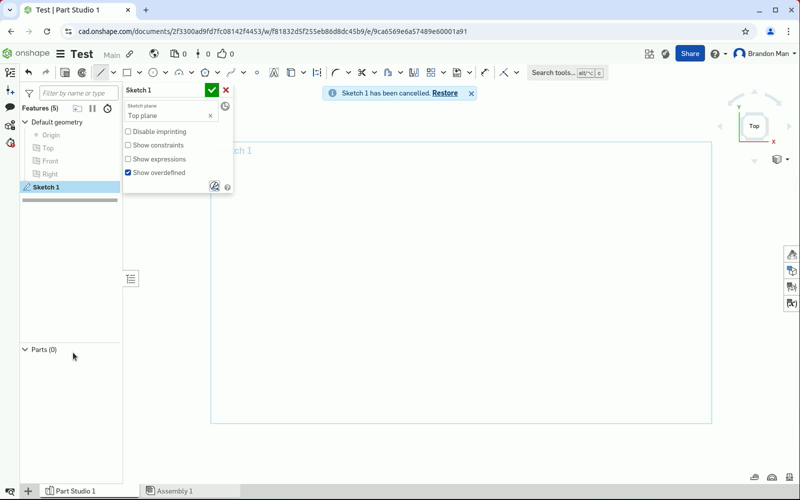
mouse_move(420, 395)
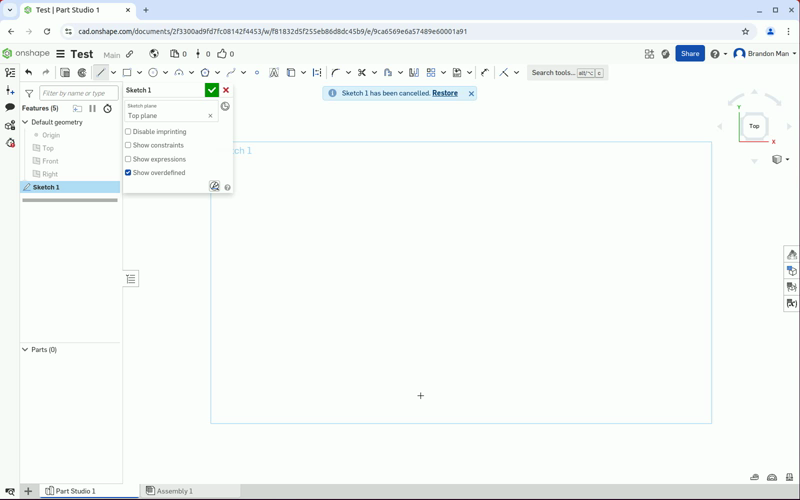
click(420, 395)
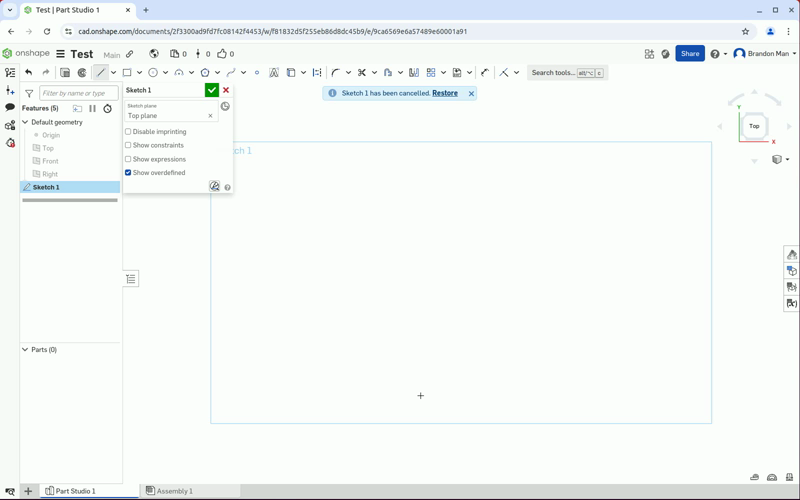
key_up(shift)
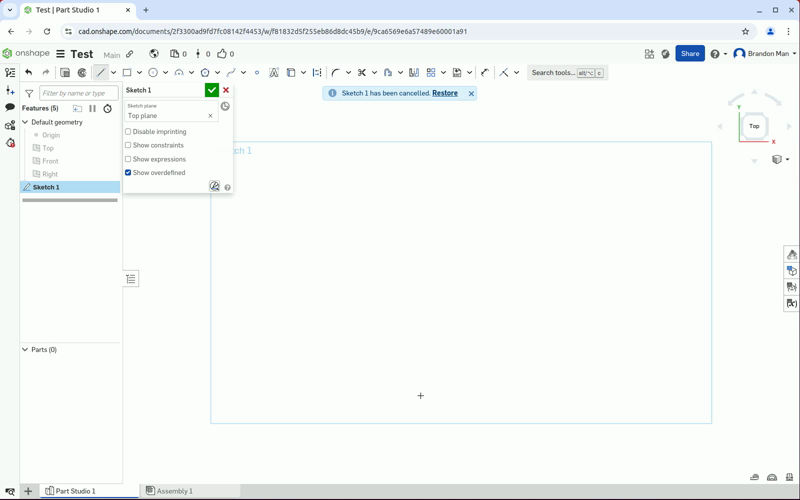
key_down(shift)
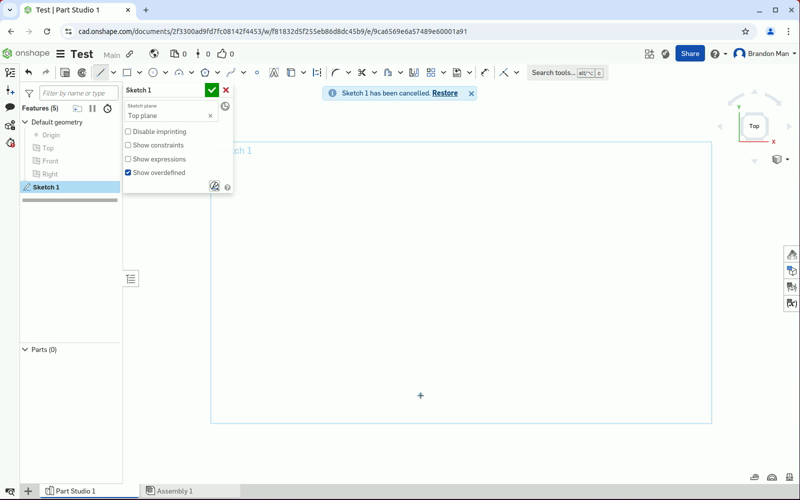
mouse_move(501, 395)
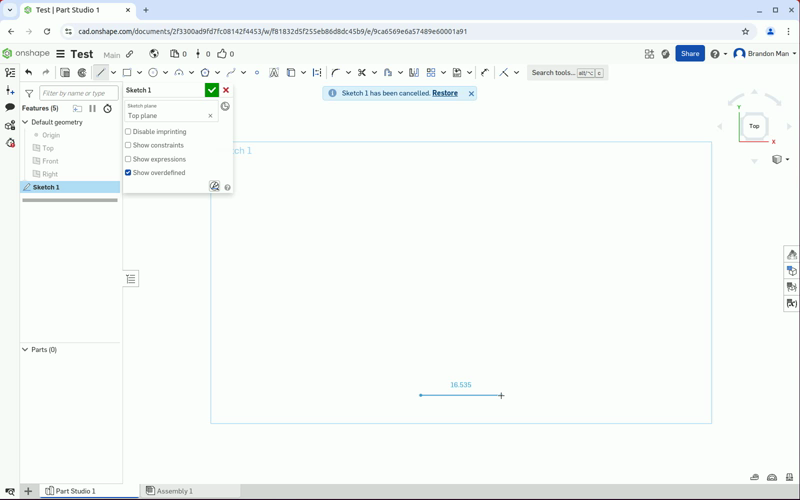
click(501, 395)
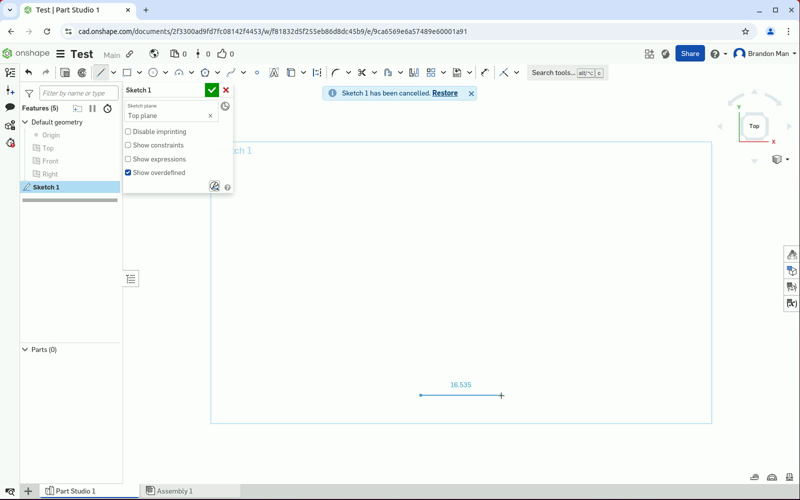
key_up(shift)
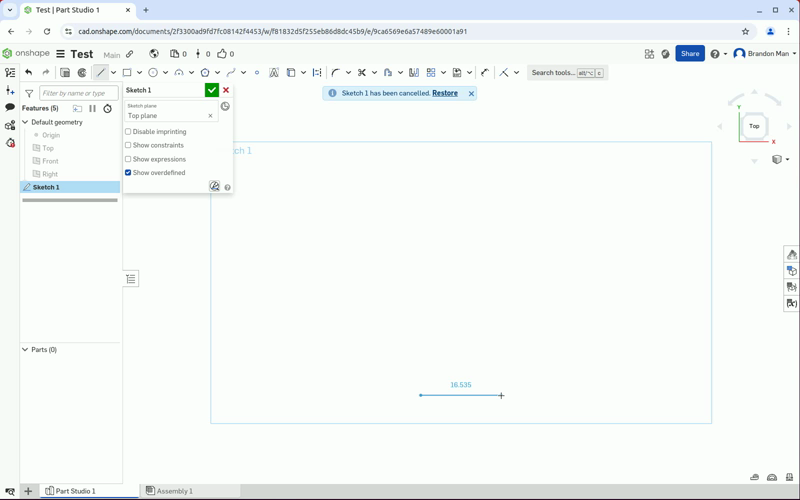
key_down(shift)
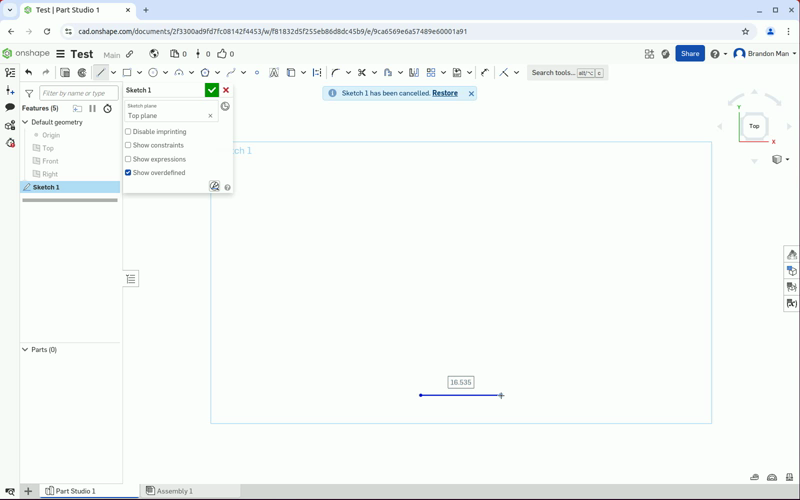
mouse_move(501, 171)
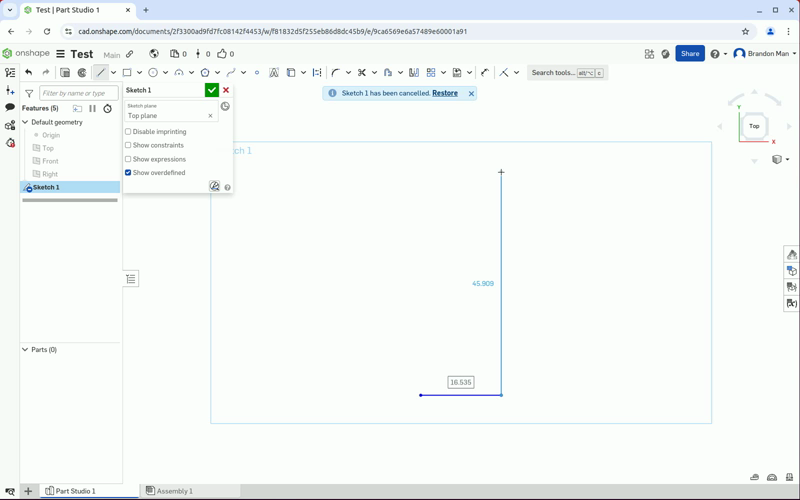
click(501, 171)
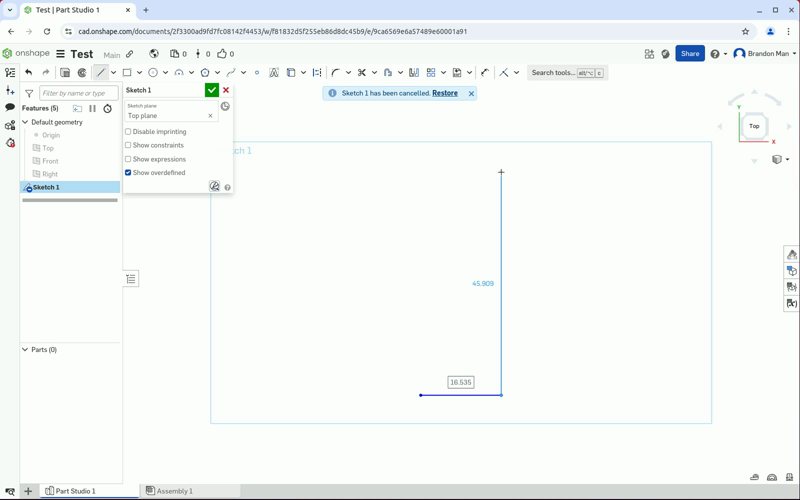
key_up(shift)
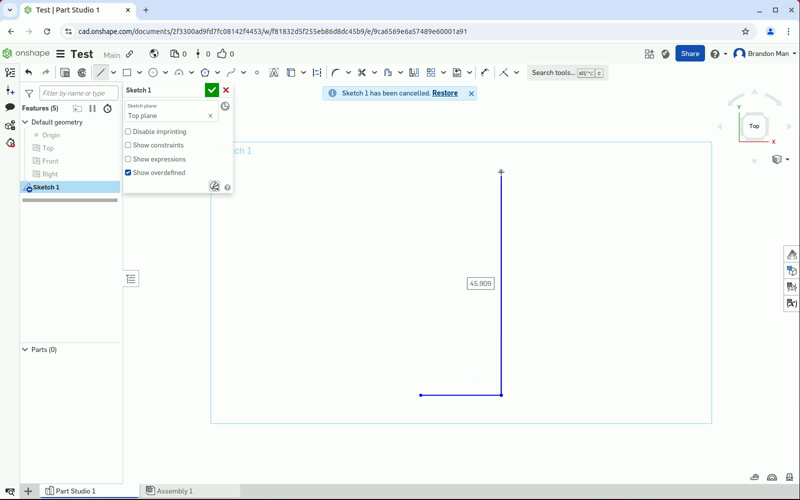
key_down(shift)
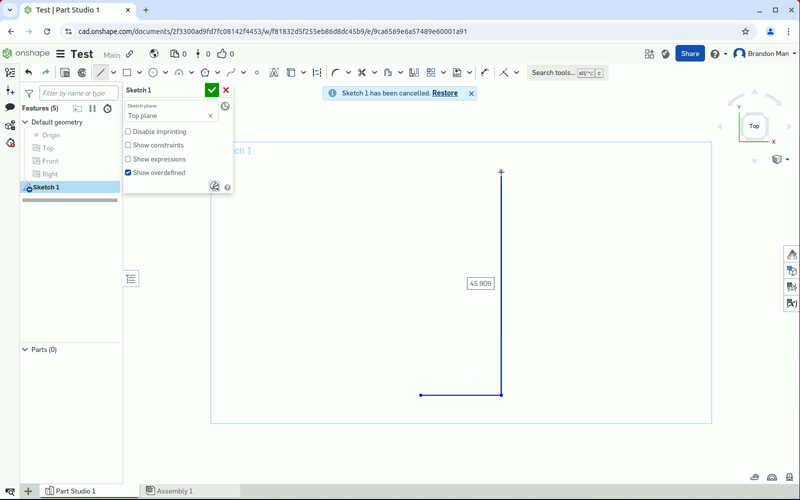
mouse_move(420, 171)
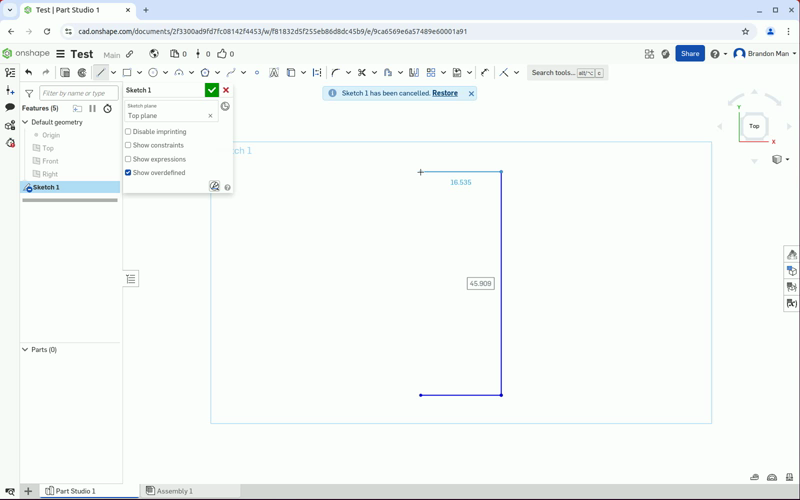
click(420, 171)
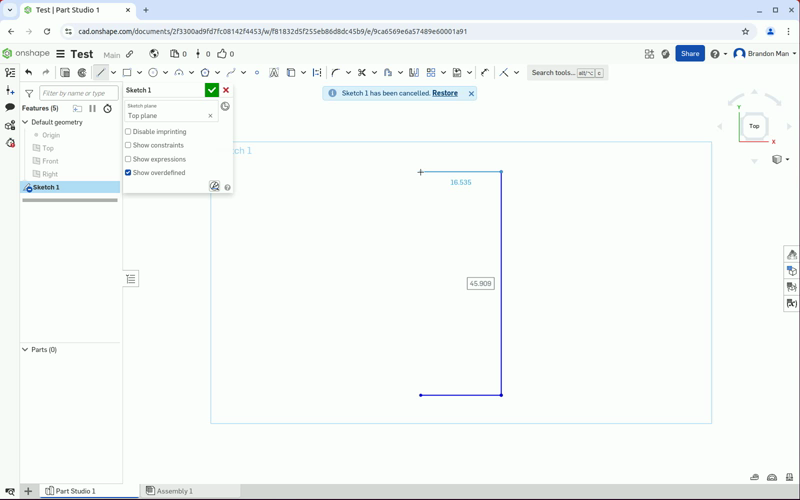
key_up(shift)
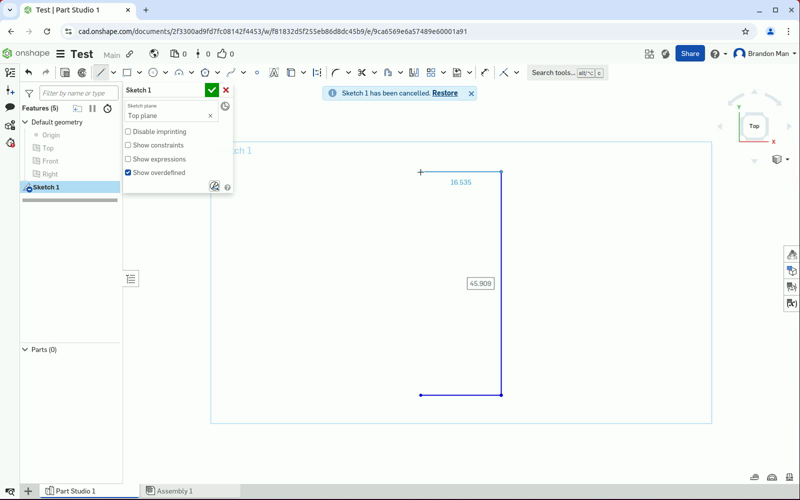
key_down(shift)
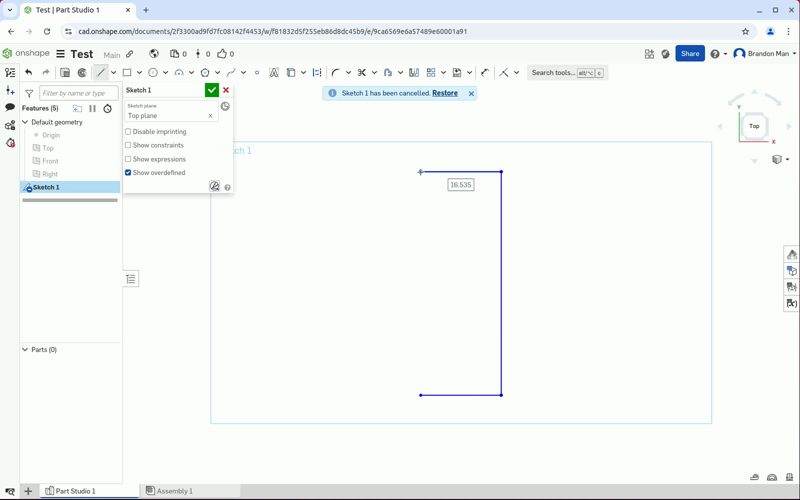
mouse_move(420, 395)
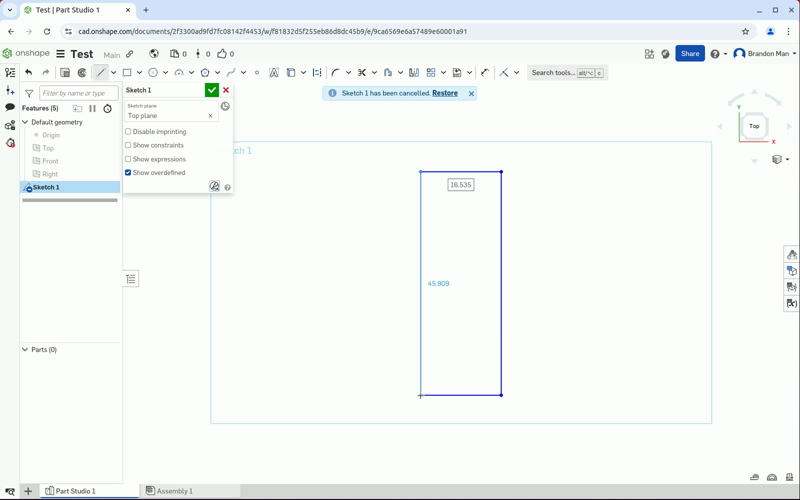
key_up(shift)
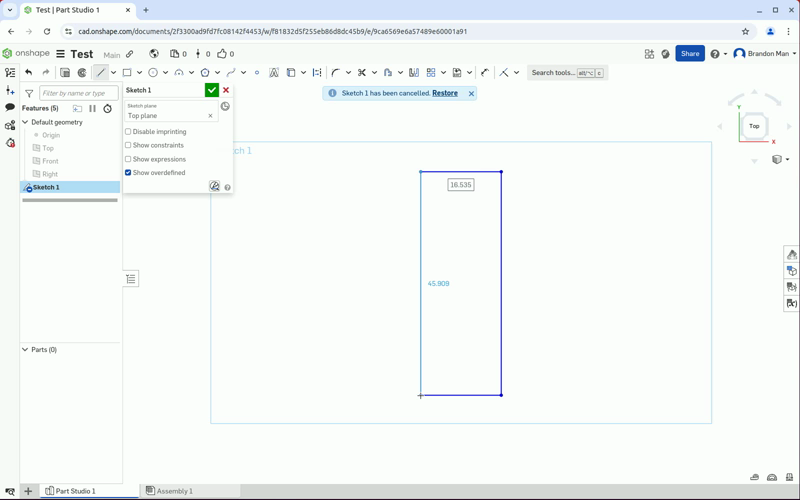
click(420, 395)
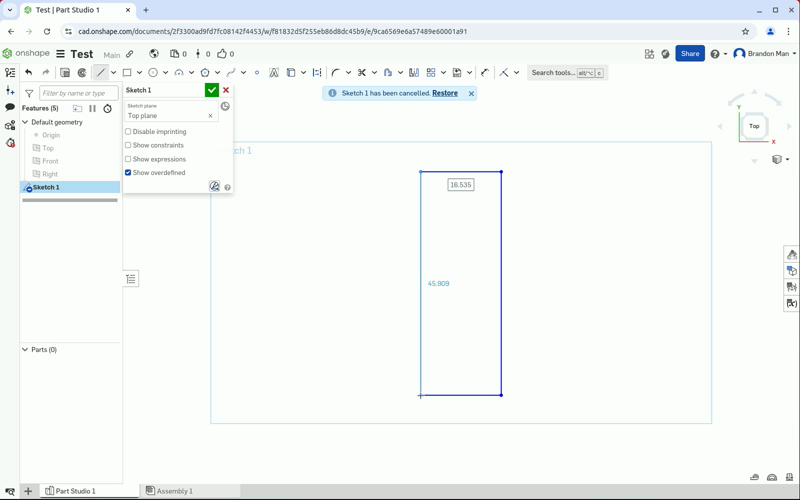
key(esc)
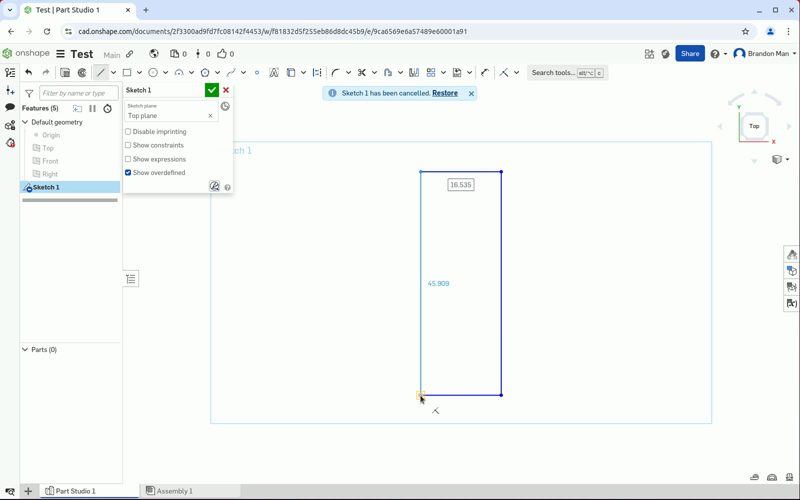
mouse_move(441, 185)
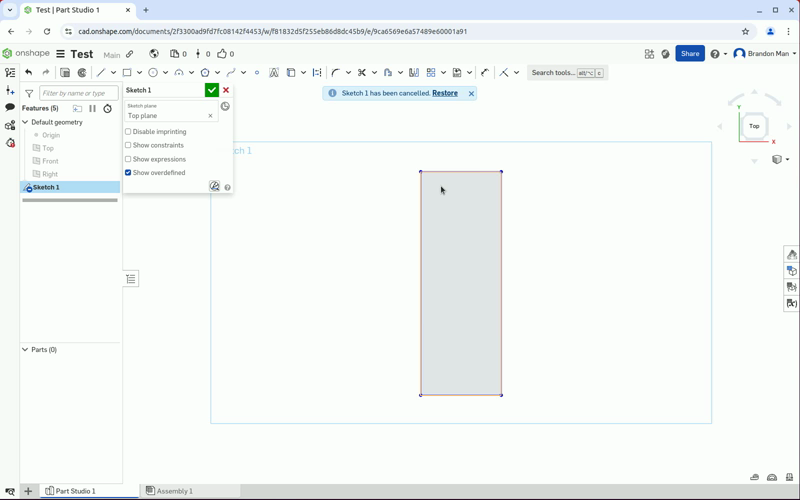
click(441, 185)
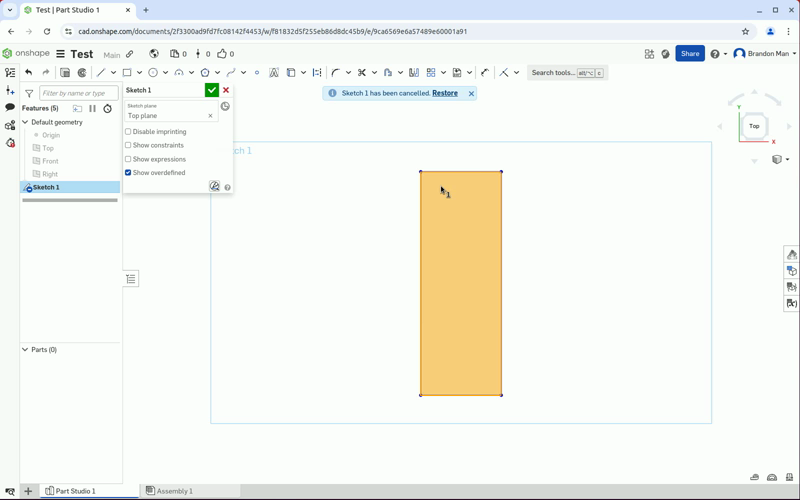
mouse_move(73, 352)
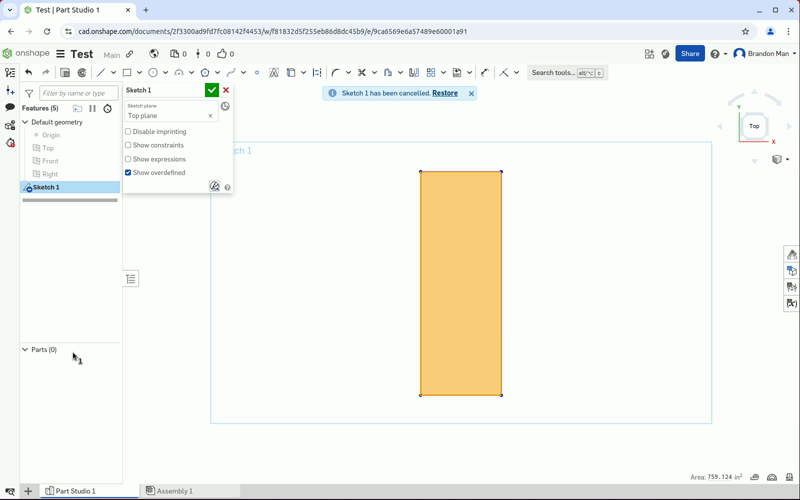
key(shift+y)
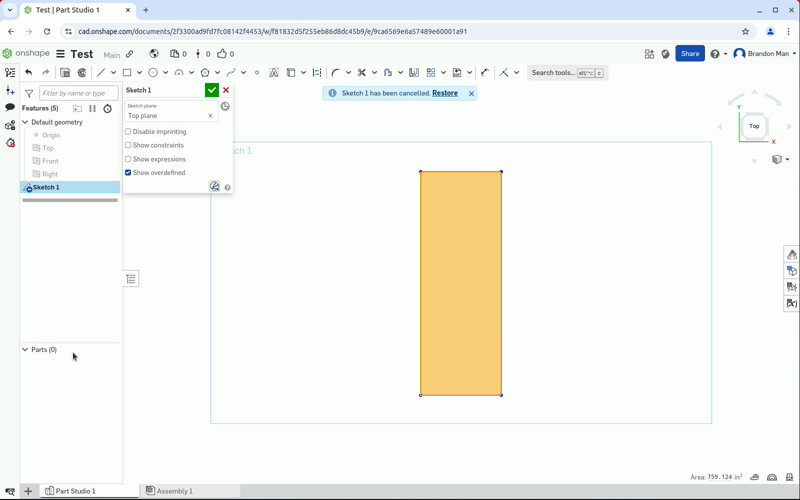
key(shift+e)
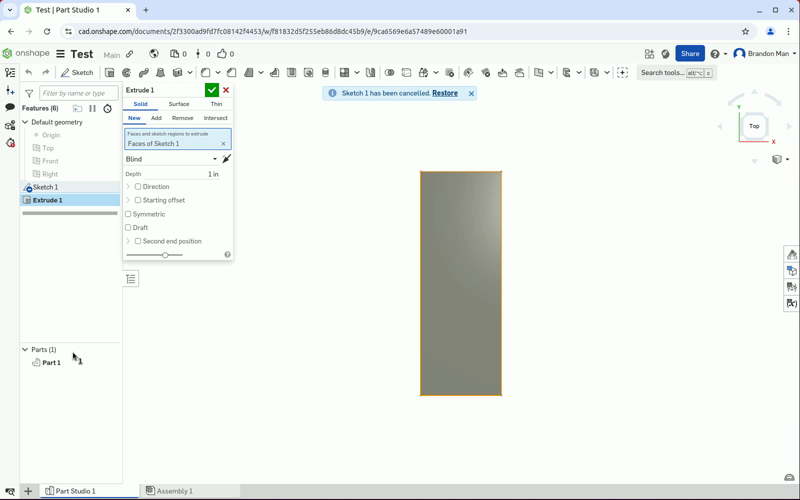
mouse_move(143, 106)
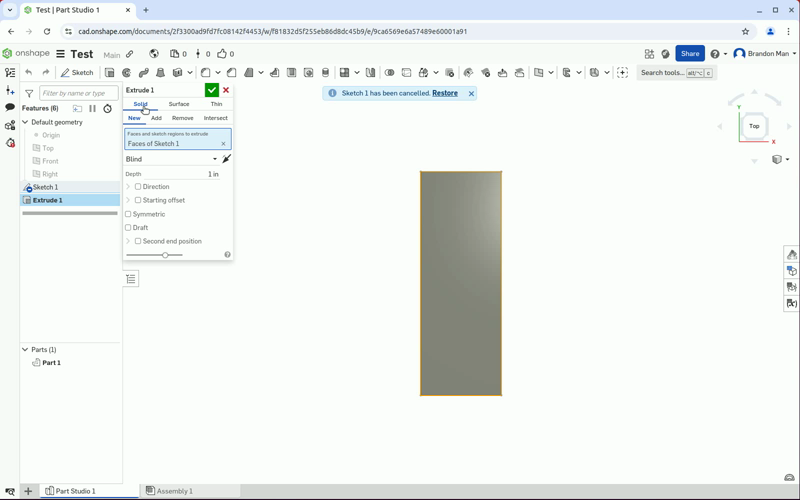
click(143, 106)
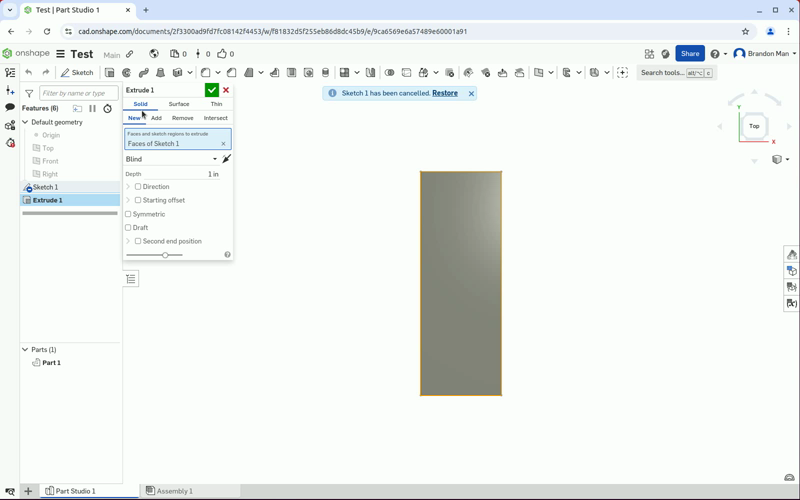
mouse_move(137, 120)
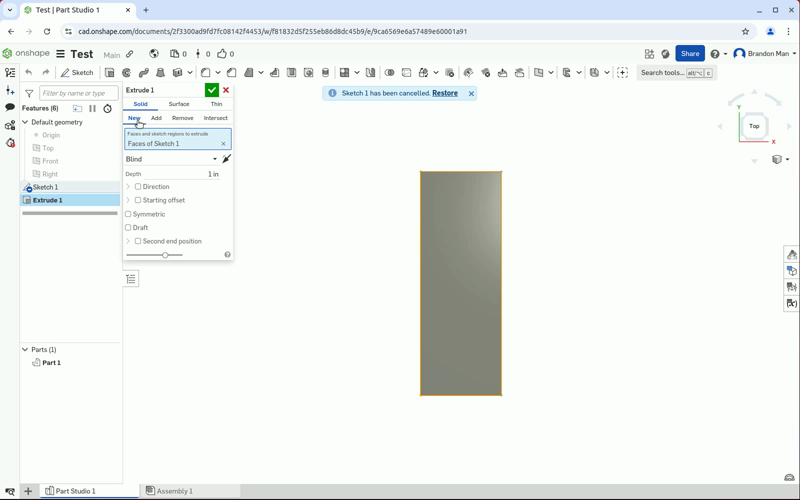
click(137, 120)
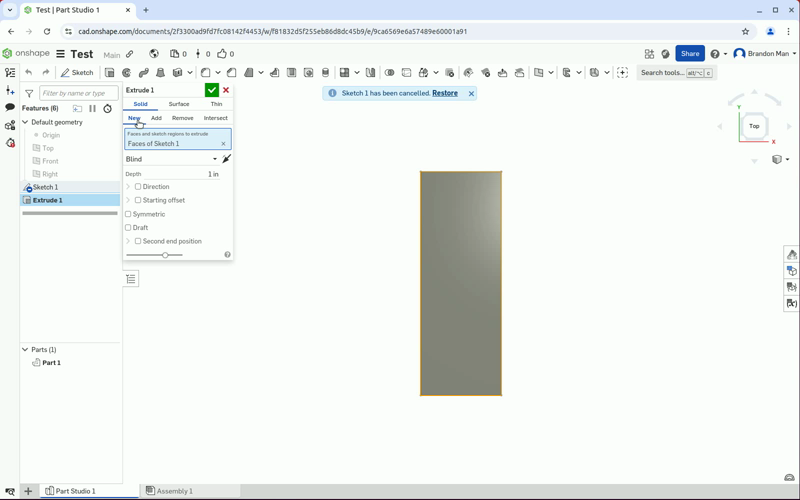
key(tab, 4)
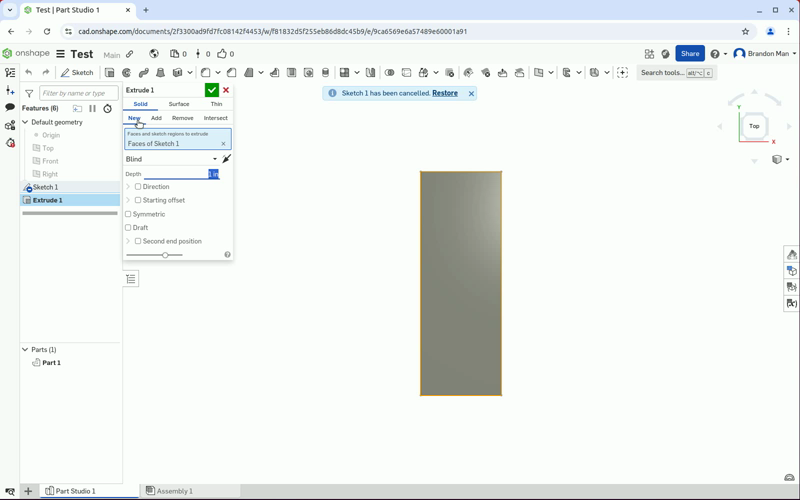
text(5.536)
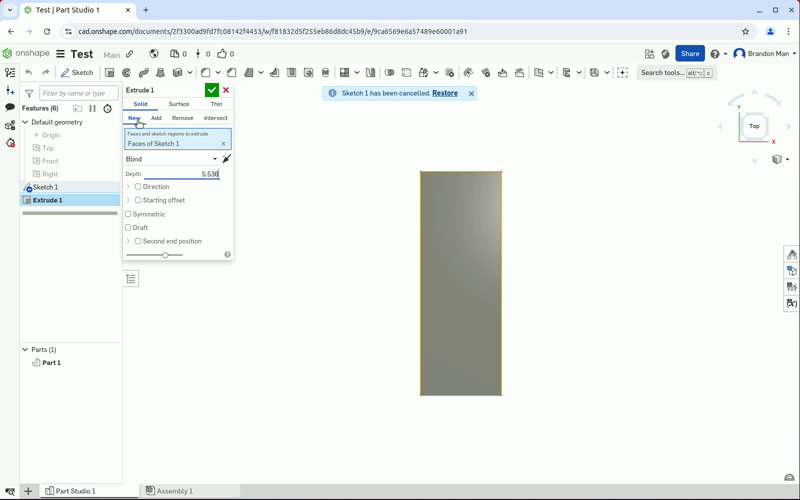
key(enter)
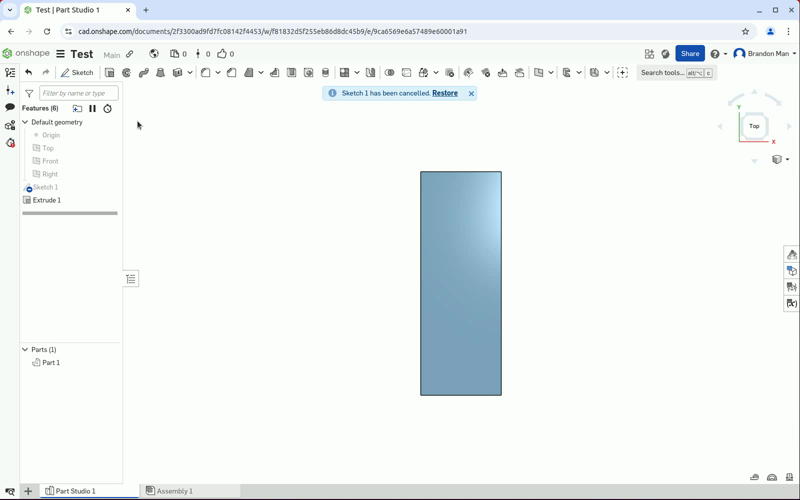
key(shift+h)
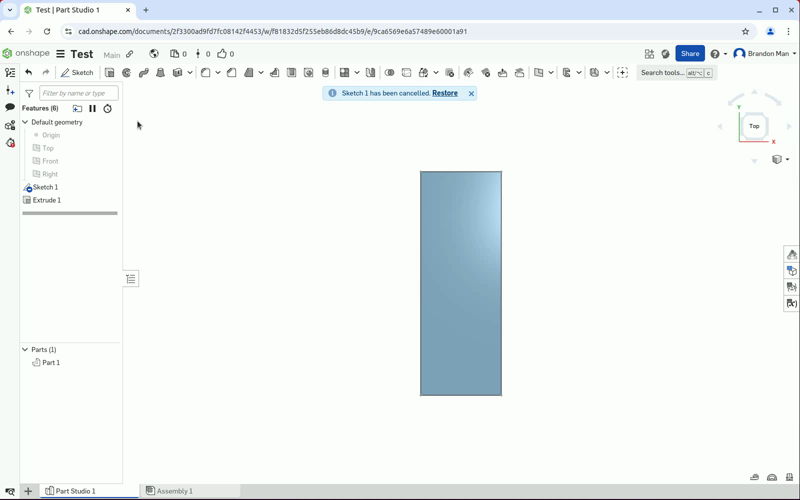
key(shift+h)
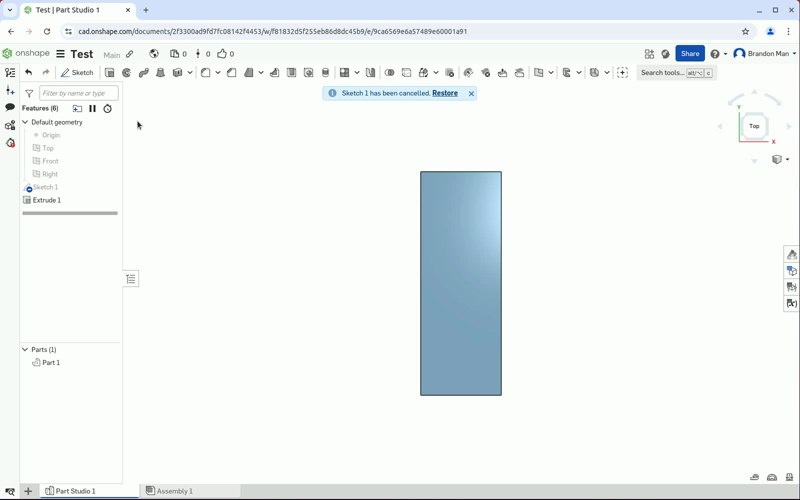
mouse_move(73, 189)
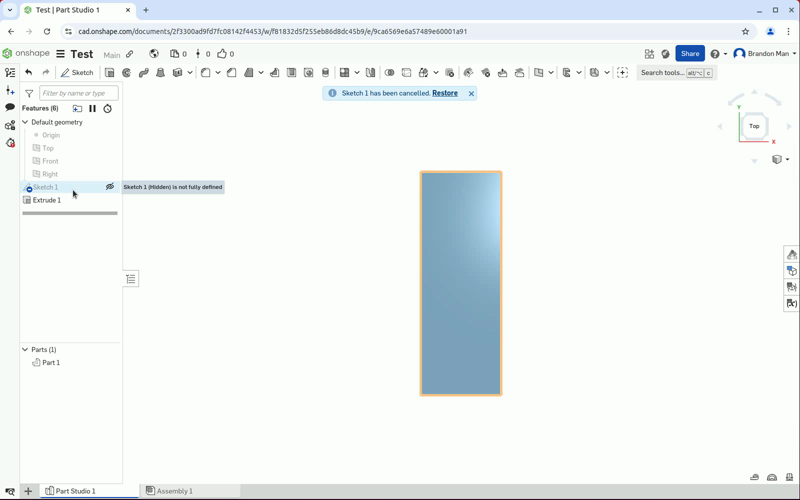
click(73, 189)
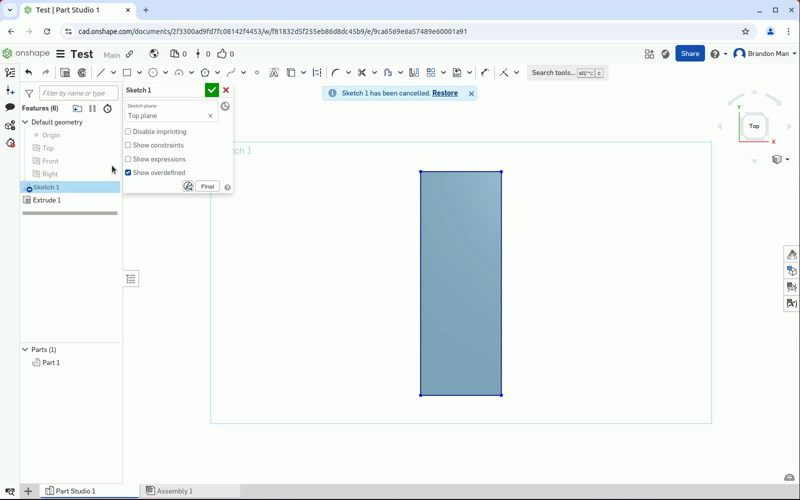
mouse_move(229, 92)
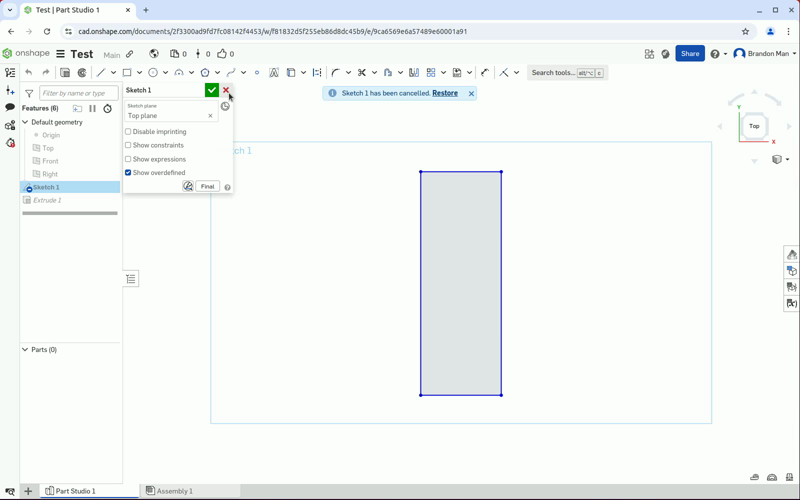
click(229, 92)
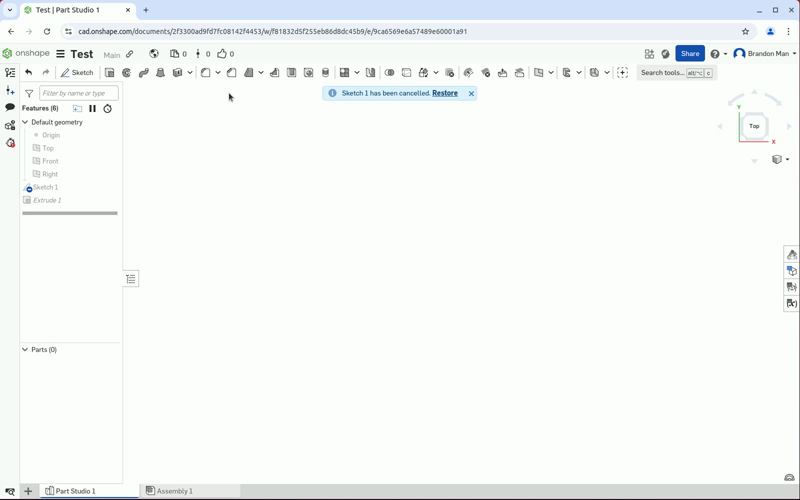
mouse_move(73, 352)
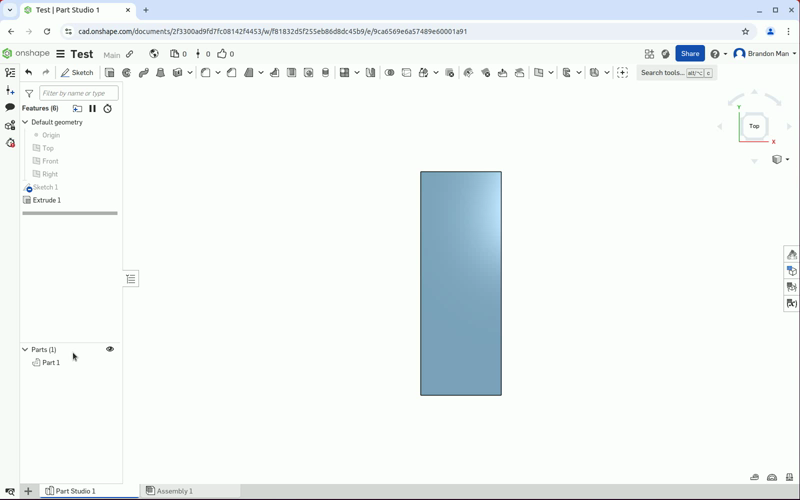
key(y)
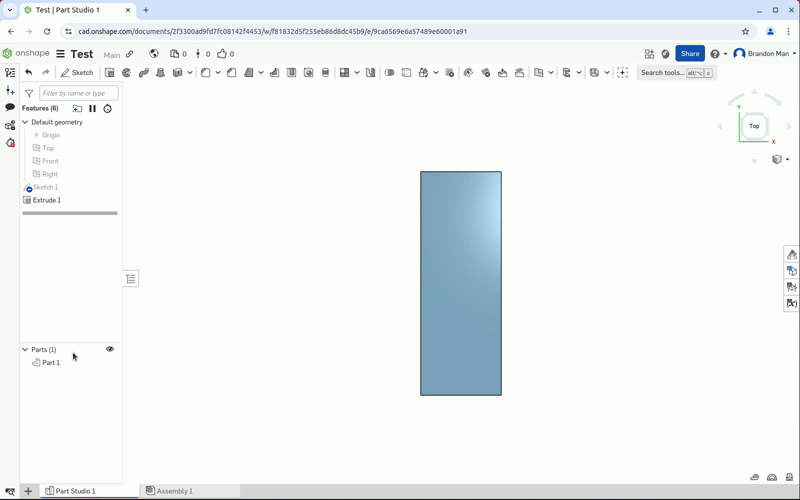
key(shift+p)
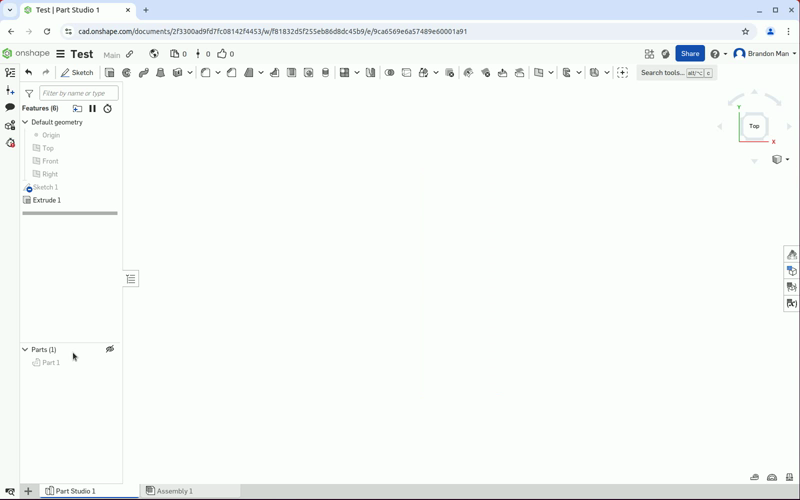
key(space)
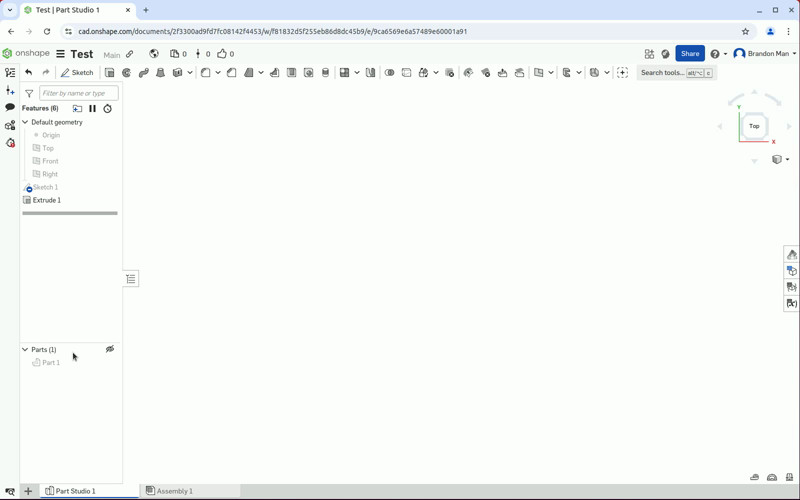
key_down(shift)
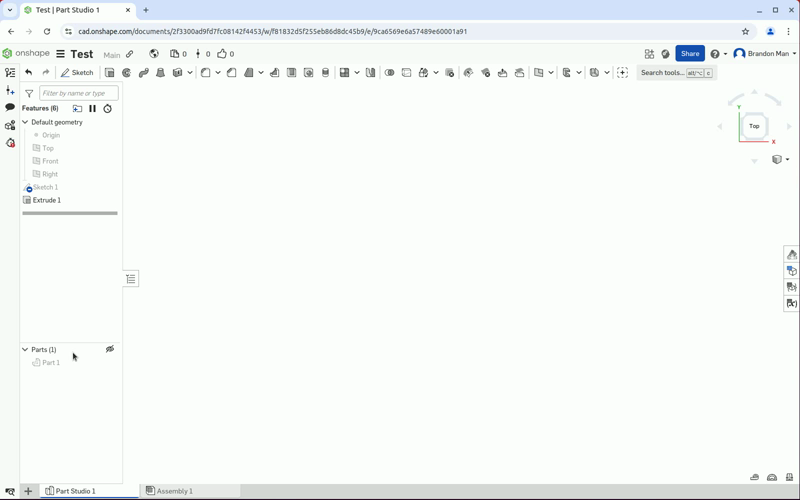
key(up)
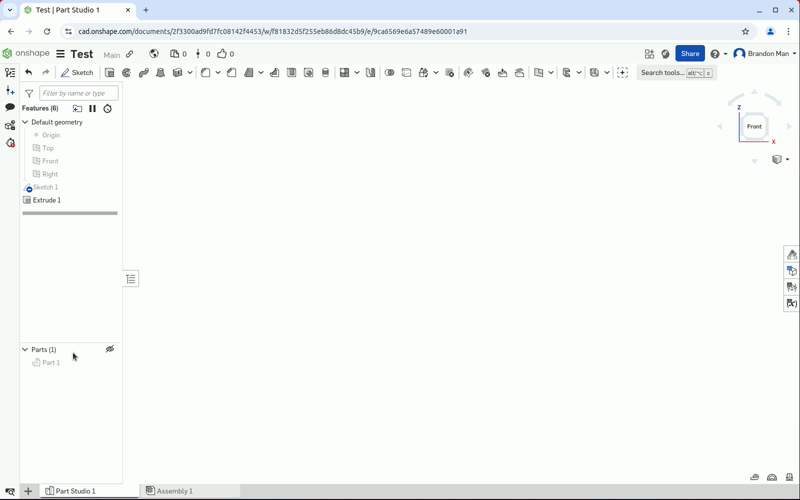
key_up(shift)
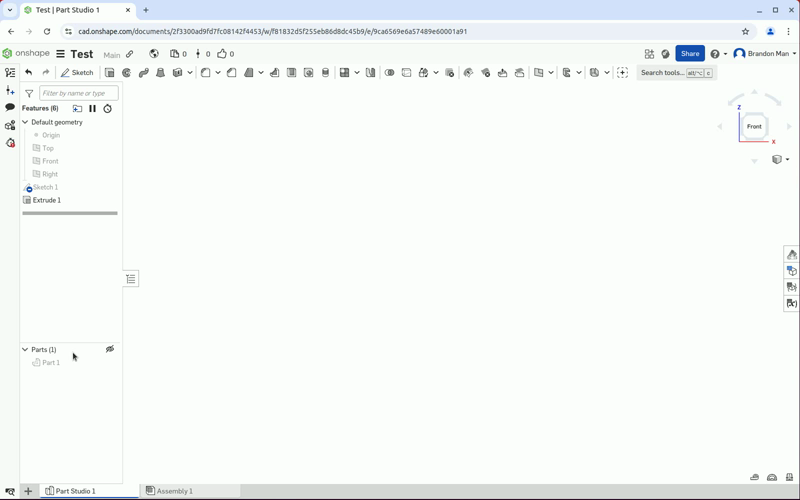
key(space)
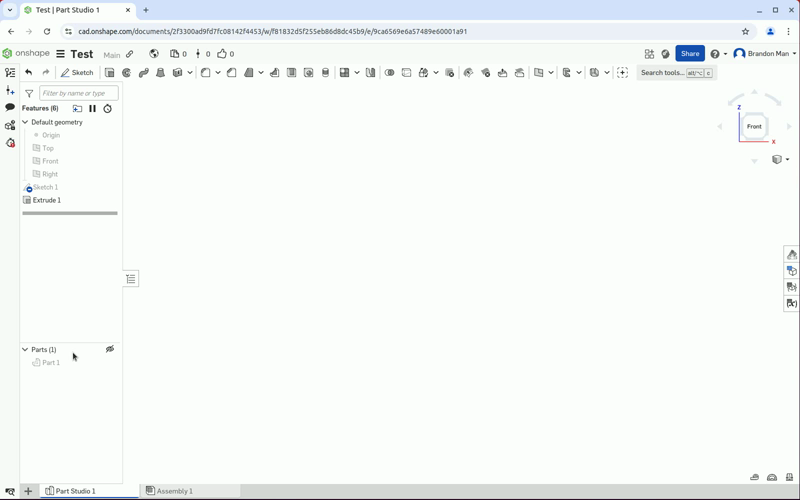
key_down(shift)
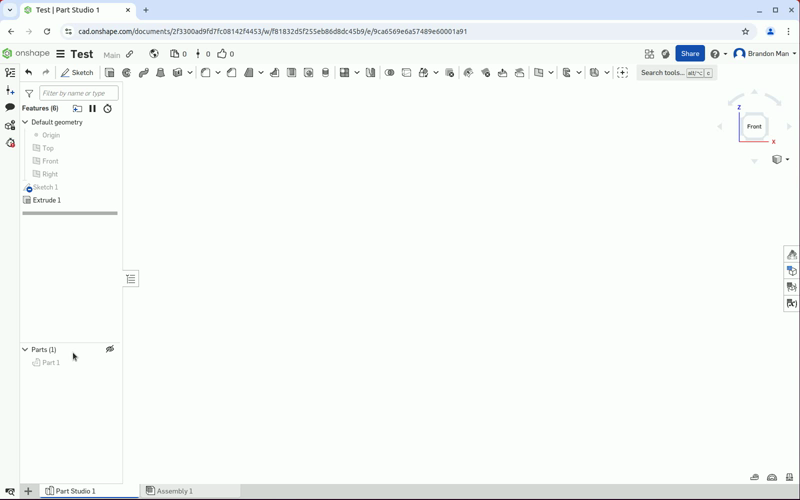
key(left)
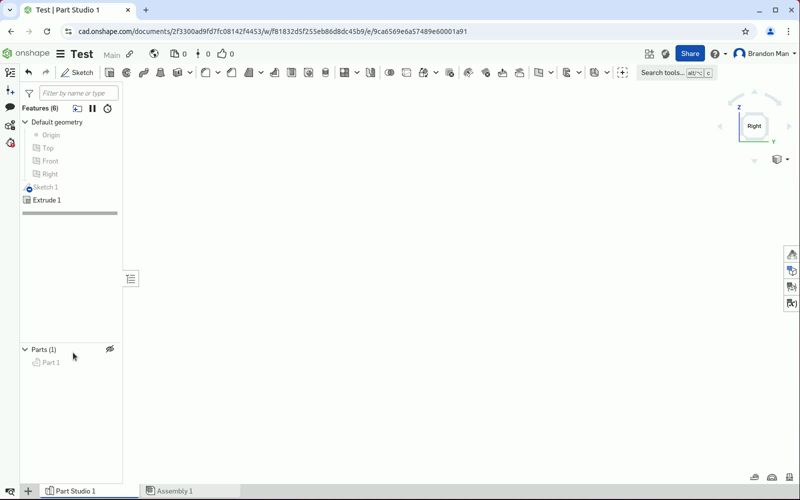
key_up(shift)
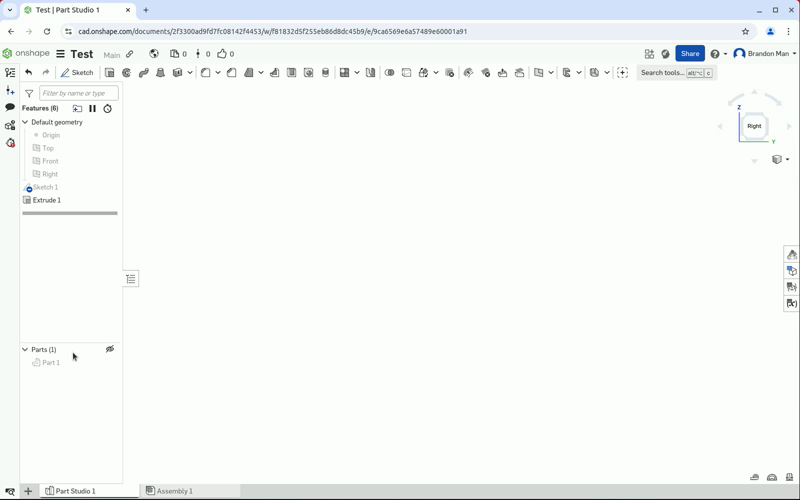
mouse_move(73, 352)
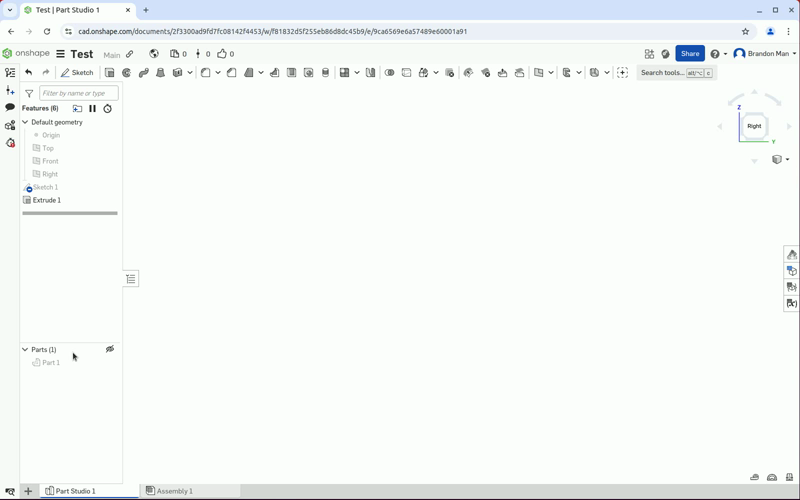
key(shift+y)
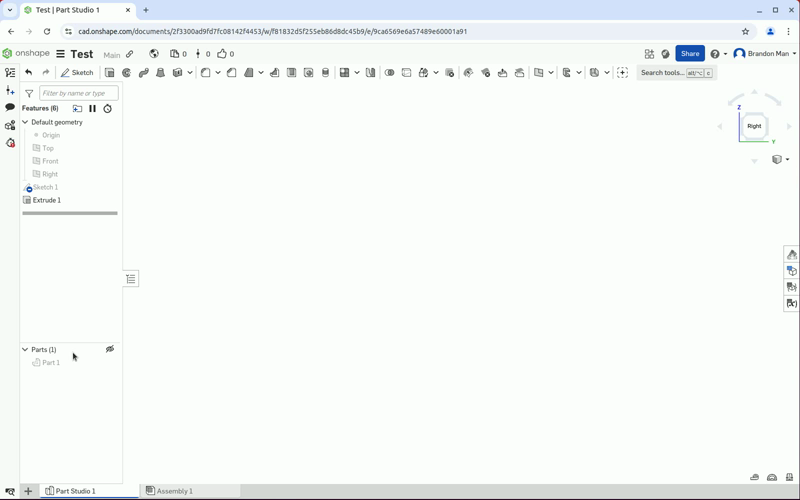
key(shift+s)
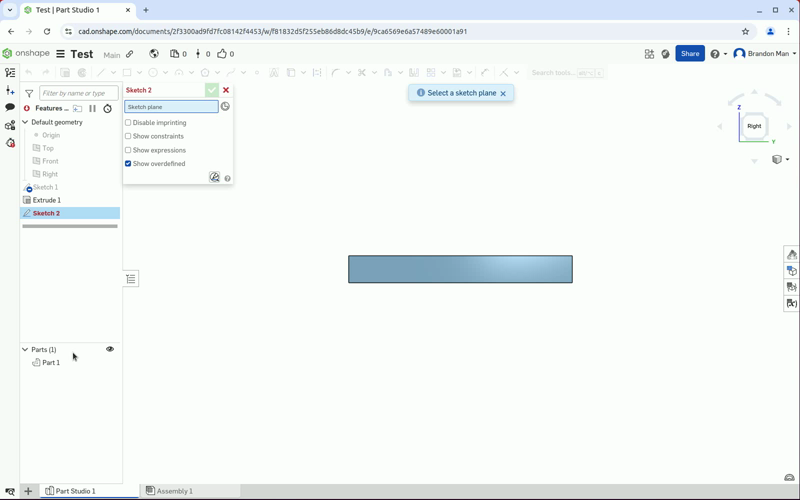
mouse_move(73, 176)
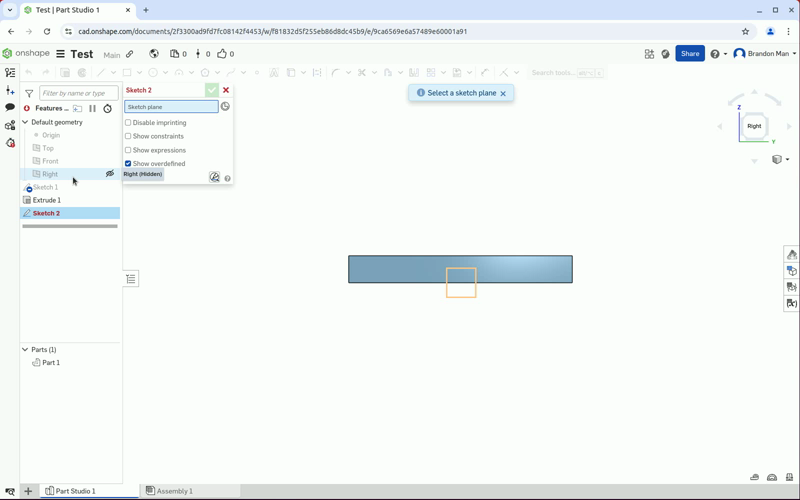
click(73, 176)
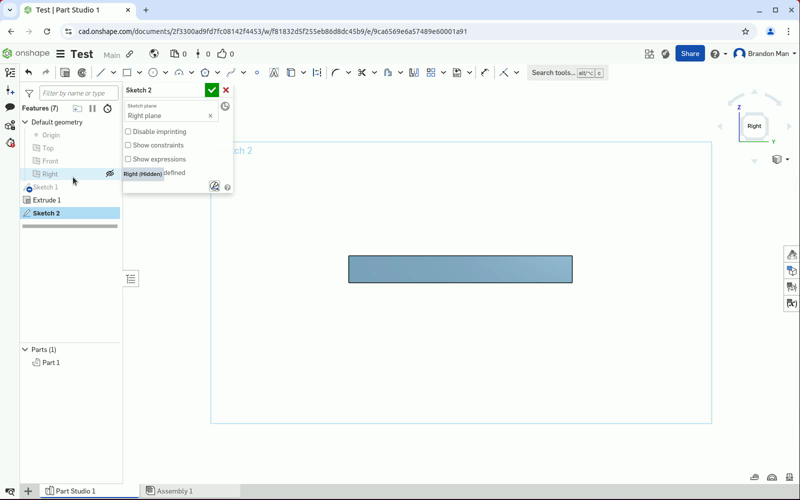
mouse_move(73, 352)
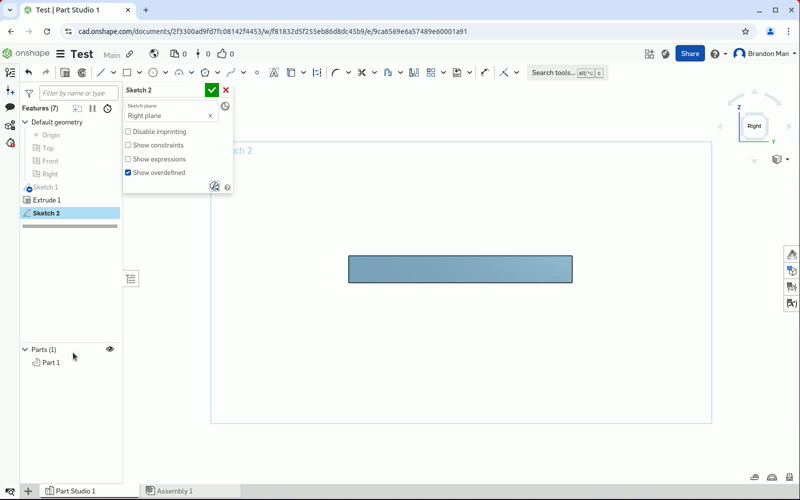
key(y)
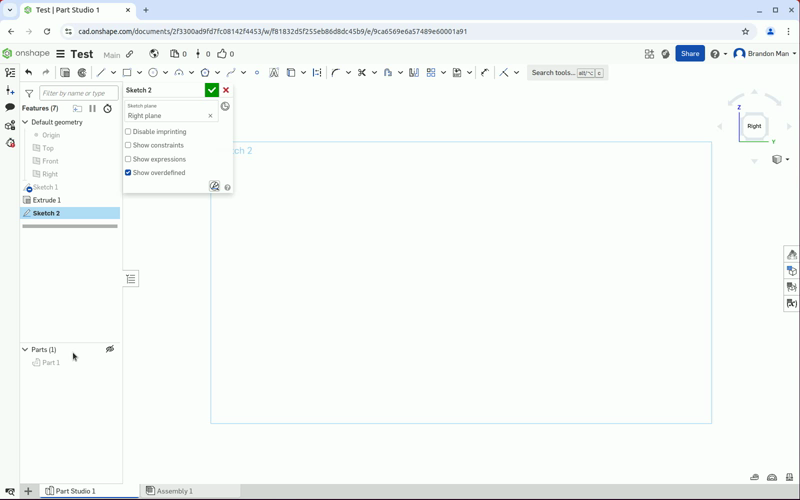
key(c)
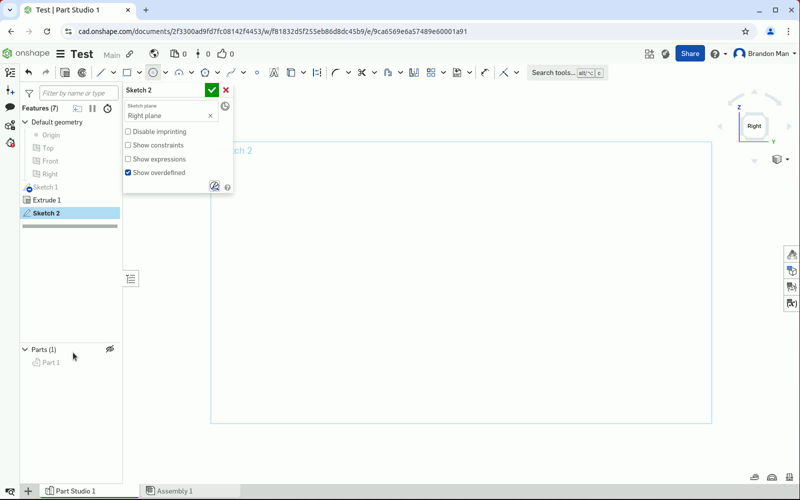
key_down(shift)
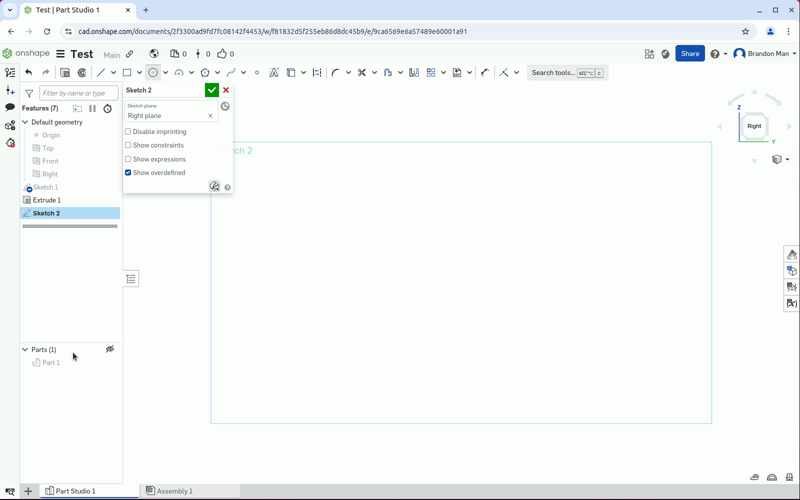
mouse_move(567, 275)
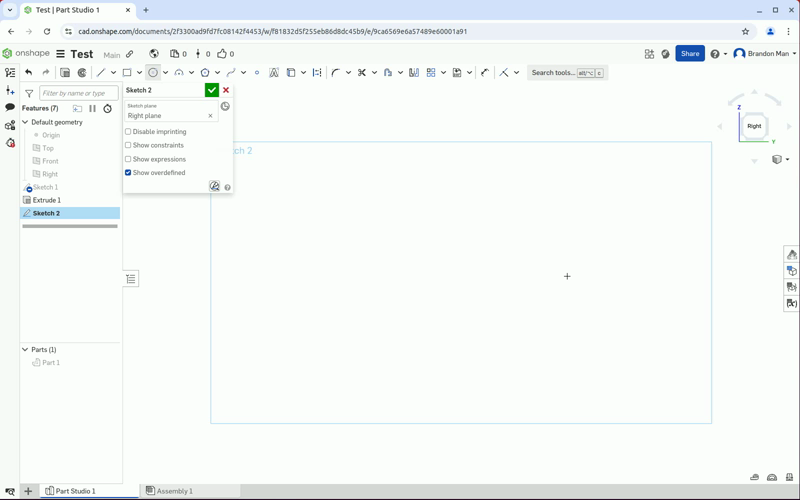
click(567, 275)
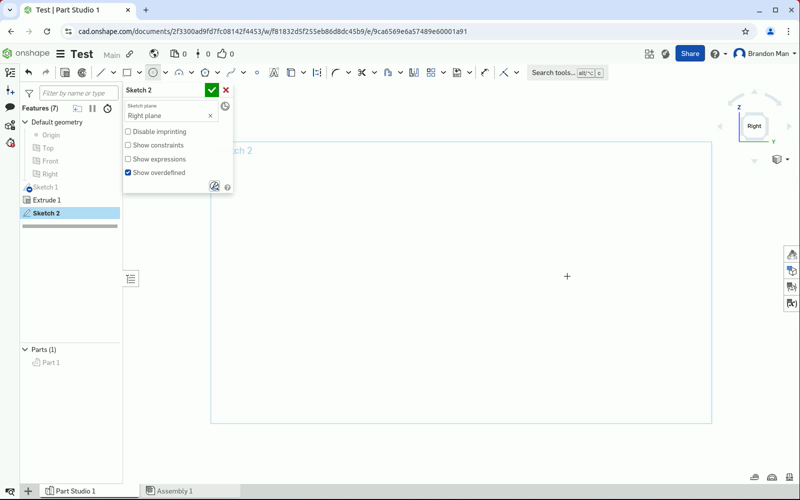
key_up(shift)
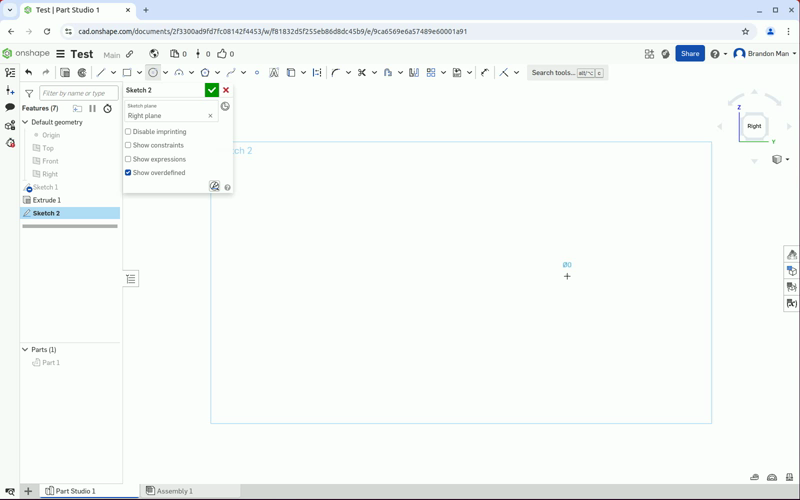
mouse_move(574, 275)
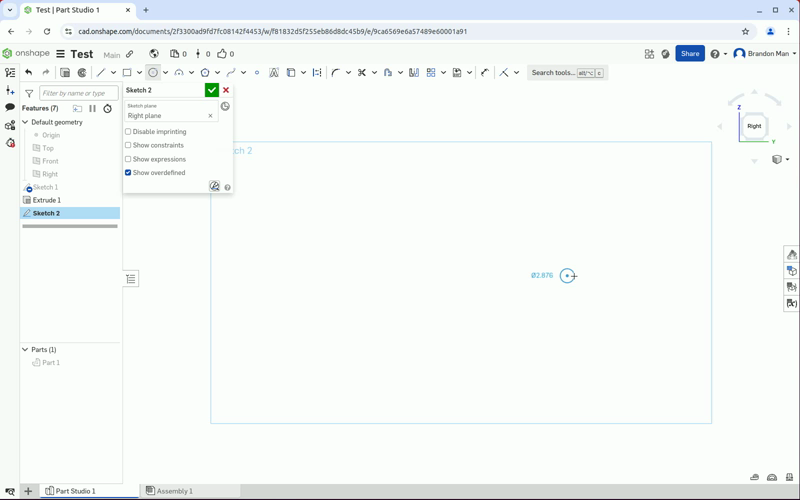
click(574, 275)
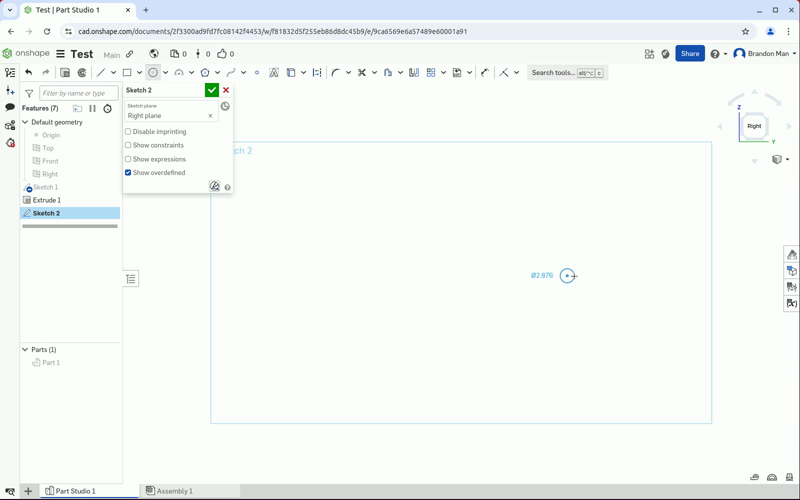
key(esc)
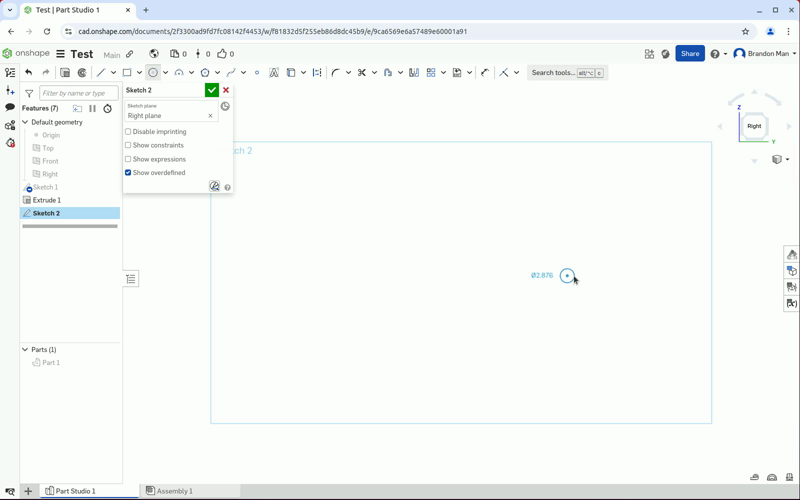
mouse_move(566, 270)
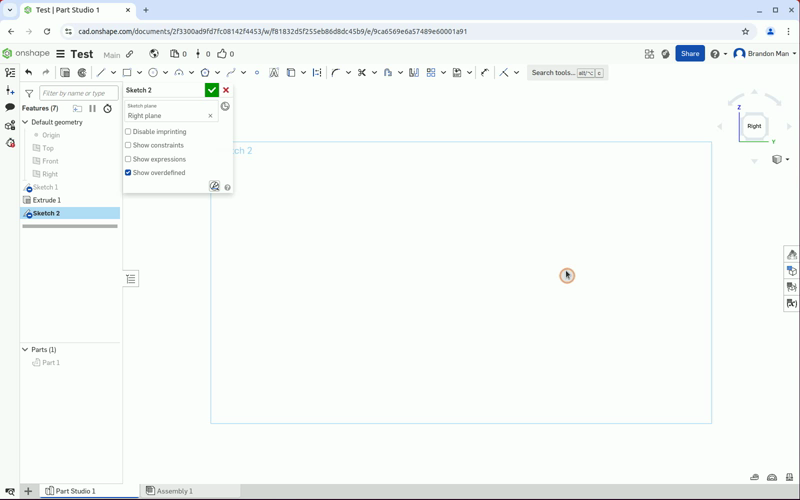
scroll(6)
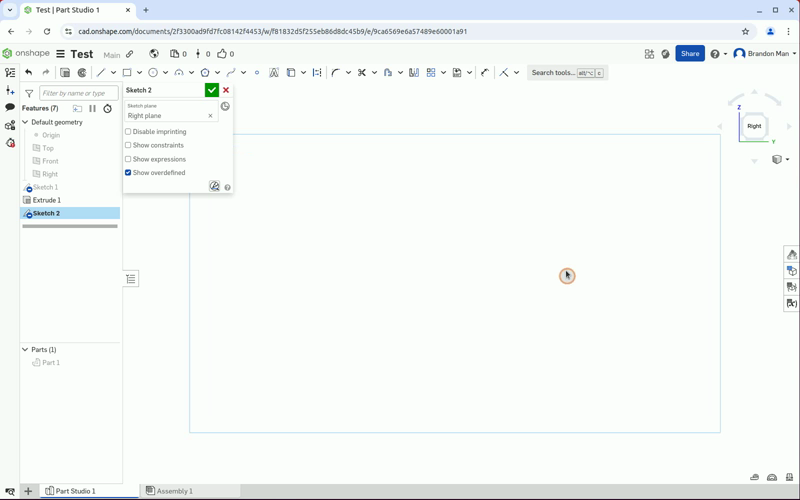
scroll(6)
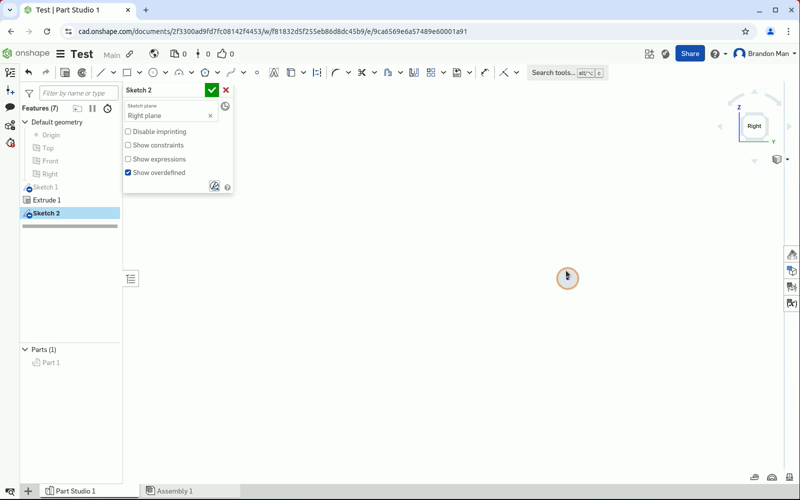
scroll(6)
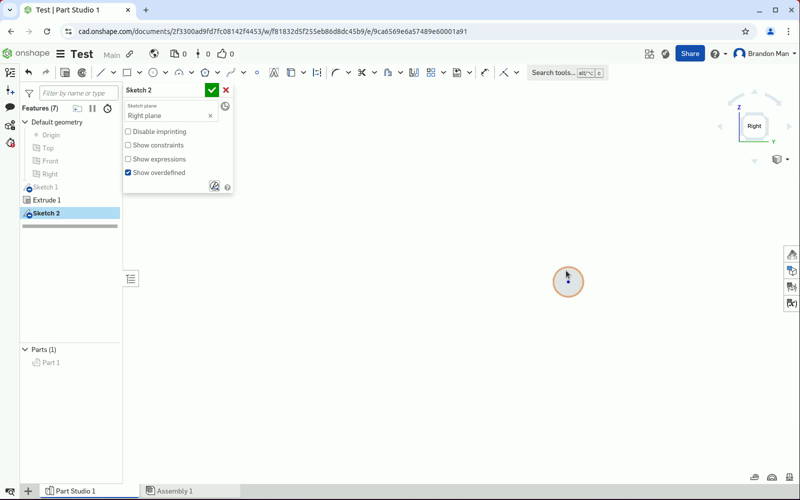
scroll(6)
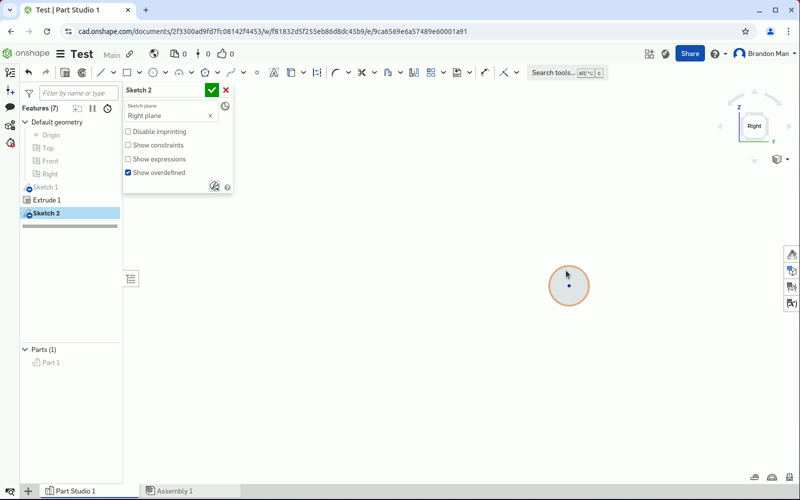
scroll(6)
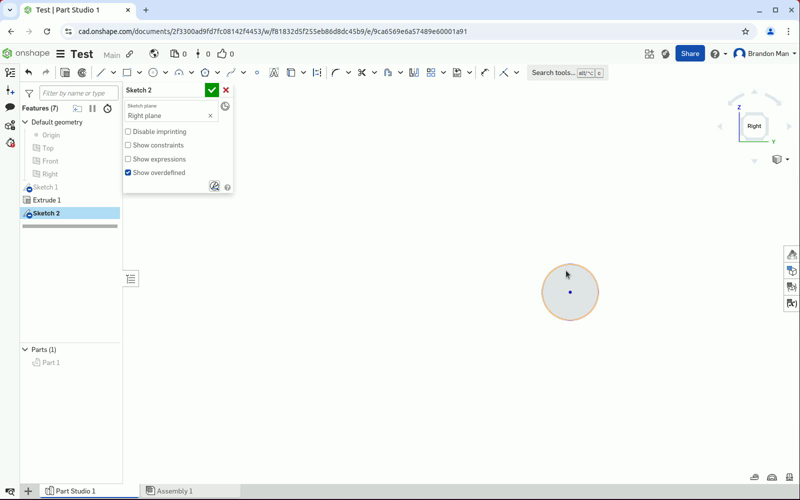
scroll(6)
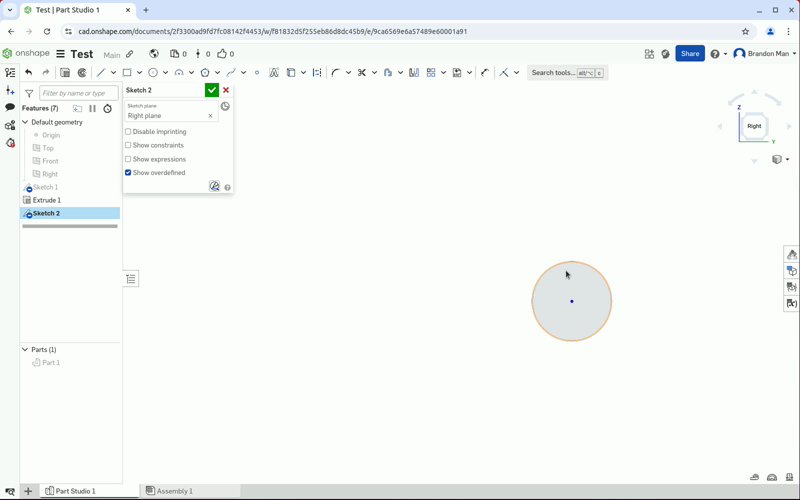
scroll(6)
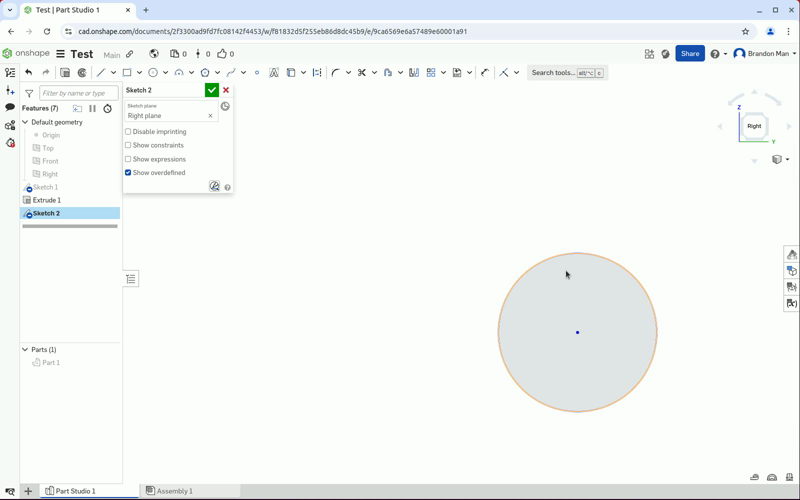
click(566, 270)
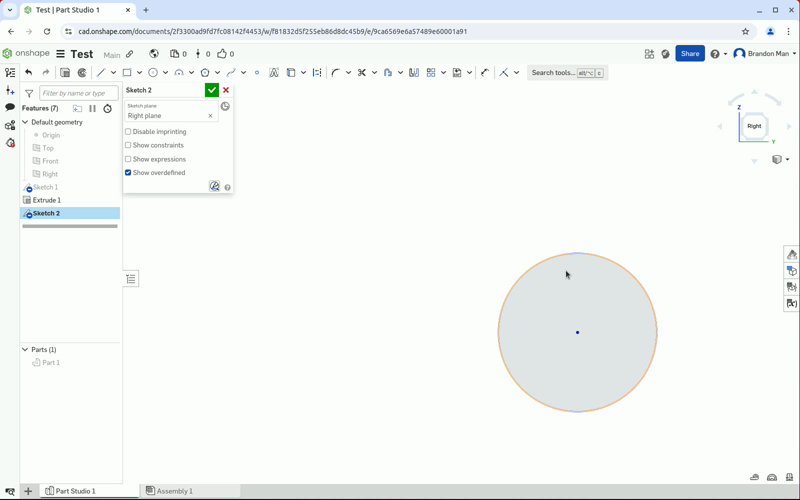
scroll(-6)
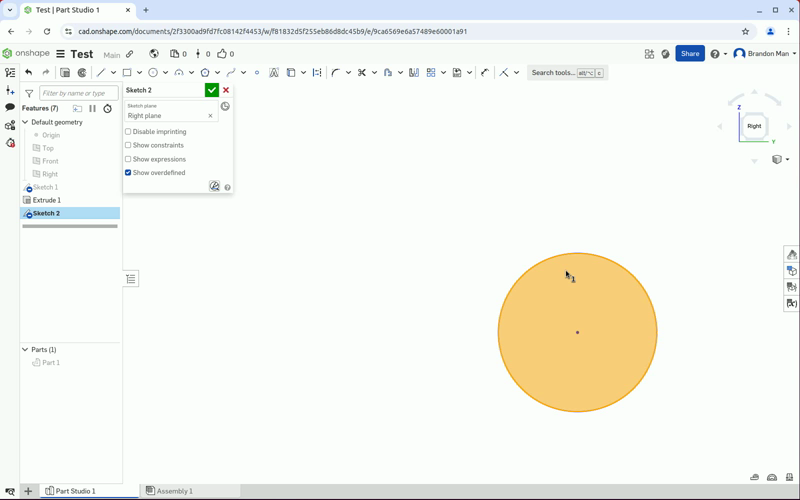
scroll(-6)
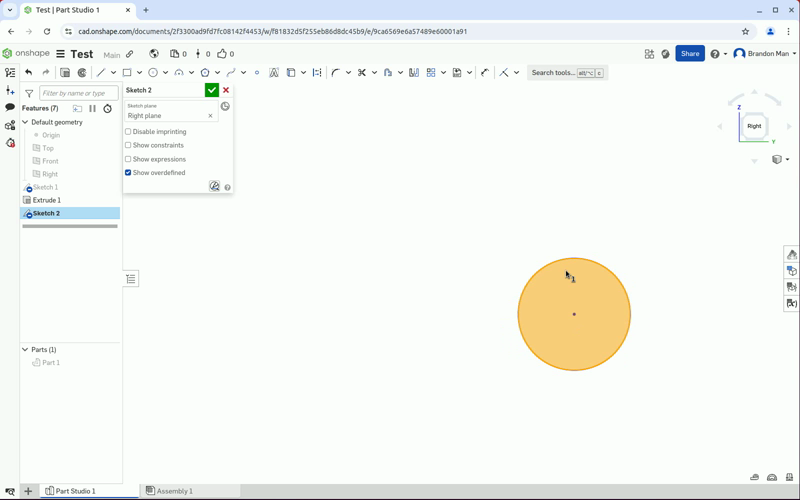
scroll(-6)
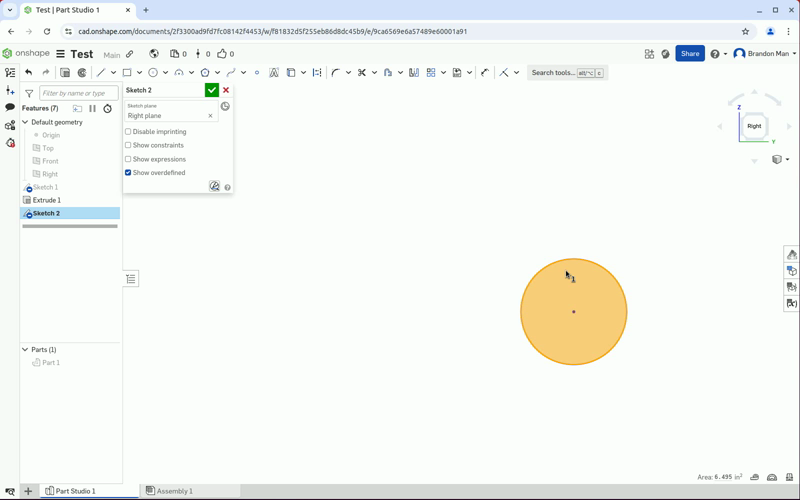
scroll(-6)
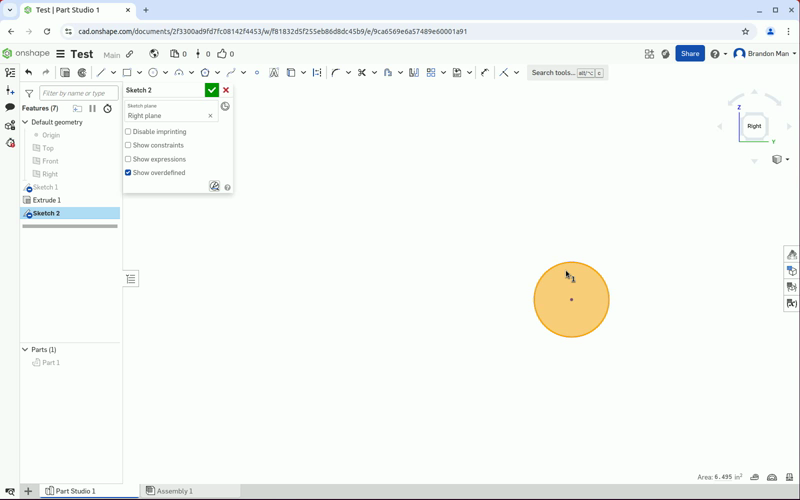
scroll(-6)
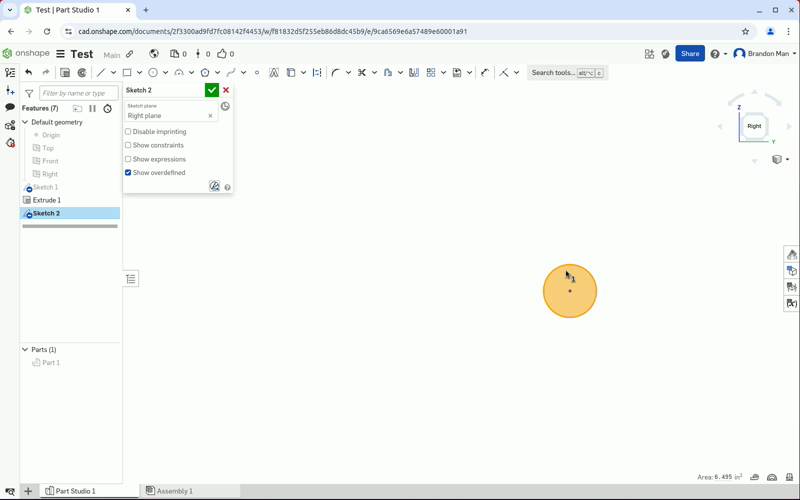
scroll(-6)
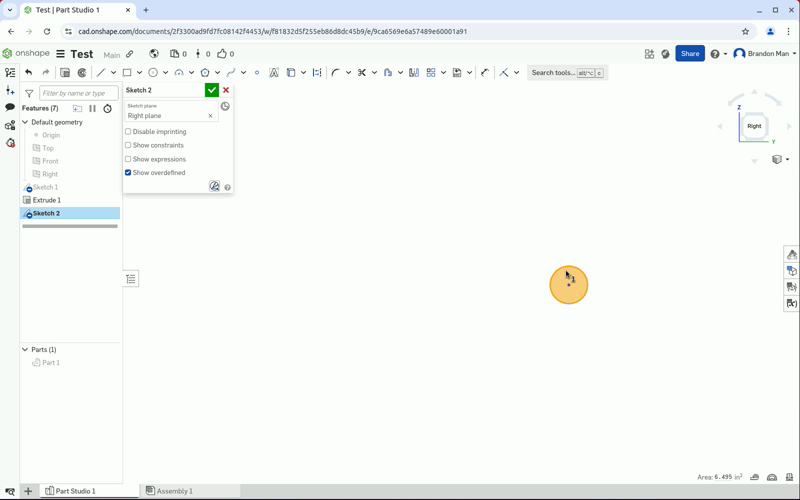
scroll(-6)
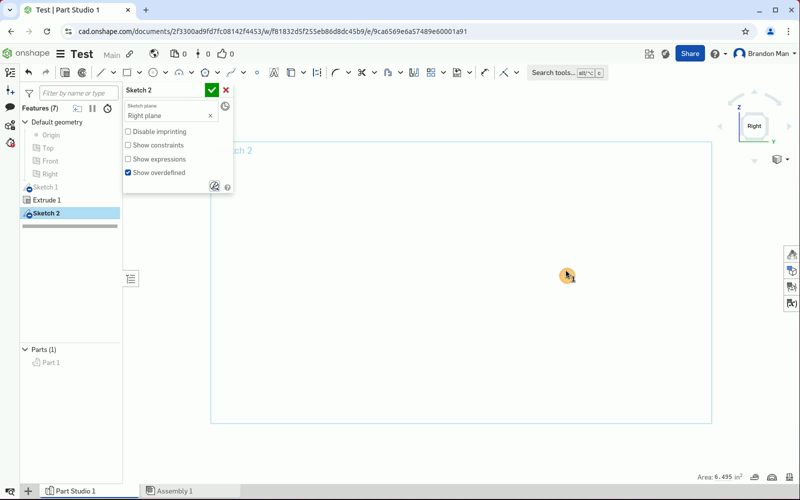
mouse_move(73, 352)
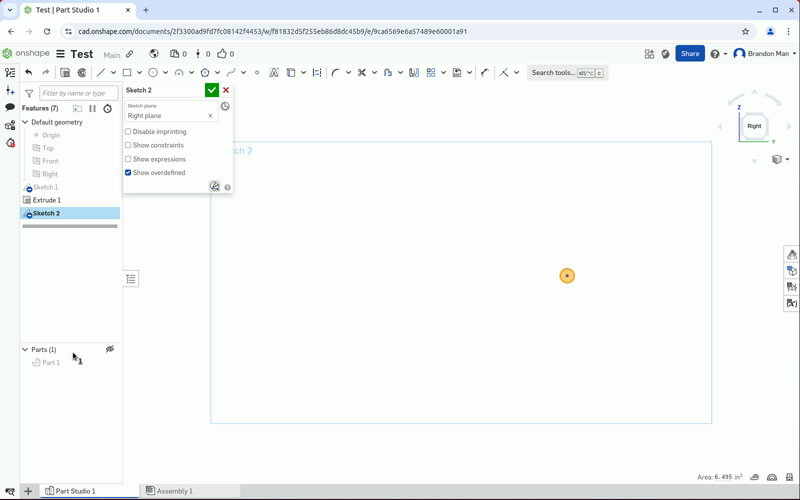
key(shift+y)
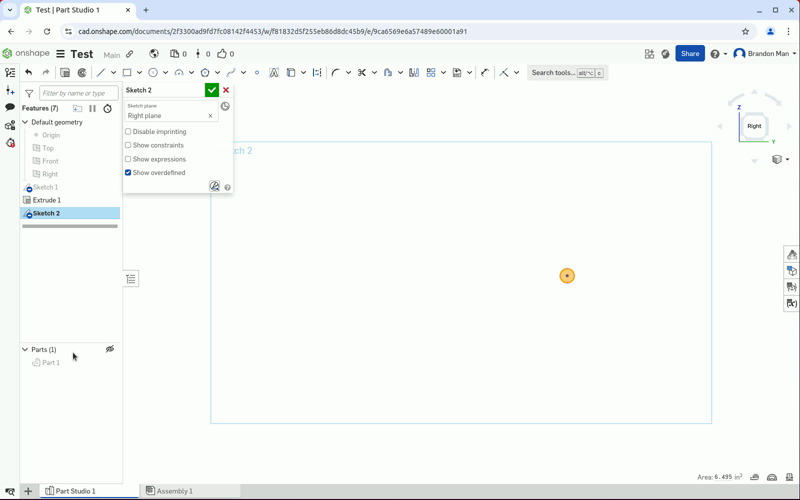
key(shift+e)
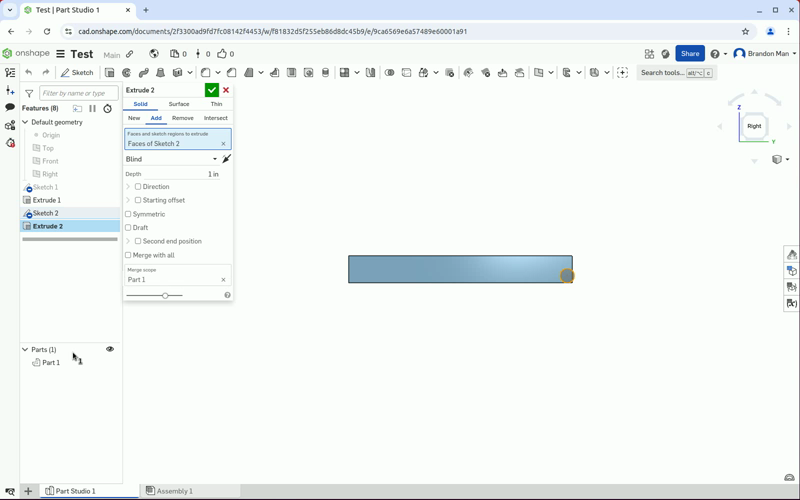
mouse_move(143, 106)
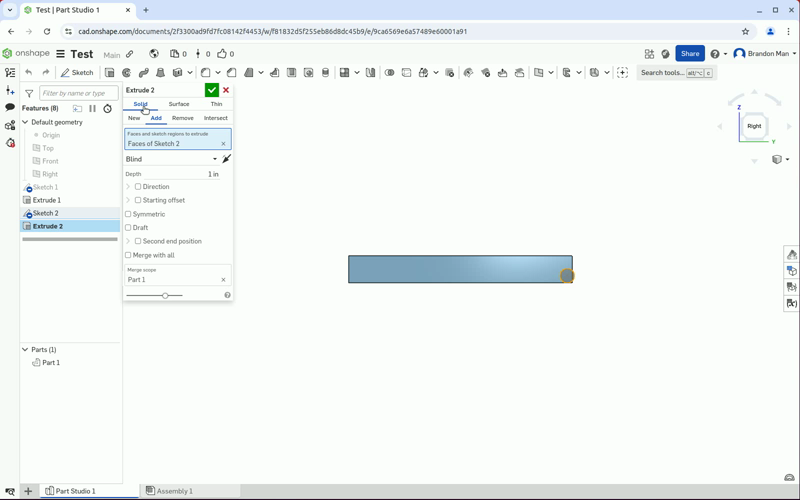
click(143, 106)
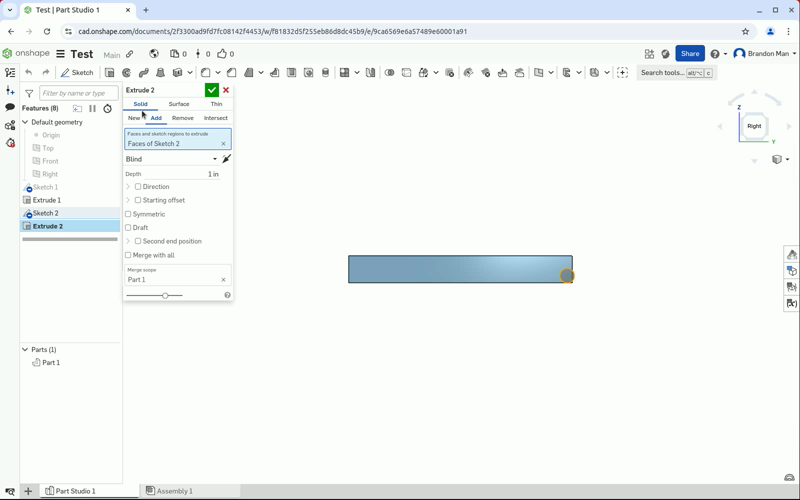
mouse_move(137, 120)
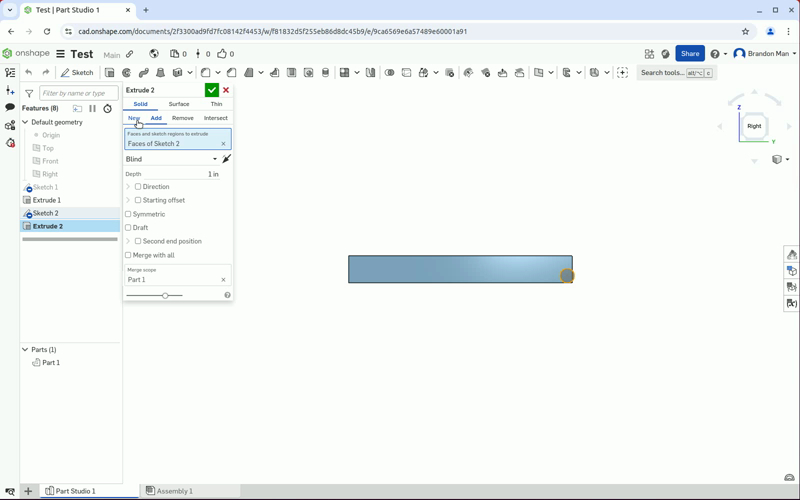
click(137, 120)
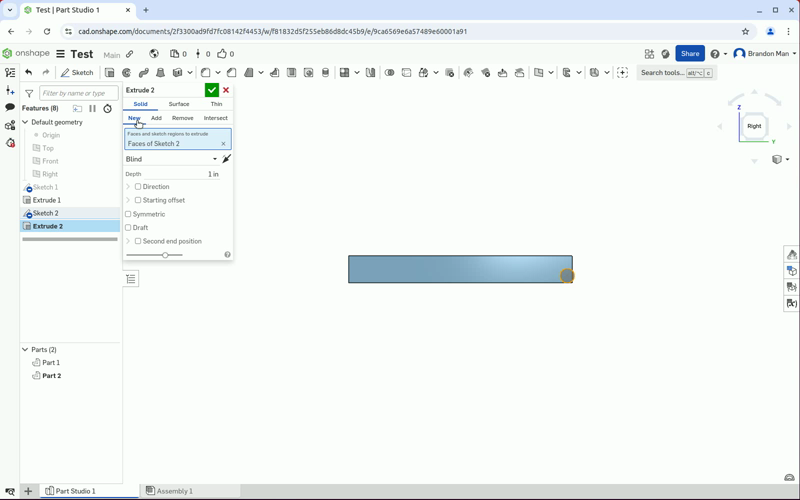
key(tab, 4)
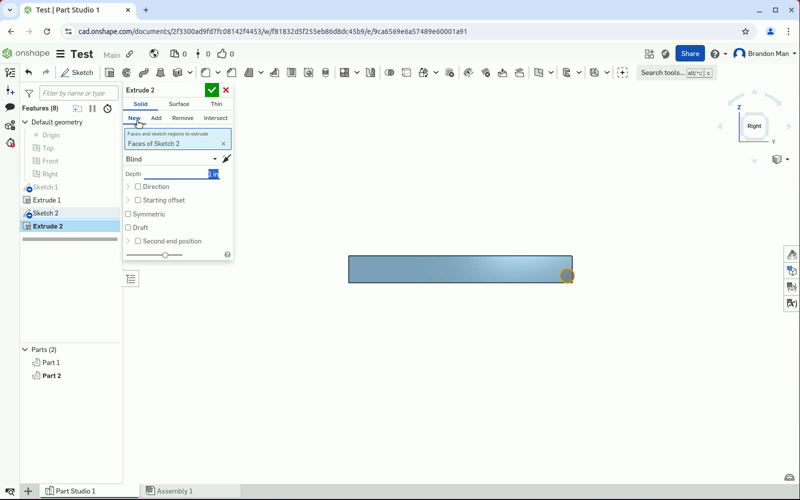
text(26.96)
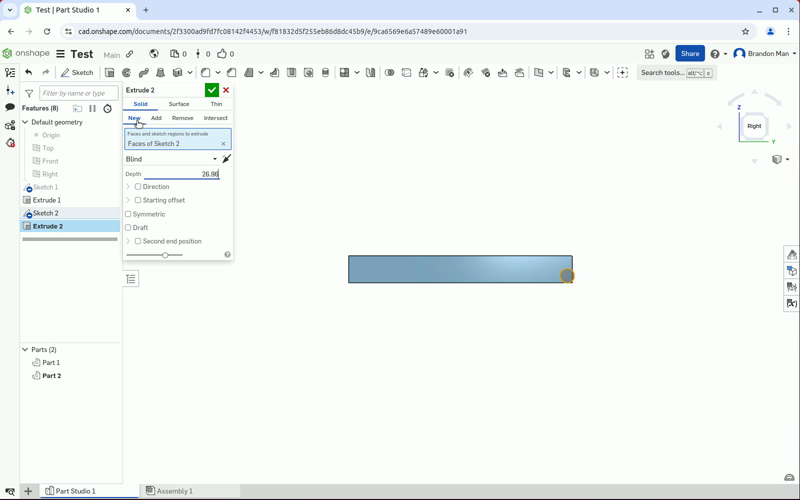
key(tab, 3)
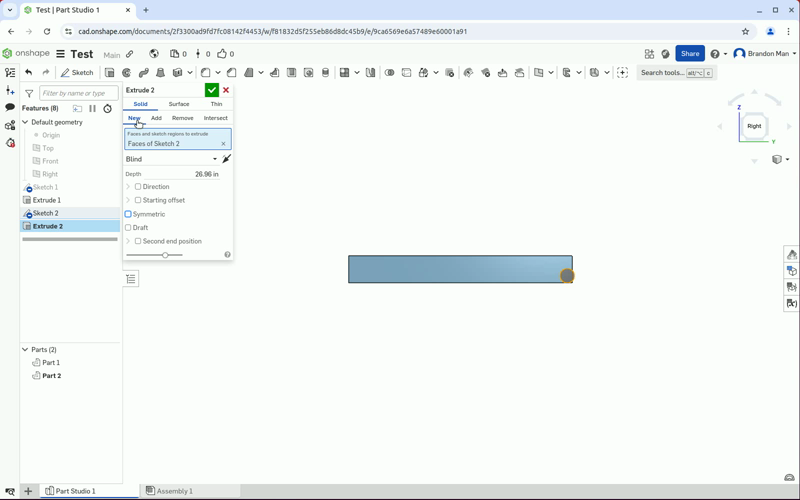
key(space)
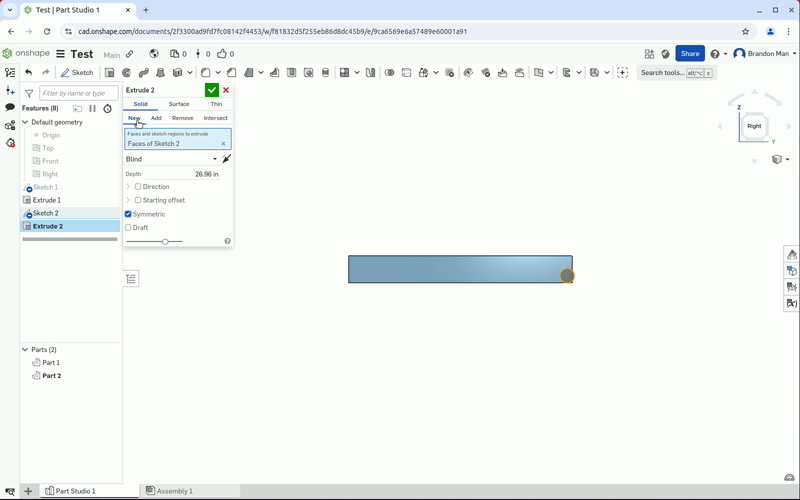
key(enter)
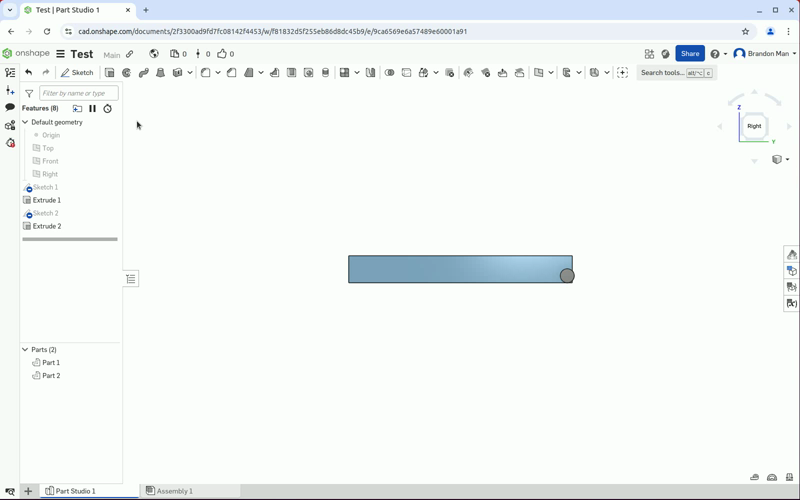
key(shift+h)
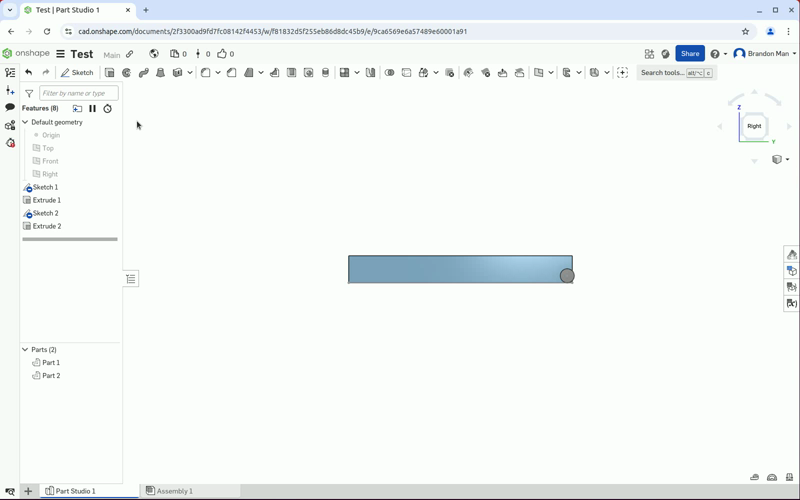
key(shift+h)
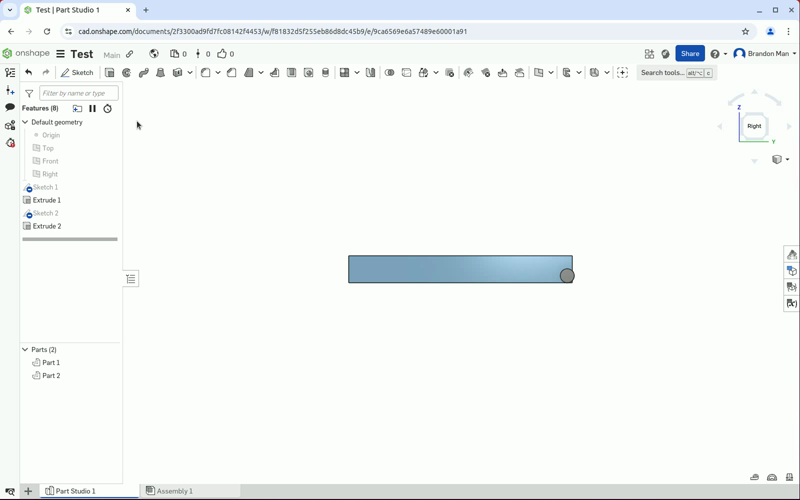
mouse_move(73, 189)
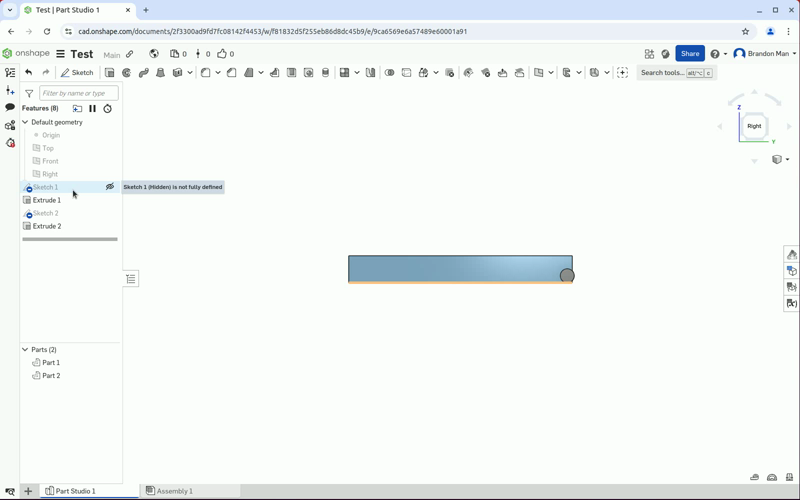
click(73, 189)
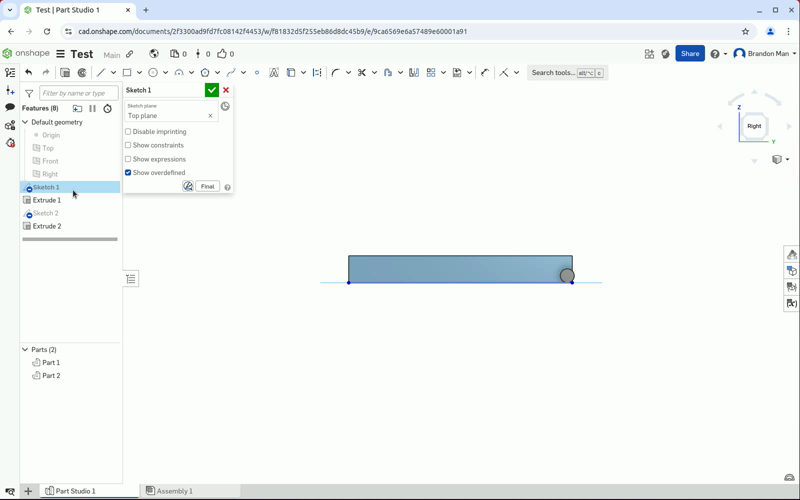
mouse_move(229, 92)
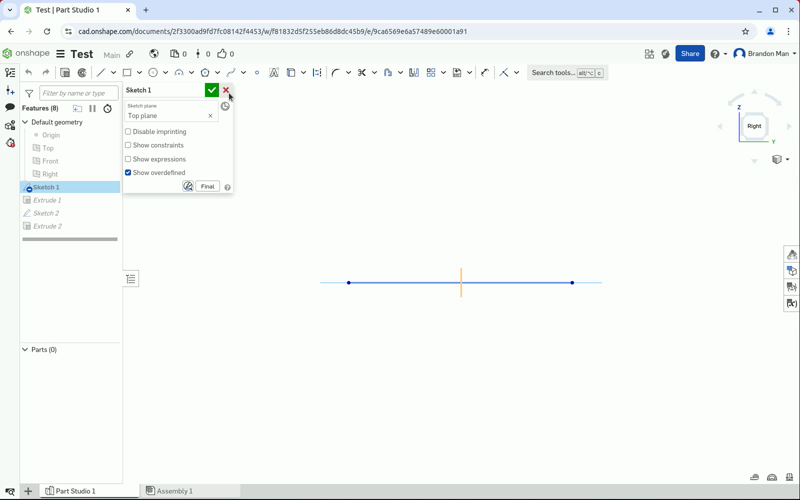
click(229, 92)
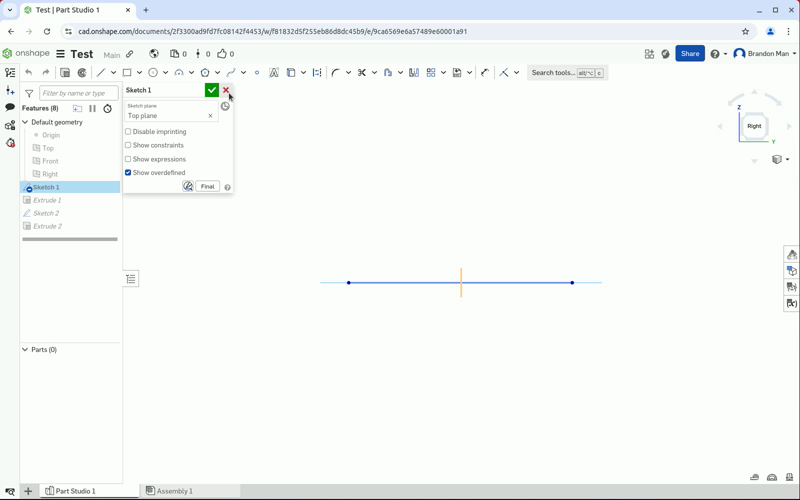
key(shift+s)
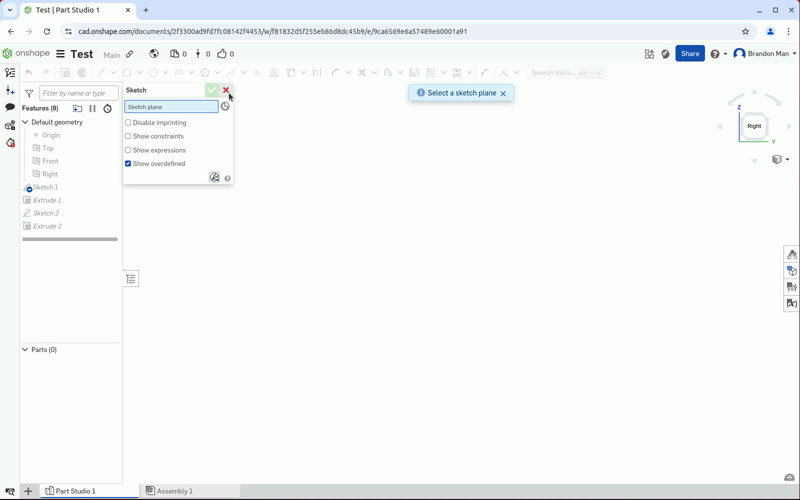
mouse_move(73, 176)
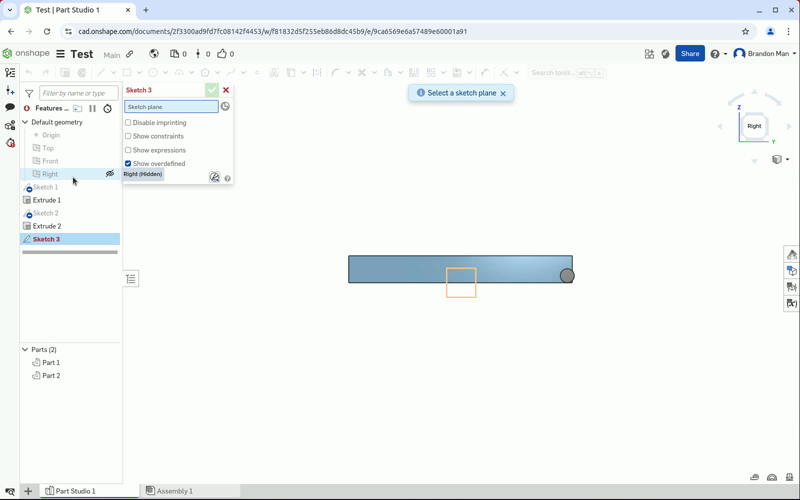
click(73, 176)
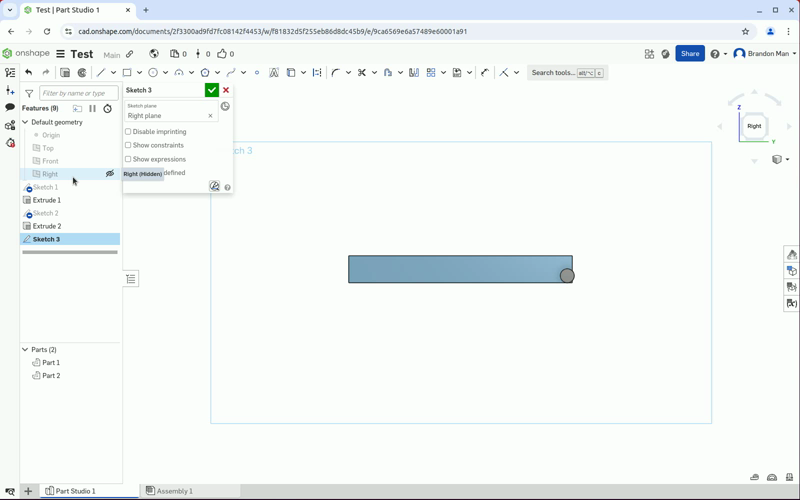
mouse_move(73, 352)
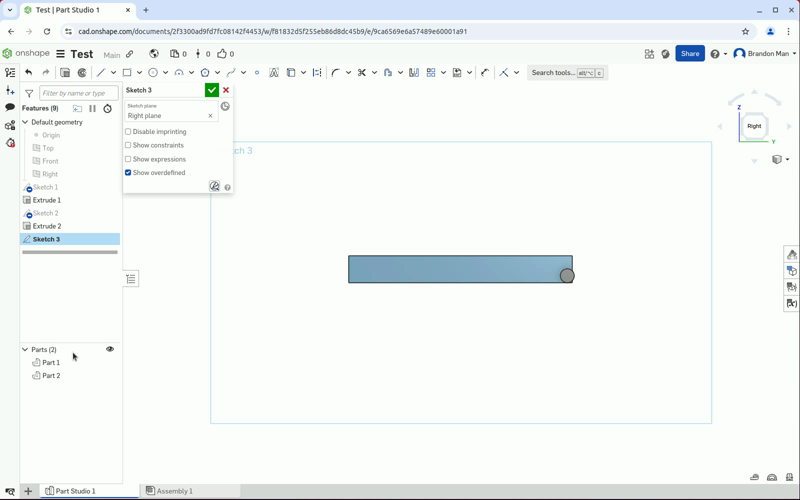
key(y)
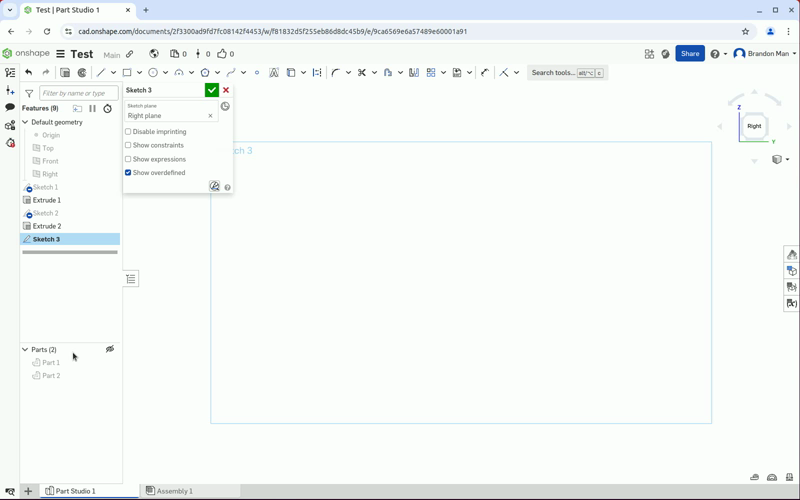
key(c)
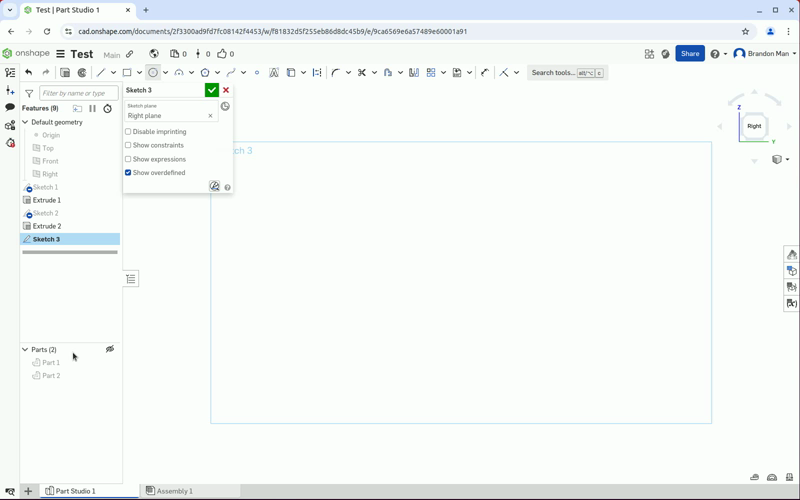
key_down(shift)
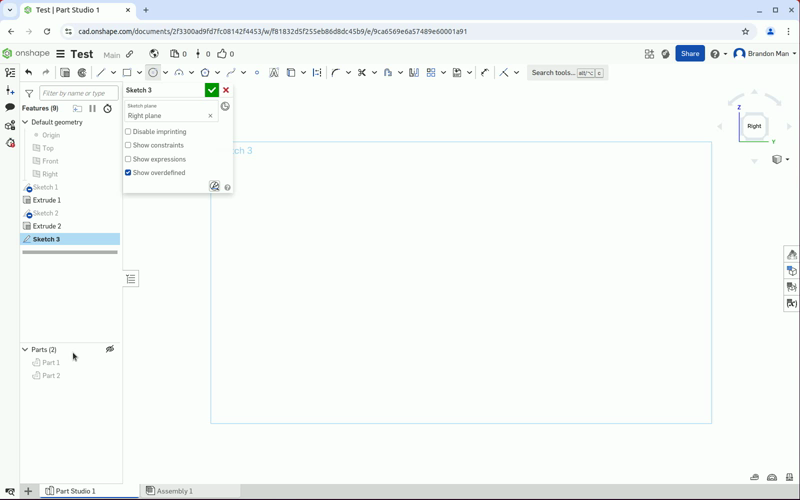
mouse_move(410, 275)
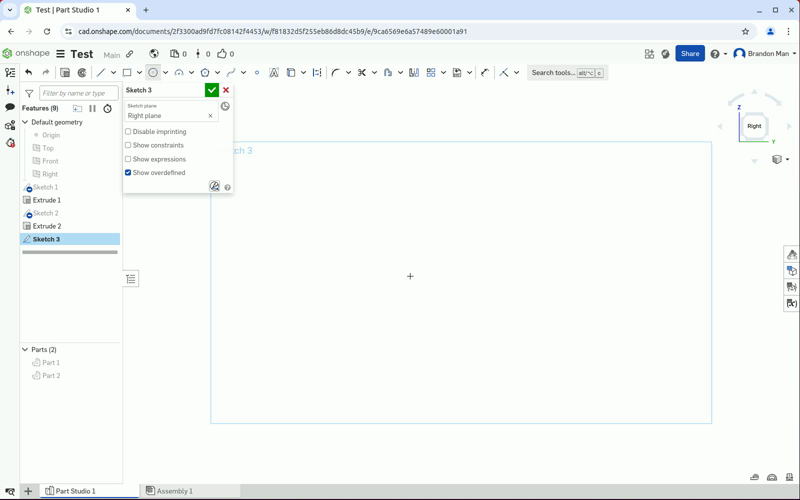
click(410, 275)
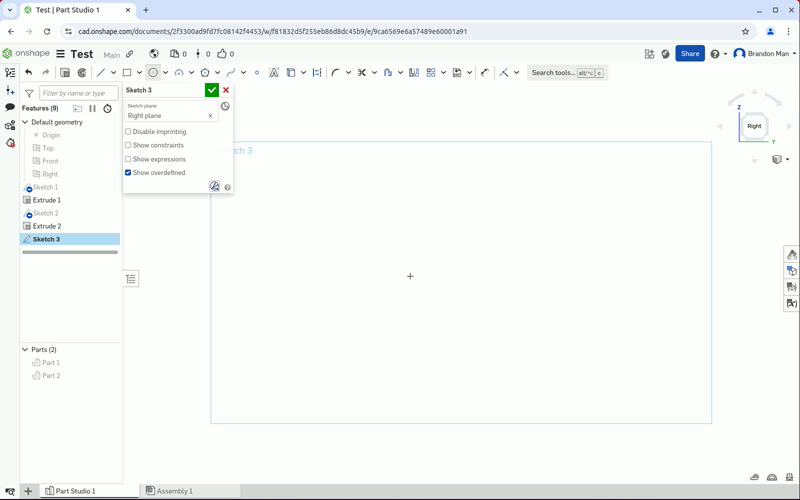
key_up(shift)
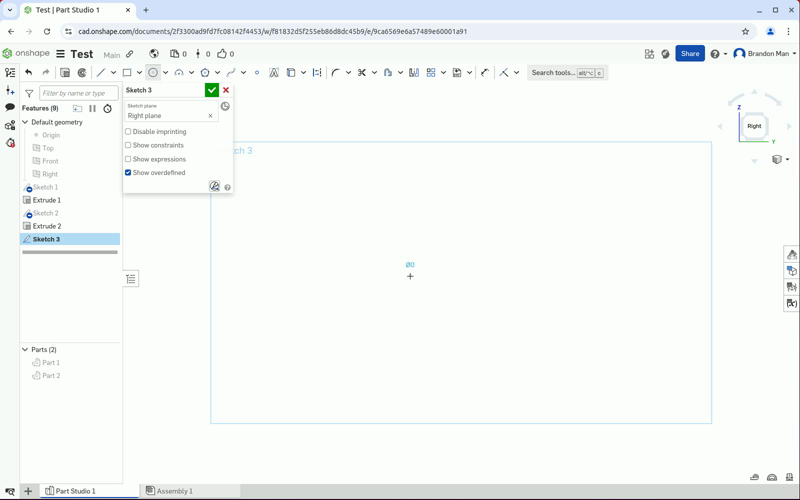
mouse_move(417, 275)
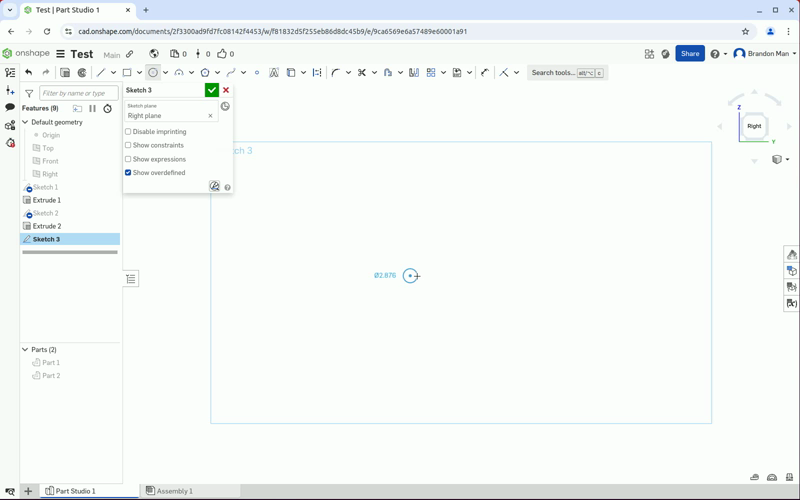
click(417, 275)
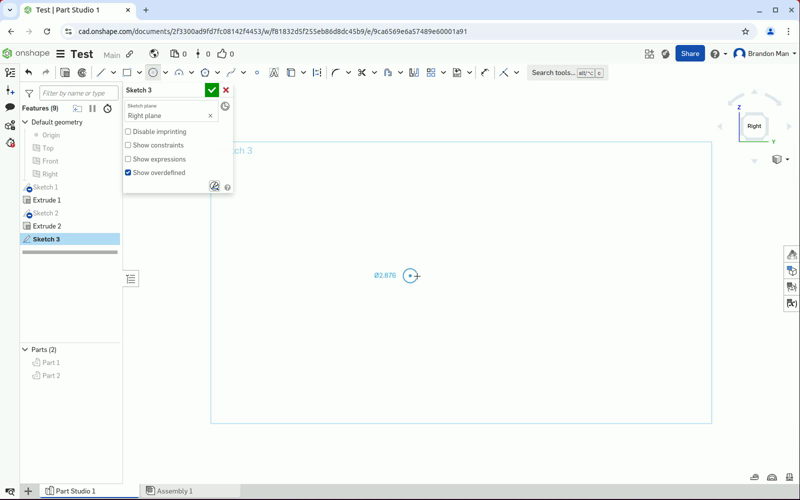
key(esc)
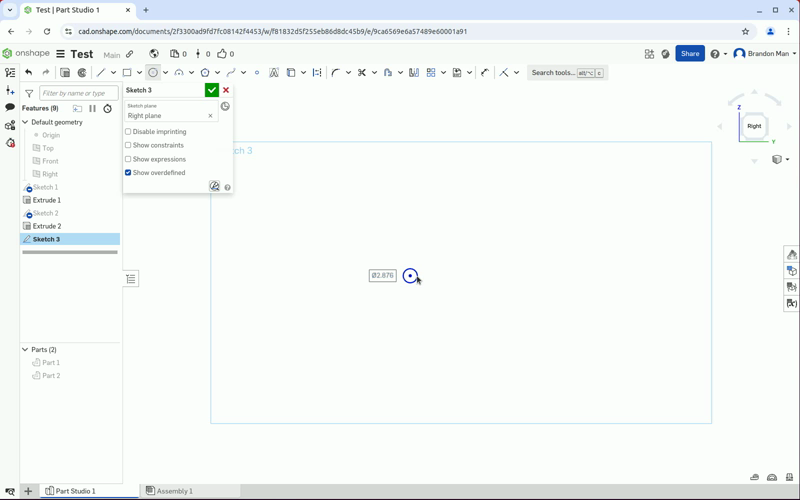
mouse_move(410, 274)
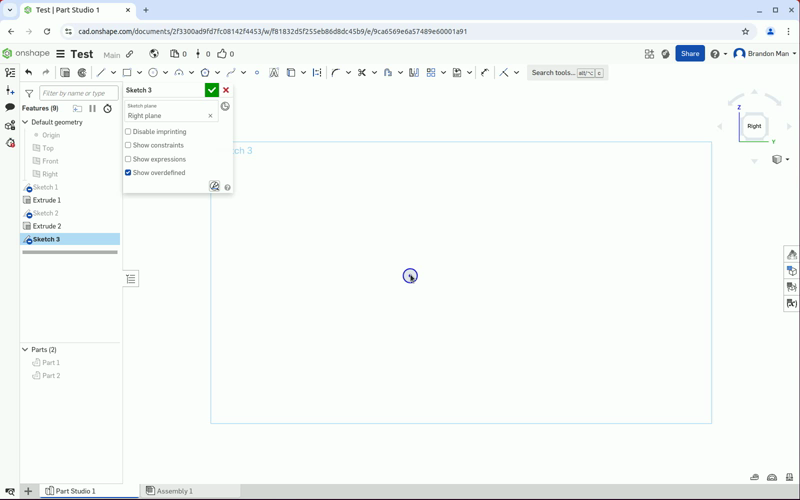
scroll(6)
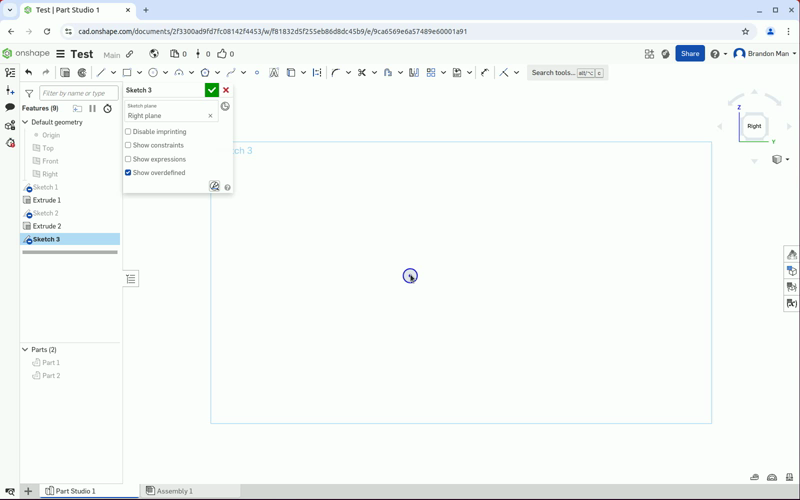
scroll(6)
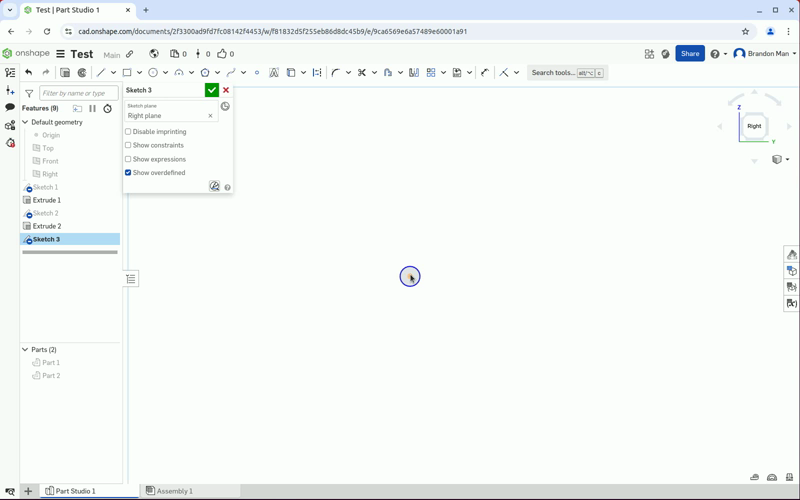
scroll(6)
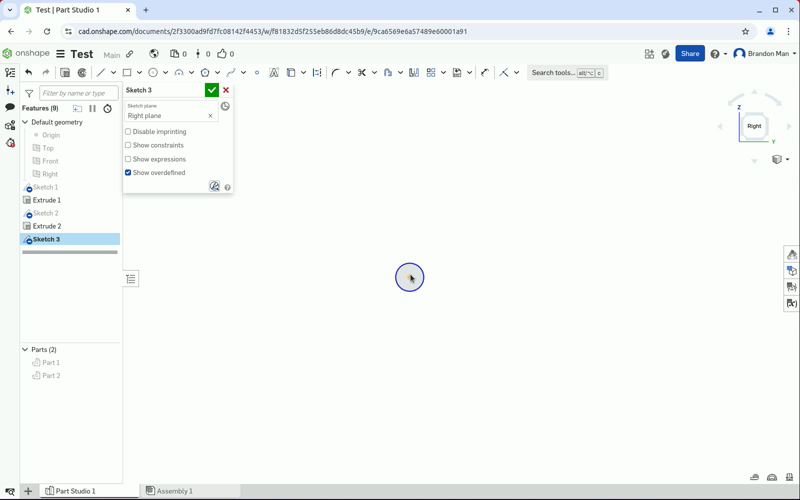
scroll(6)
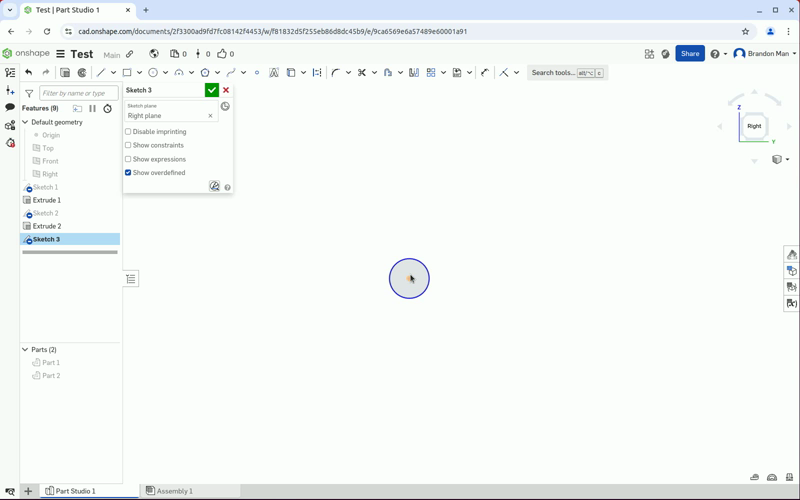
scroll(6)
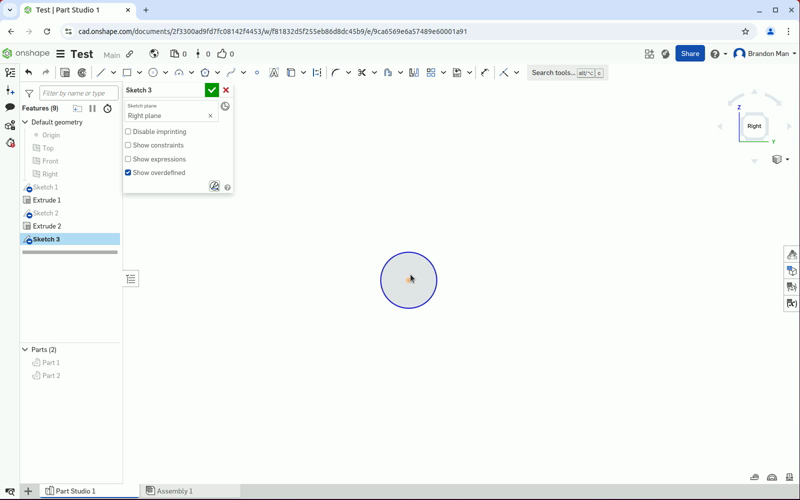
scroll(6)
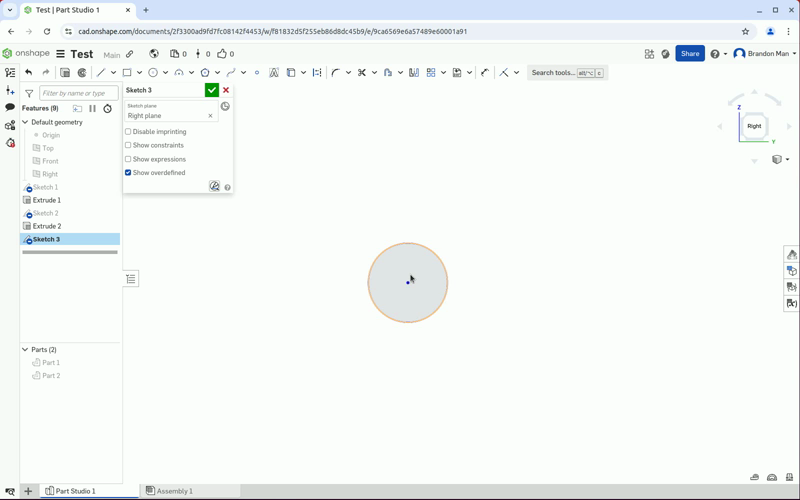
scroll(6)
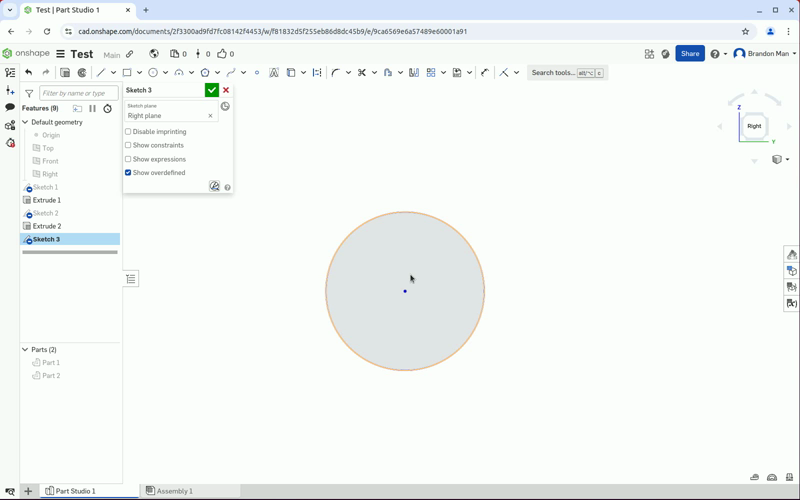
click(410, 274)
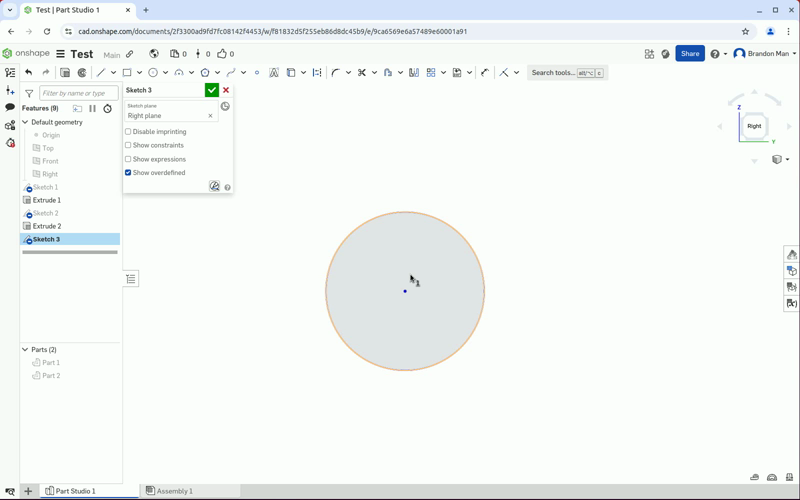
scroll(-6)
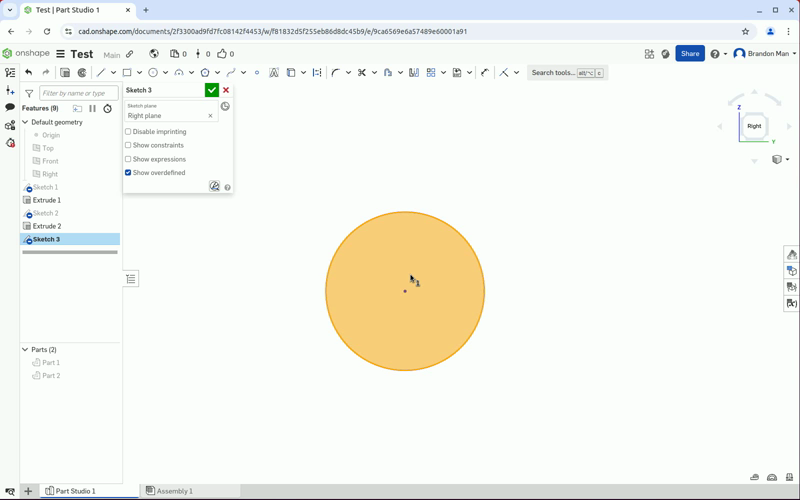
scroll(-6)
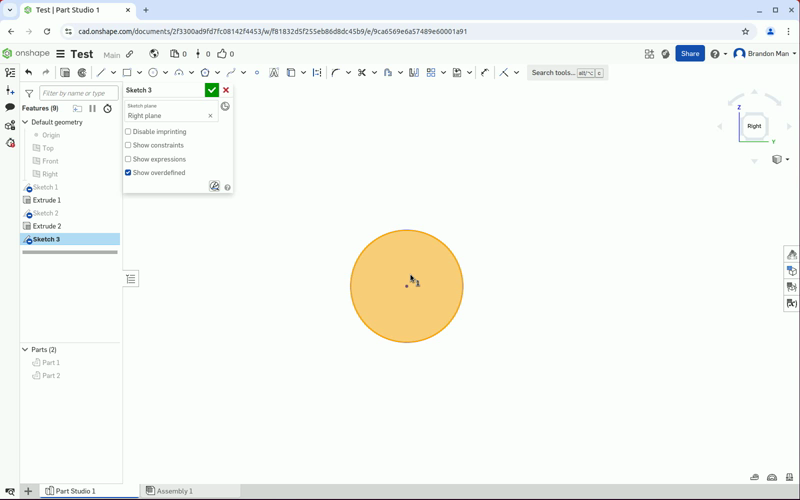
scroll(-6)
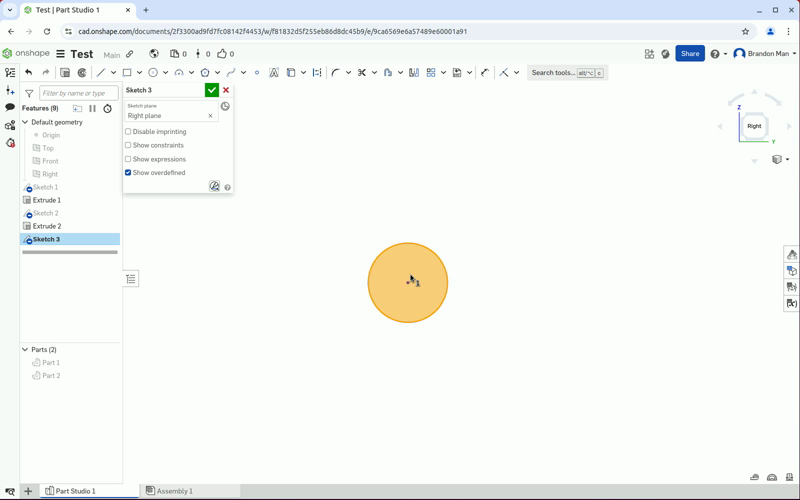
scroll(-6)
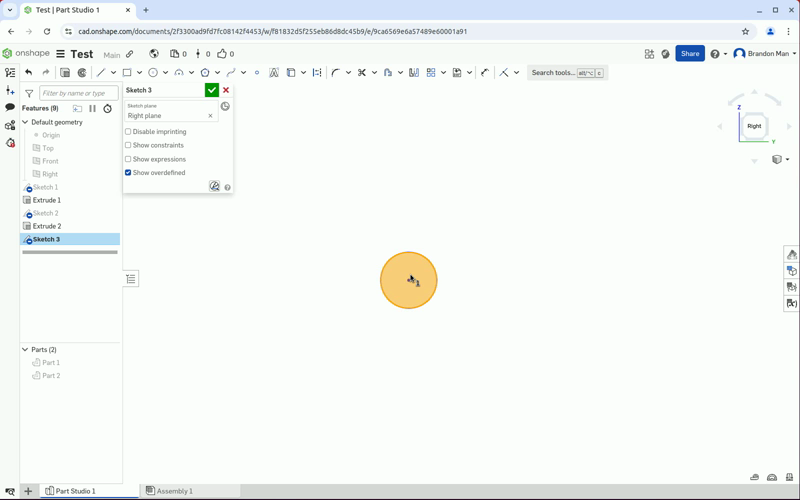
scroll(-6)
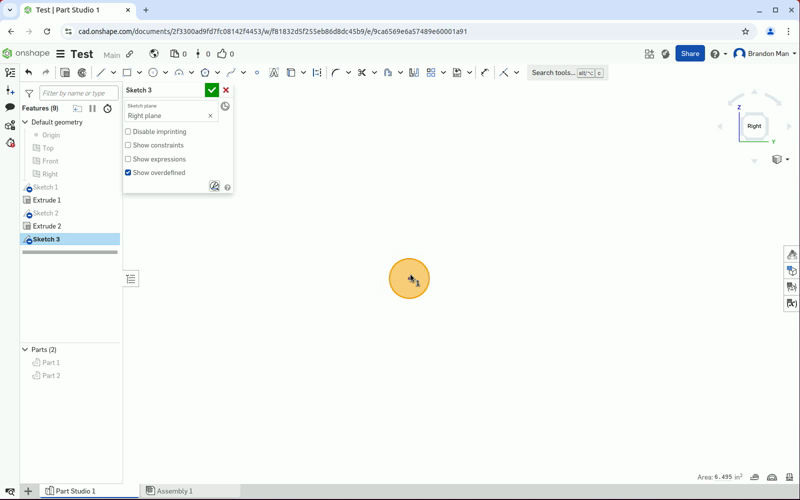
scroll(-6)
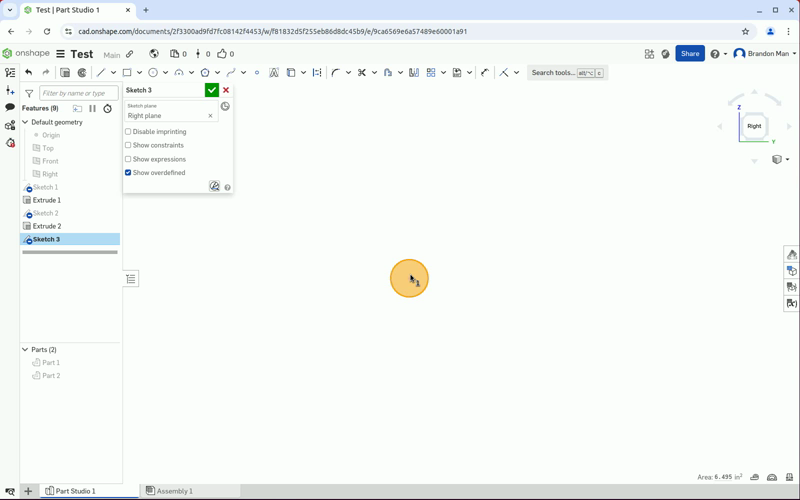
scroll(-6)
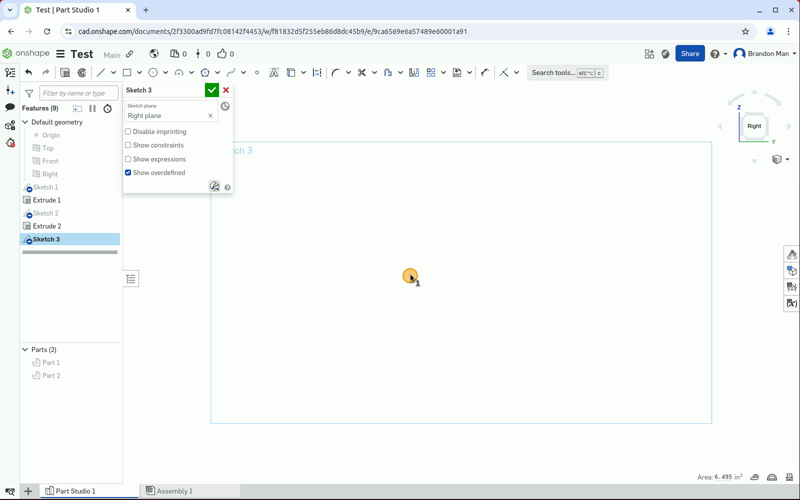
mouse_move(73, 352)
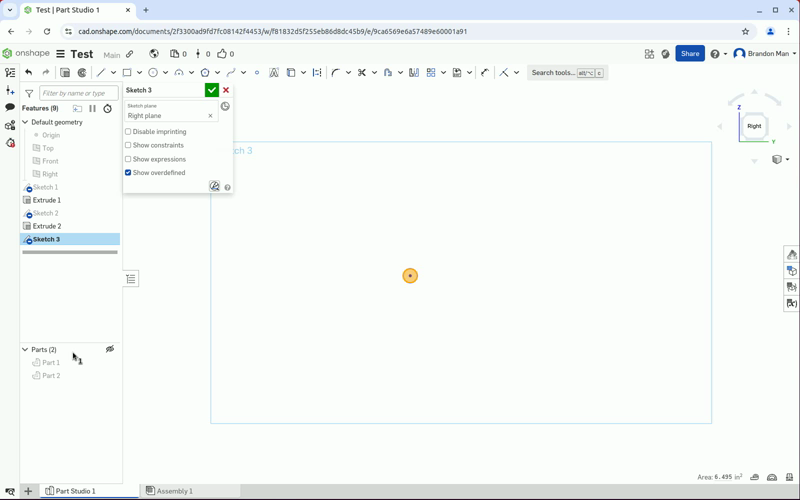
key(shift+y)
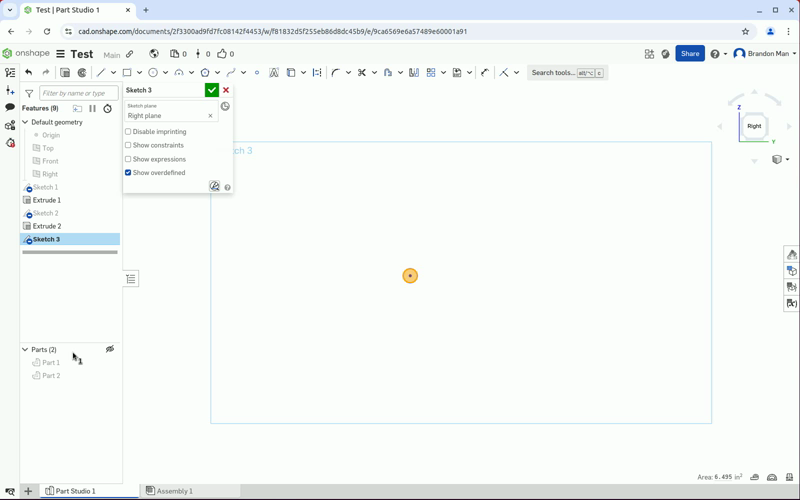
key(shift+e)
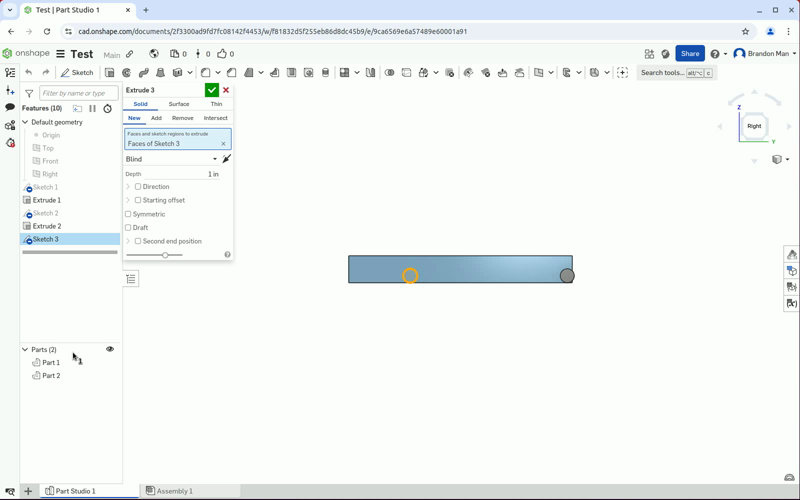
mouse_move(143, 106)
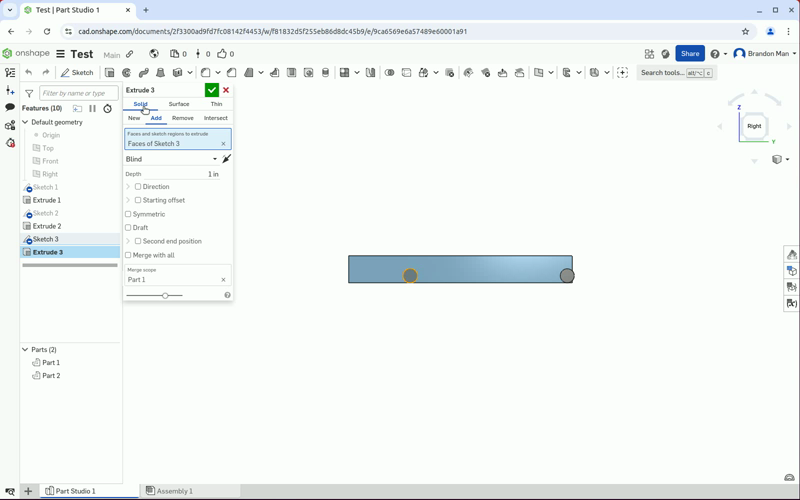
click(143, 106)
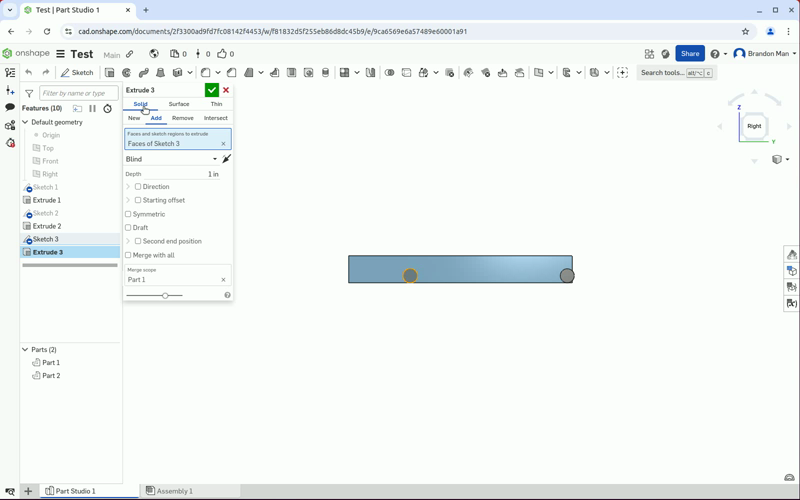
mouse_move(137, 120)
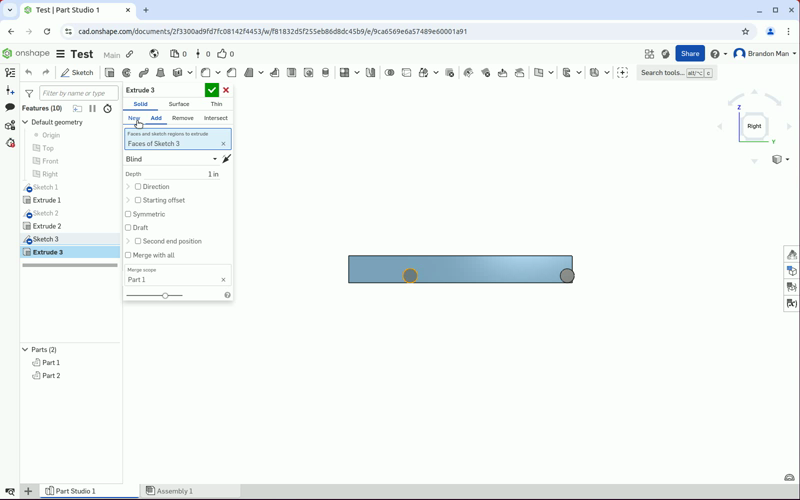
click(137, 120)
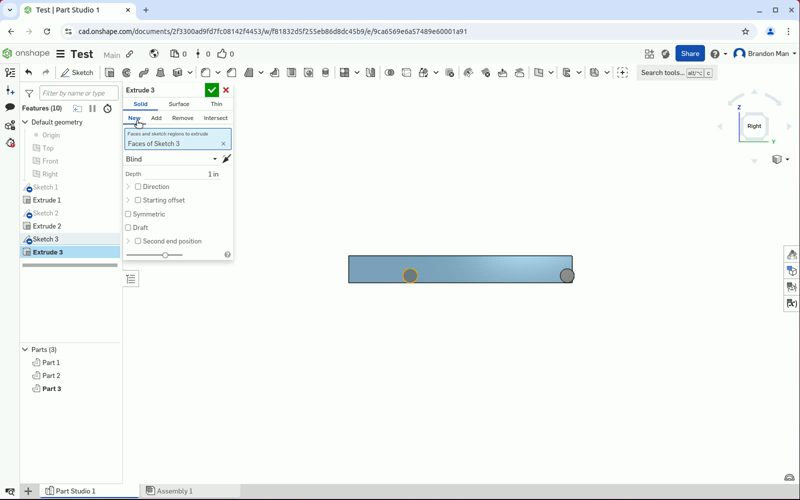
key(tab, 4)
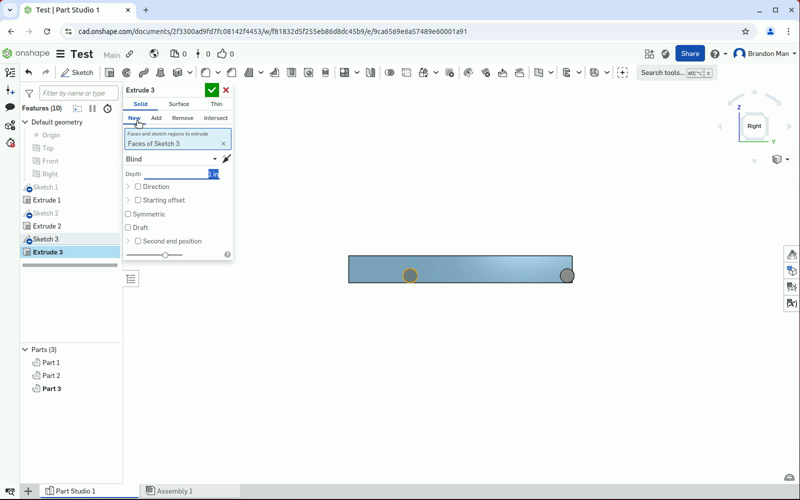
text(26.96)
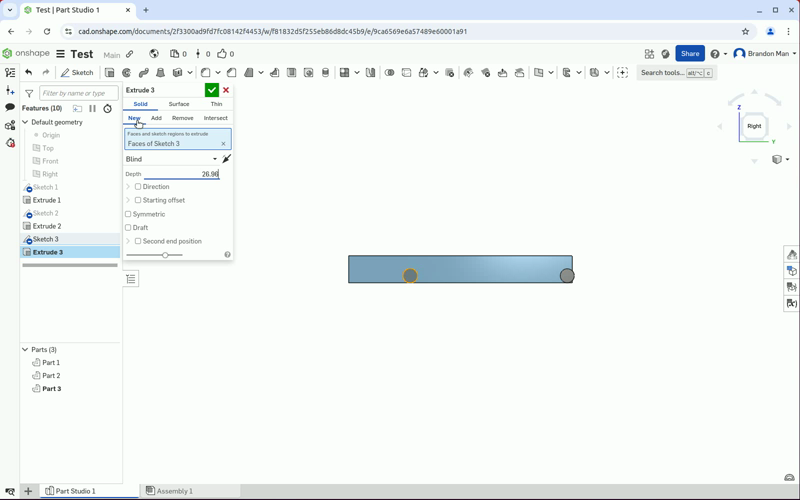
key(tab, 3)
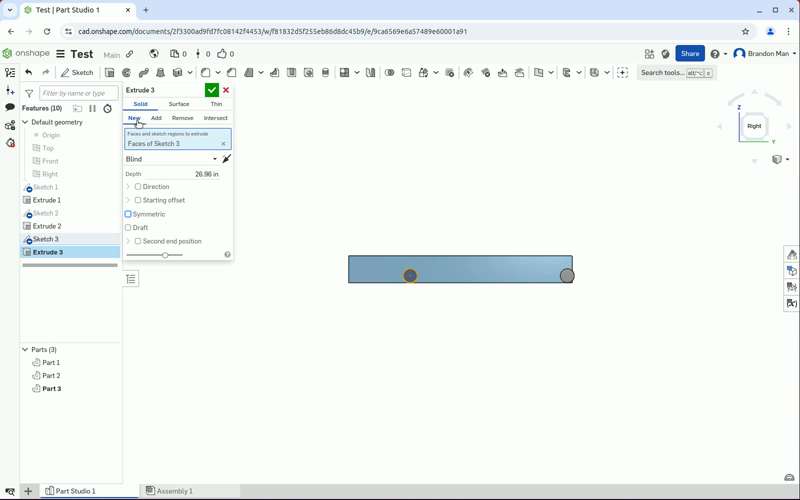
key(space)
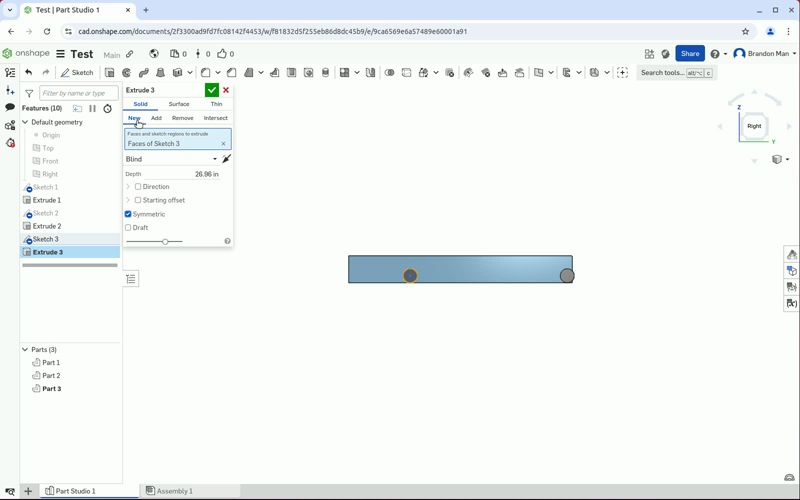
key(enter)
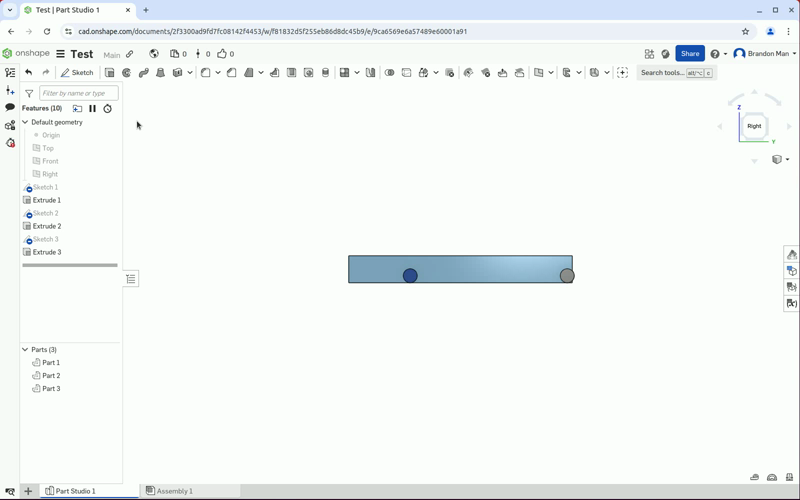
key(shift+h)
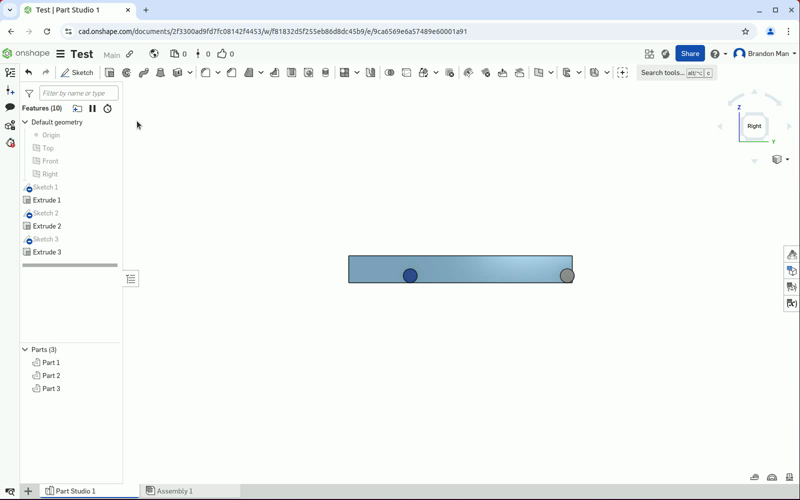
key(shift+h)
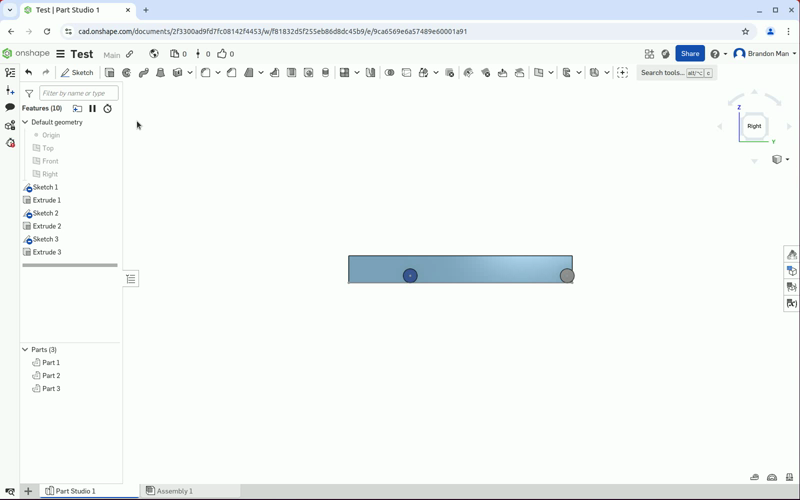
mouse_move(73, 189)
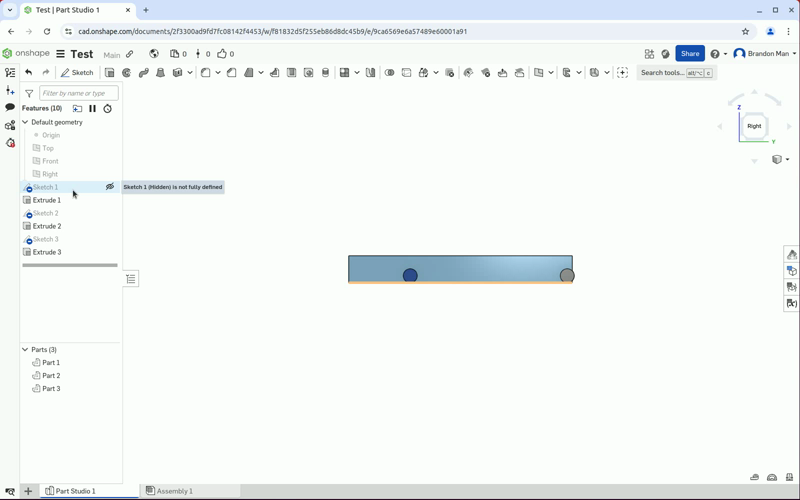
click(73, 189)
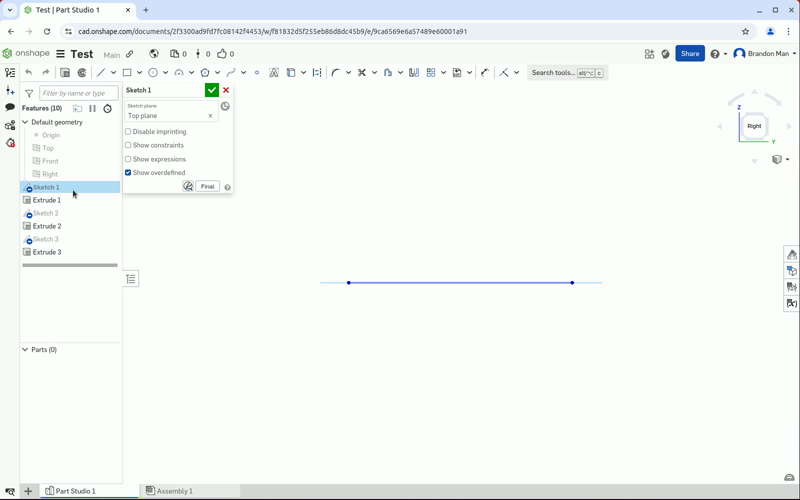
mouse_move(229, 92)
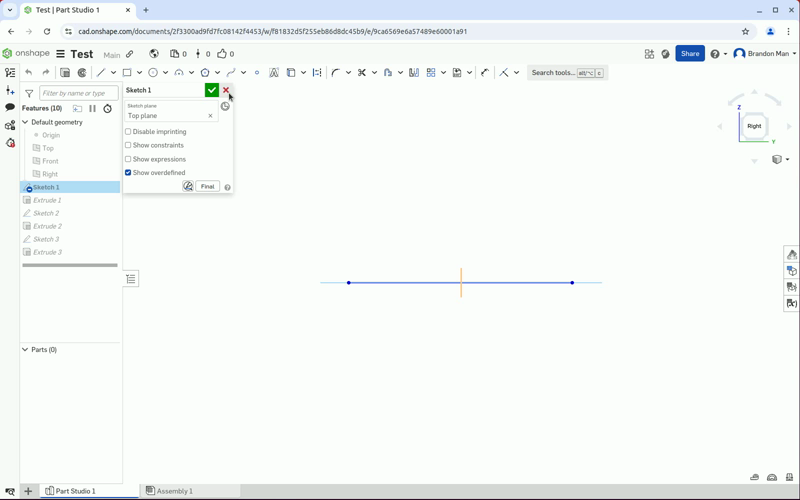
click(229, 92)
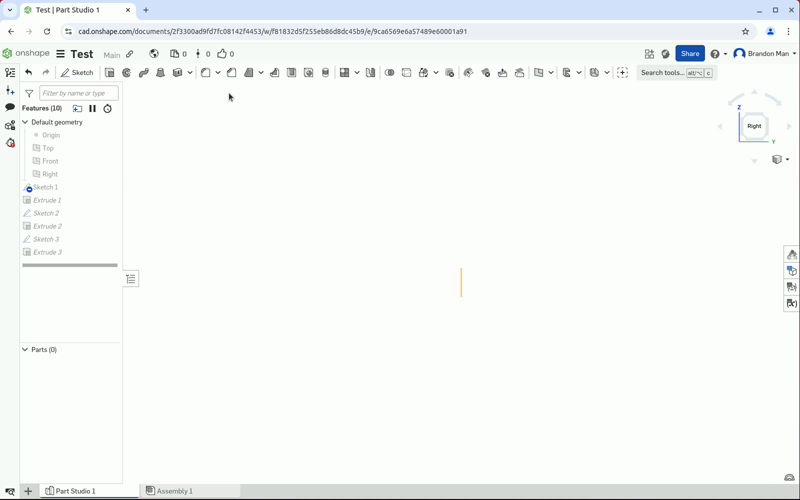
mouse_move(541, 75)
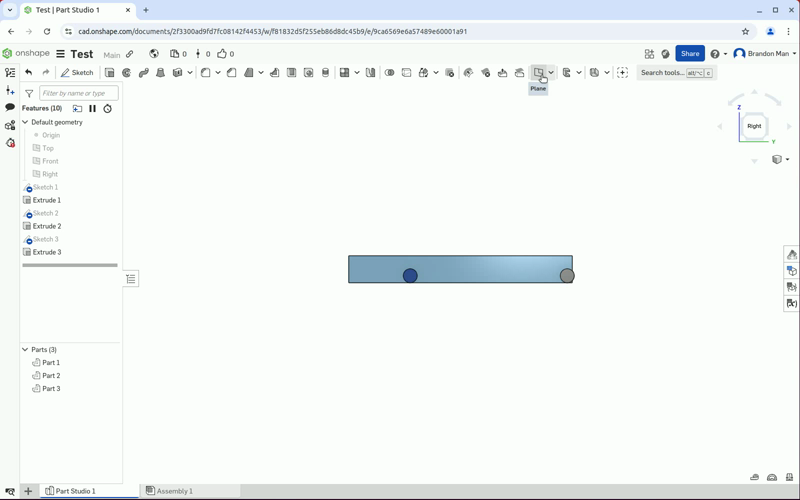
click(541, 75)
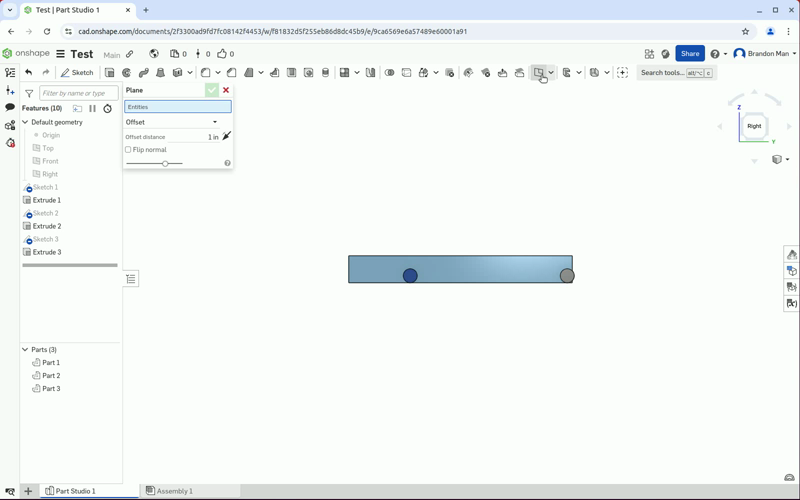
mouse_move(73, 176)
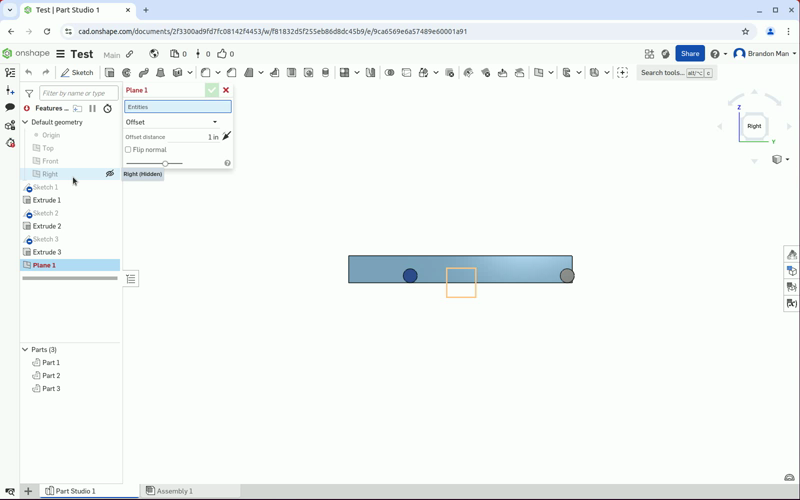
click(73, 176)
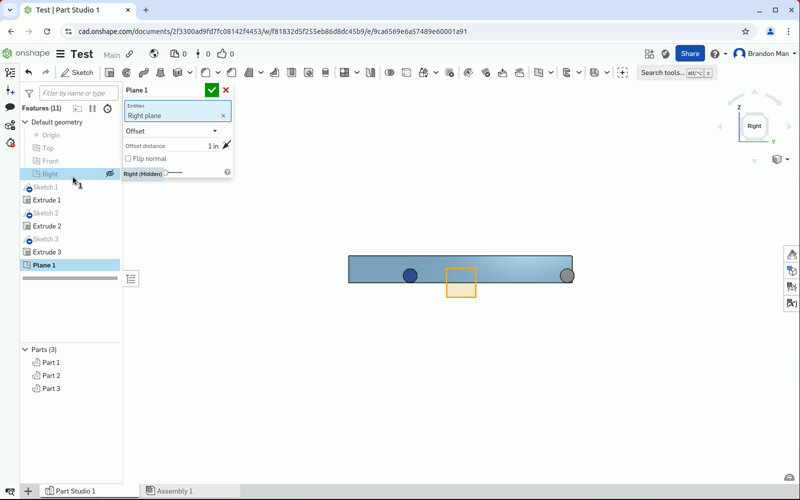
key(tab, 2)
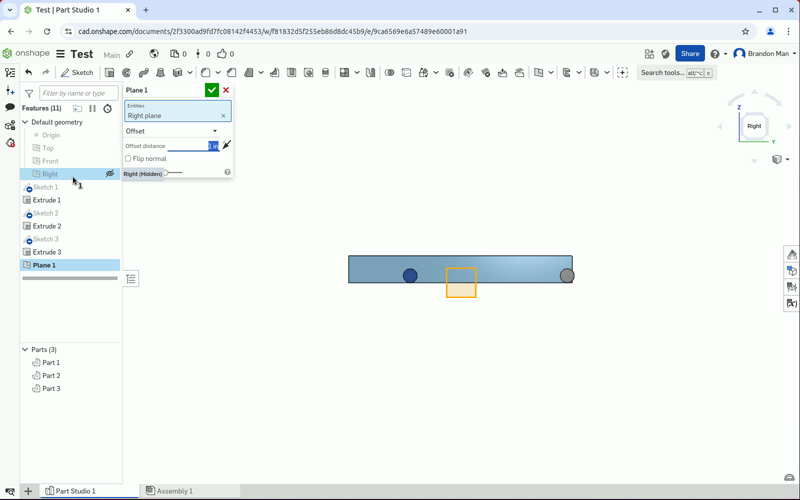
text(8.196)
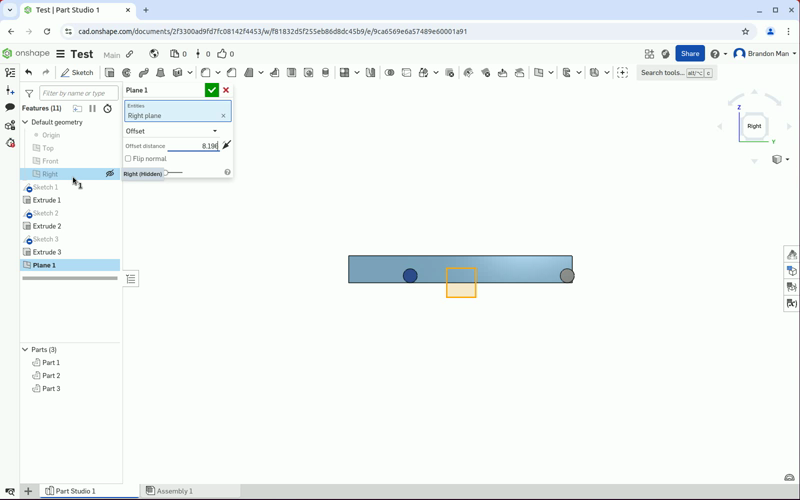
key(enter, 2)
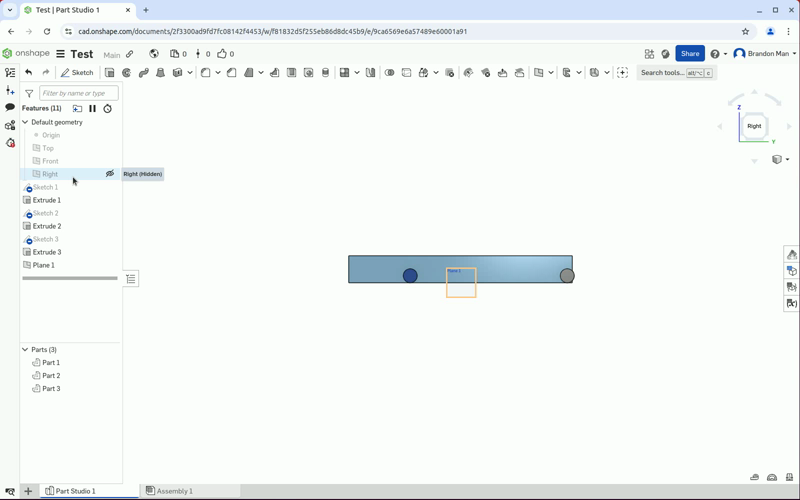
key(shift+s)
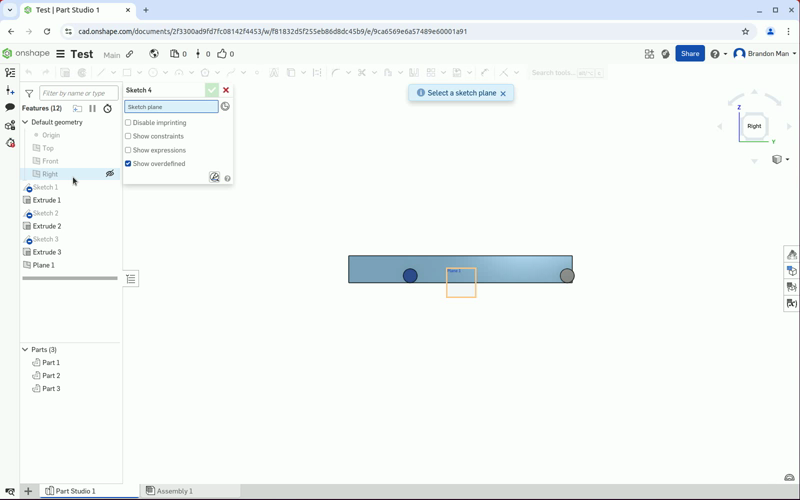
mouse_move(73, 267)
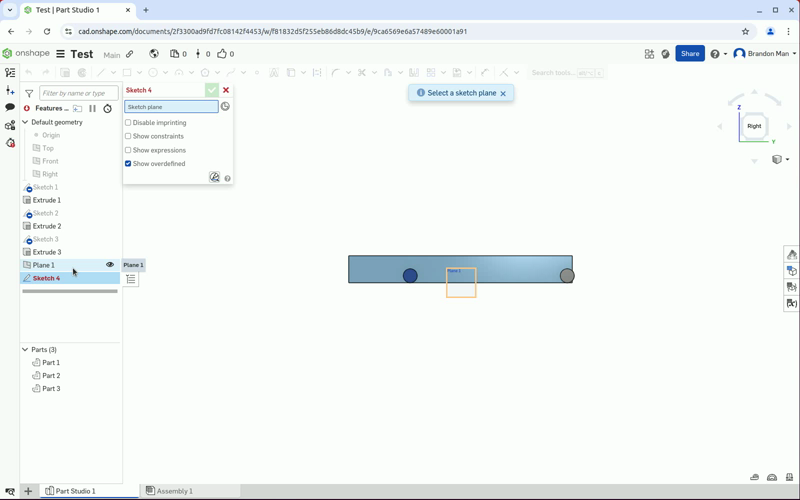
click(73, 267)
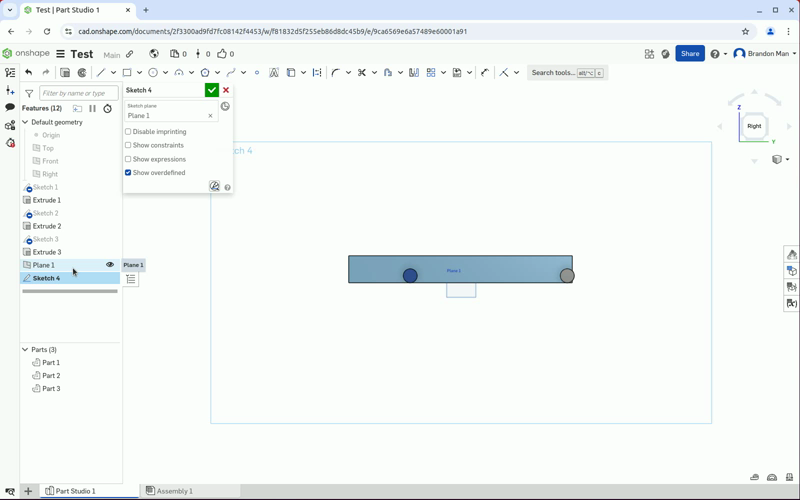
mouse_move(73, 352)
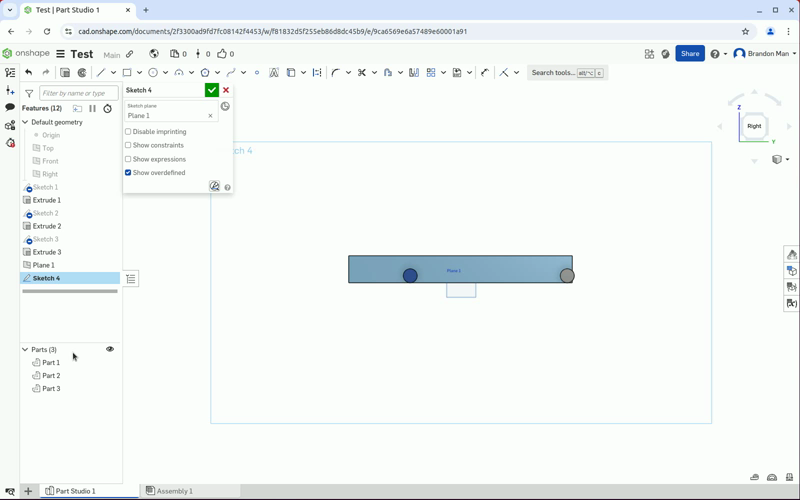
key(y)
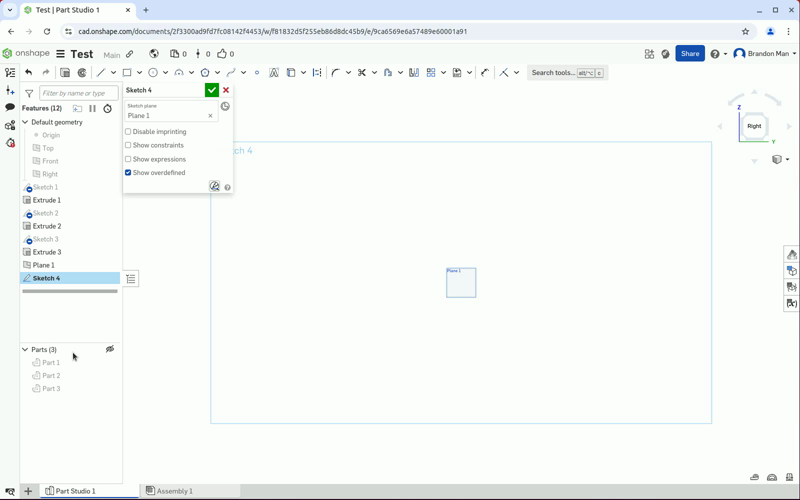
key(a)
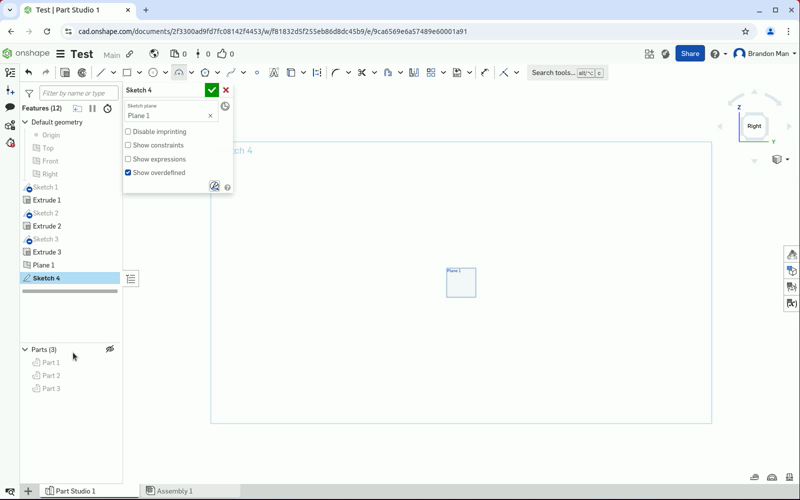
key_down(shift)
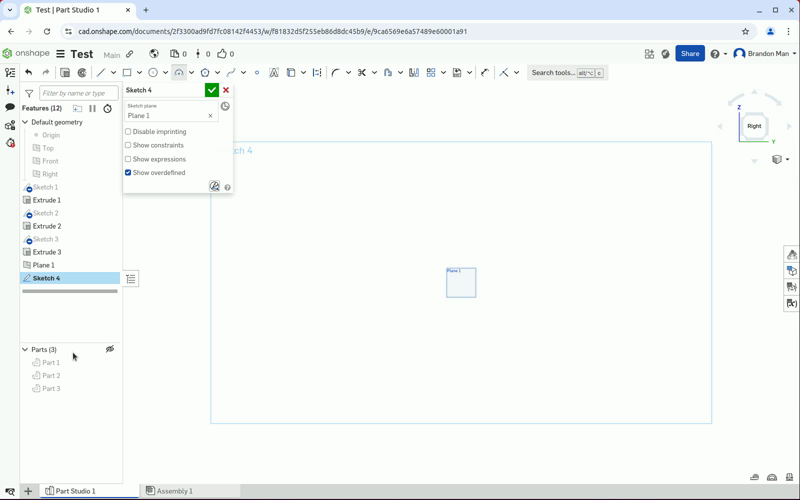
mouse_move(560, 255)
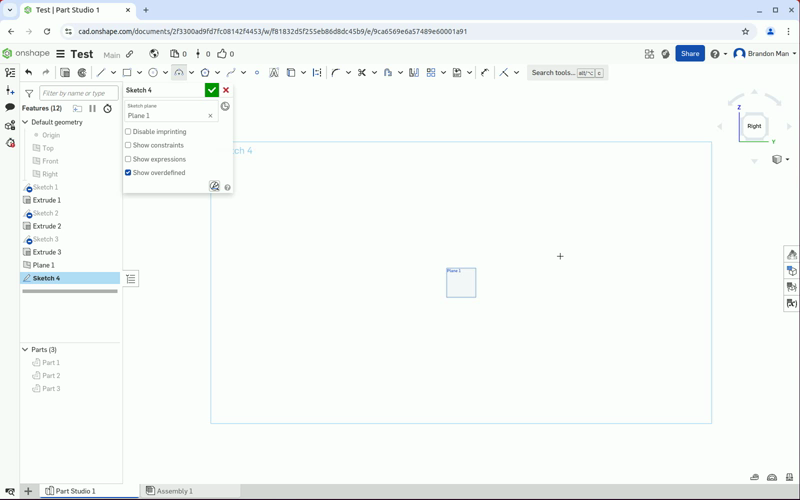
click(560, 255)
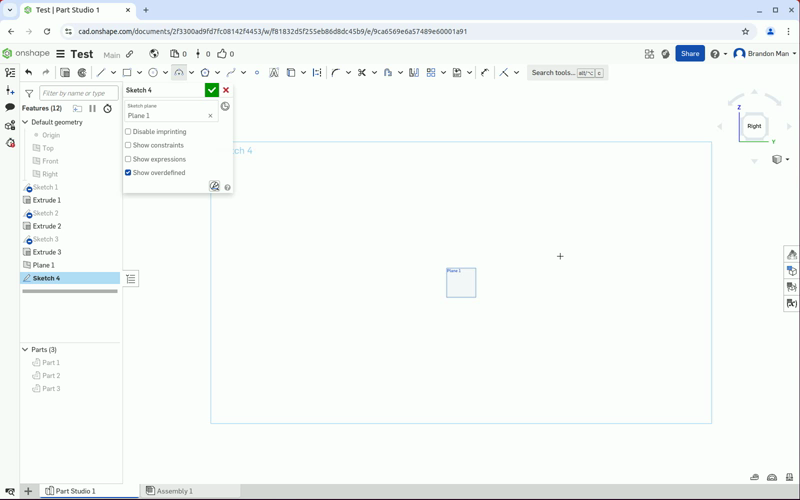
key_up(shift)
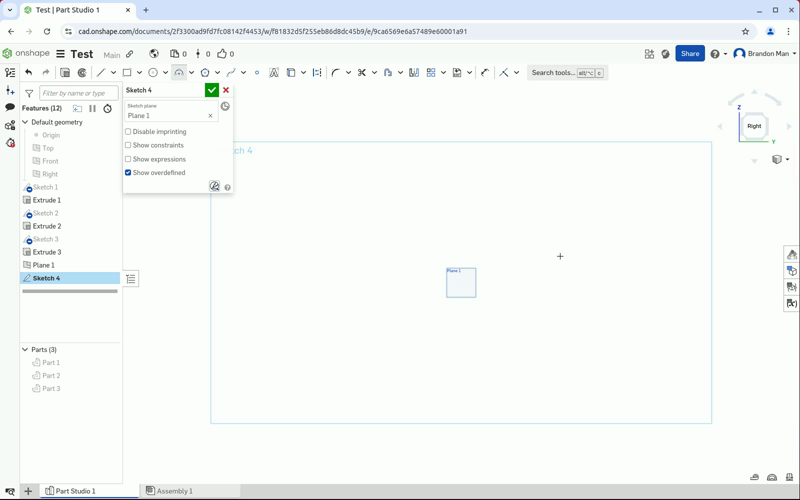
key_down(shift)
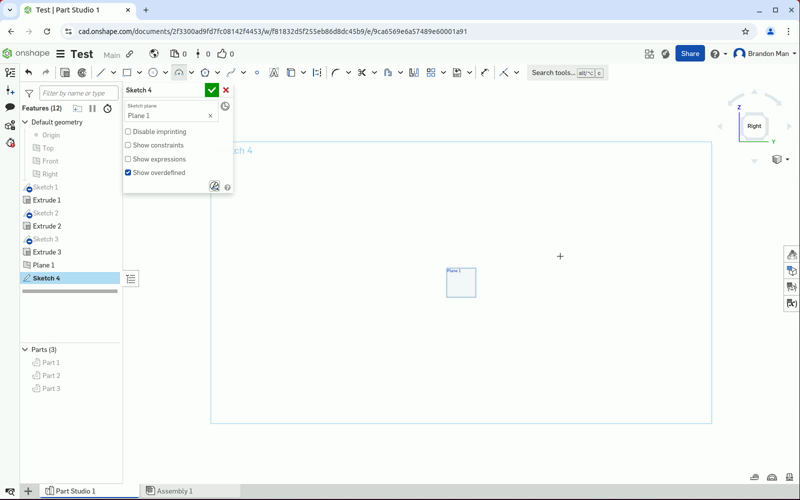
mouse_move(574, 269)
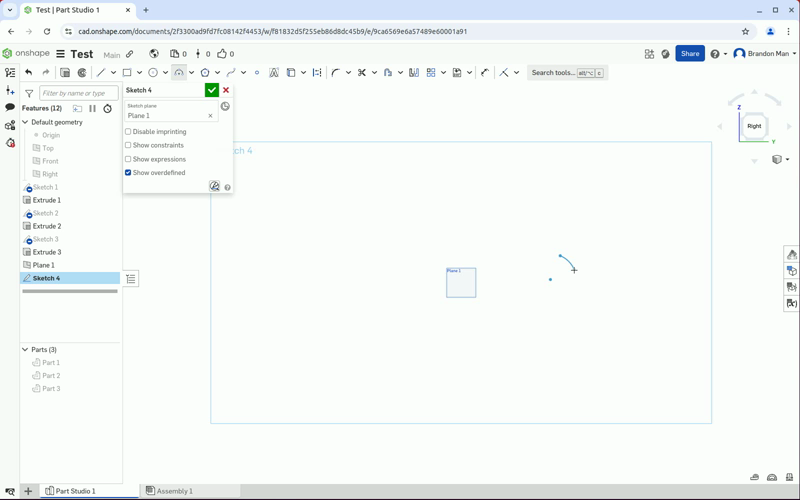
click(574, 269)
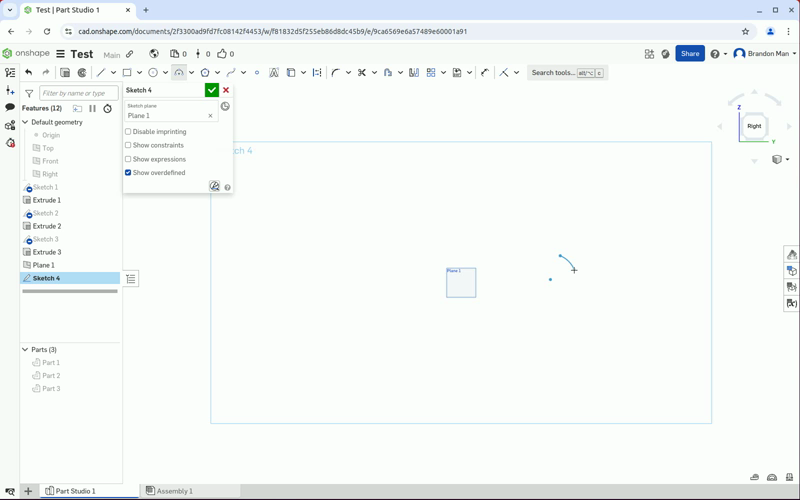
mouse_move(570, 260)
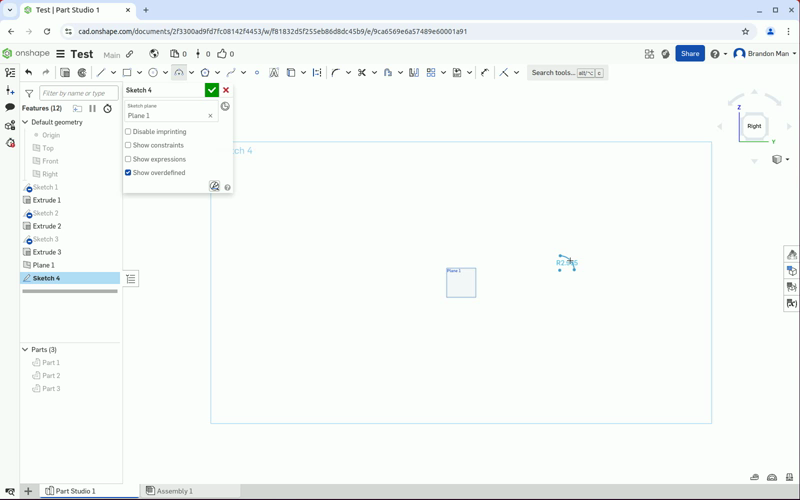
click(570, 260)
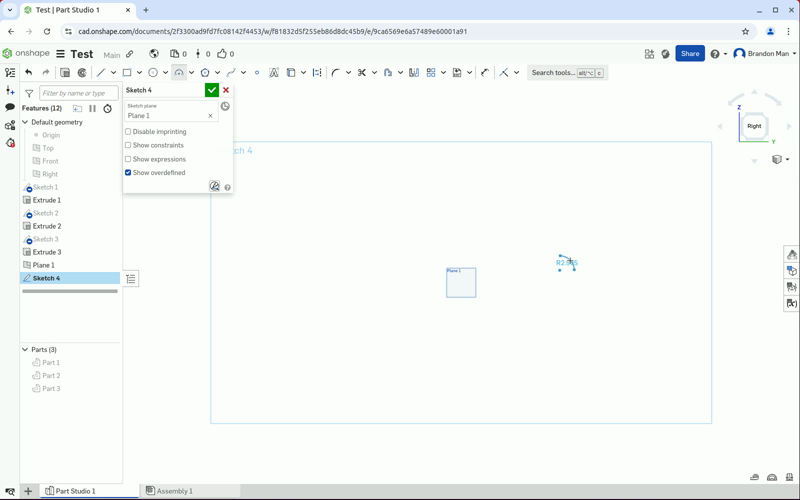
key_up(shift)
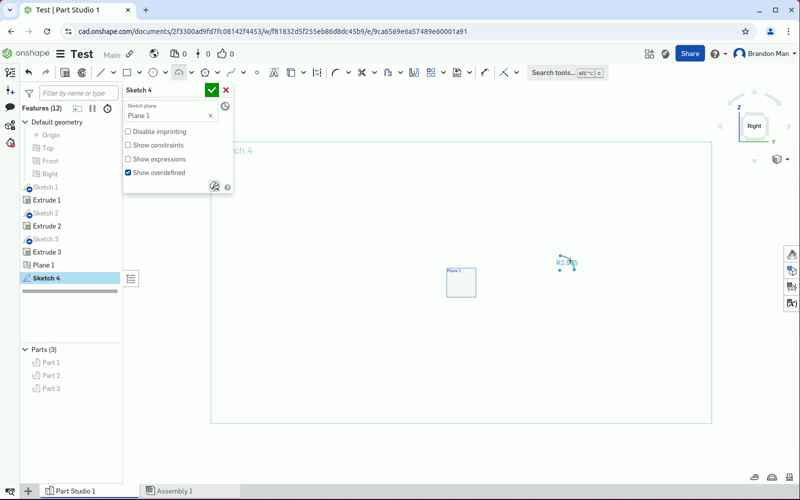
key(esc)
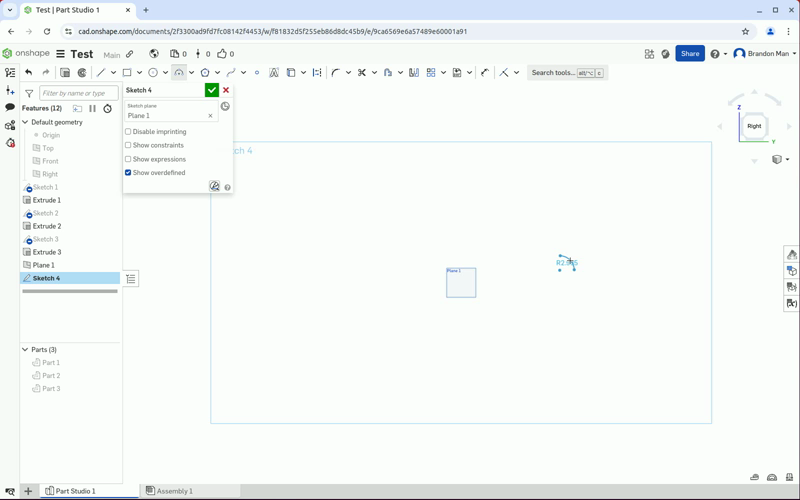
key(l)
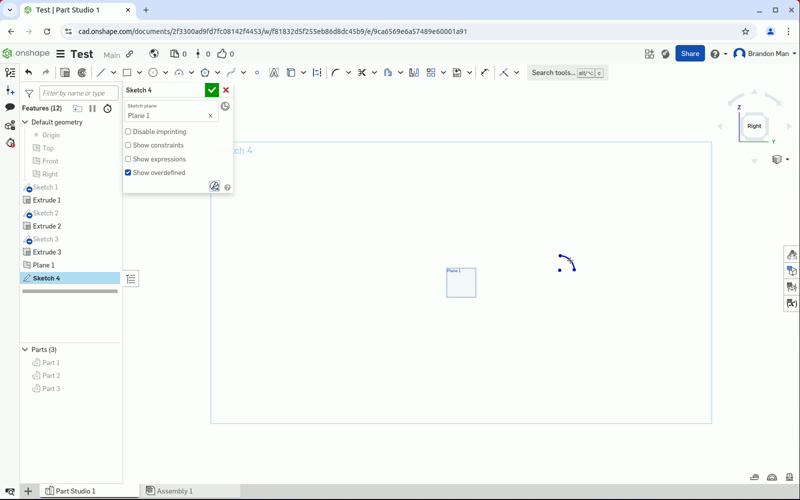
mouse_move(574, 269)
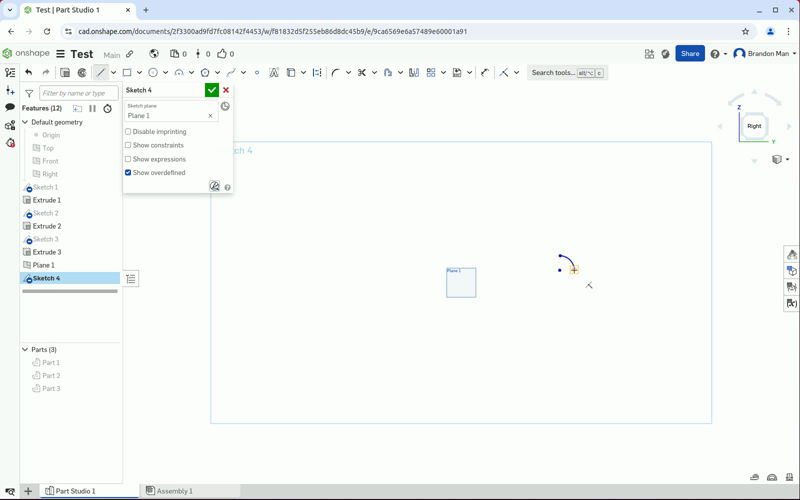
click(574, 269)
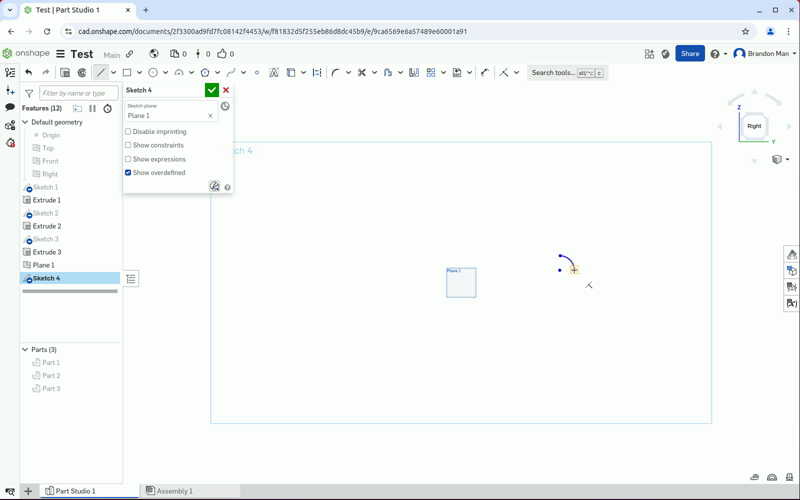
key_down(shift)
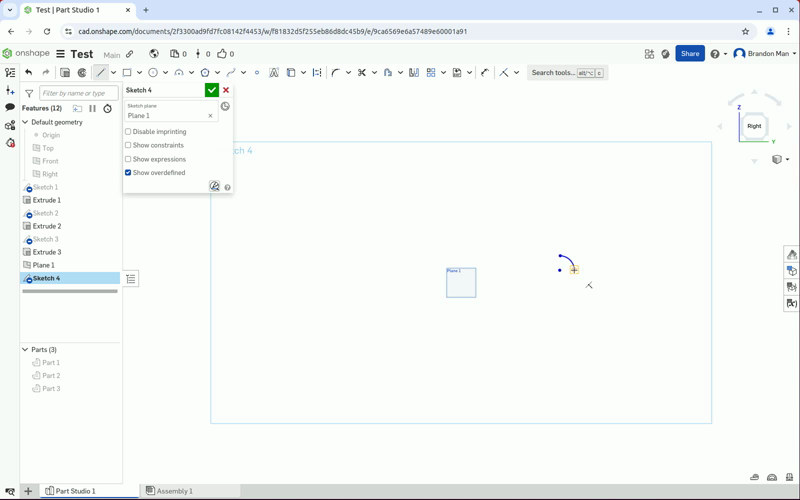
mouse_move(589, 269)
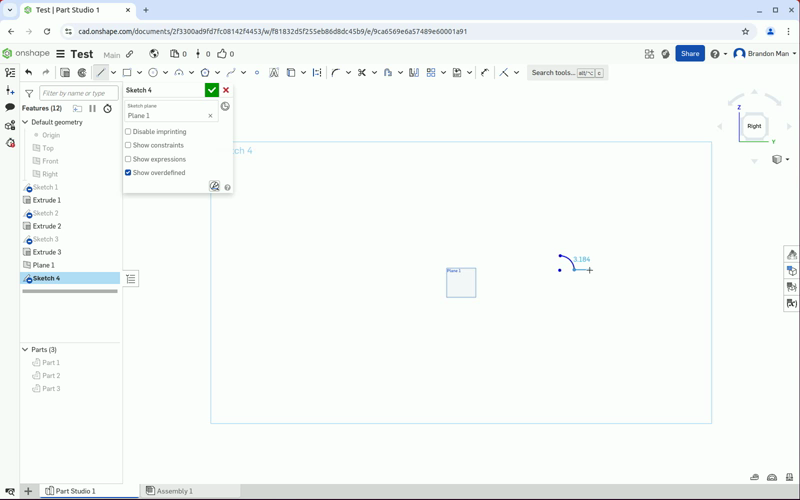
mouse_move(574, 255)
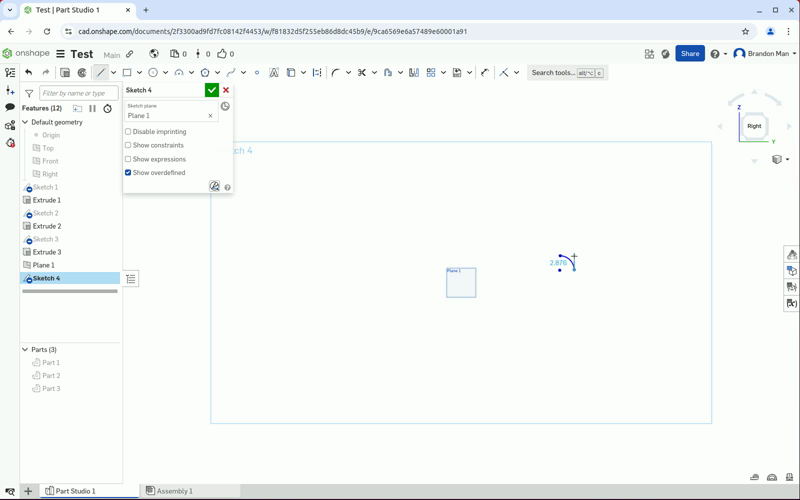
click(574, 255)
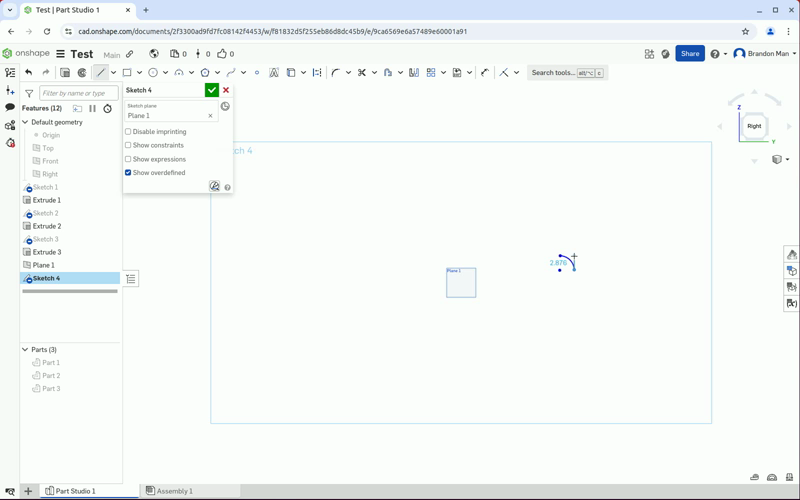
key_up(shift)
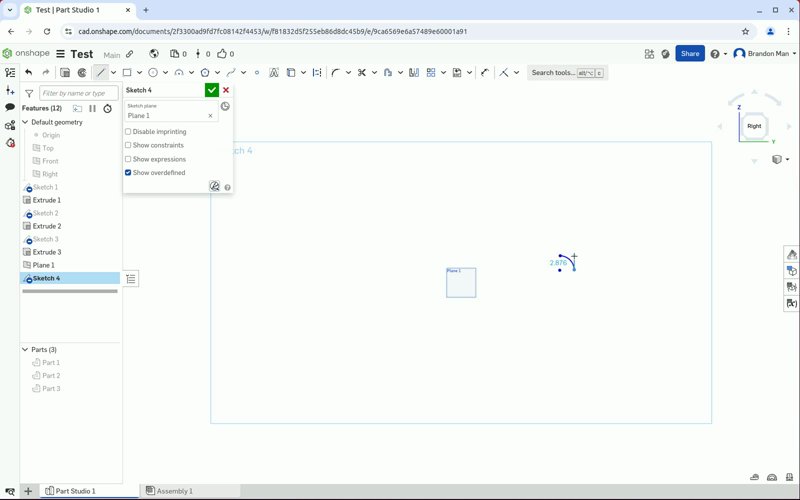
mouse_move(589, 255)
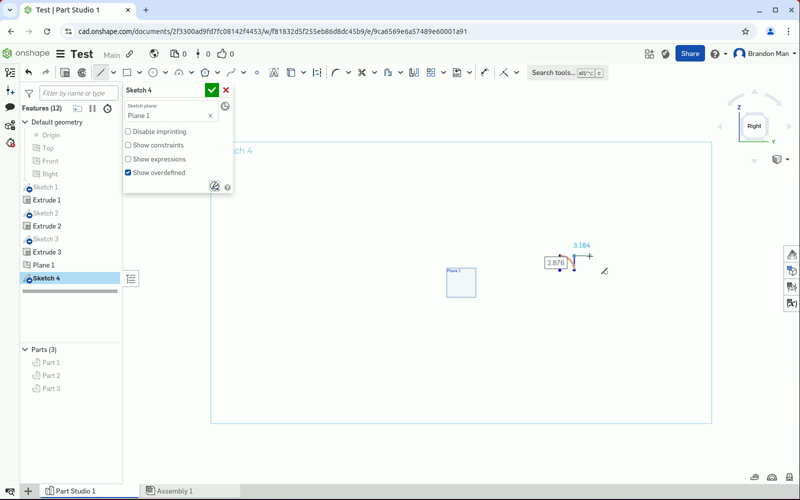
key_down(shift)
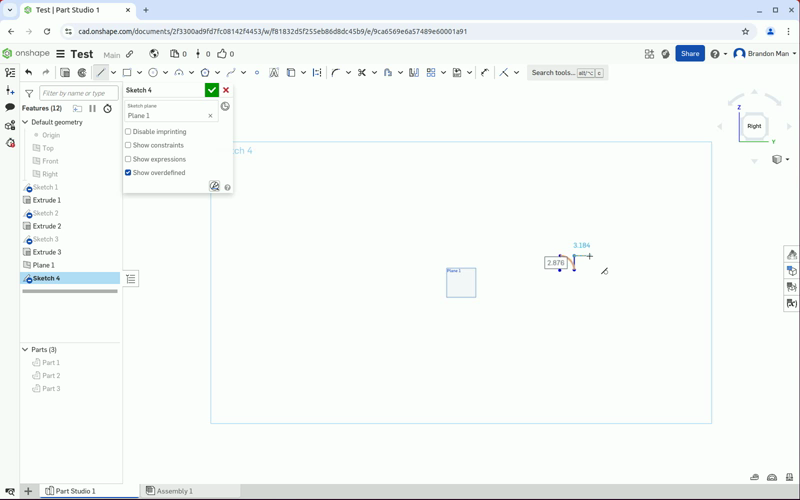
mouse_move(560, 255)
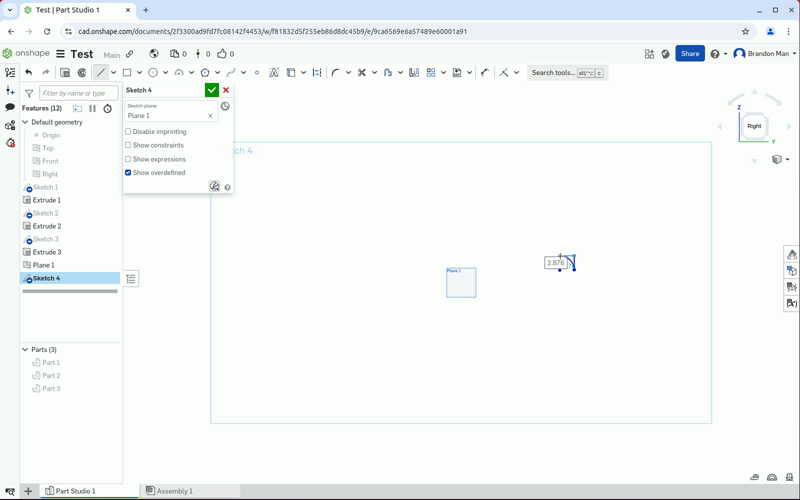
key_up(shift)
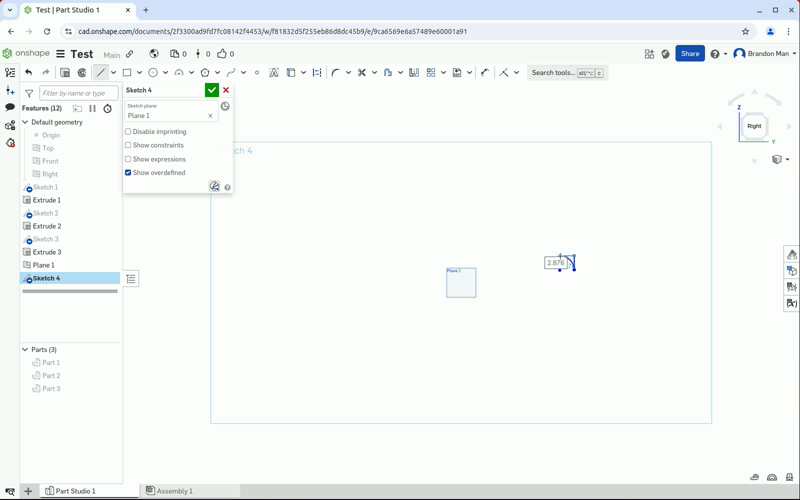
click(560, 255)
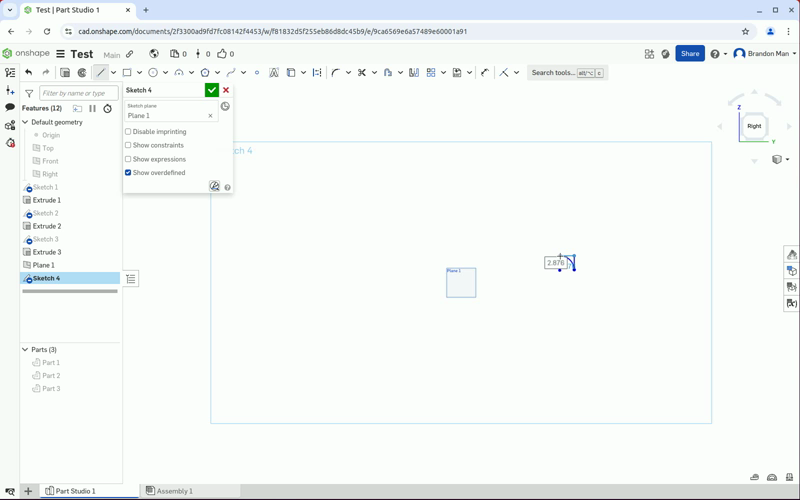
key(esc)
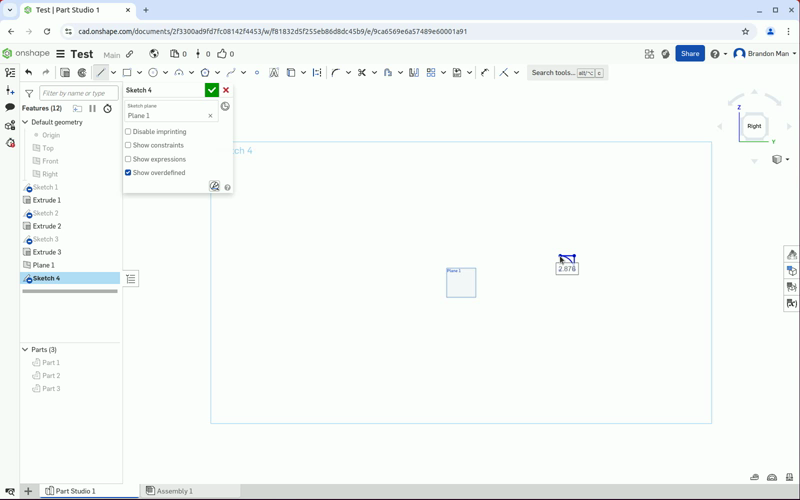
mouse_move(573, 256)
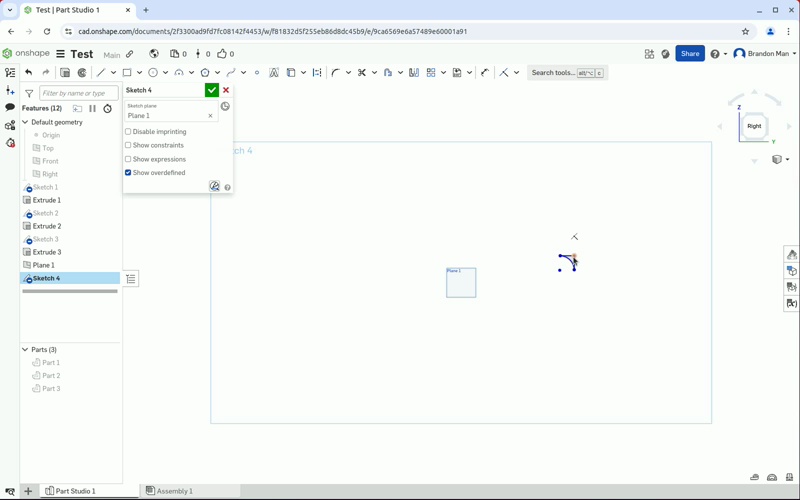
scroll(6)
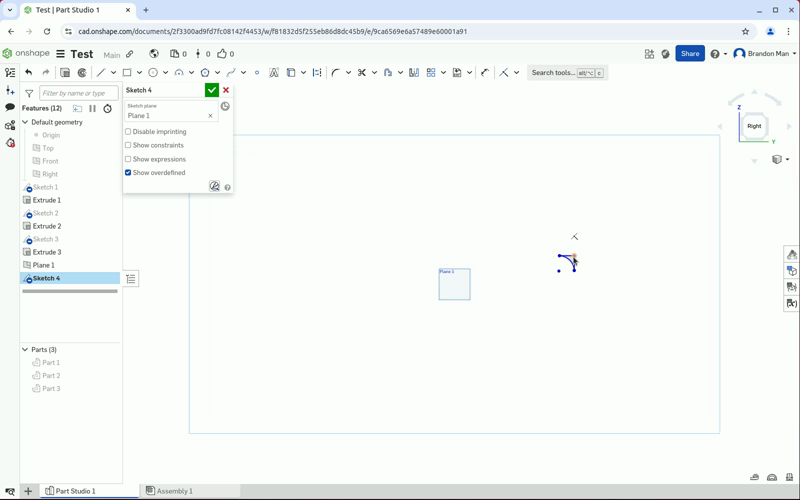
scroll(6)
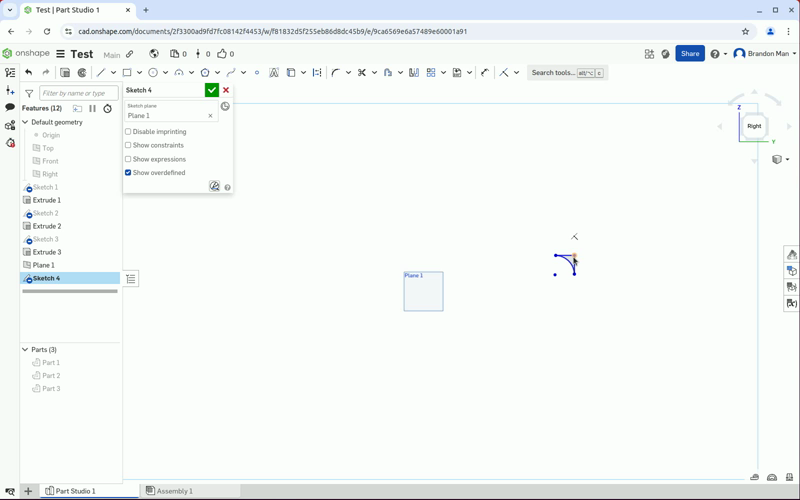
scroll(6)
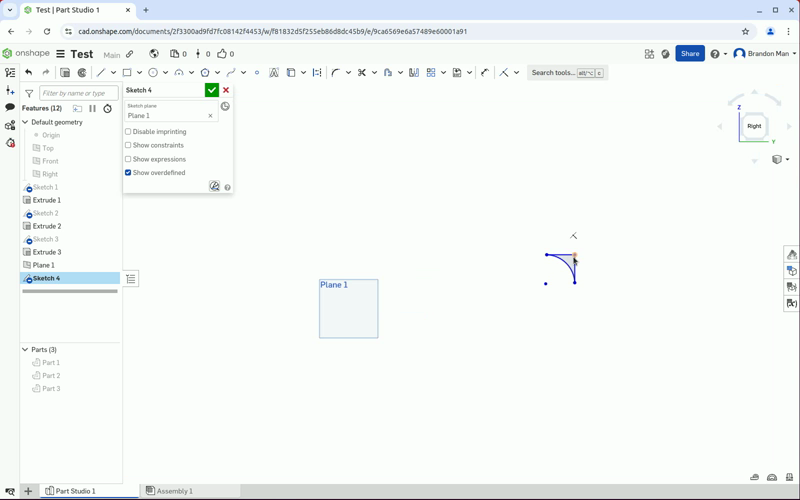
scroll(6)
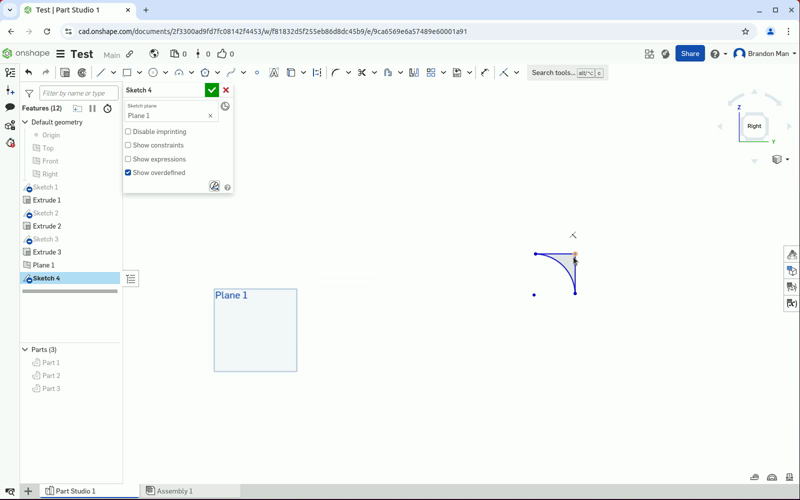
scroll(6)
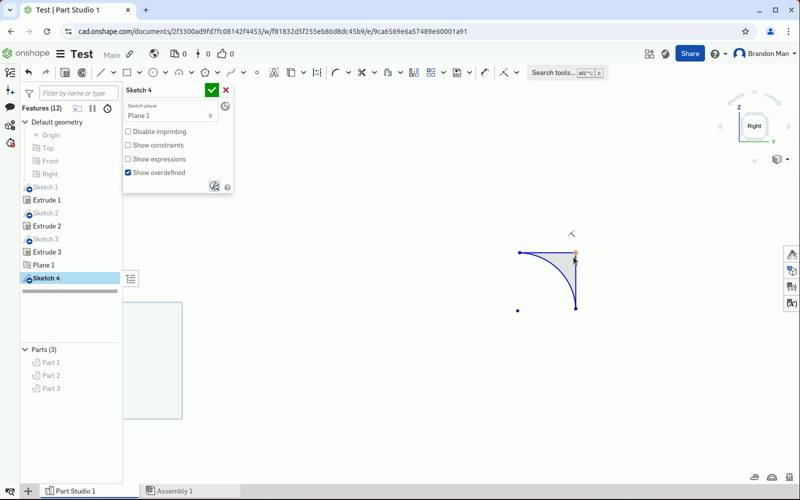
scroll(6)
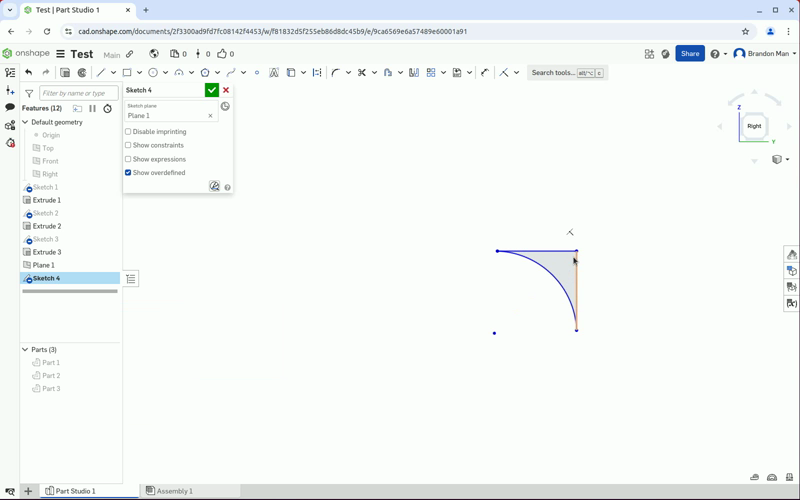
scroll(6)
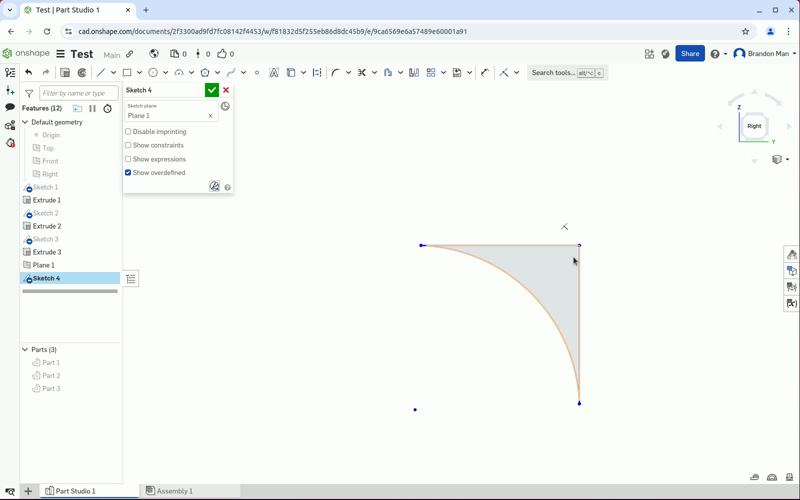
click(573, 256)
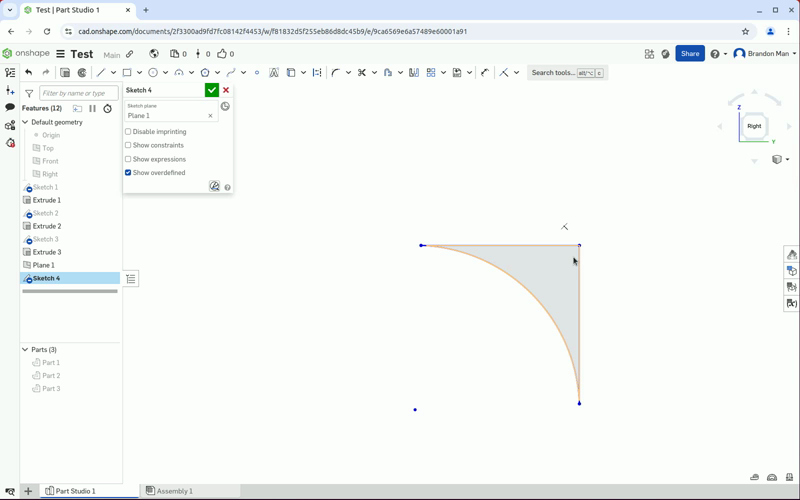
scroll(-6)
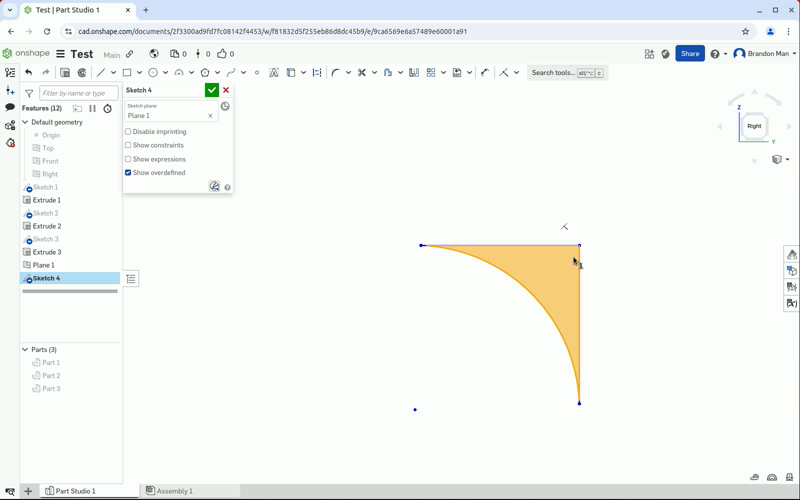
scroll(-6)
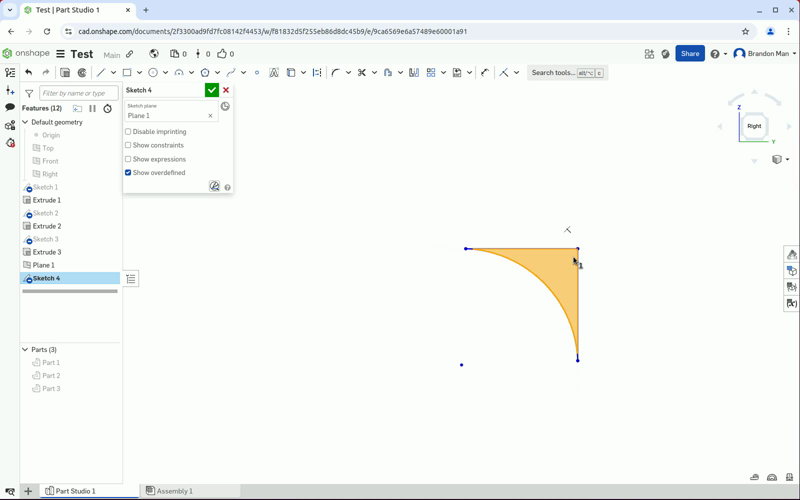
scroll(-6)
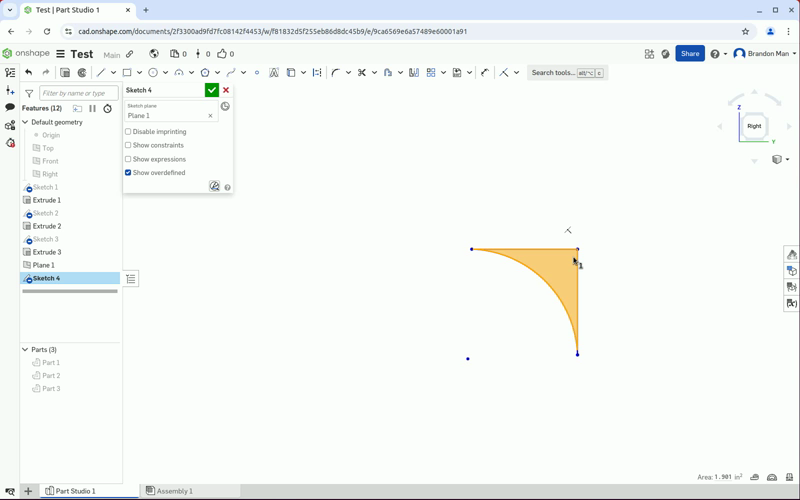
scroll(-6)
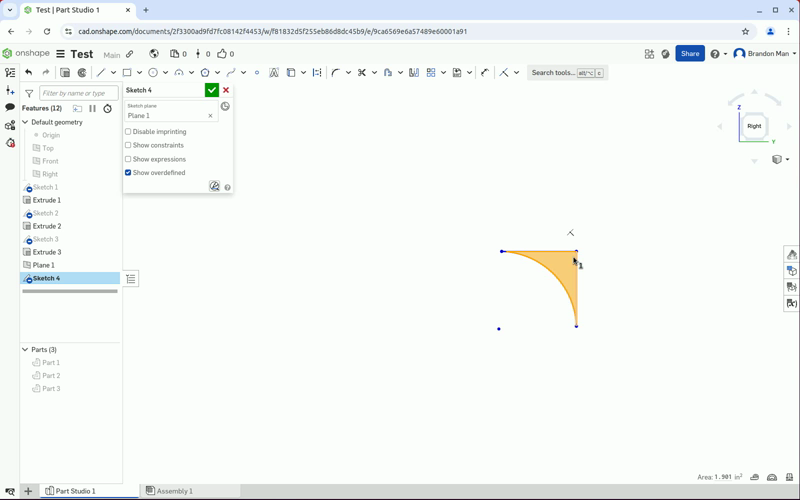
scroll(-6)
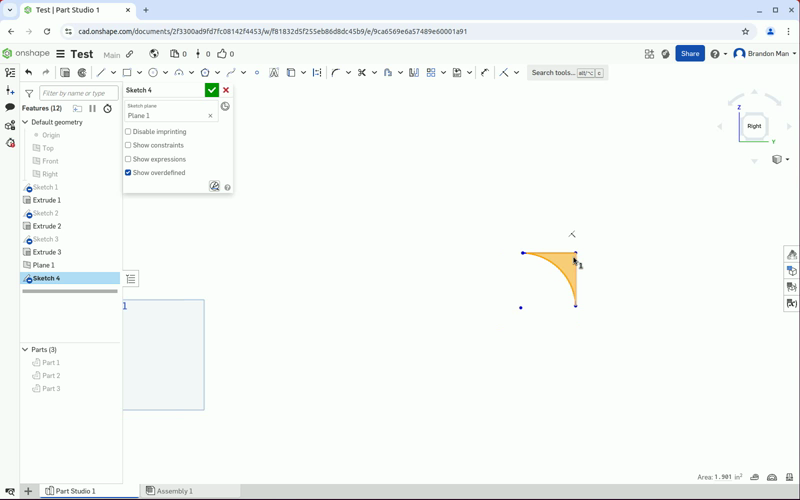
scroll(-6)
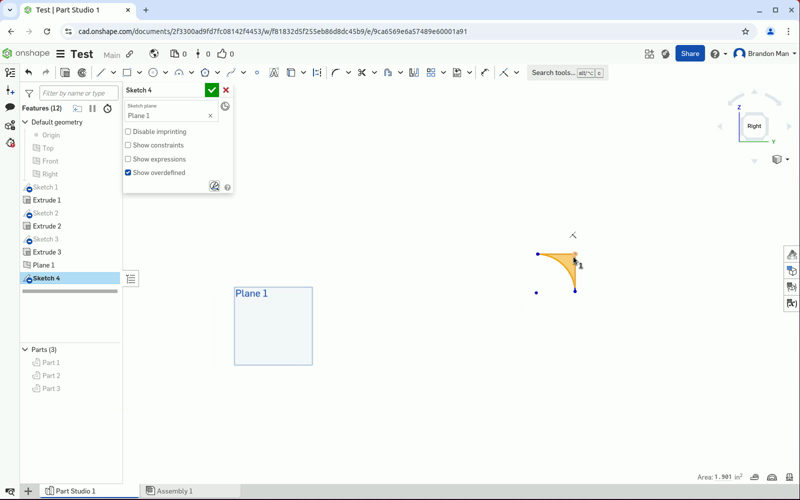
scroll(-6)
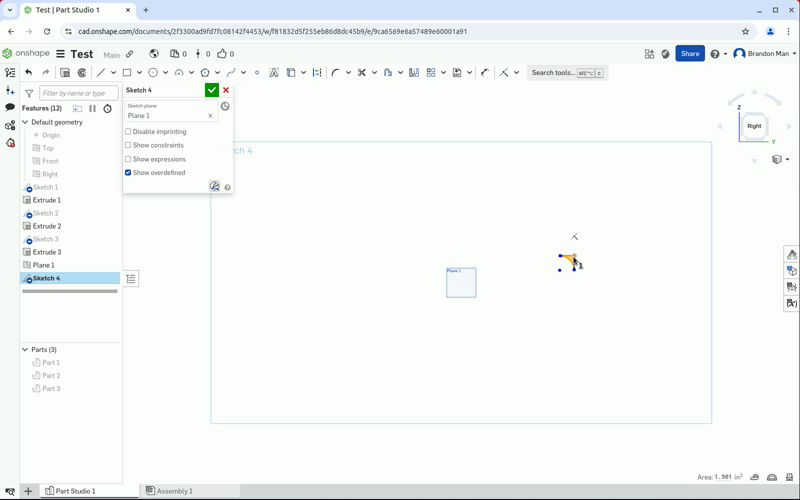
mouse_move(73, 352)
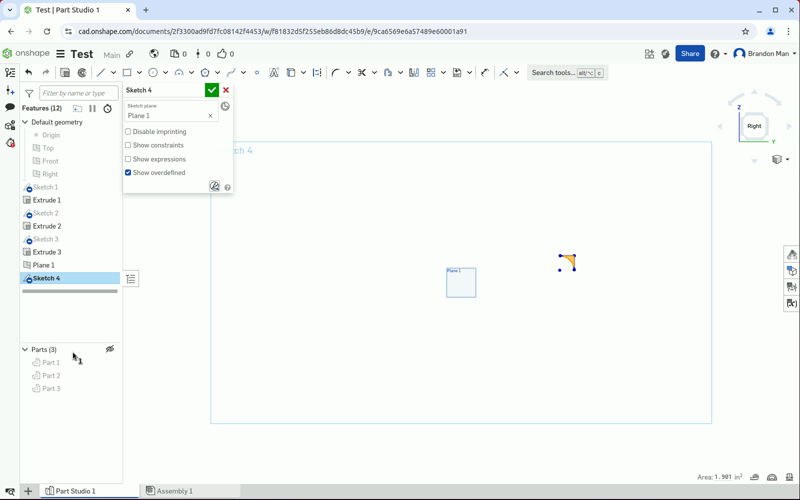
key(shift+y)
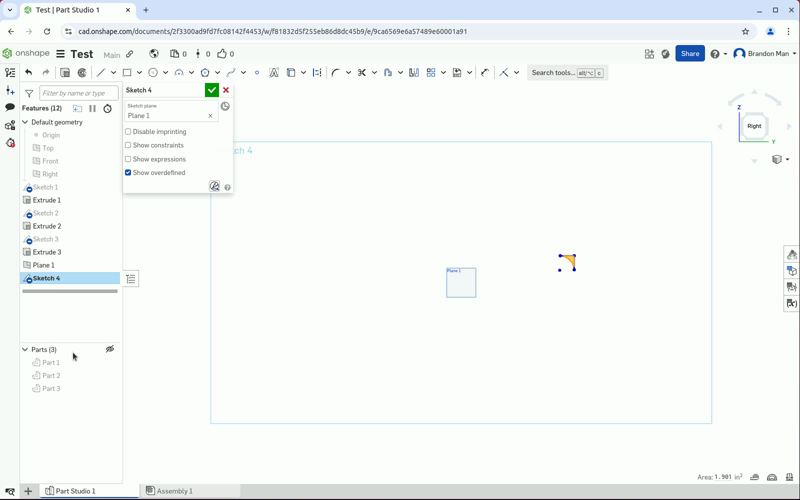
key(shift+e)
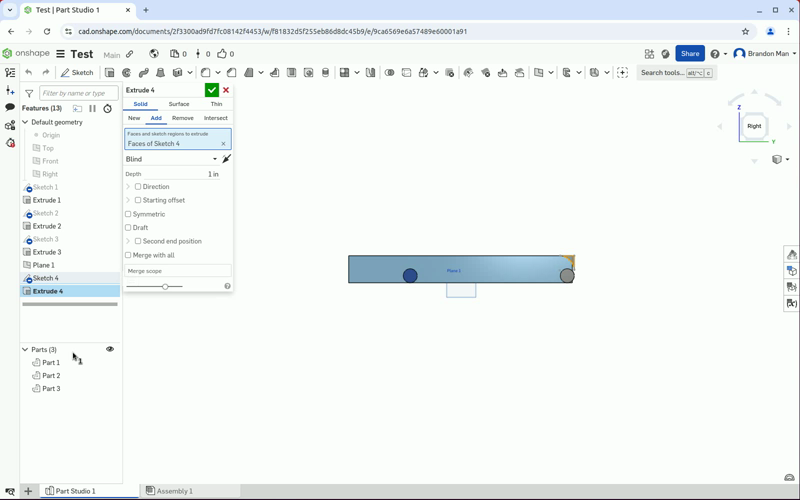
mouse_move(143, 106)
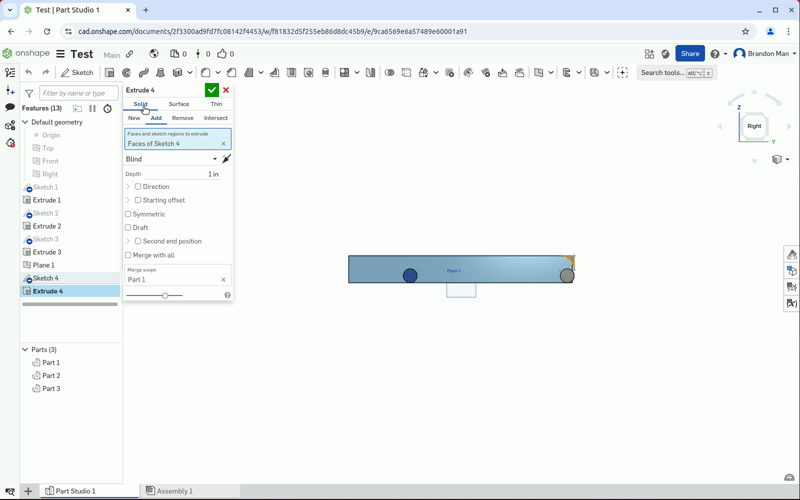
click(143, 106)
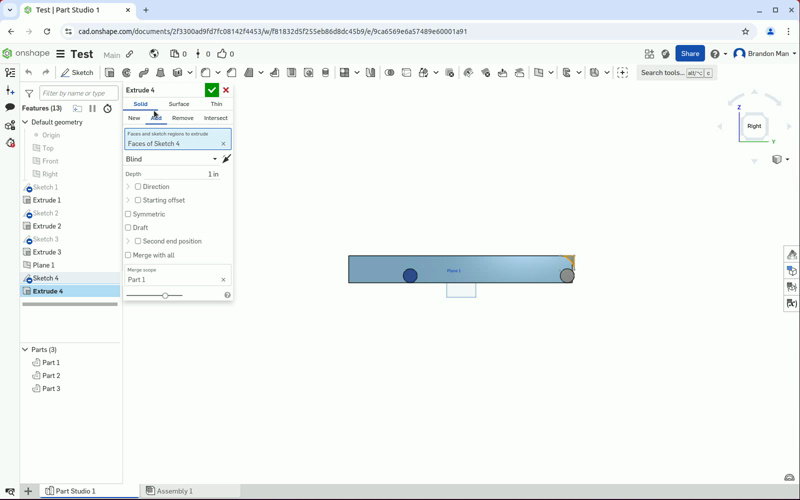
mouse_move(186, 120)
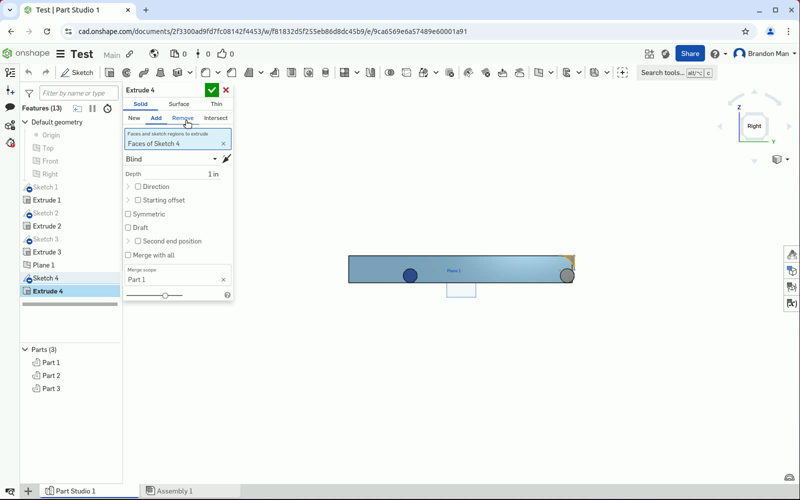
click(186, 120)
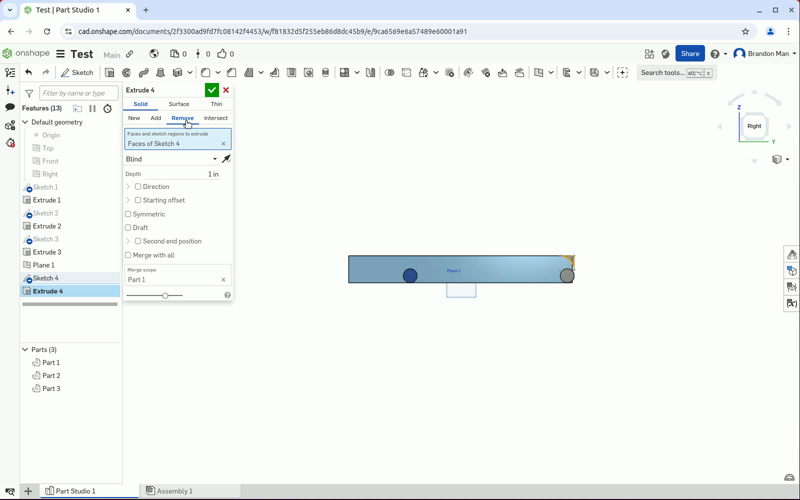
key(tab, 4)
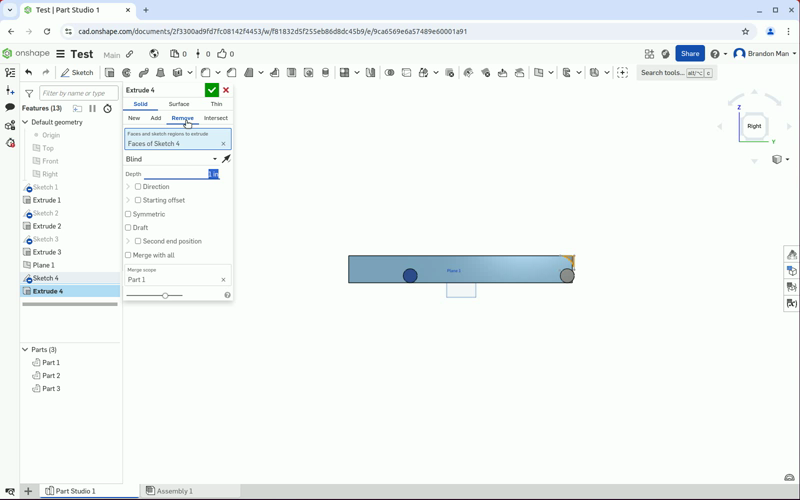
text(17.09)
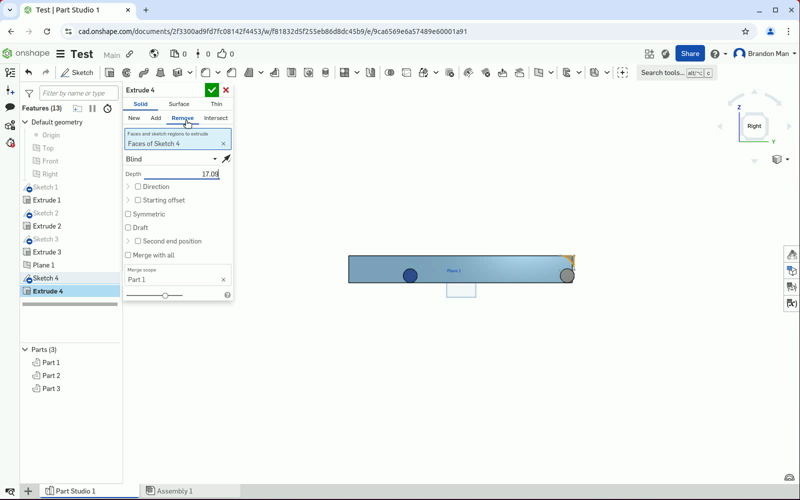
key(tab, 6)
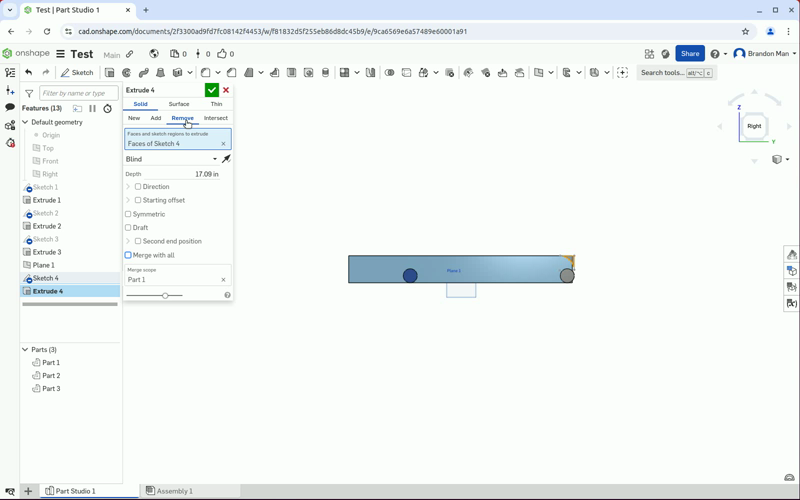
key(space)
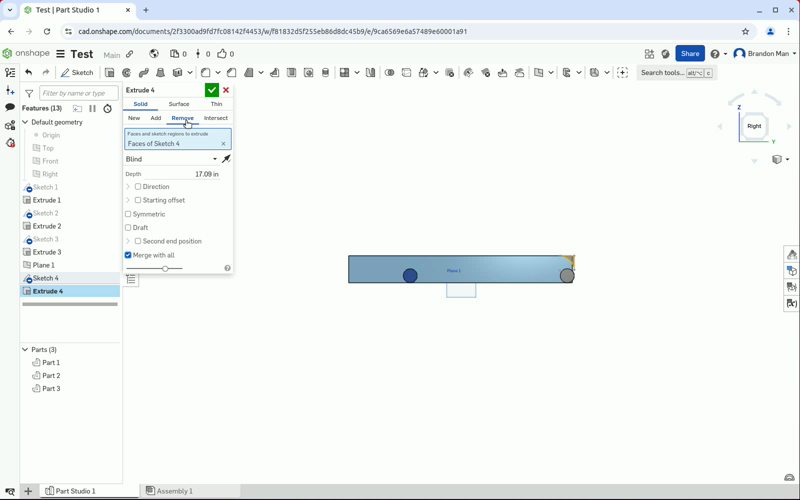
key(enter)
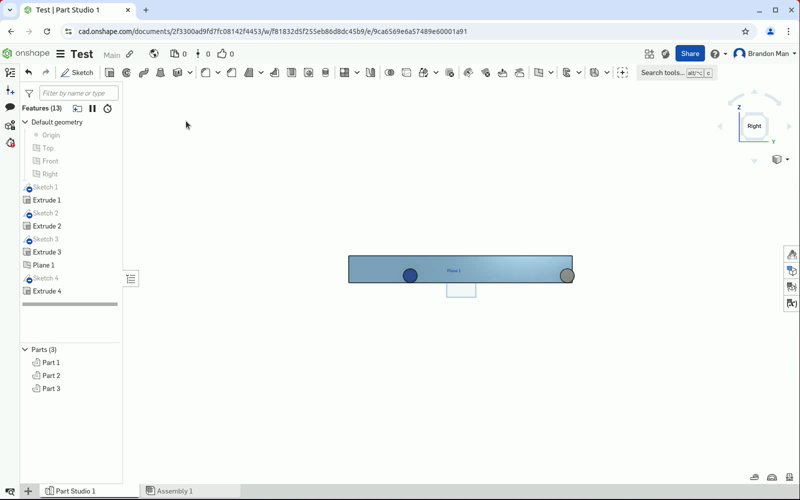
key(shift+h)
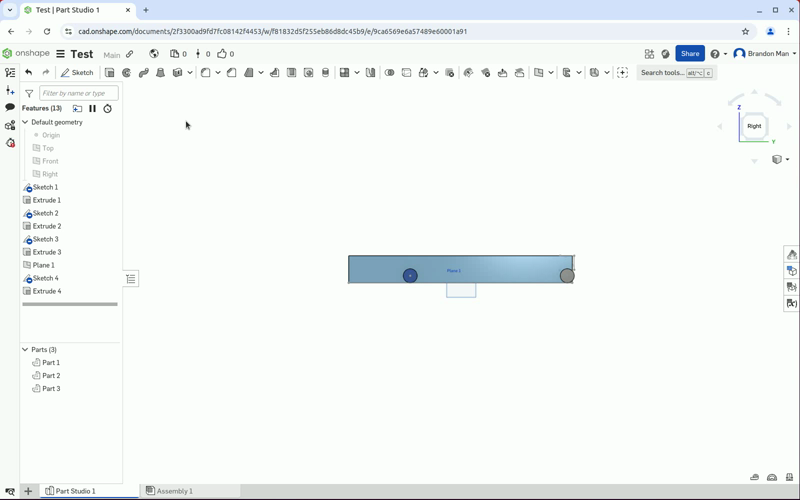
key(shift+h)
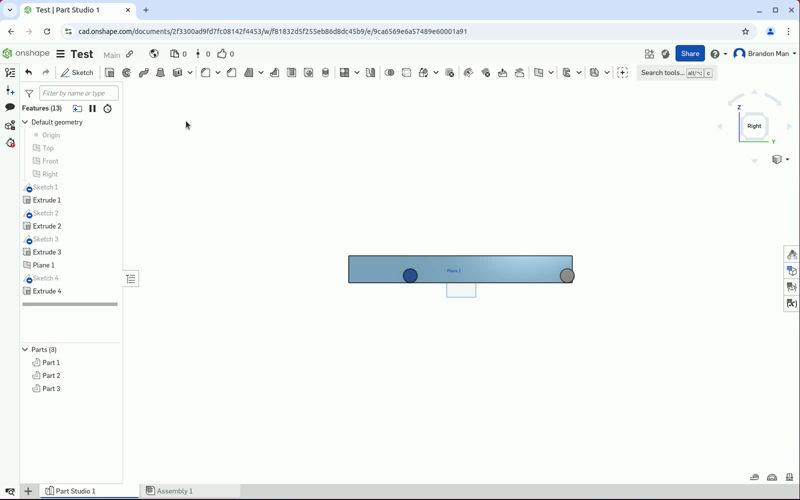
mouse_move(73, 189)
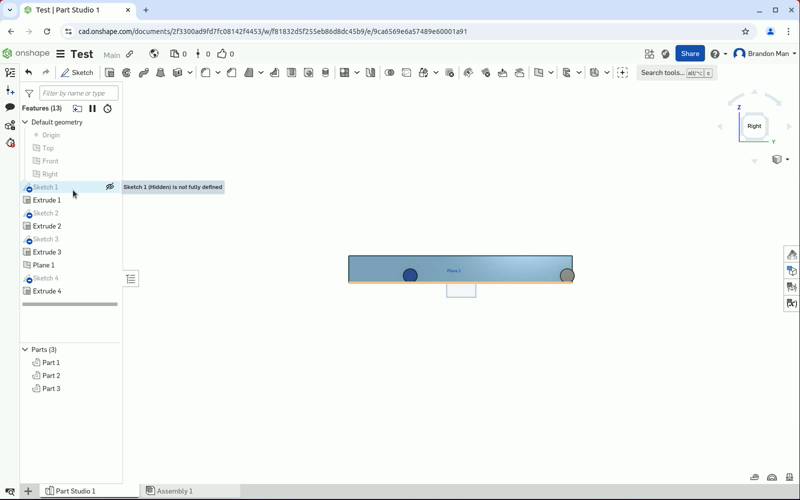
click(73, 189)
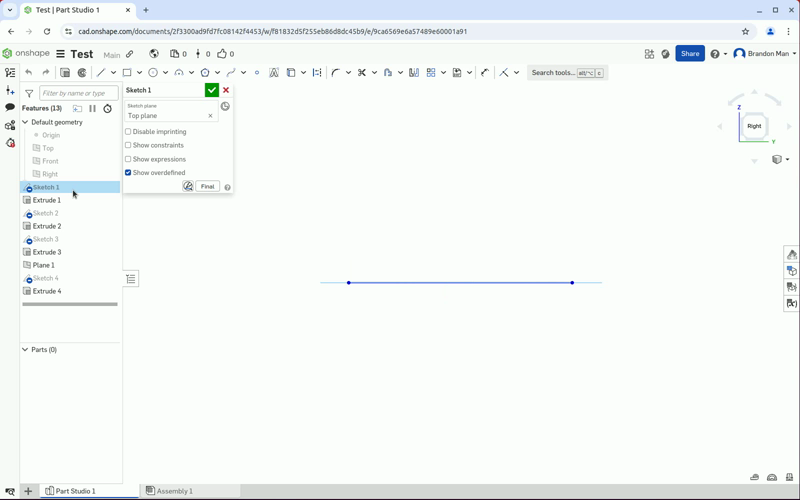
mouse_move(229, 92)
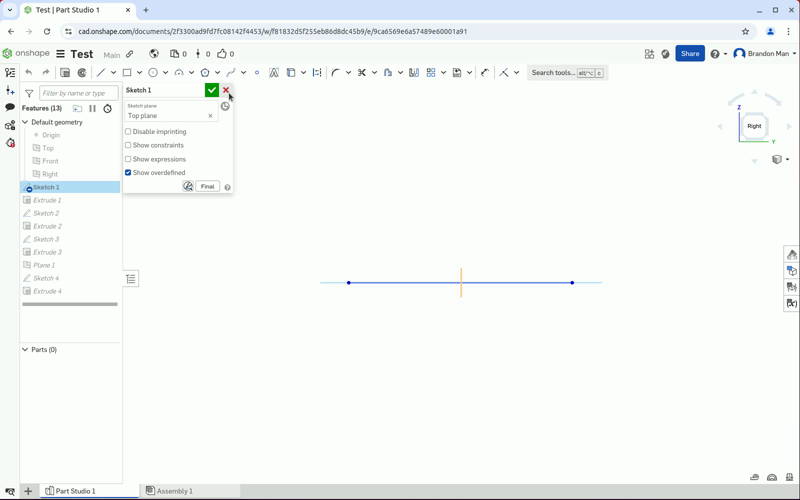
click(229, 92)
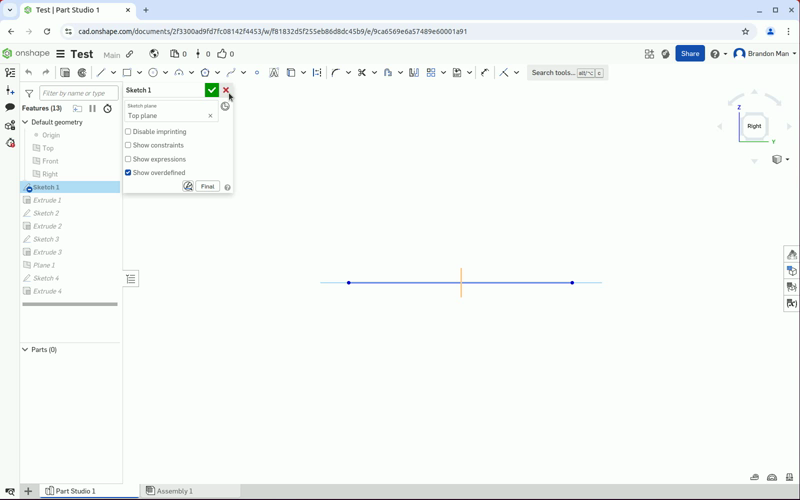
key(shift+s)
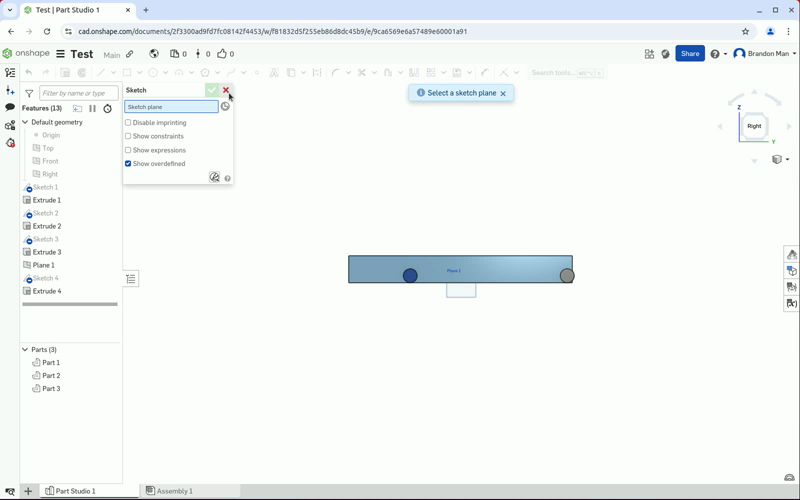
mouse_move(73, 267)
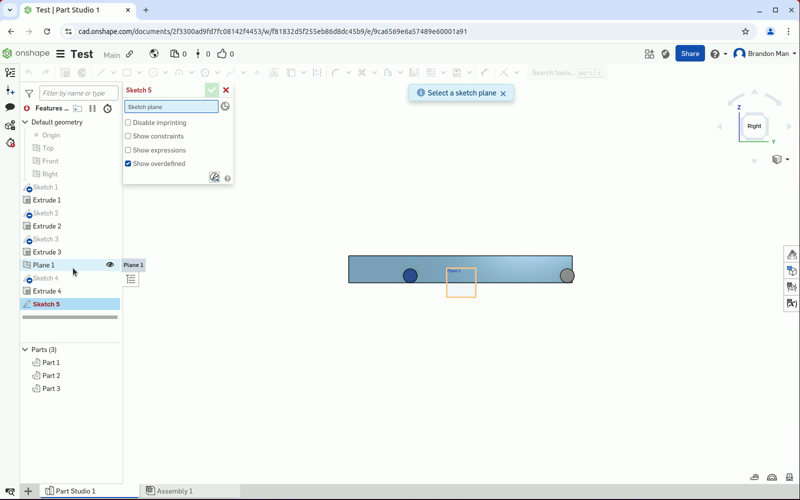
click(73, 267)
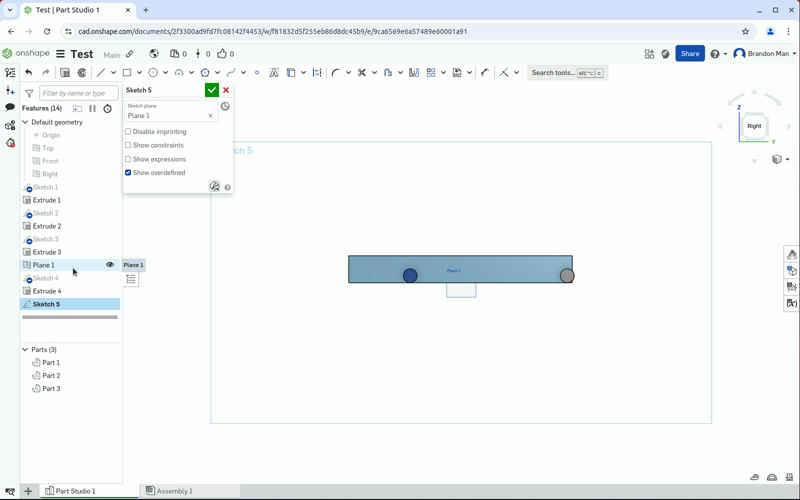
mouse_move(73, 352)
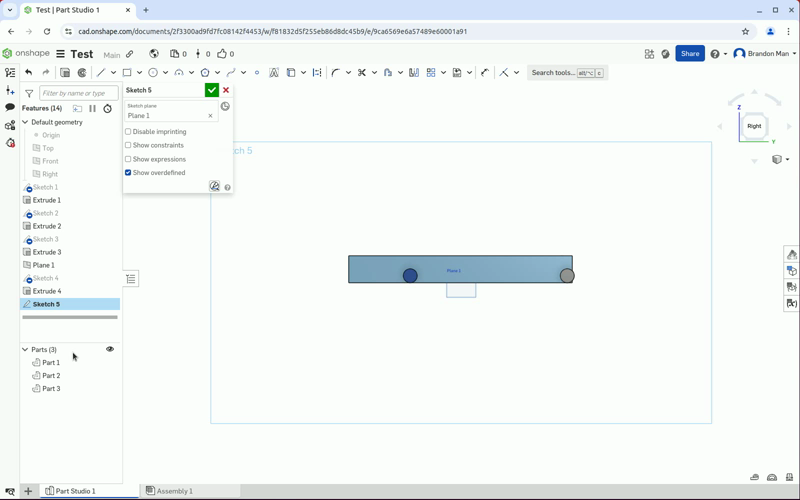
key(y)
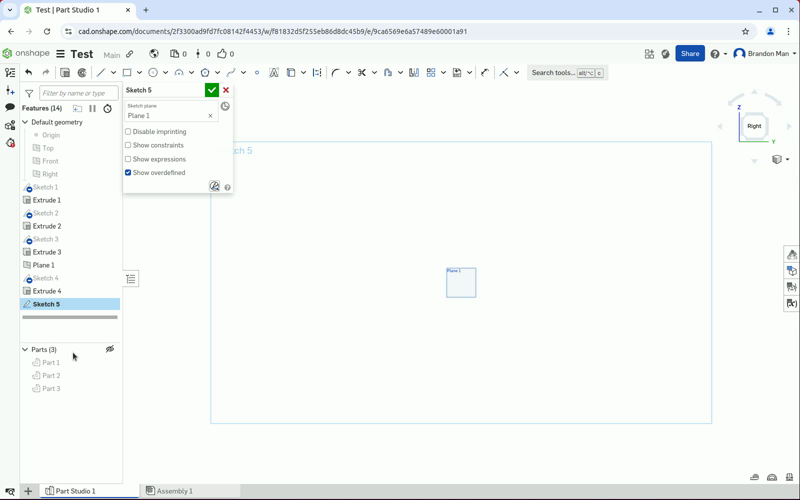
key(l)
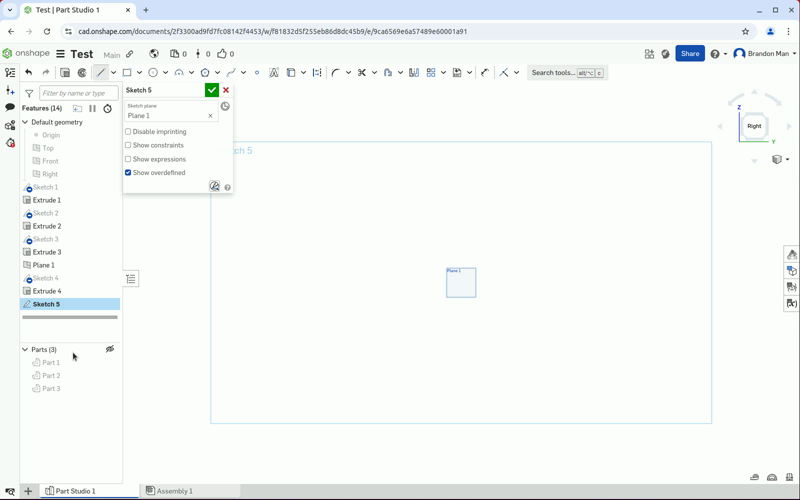
key_down(shift)
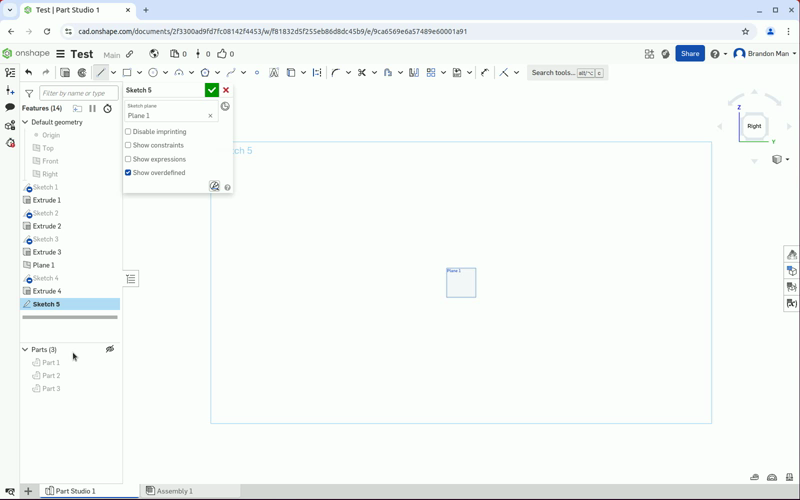
mouse_move(348, 282)
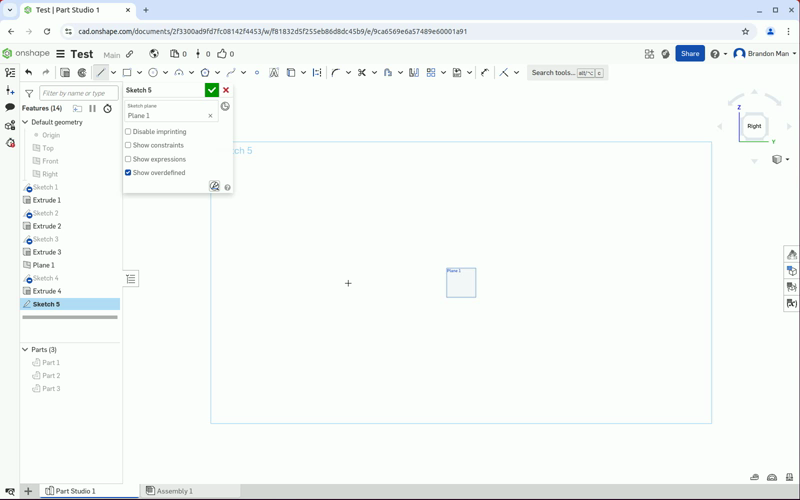
click(348, 282)
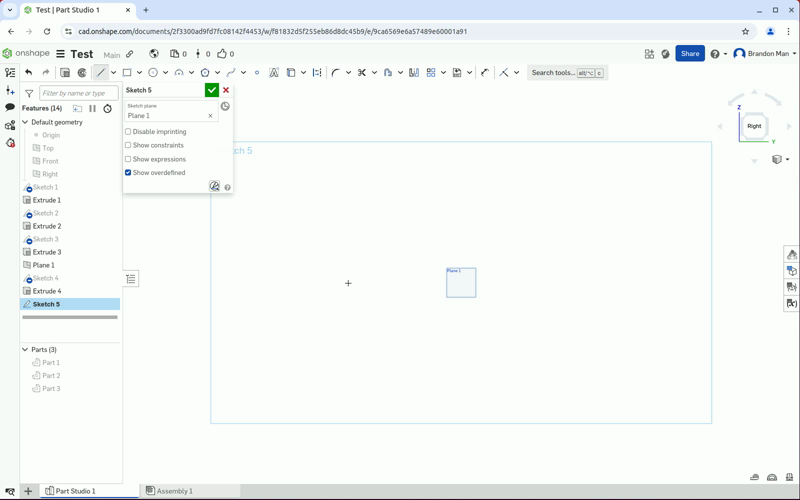
key_up(shift)
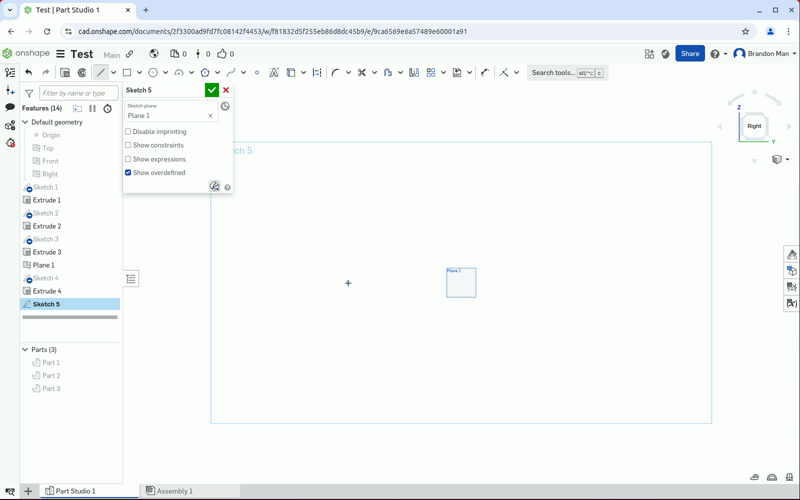
key_down(shift)
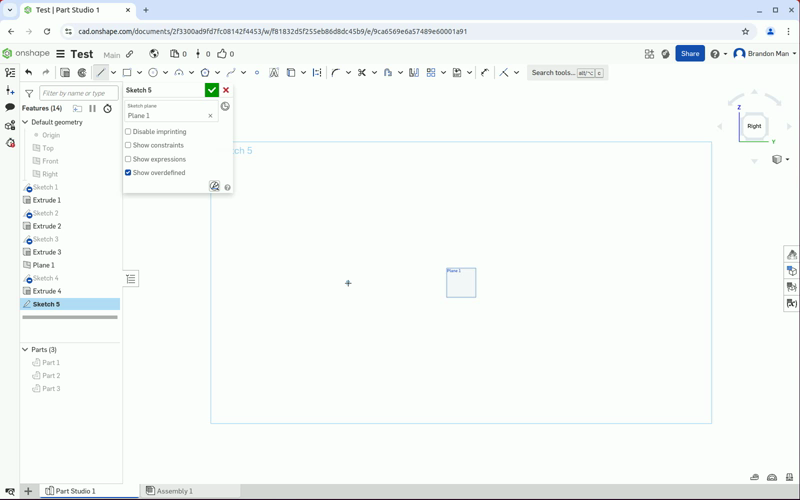
mouse_move(378, 282)
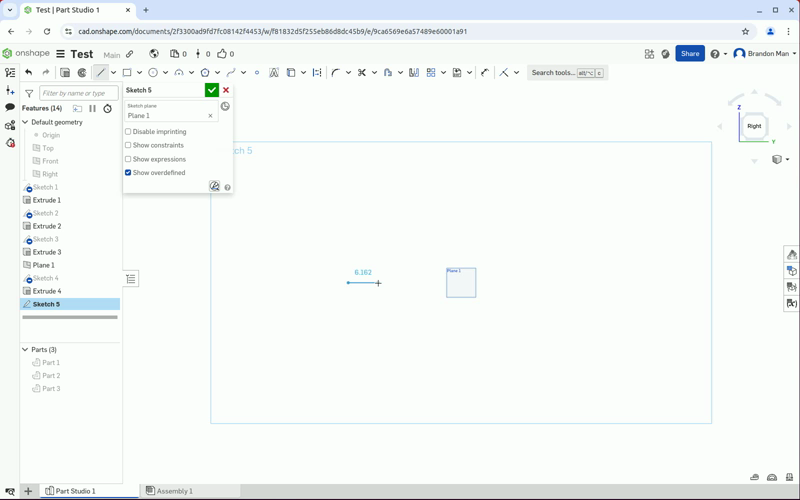
mouse_move(398, 282)
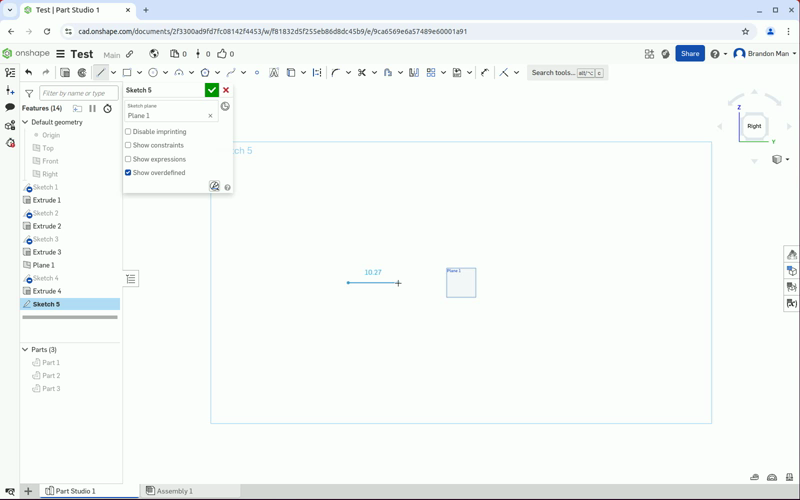
click(398, 282)
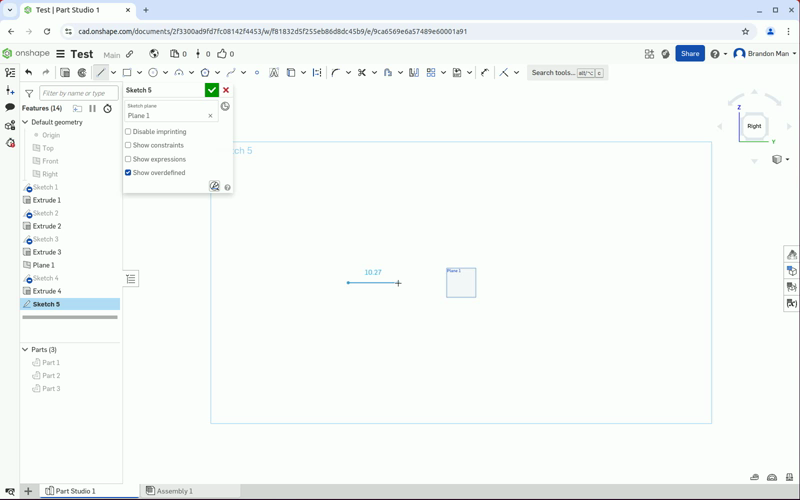
key_up(shift)
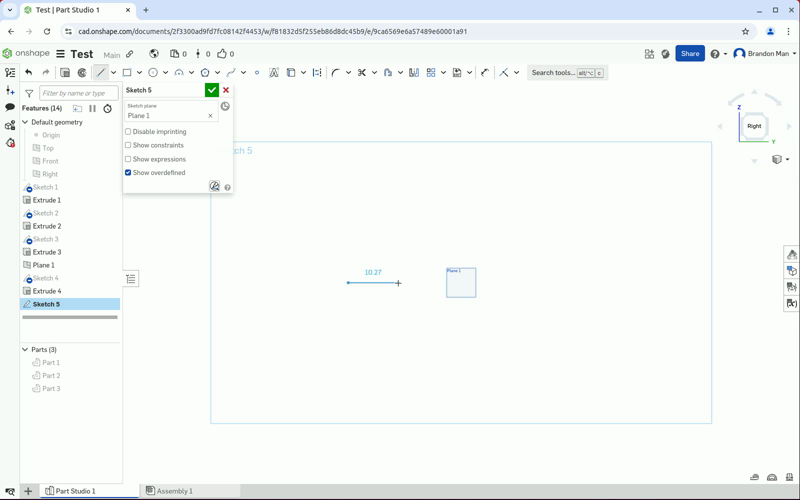
key_down(shift)
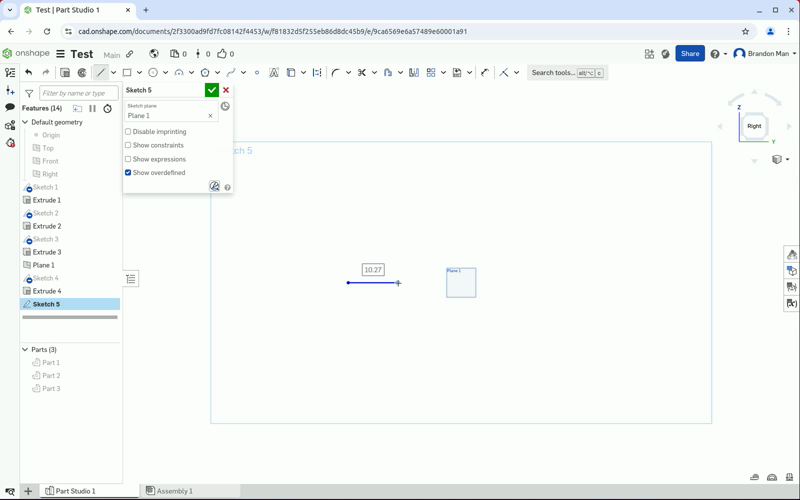
mouse_move(428, 282)
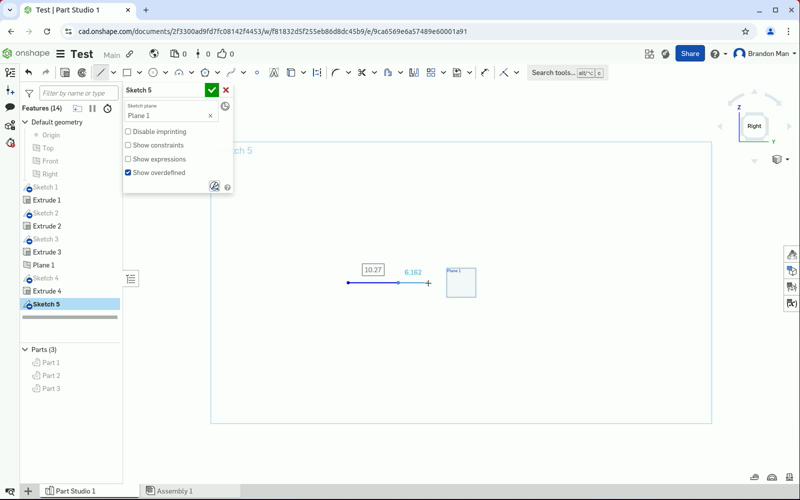
mouse_move(398, 264)
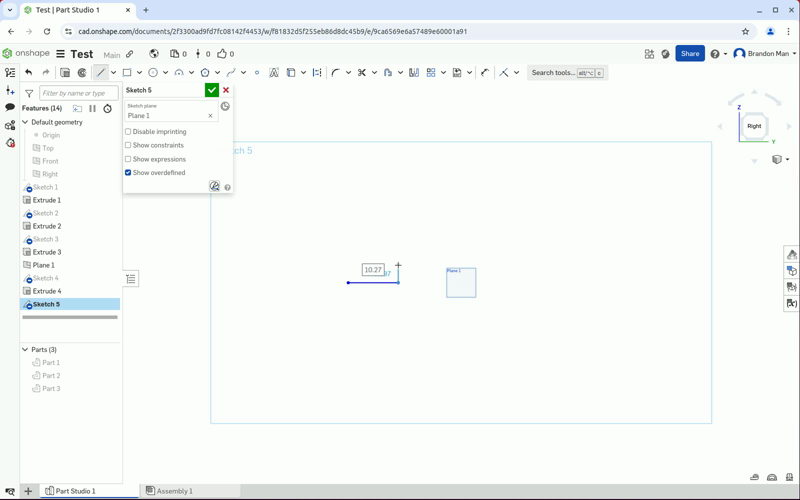
click(398, 264)
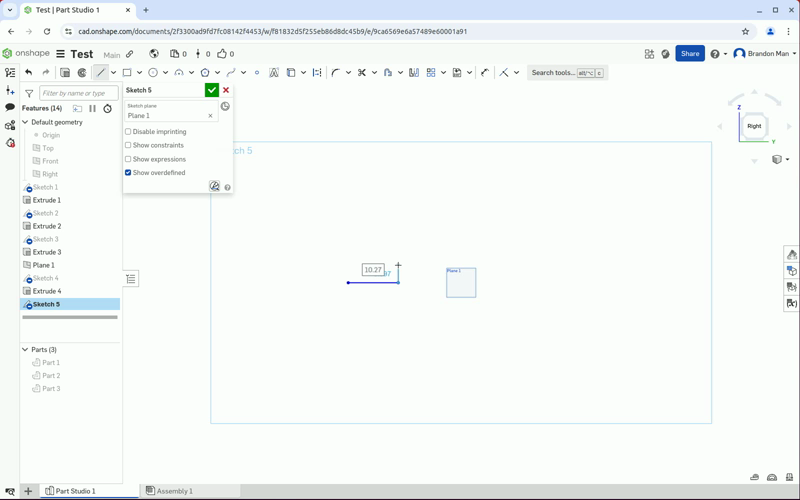
key_up(shift)
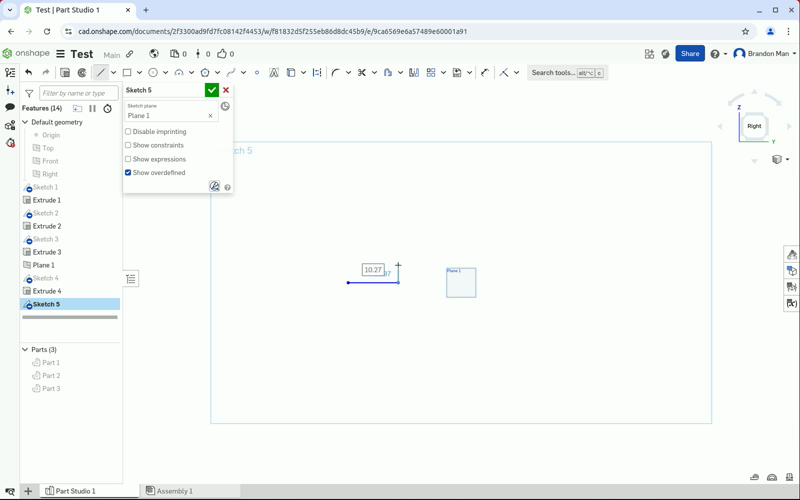
key_down(shift)
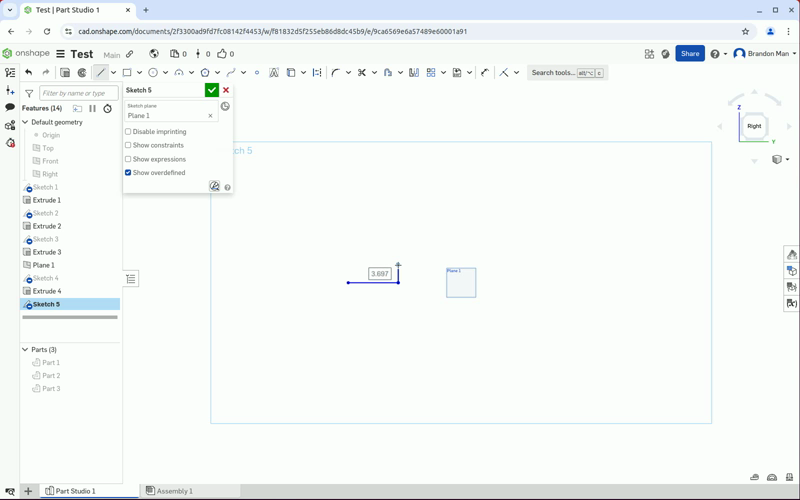
mouse_move(428, 264)
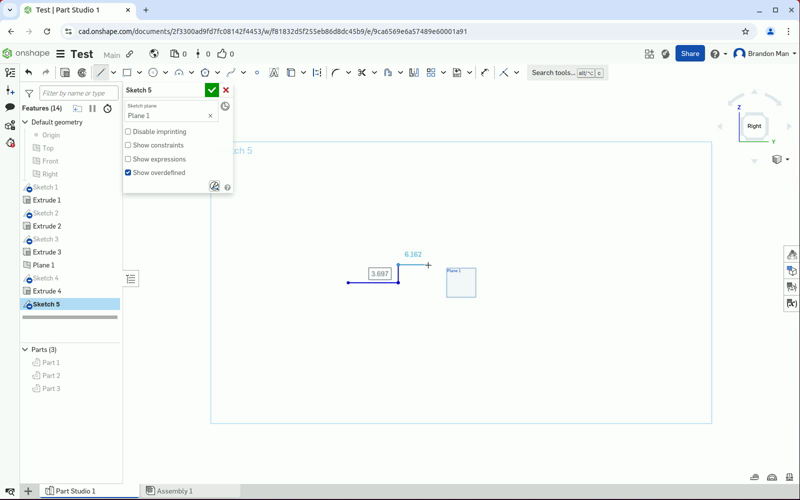
mouse_move(348, 264)
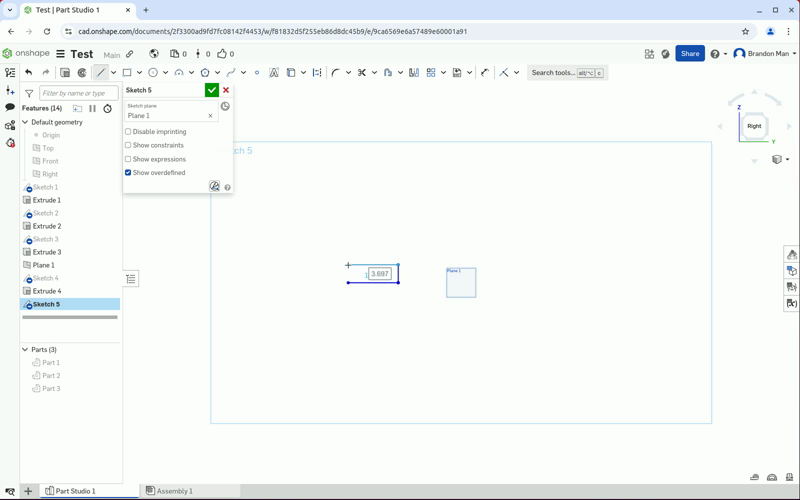
click(348, 264)
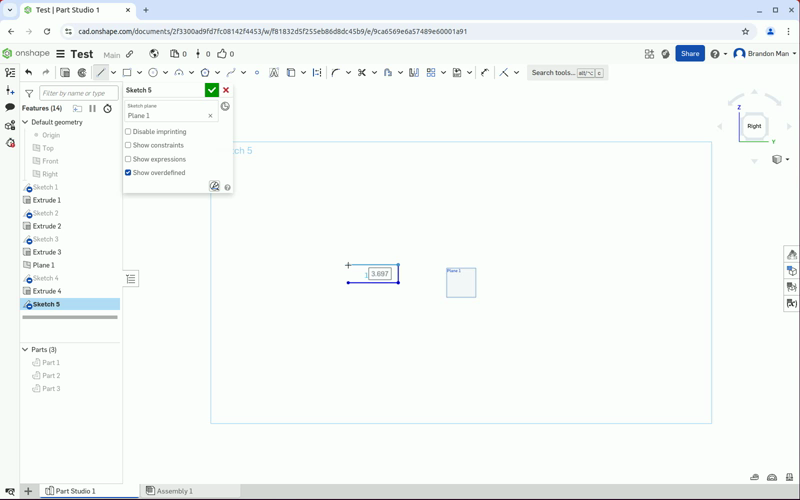
key_up(shift)
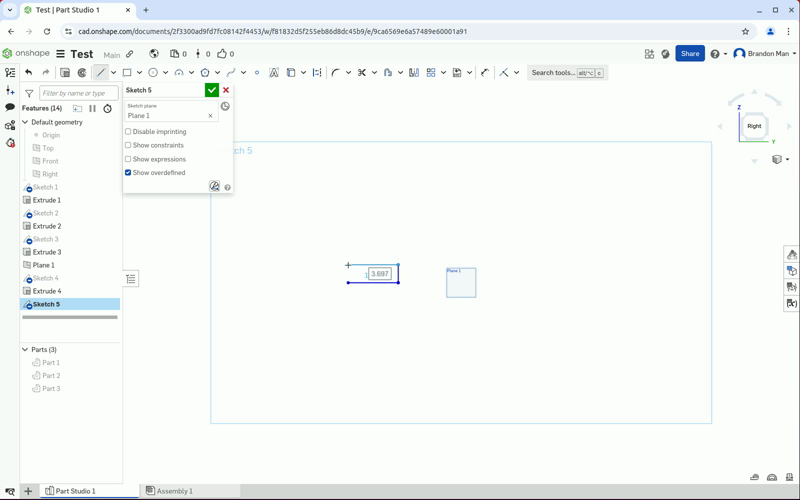
mouse_move(378, 264)
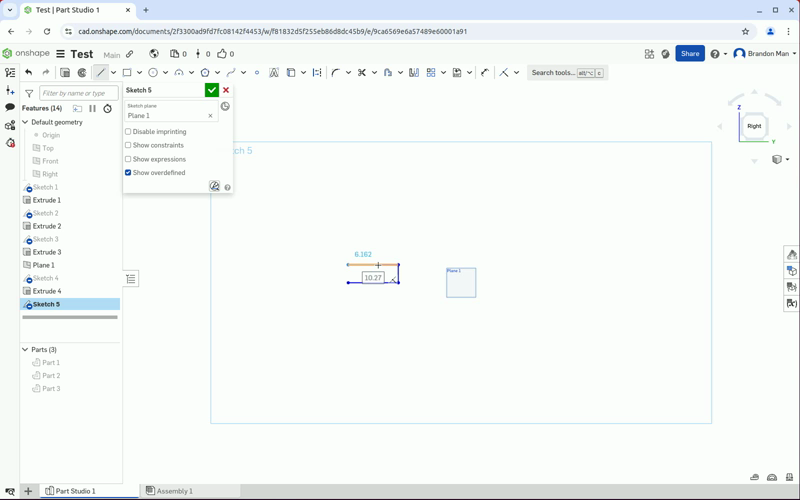
key_down(shift)
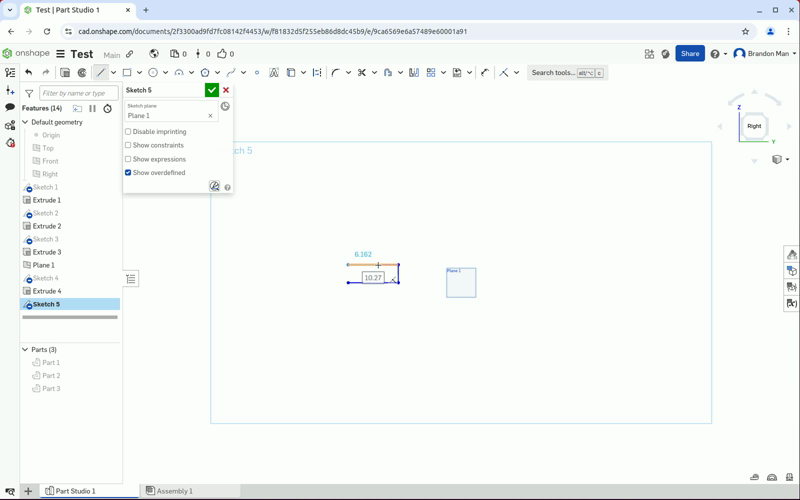
mouse_move(348, 282)
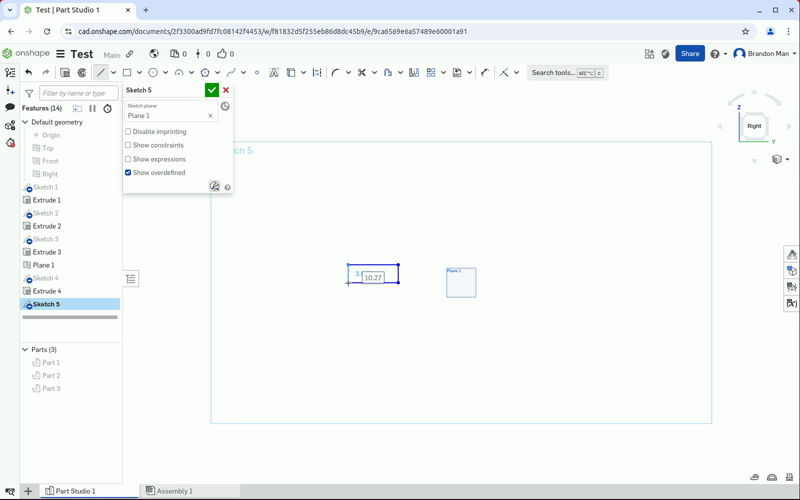
key_up(shift)
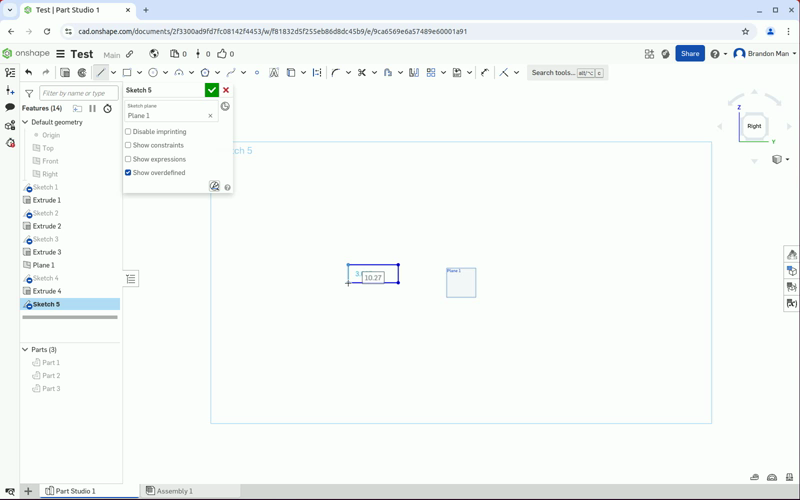
click(348, 282)
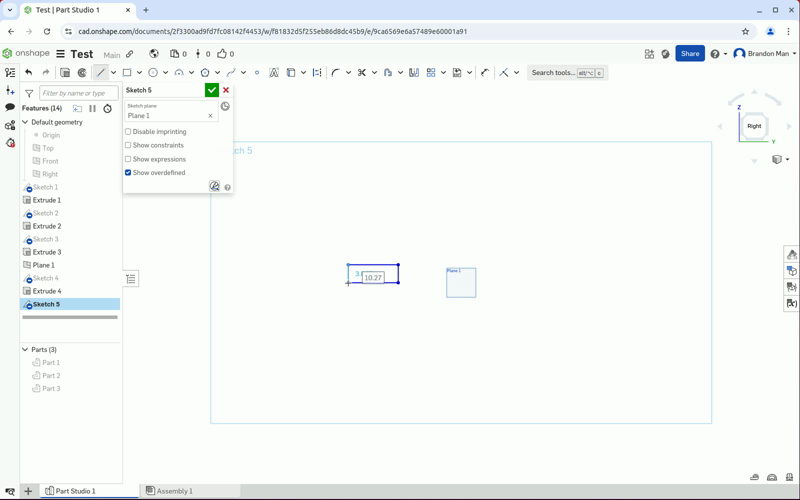
key(esc)
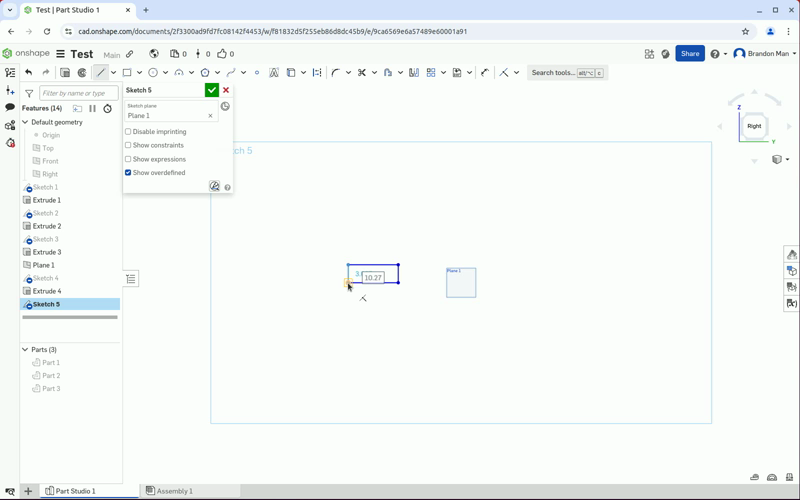
mouse_move(366, 281)
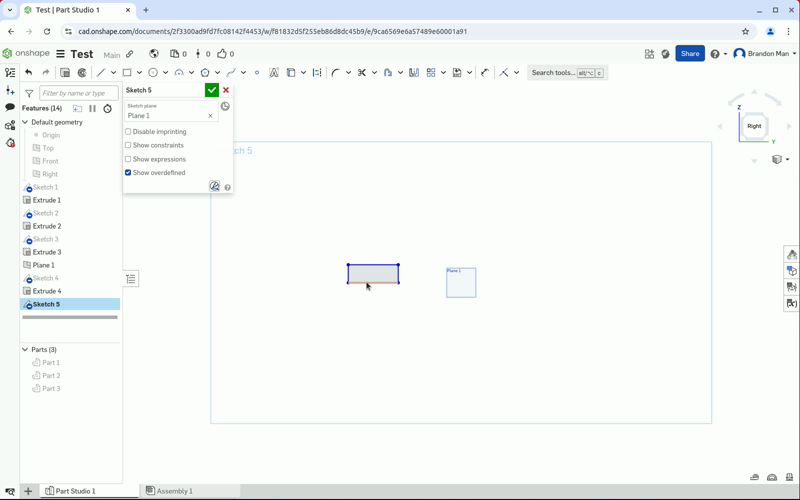
scroll(6)
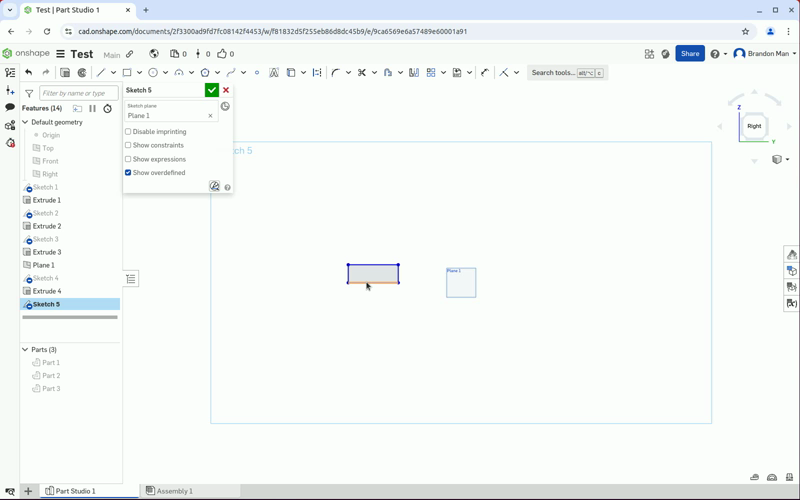
scroll(6)
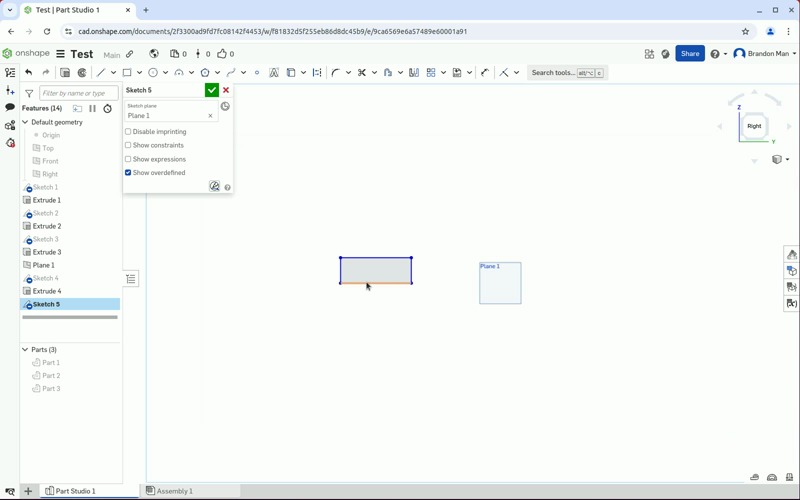
scroll(6)
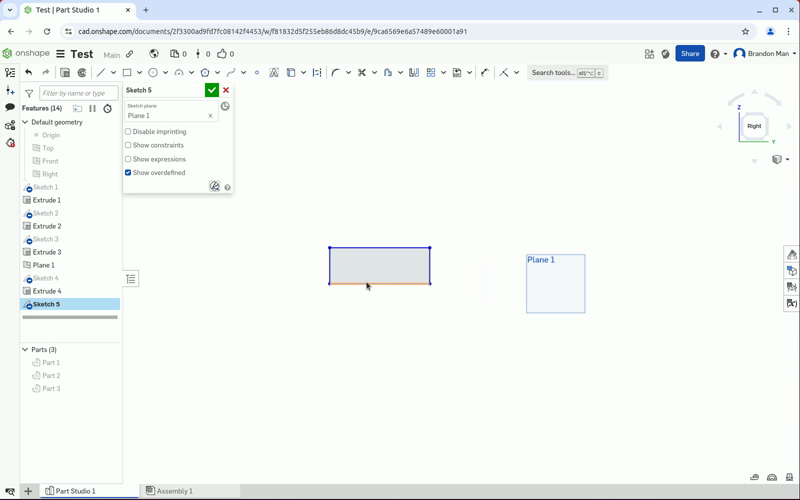
scroll(6)
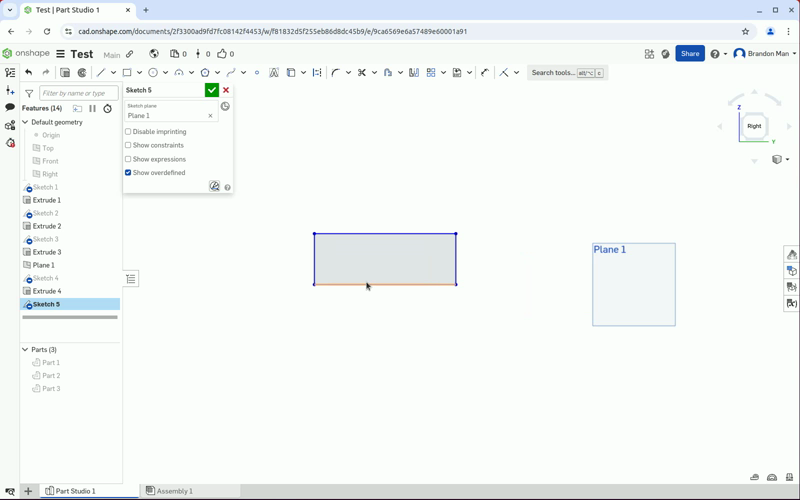
scroll(6)
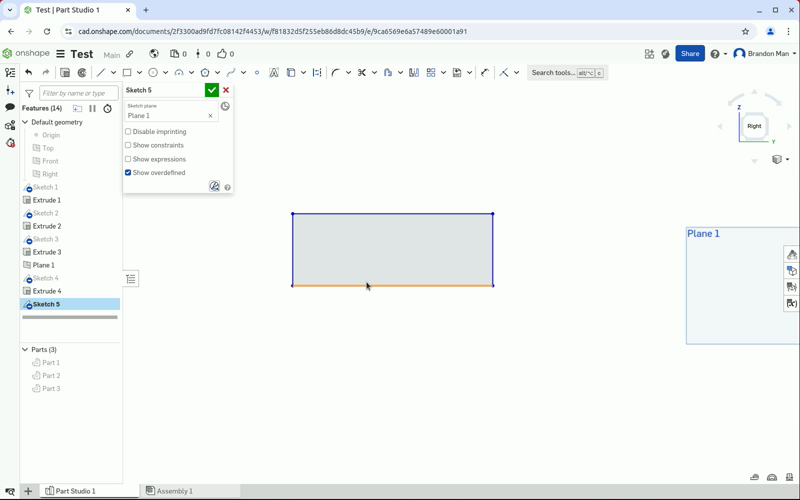
scroll(6)
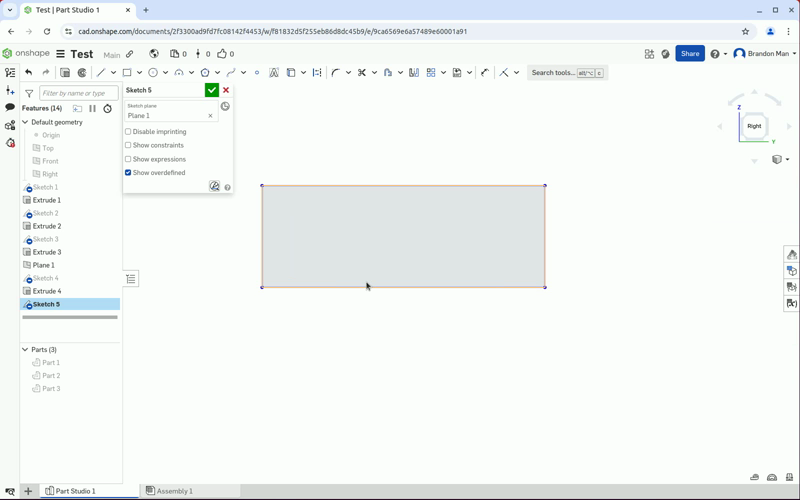
scroll(6)
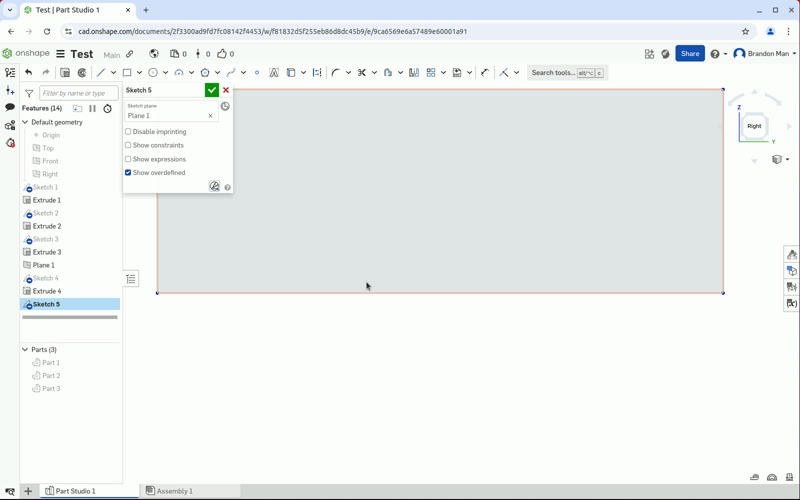
click(366, 281)
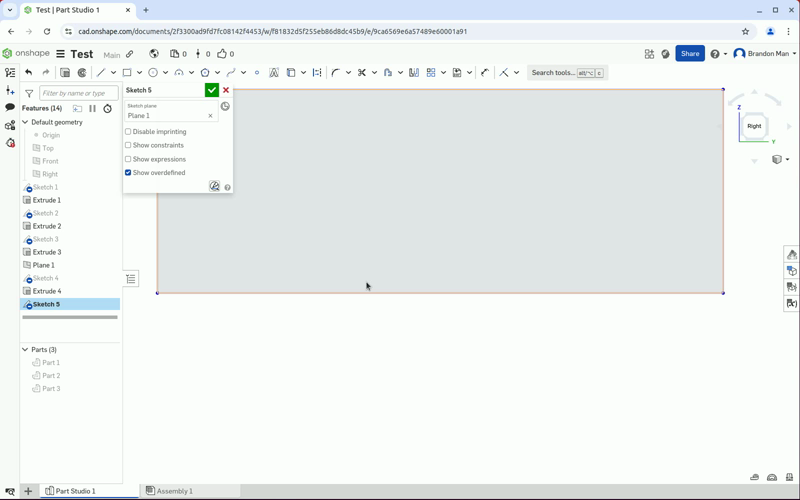
scroll(-6)
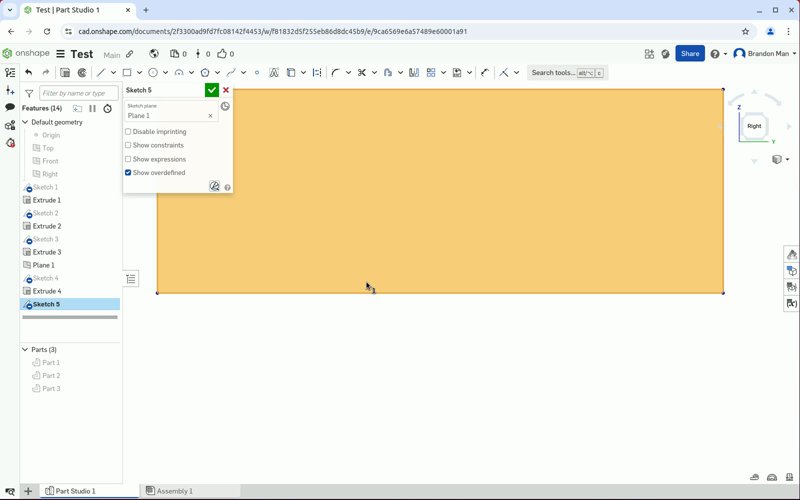
scroll(-6)
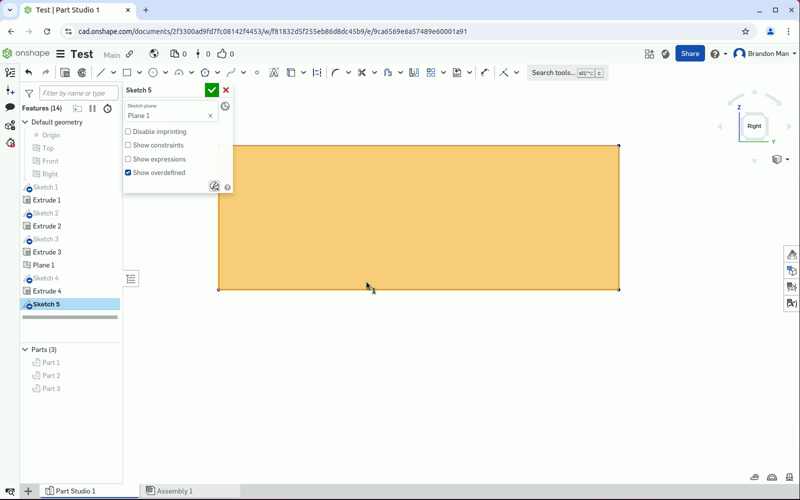
scroll(-6)
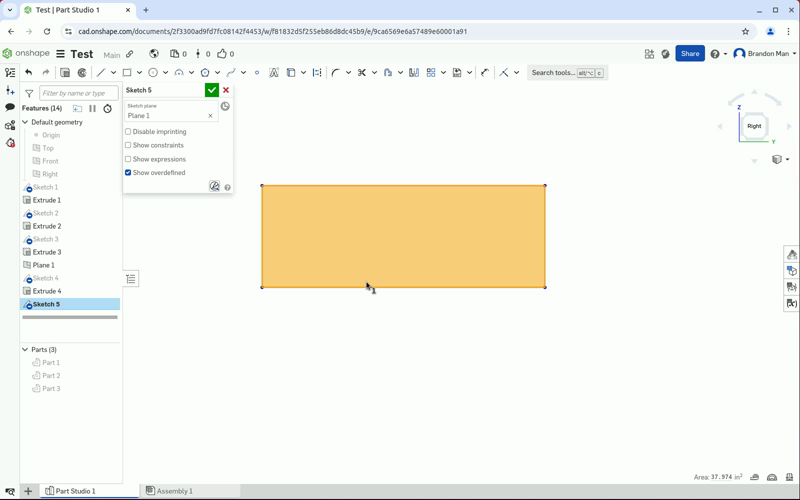
scroll(-6)
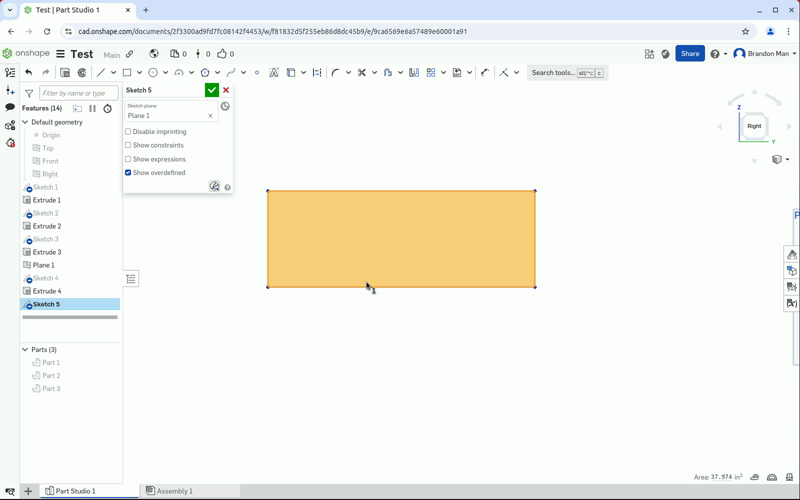
scroll(-6)
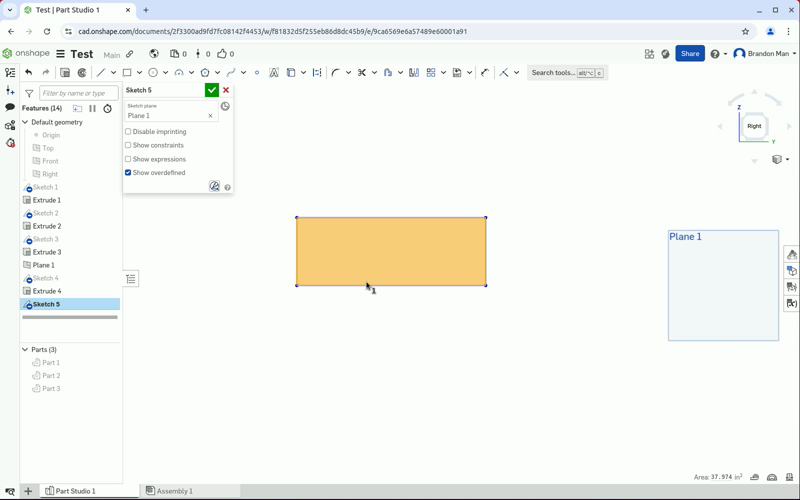
scroll(-6)
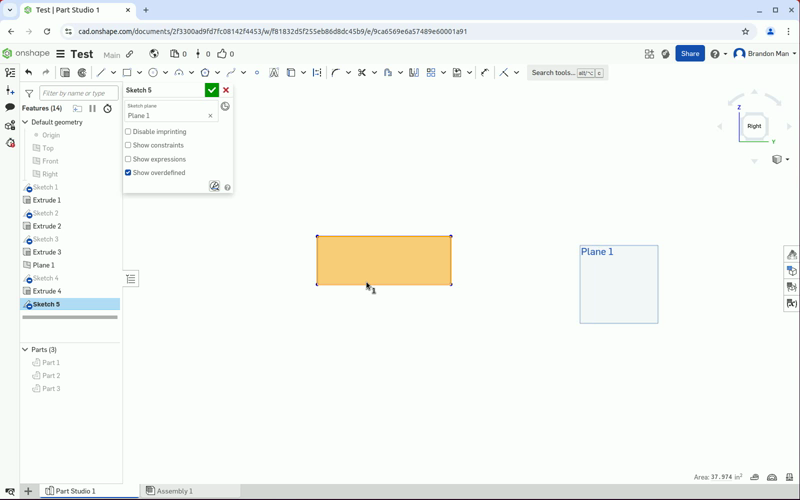
scroll(-6)
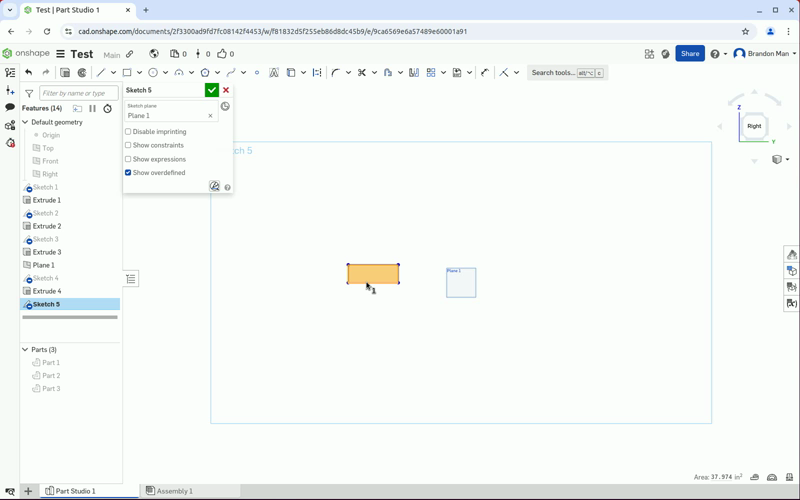
mouse_move(73, 352)
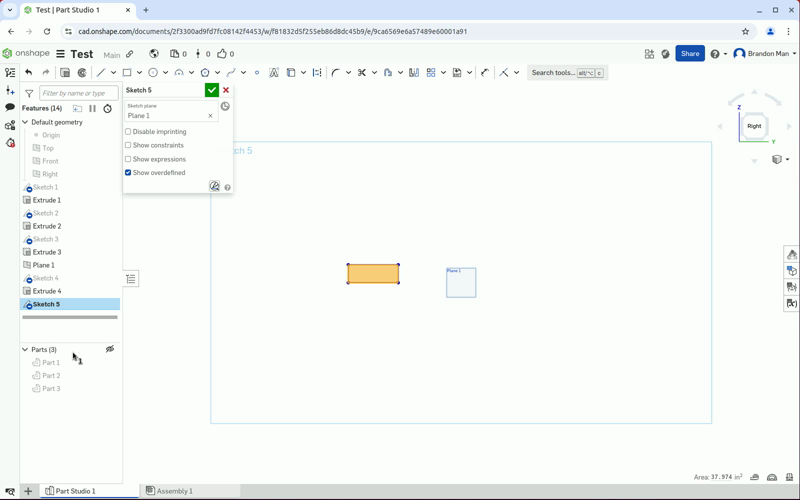
key(shift+y)
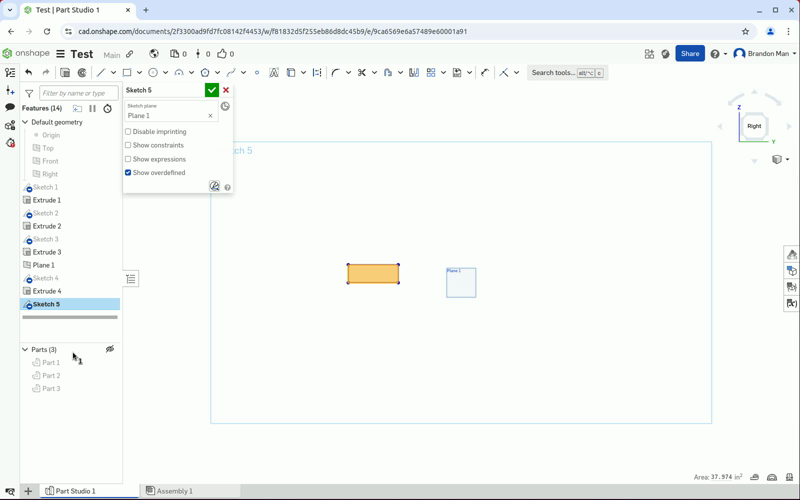
key(shift+e)
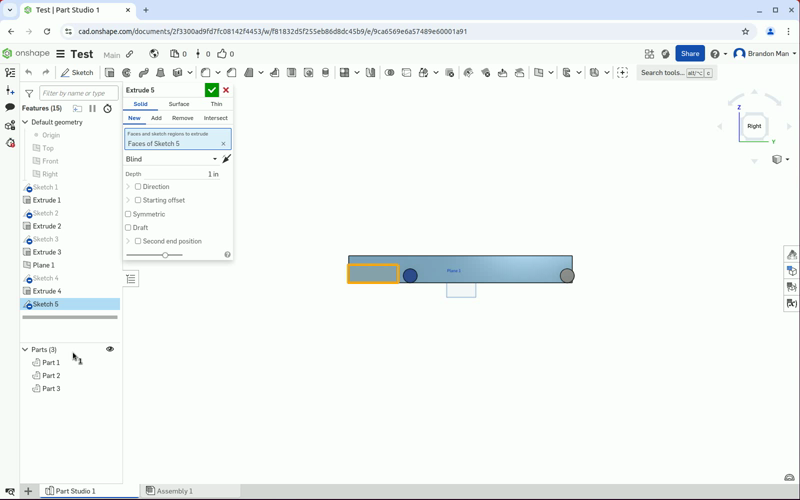
mouse_move(143, 106)
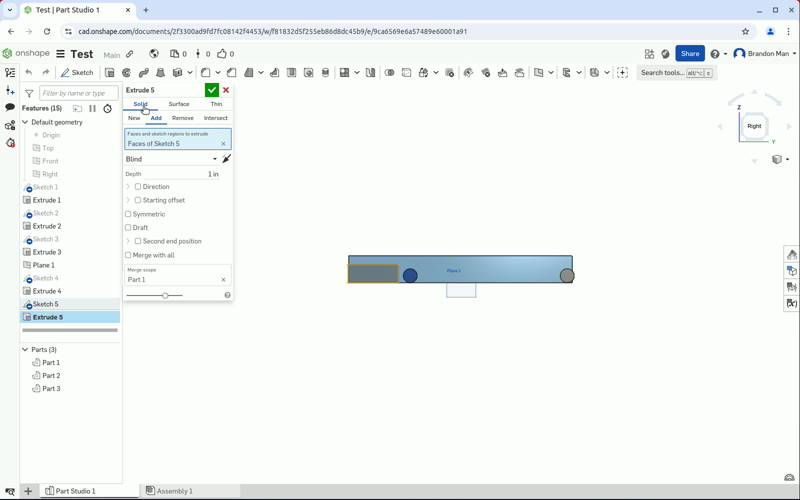
click(143, 106)
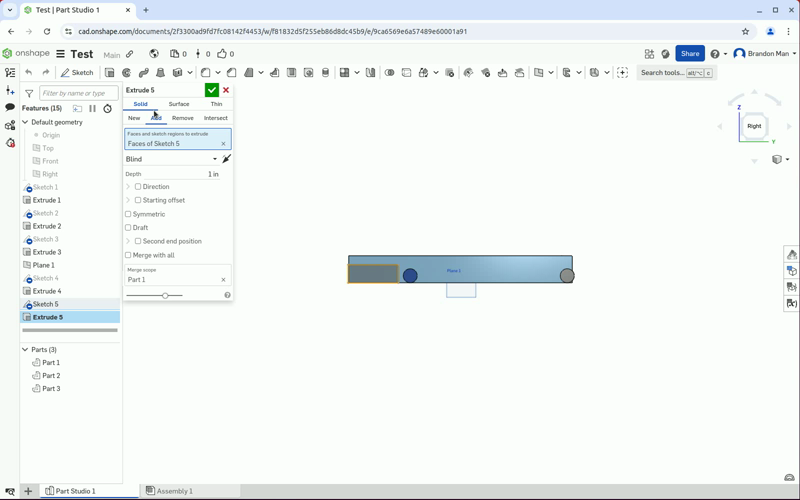
mouse_move(186, 120)
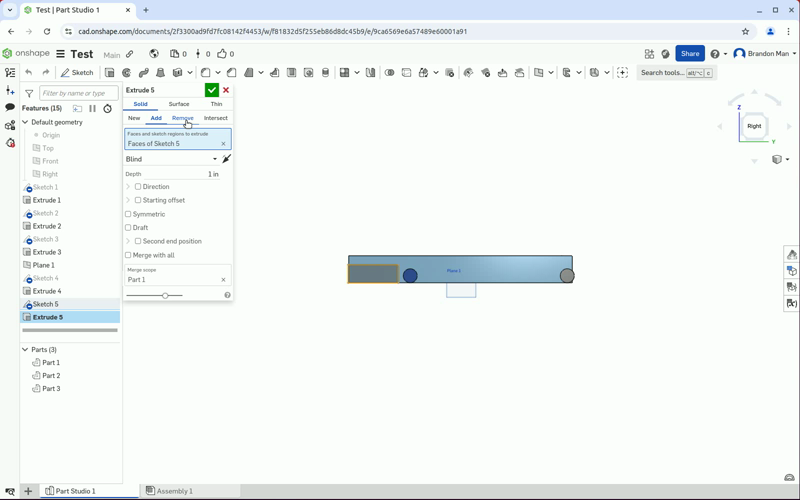
click(186, 120)
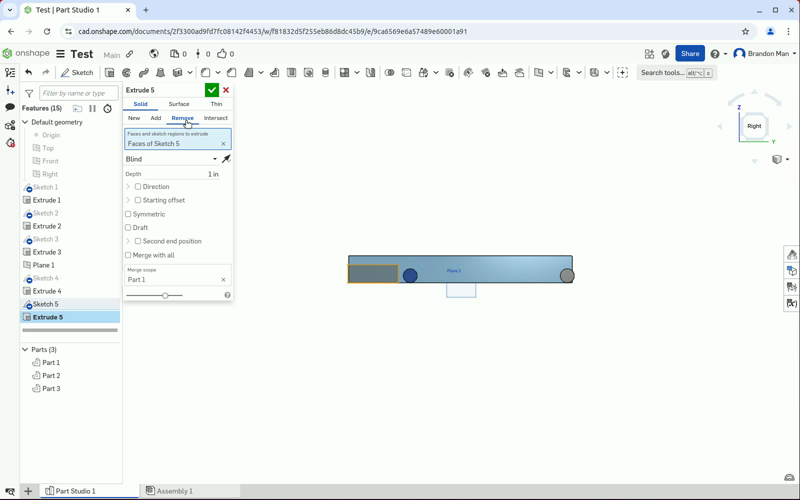
key(tab, 4)
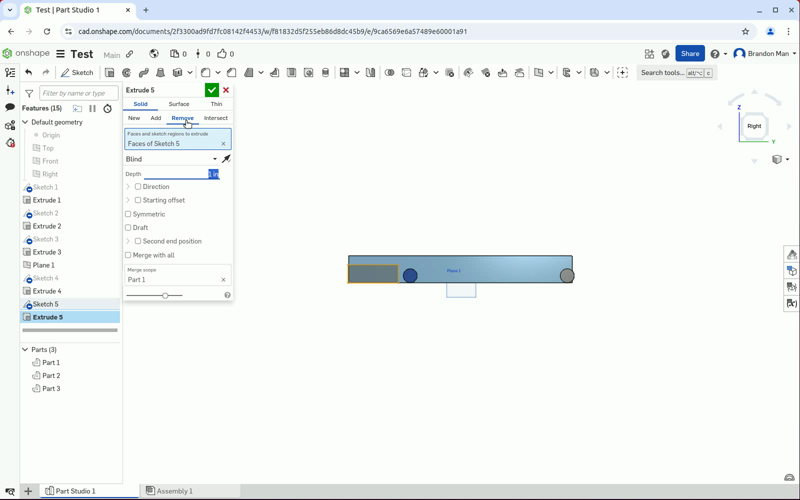
text(17.09)
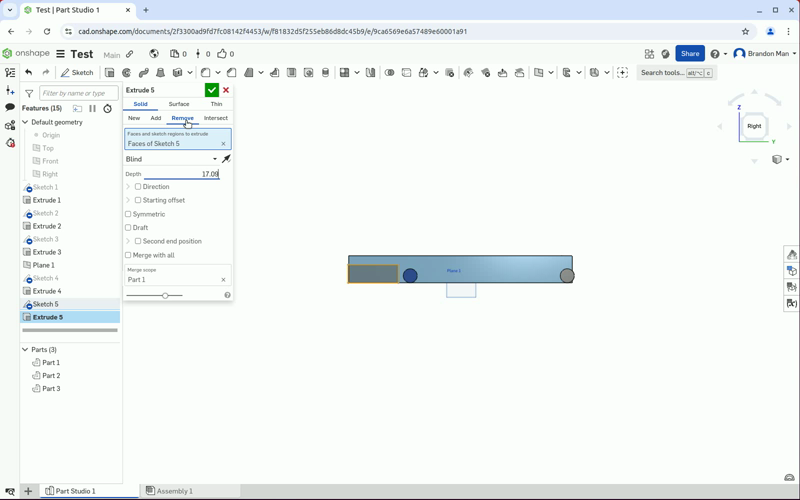
key(tab, 6)
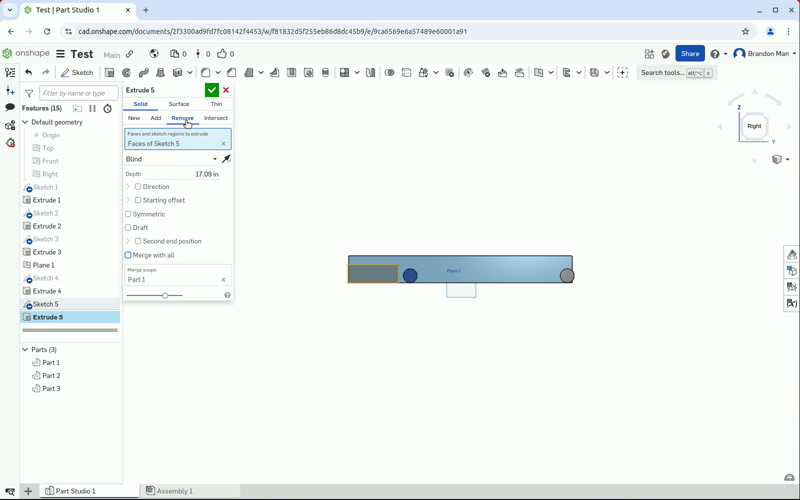
key(space)
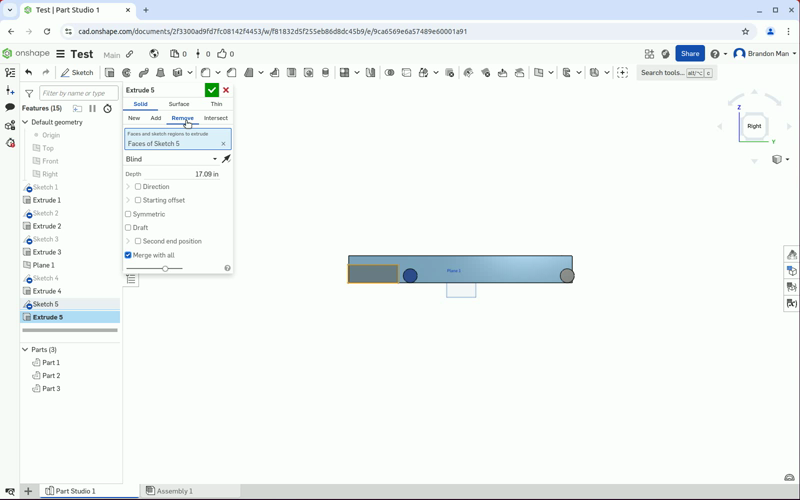
key(enter)
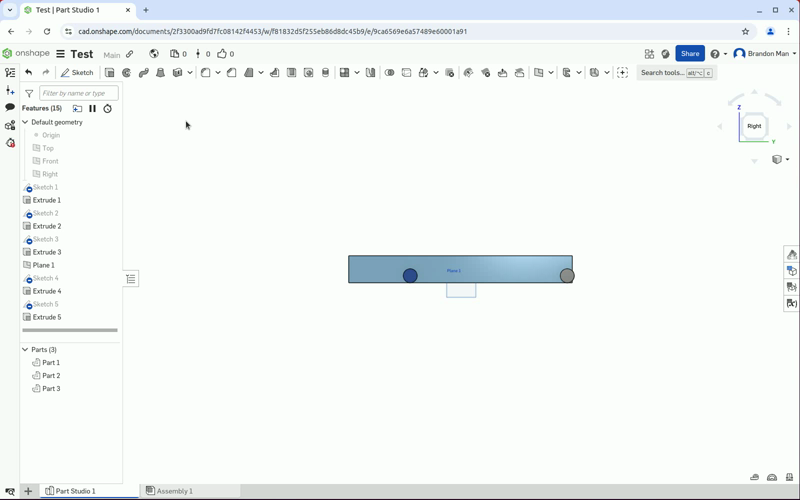
key(shift+h)
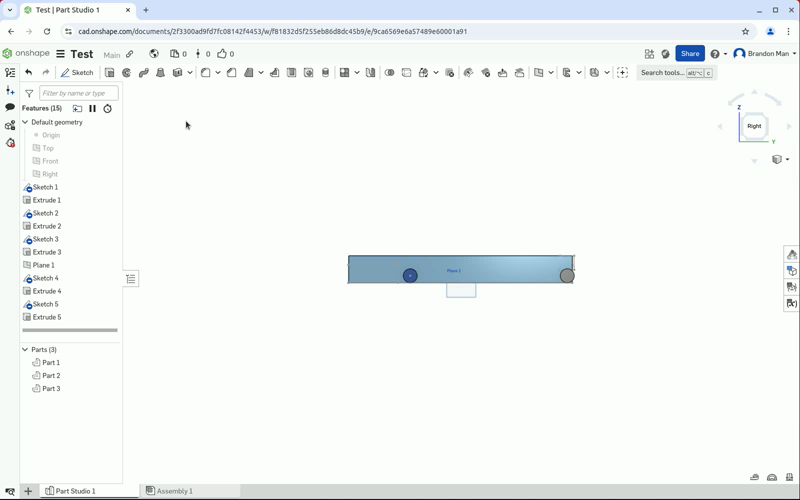
key(shift+h)
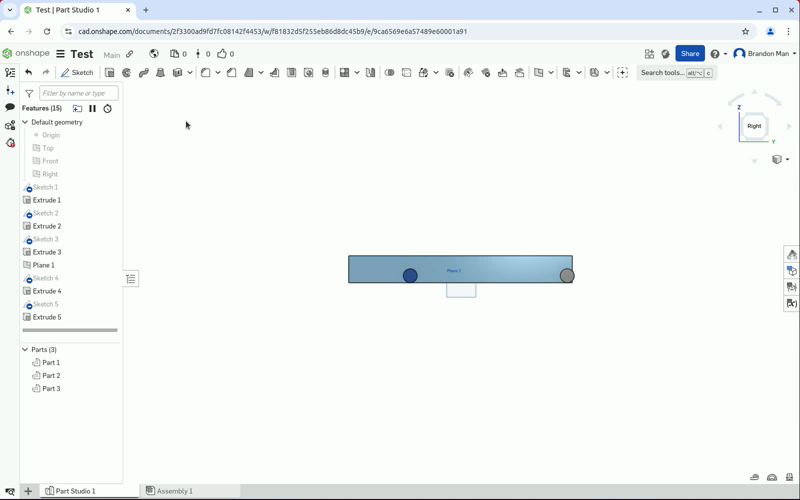
mouse_move(73, 189)
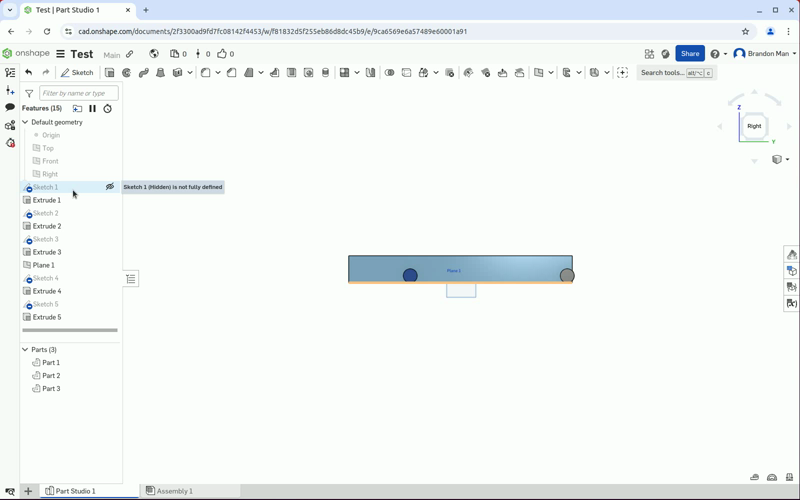
click(73, 189)
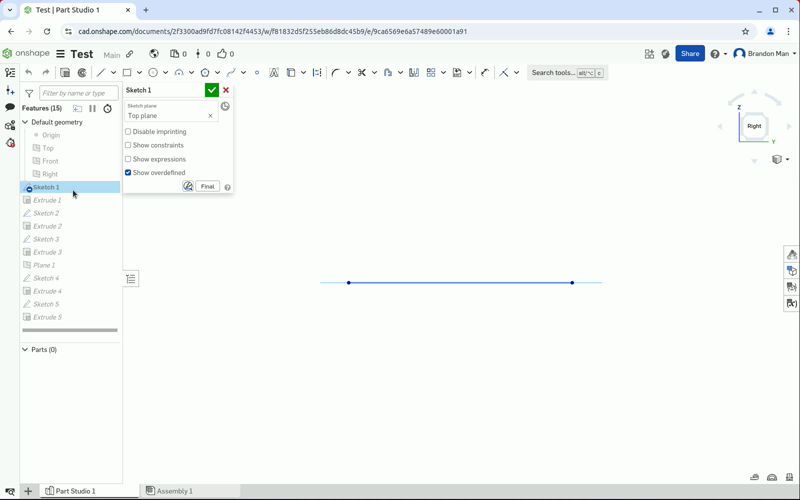
mouse_move(229, 92)
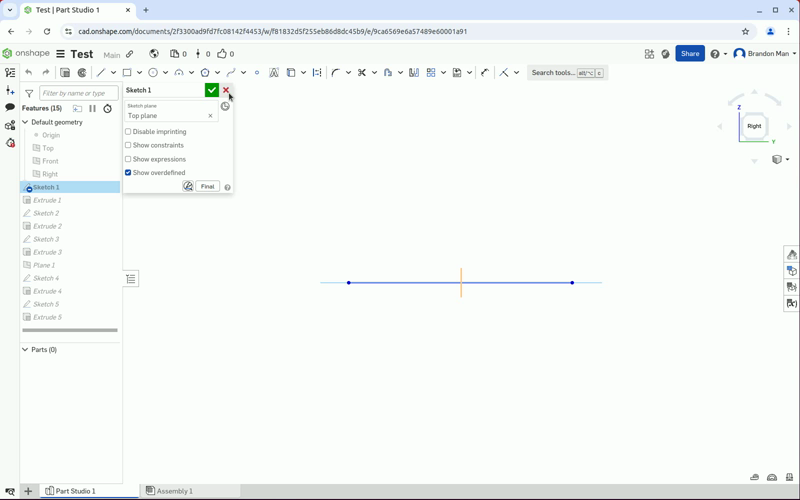
click(229, 92)
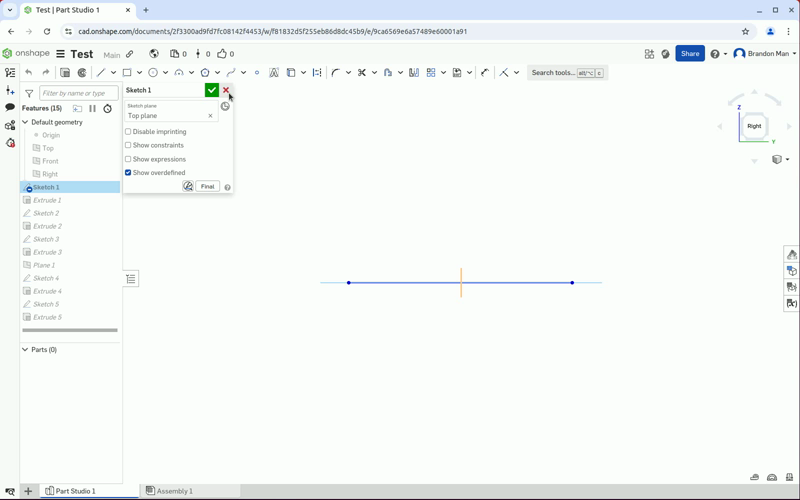
key(shift+s)
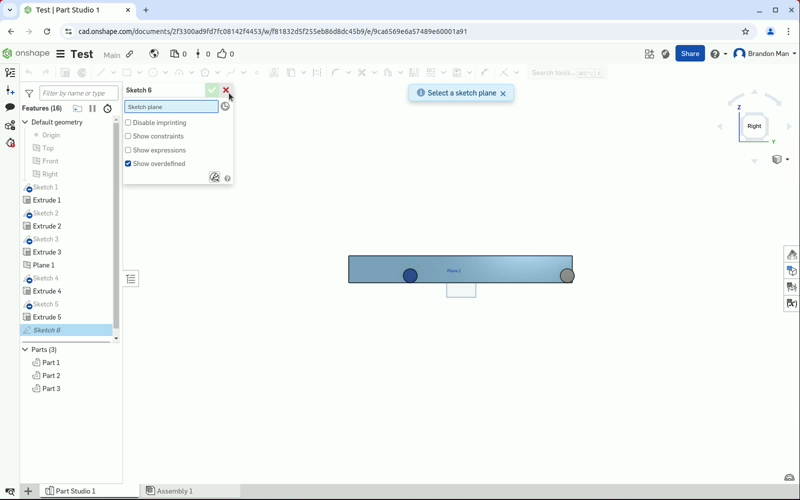
mouse_move(69, 267)
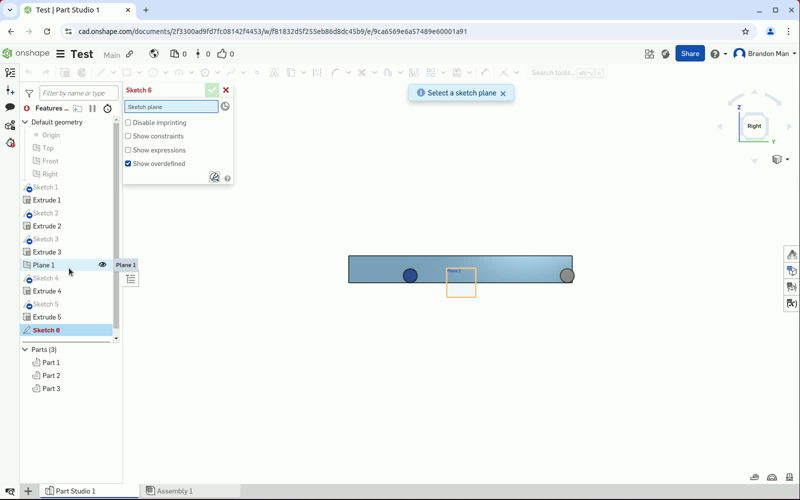
click(69, 267)
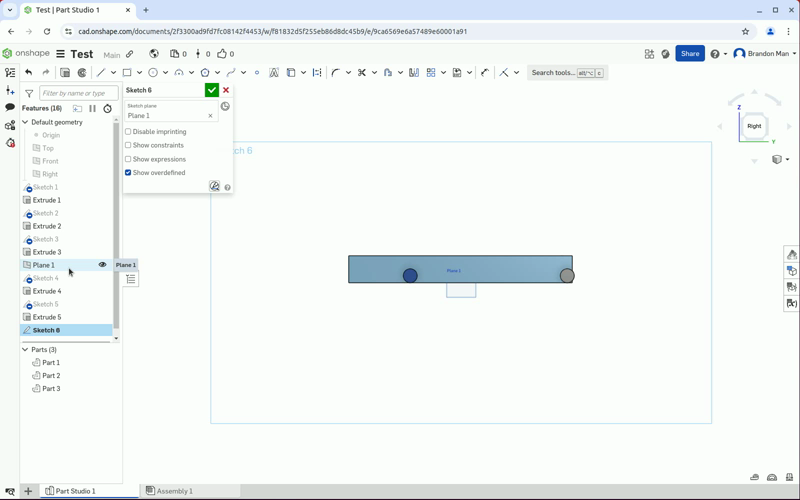
mouse_move(73, 352)
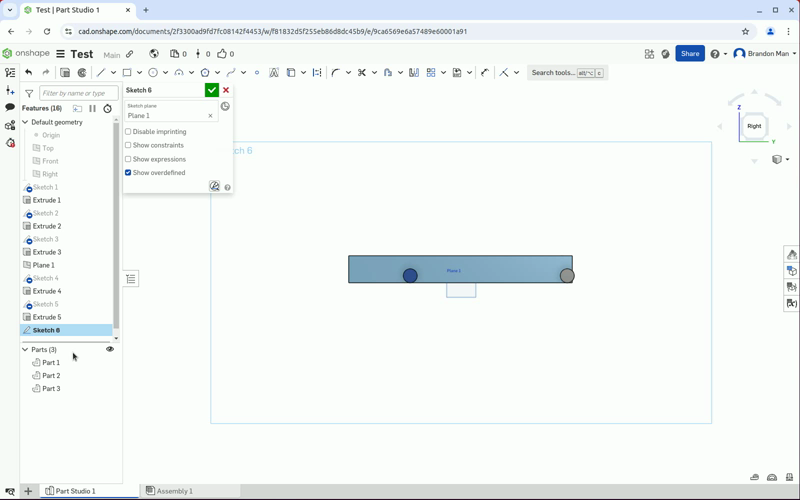
key(y)
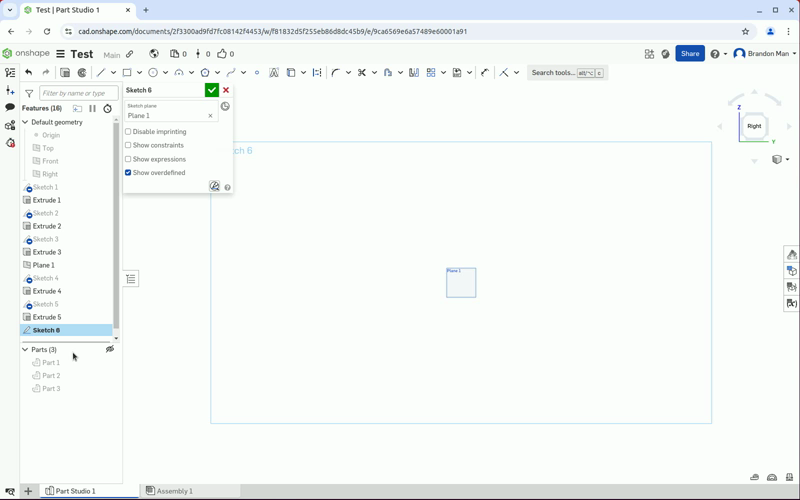
key(l)
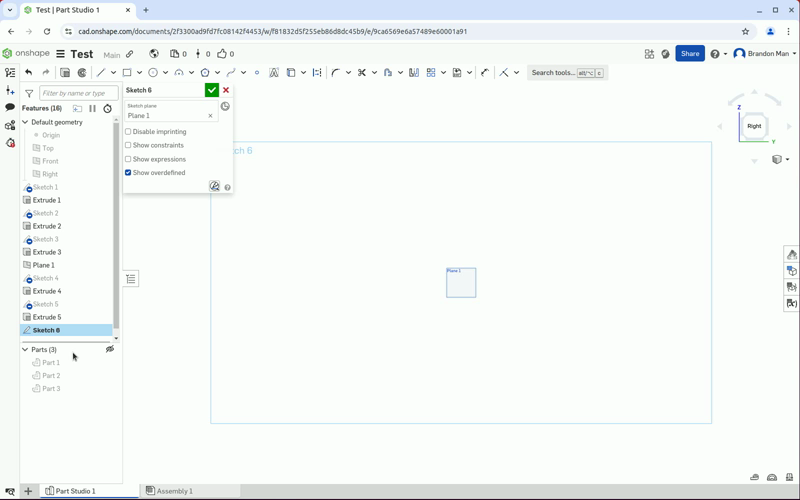
key_down(shift)
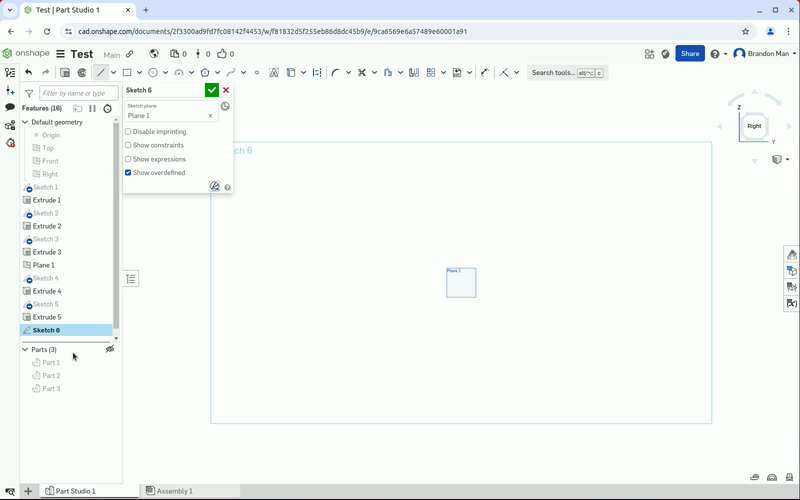
mouse_move(420, 282)
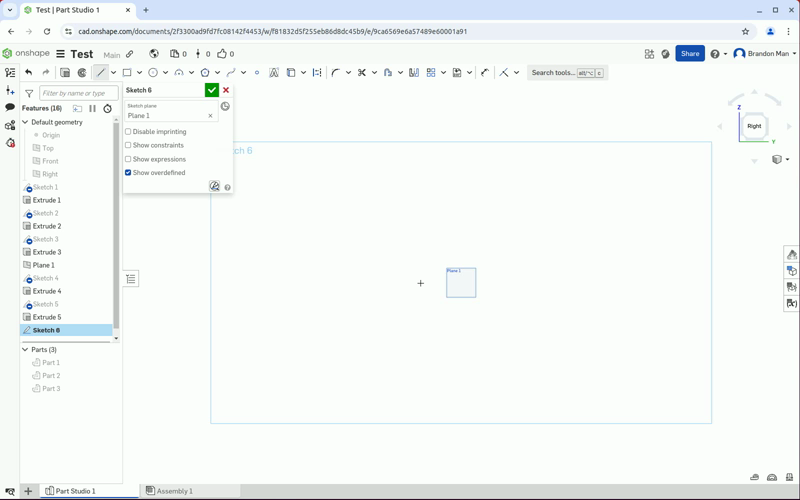
click(420, 282)
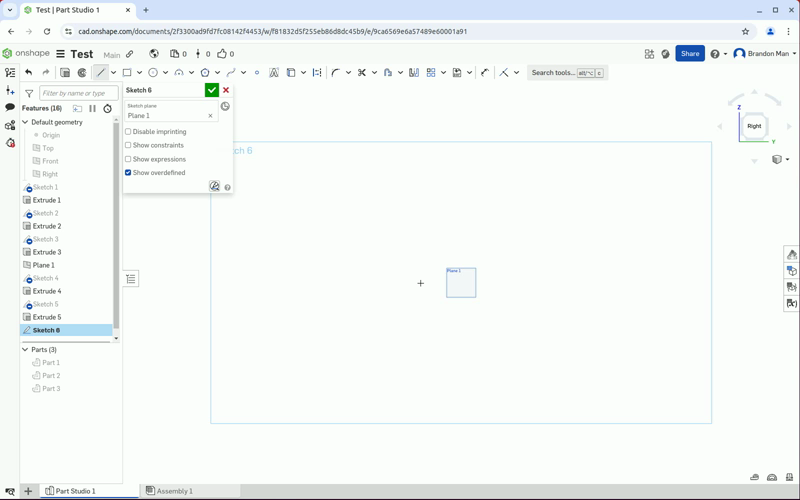
key_up(shift)
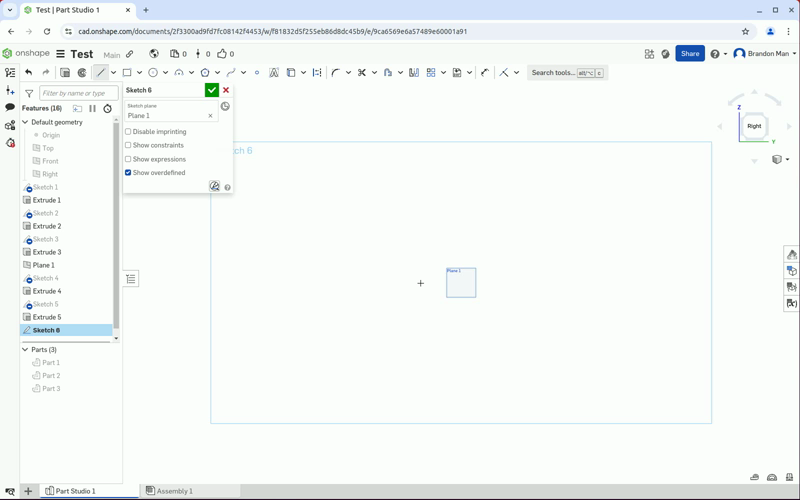
key_down(shift)
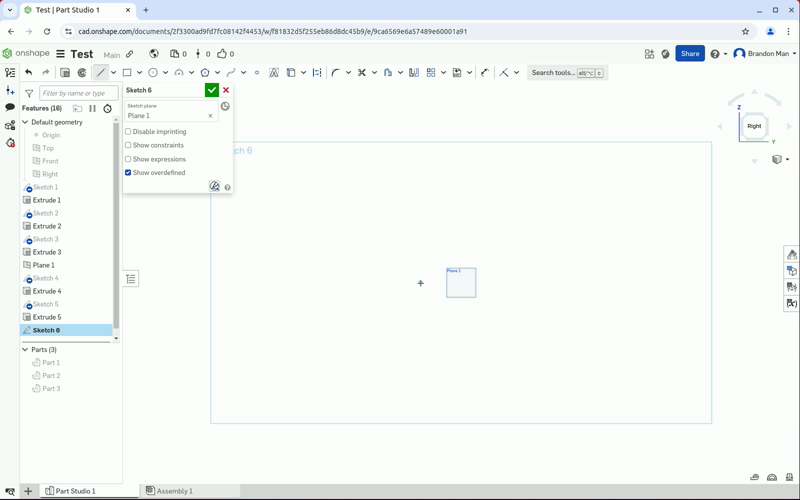
mouse_move(550, 282)
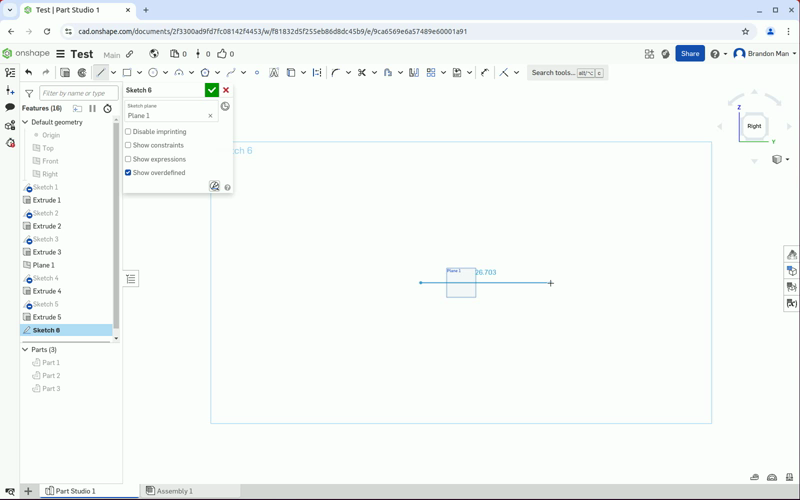
click(550, 282)
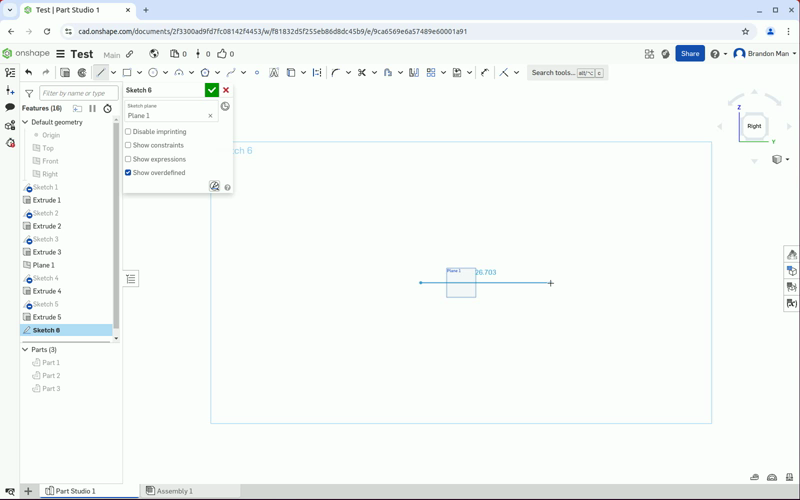
key_up(shift)
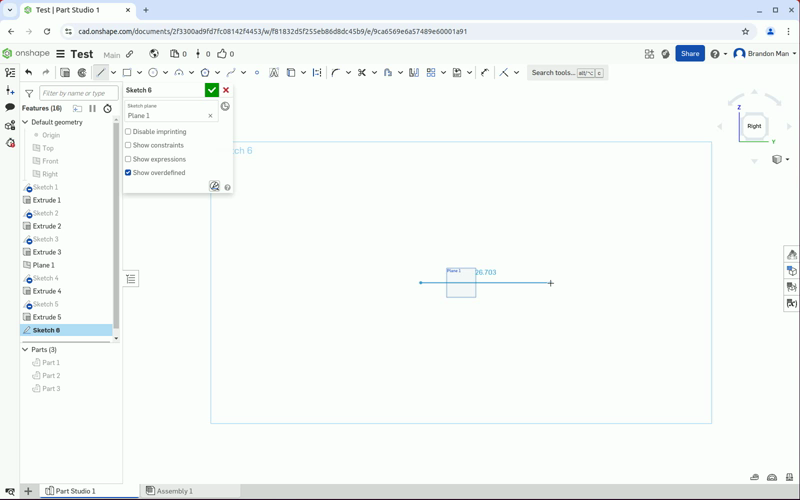
key_down(shift)
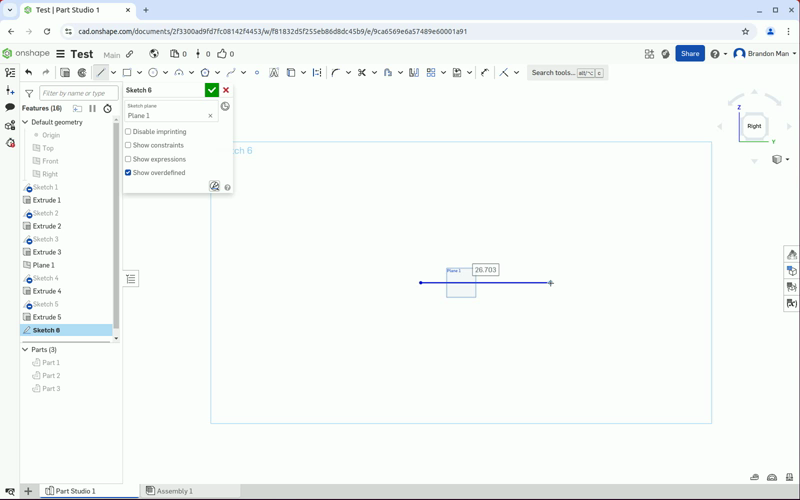
mouse_move(580, 282)
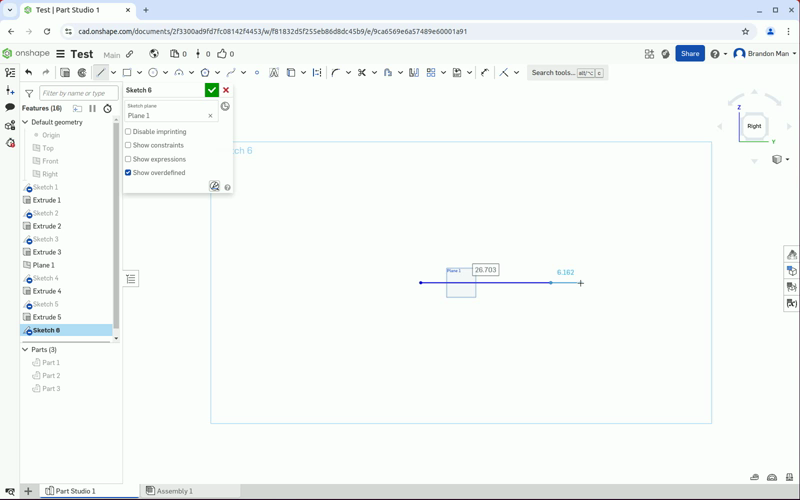
mouse_move(550, 265)
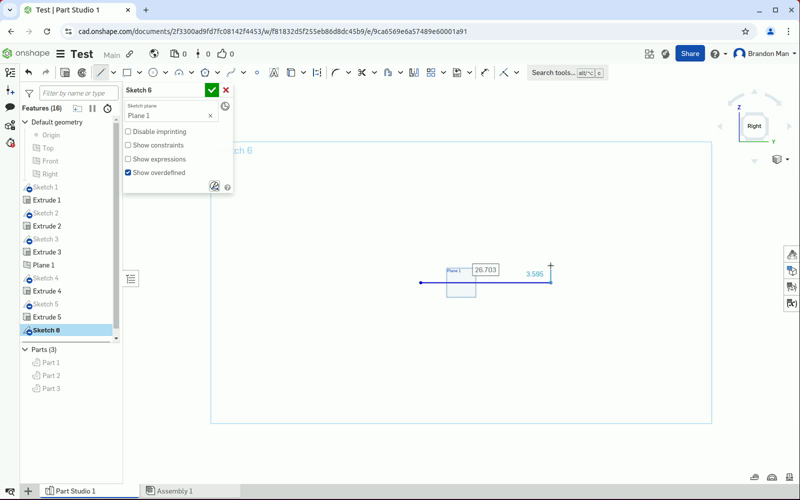
click(550, 265)
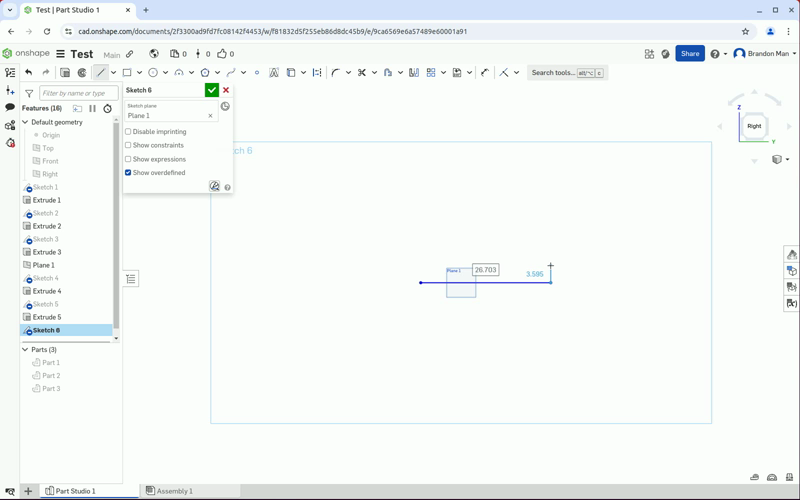
key_up(shift)
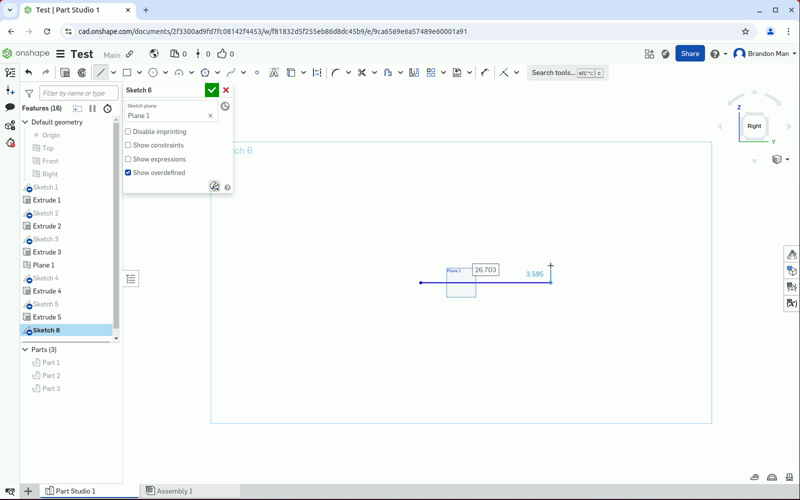
key_down(shift)
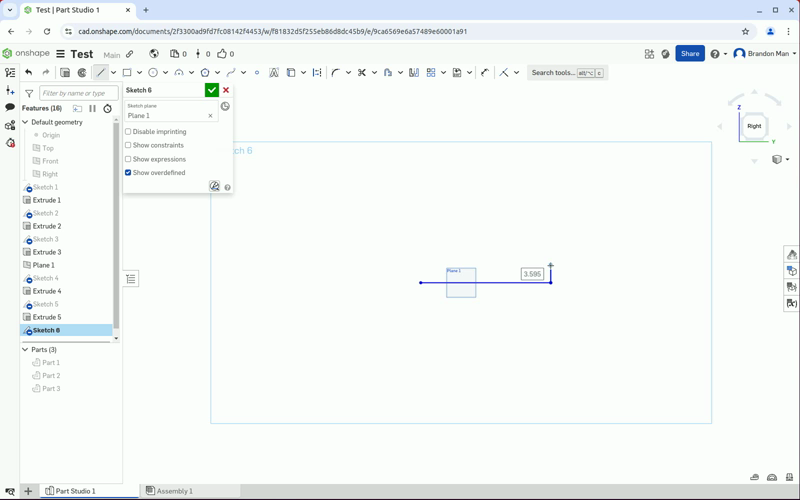
mouse_move(420, 265)
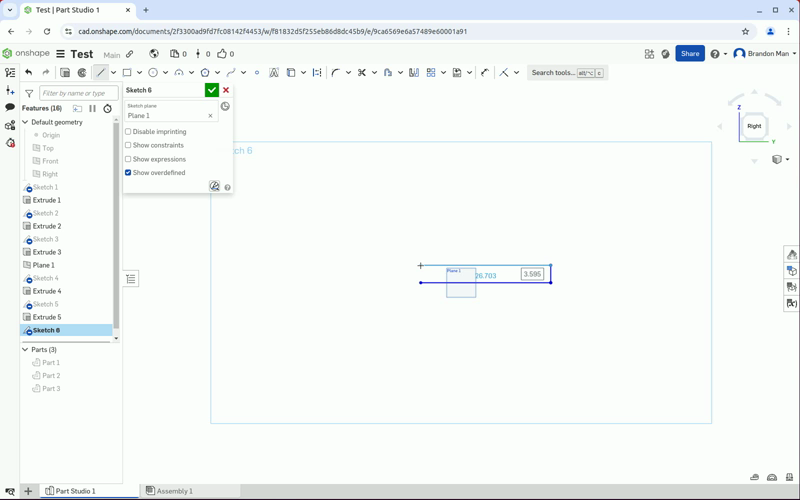
click(420, 265)
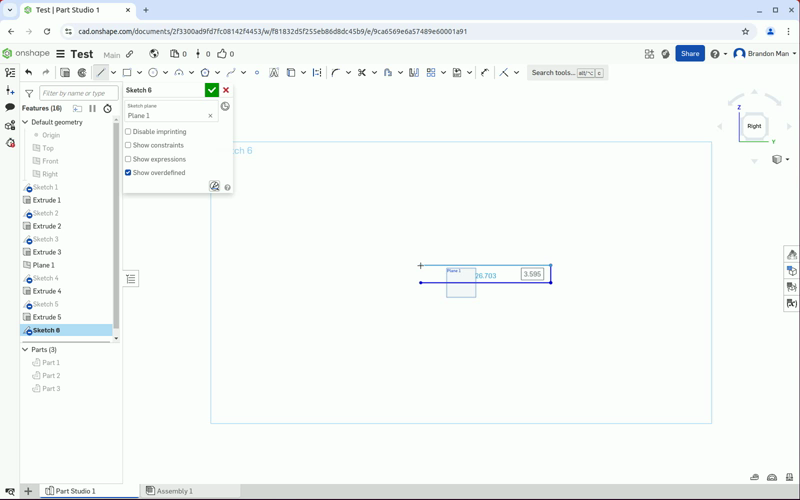
key_up(shift)
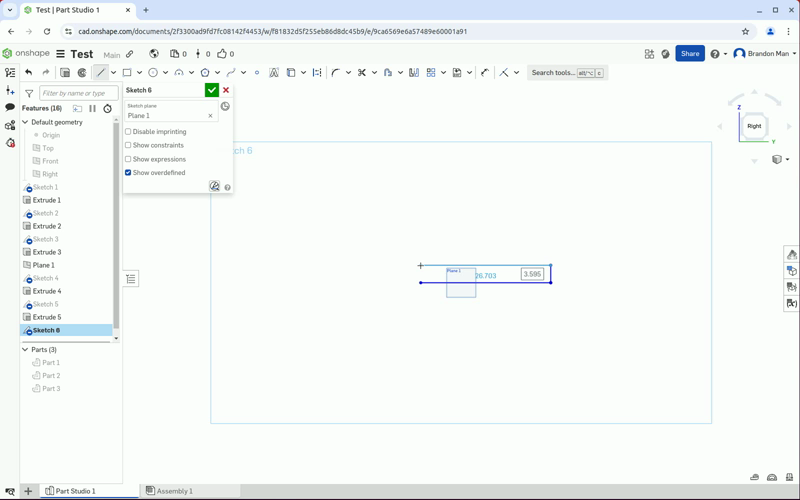
mouse_move(450, 265)
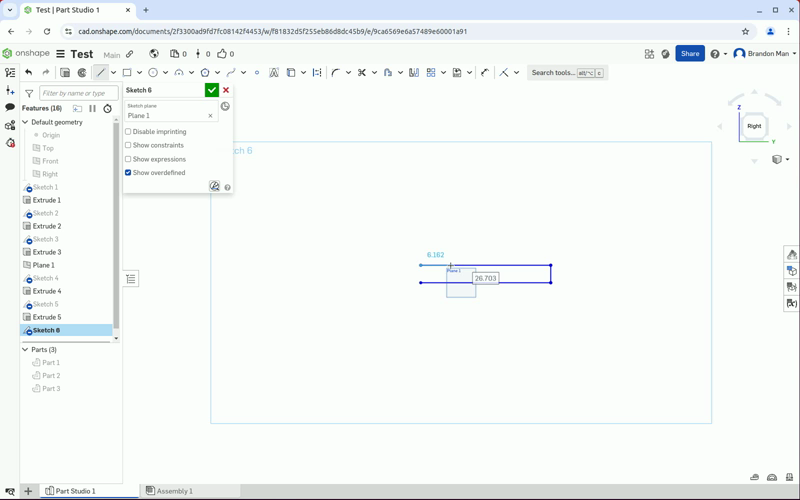
key_down(shift)
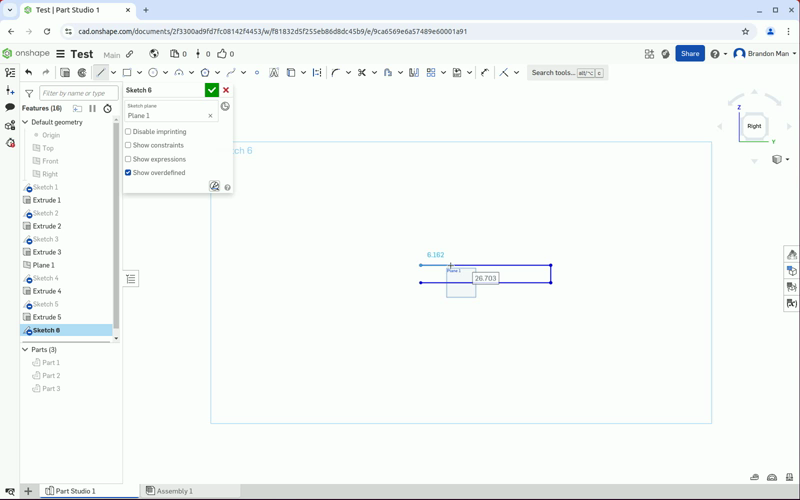
mouse_move(420, 282)
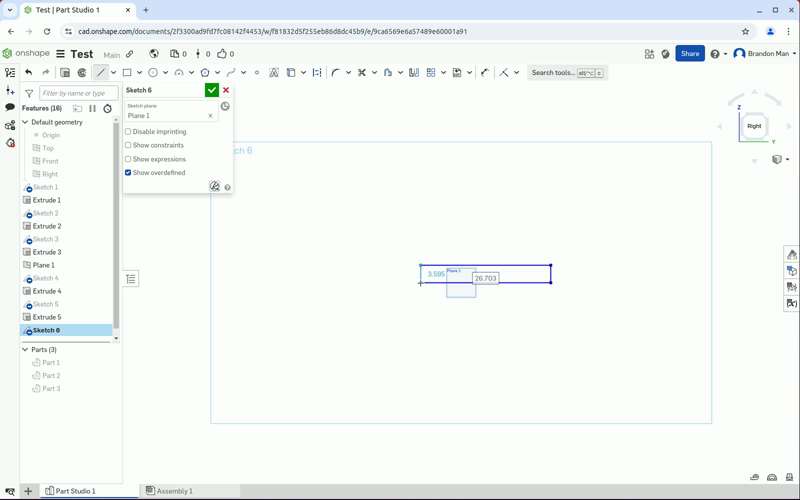
key_up(shift)
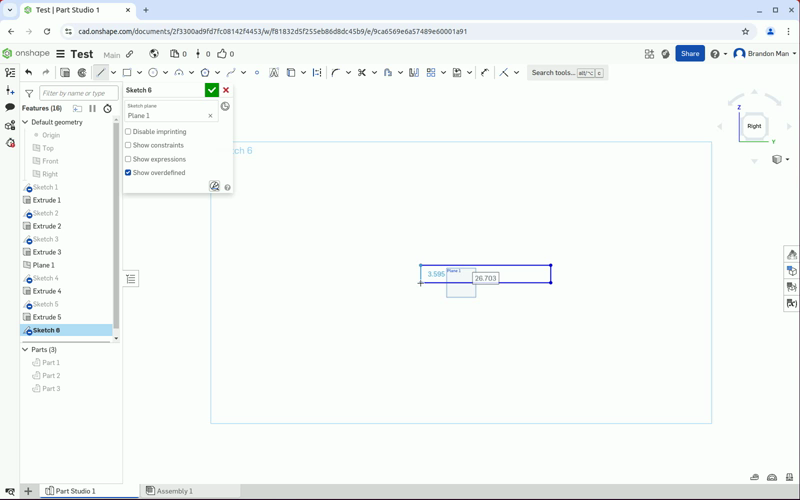
click(420, 282)
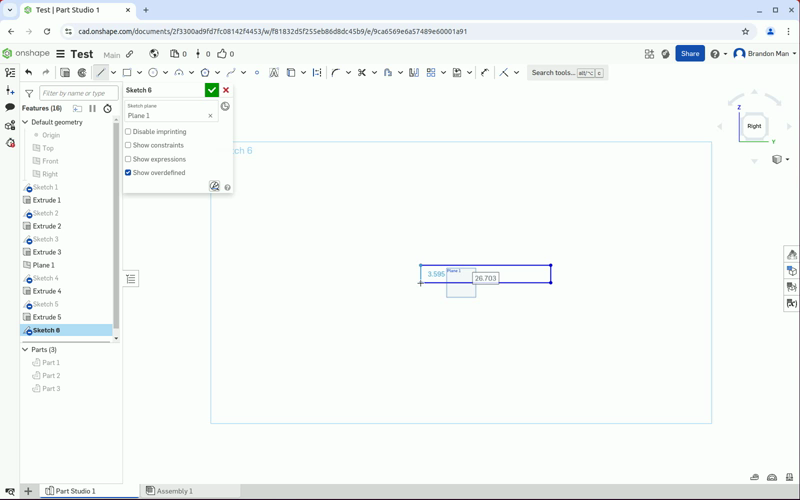
key(esc)
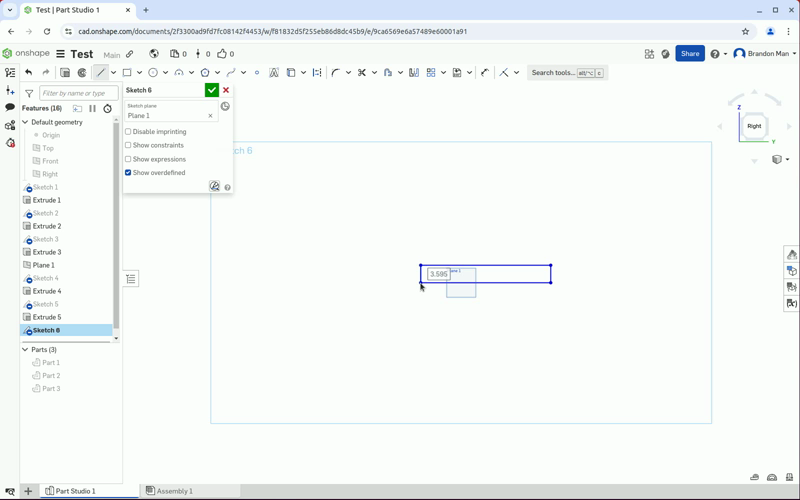
mouse_move(492, 266)
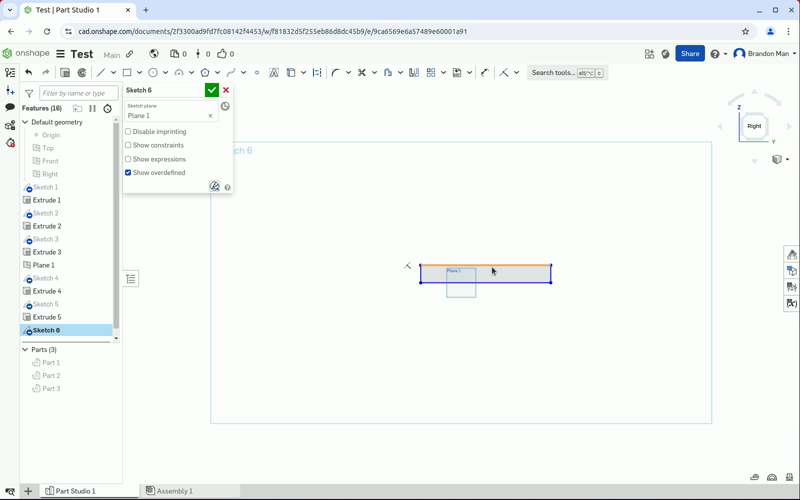
click(492, 266)
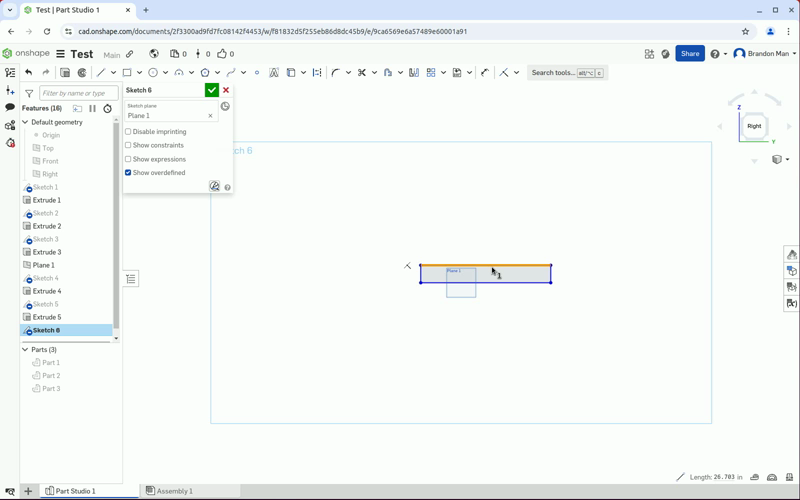
mouse_move(73, 352)
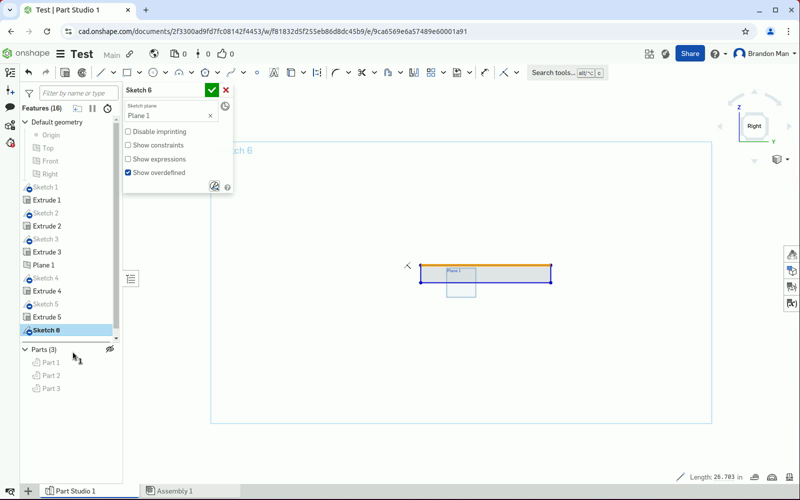
key(shift+y)
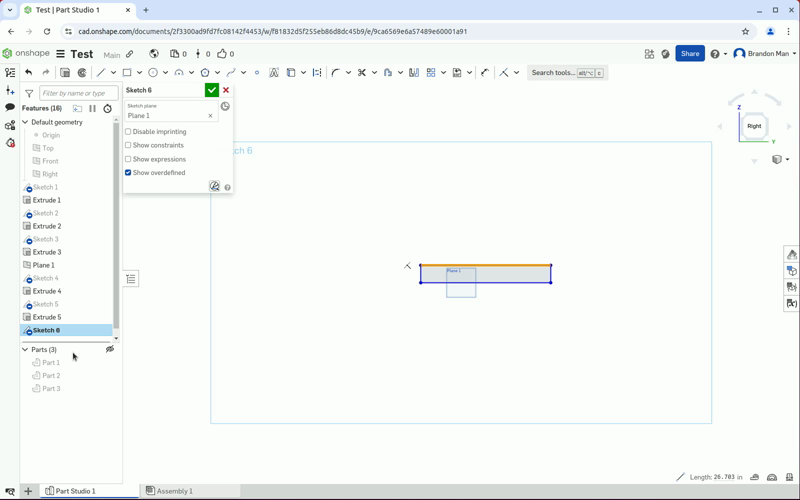
key(shift+e)
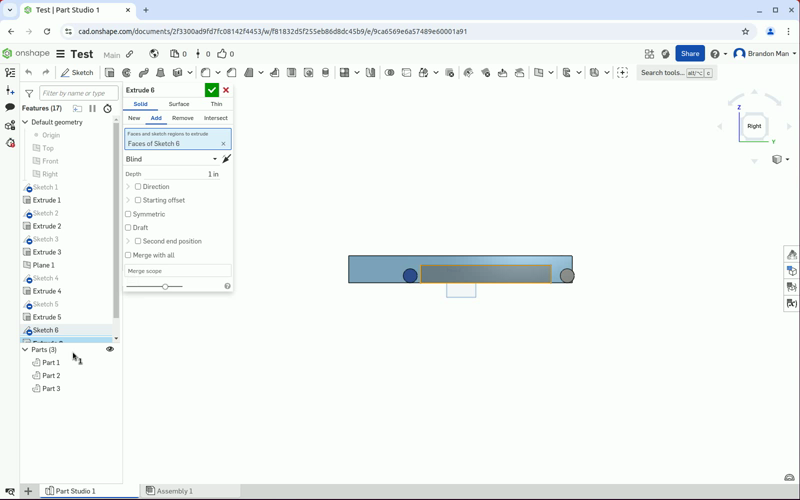
mouse_move(143, 106)
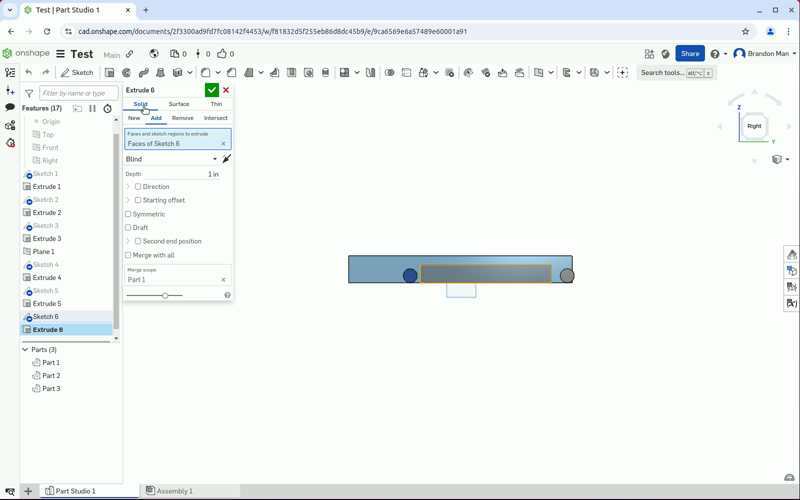
click(143, 106)
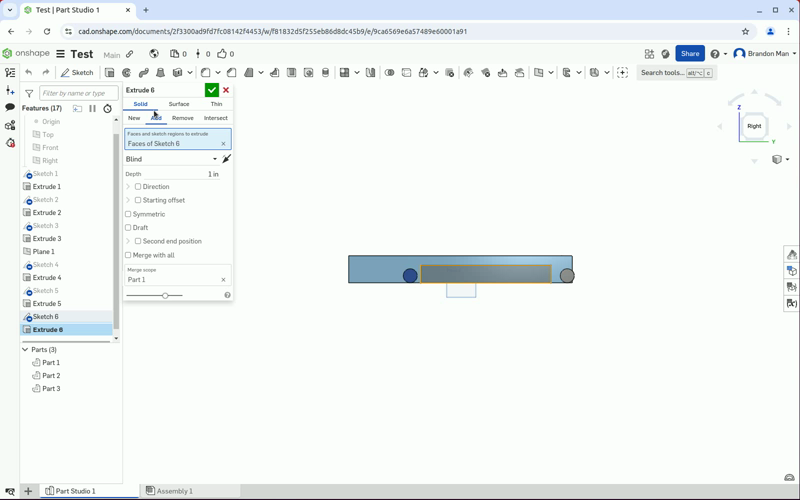
mouse_move(186, 120)
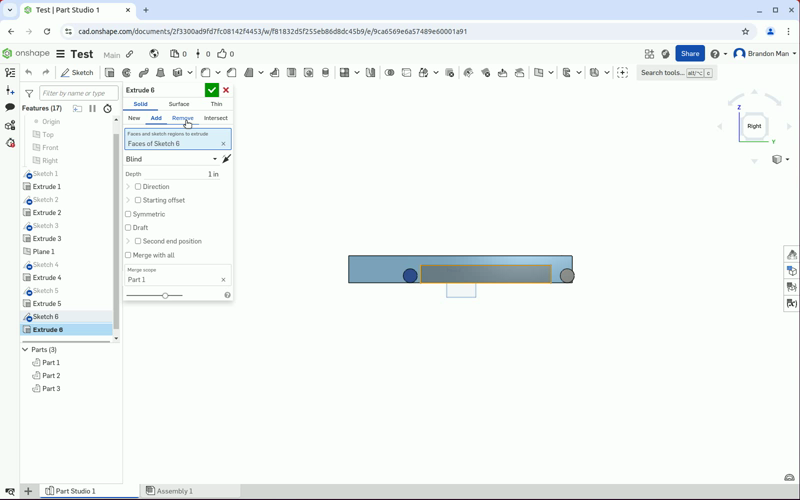
click(186, 120)
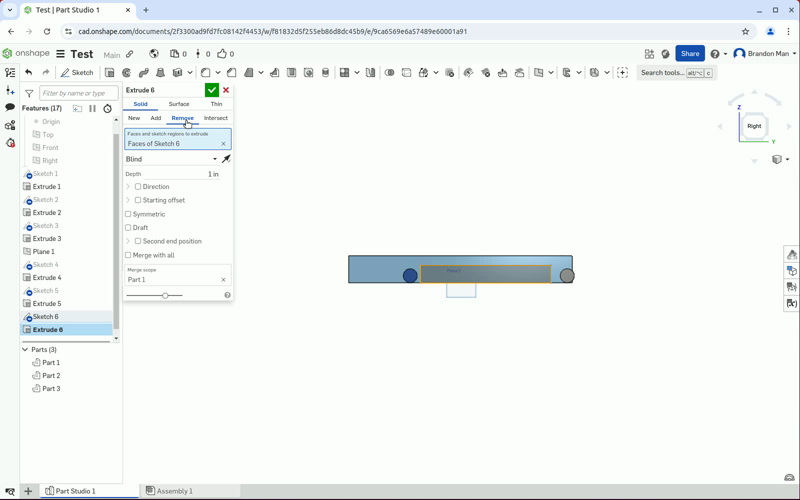
key(tab, 4)
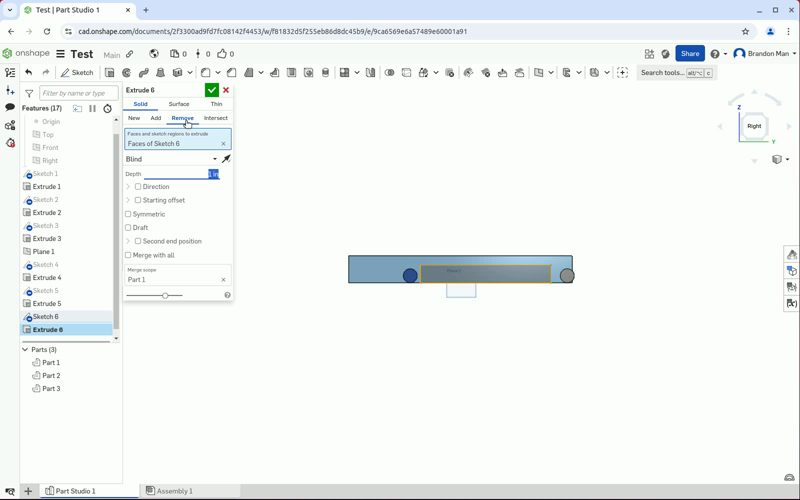
text(17.09)
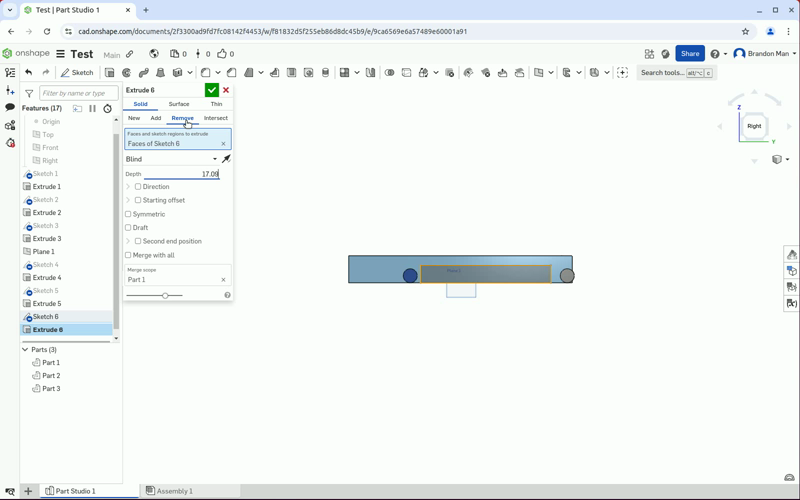
key(tab, 6)
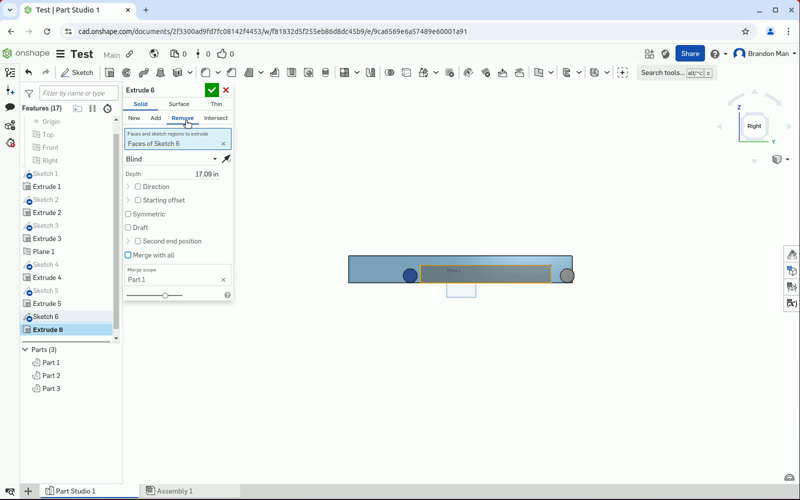
key(space)
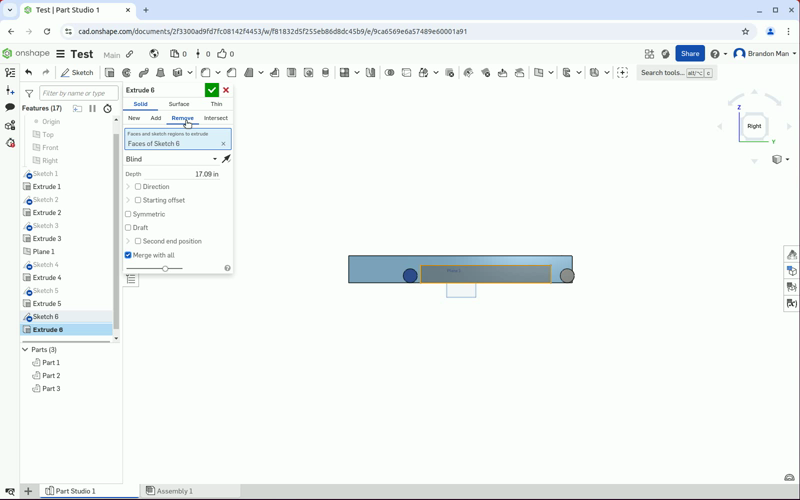
key(enter)
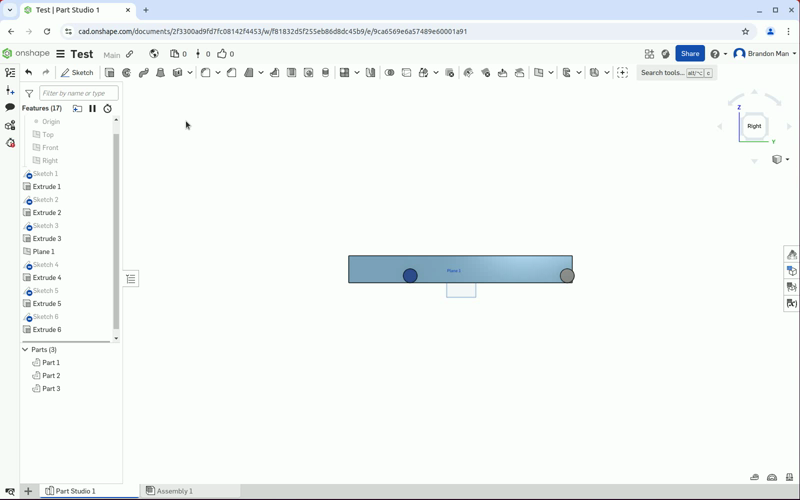
key(shift+h)
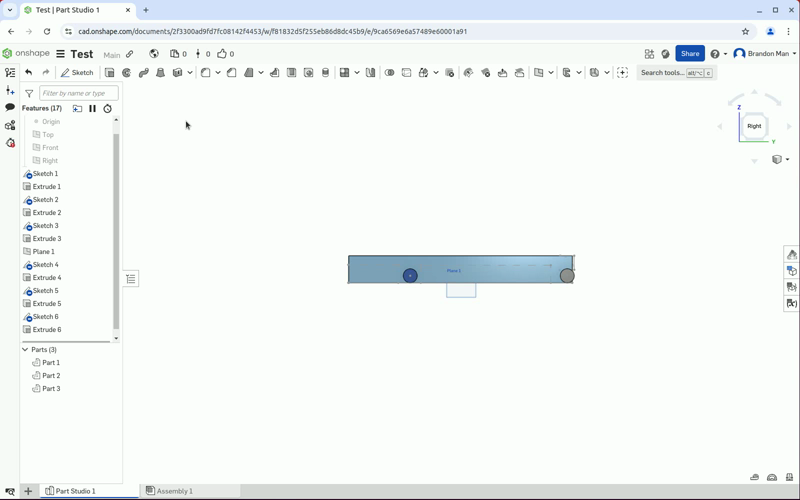
key(shift+h)
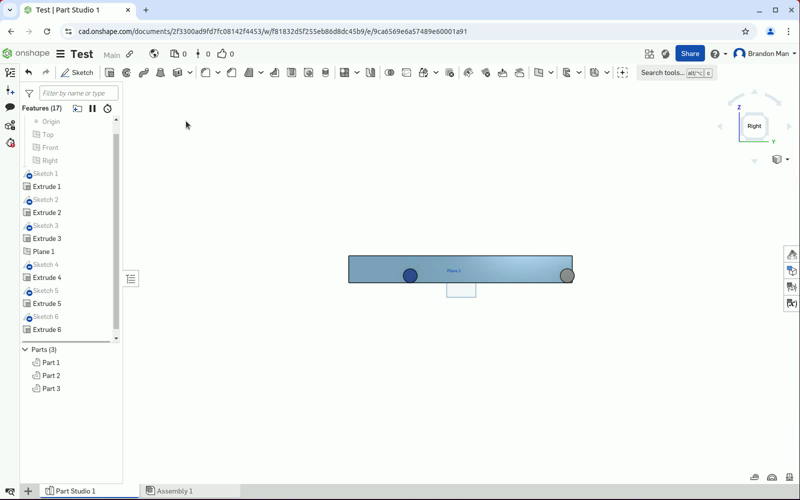
mouse_move(69, 176)
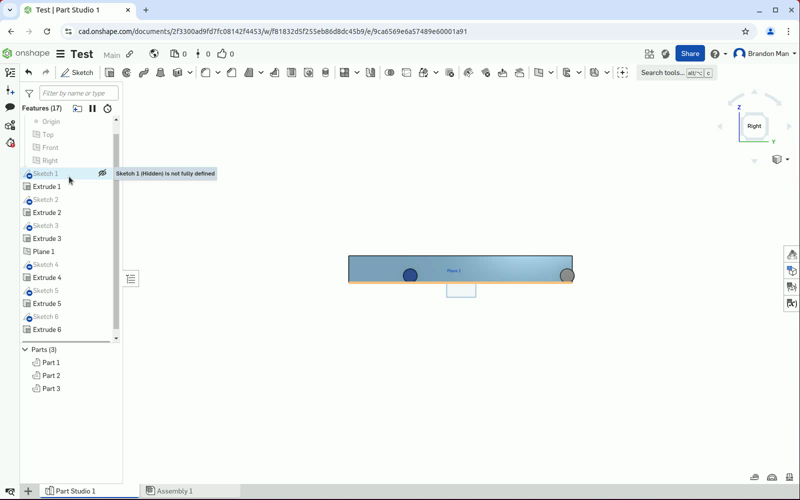
click(69, 176)
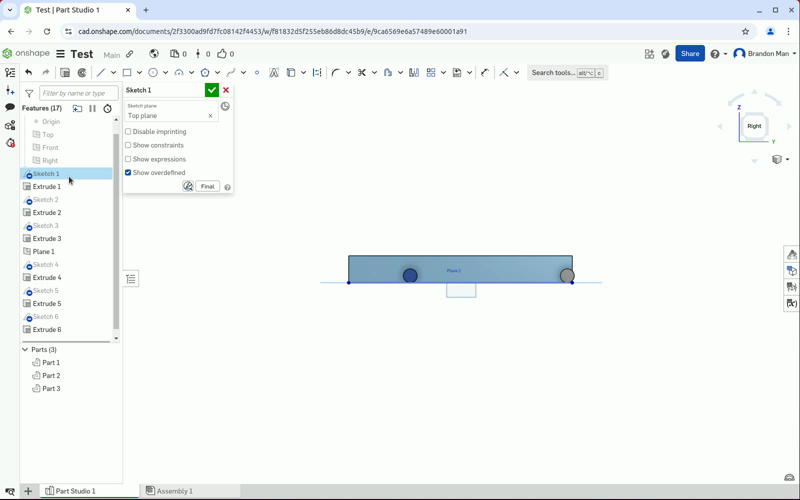
mouse_move(229, 92)
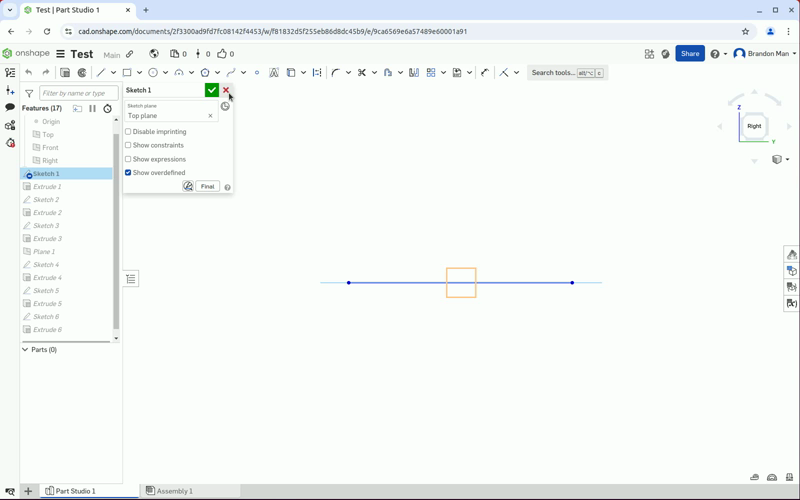
click(229, 92)
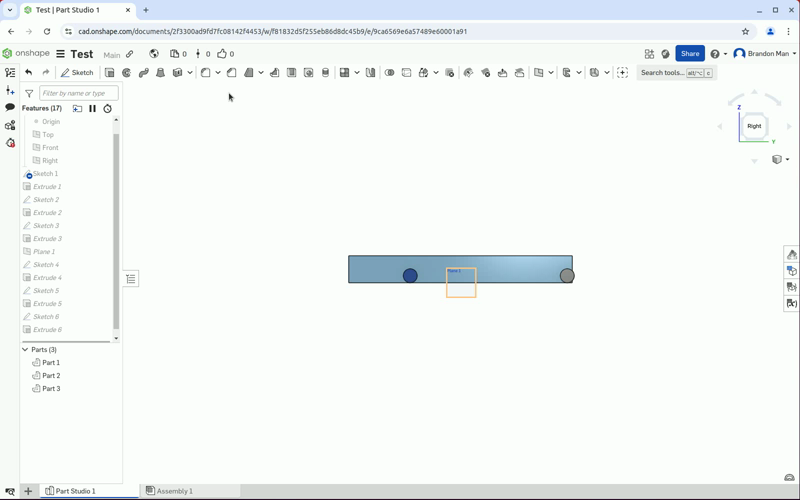
mouse_move(73, 352)
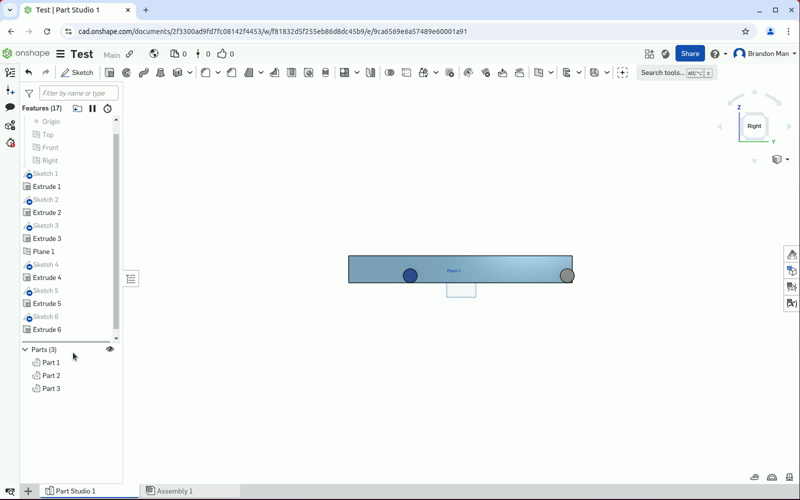
key(y)
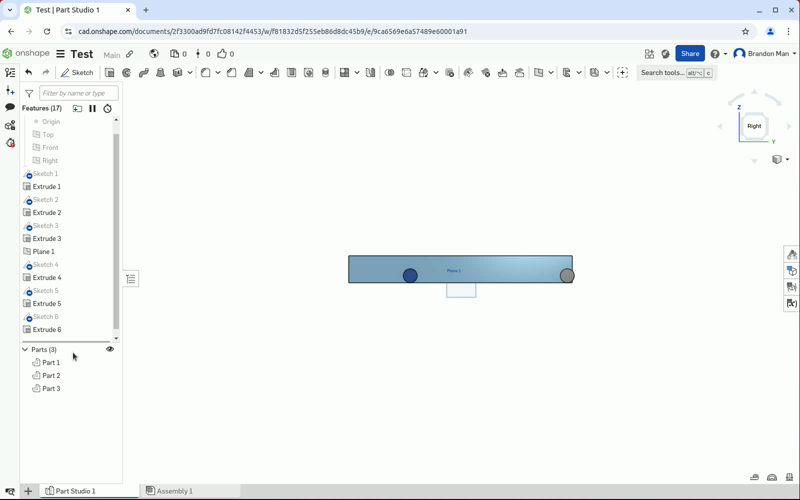
key(shift+p)
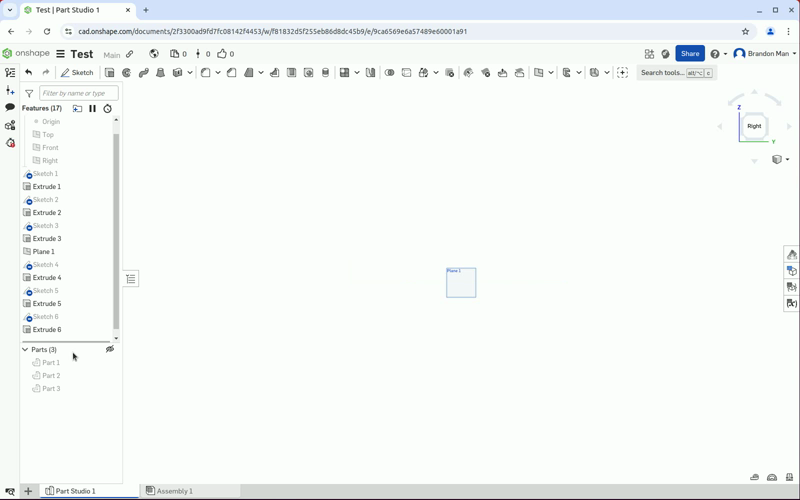
key(space)
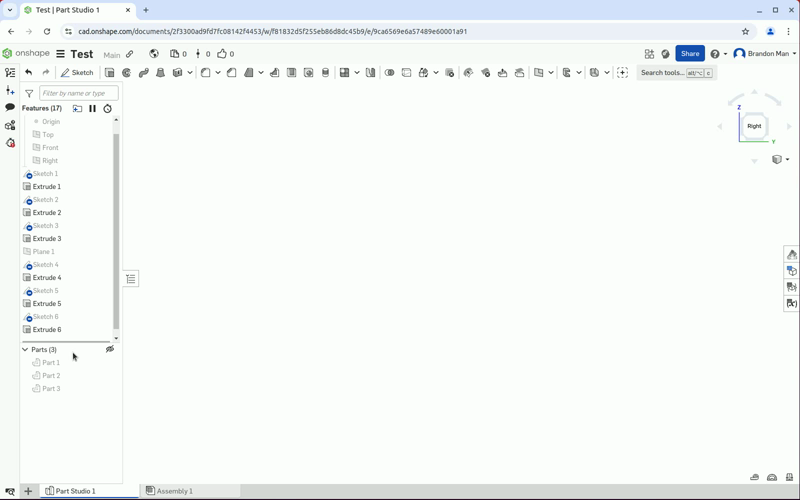
key_down(shift)
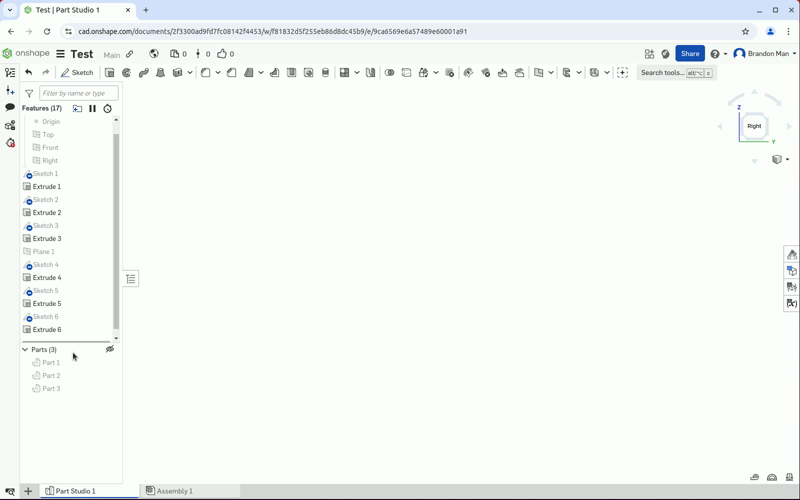
key(right)
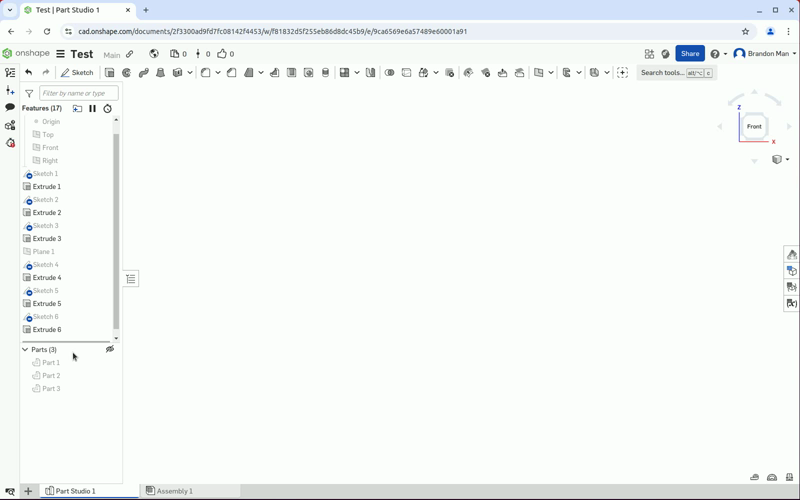
key_up(shift)
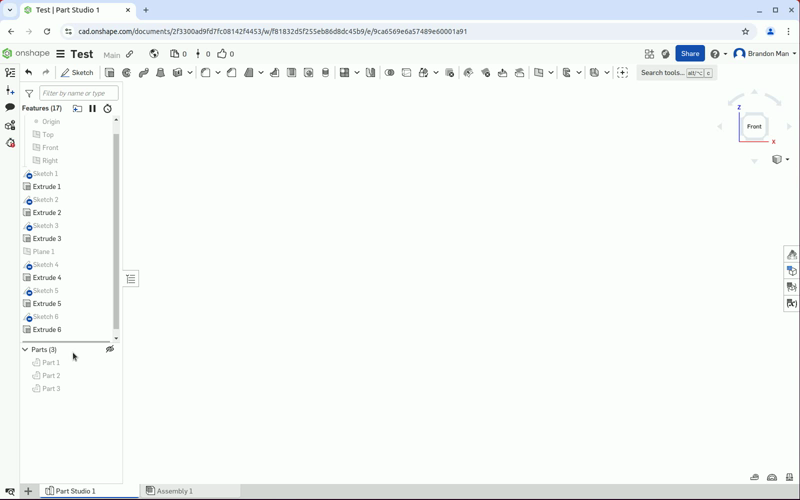
key(space)
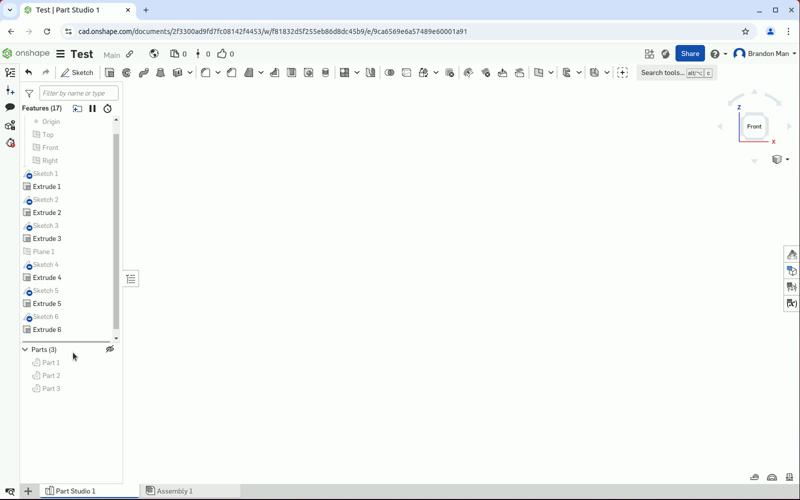
key_down(shift)
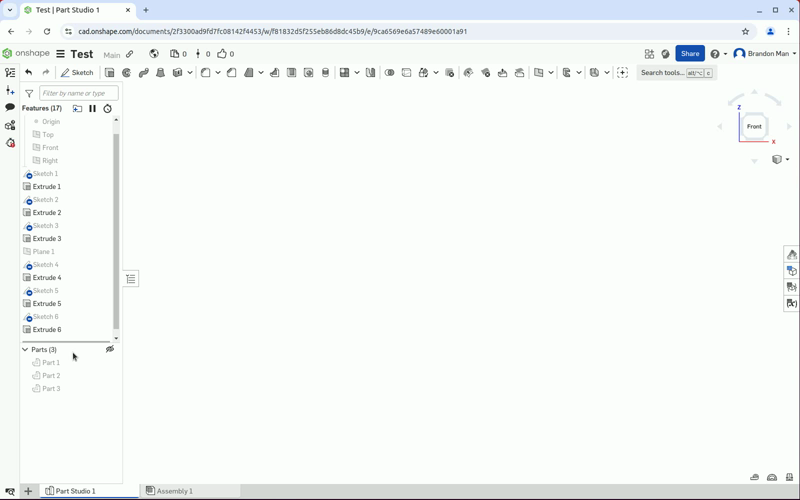
key(down)
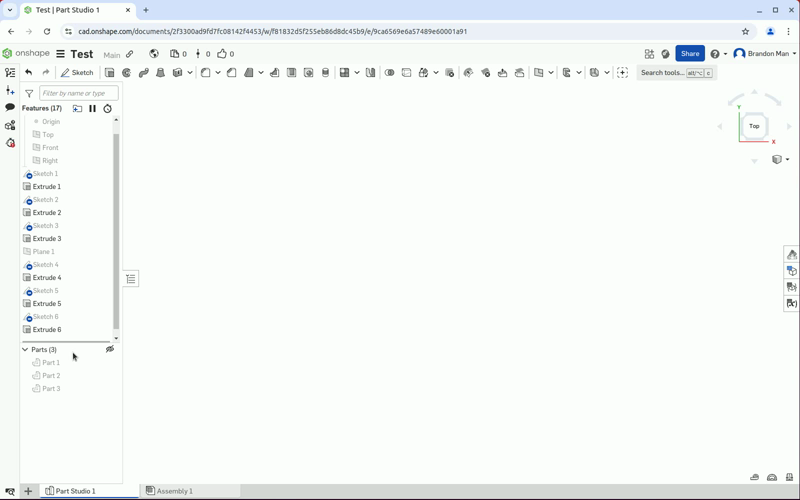
key_up(shift)
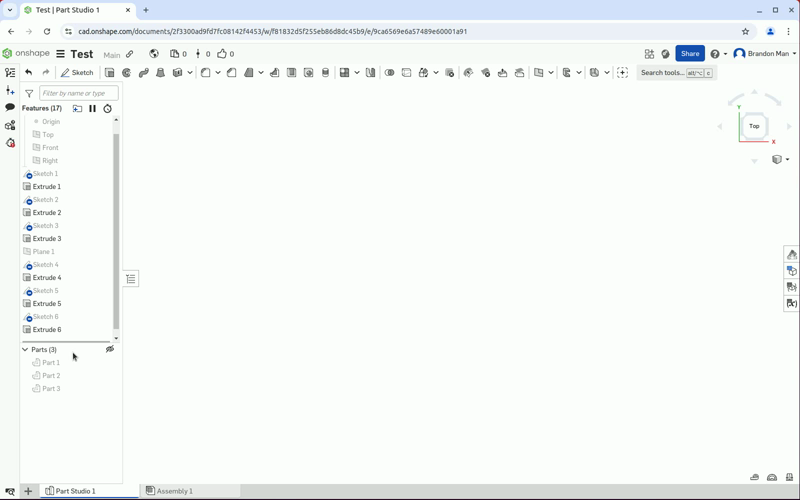
mouse_move(73, 352)
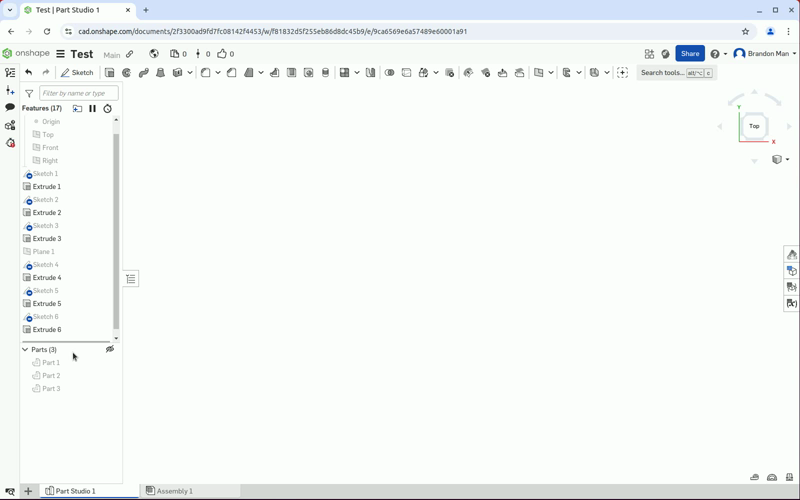
key(shift+y)
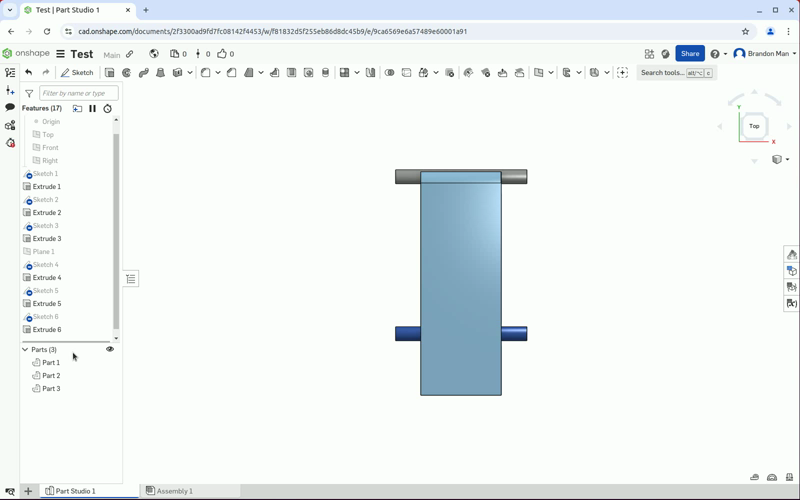
mouse_move(541, 75)
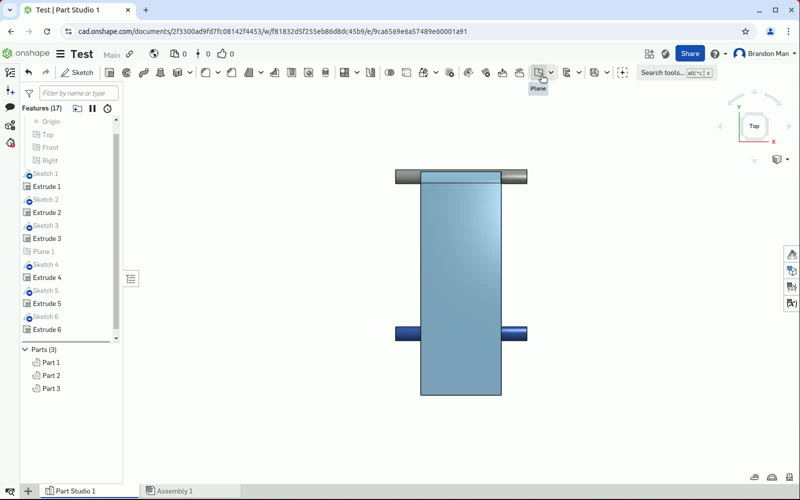
click(541, 75)
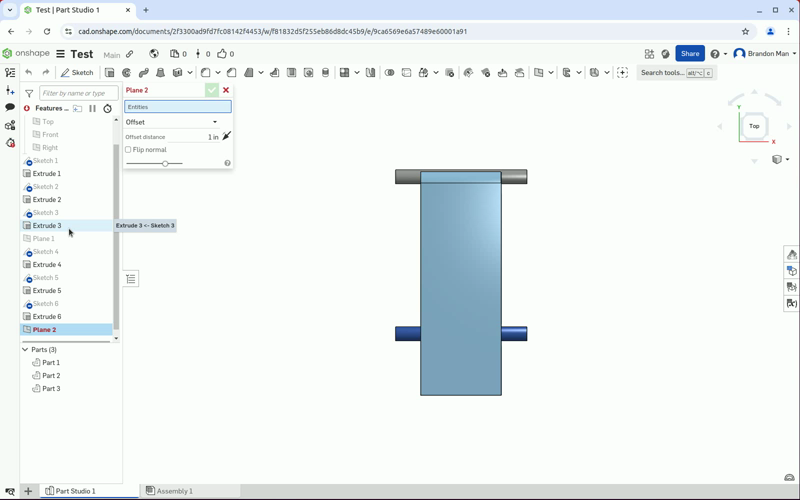
scroll(3)
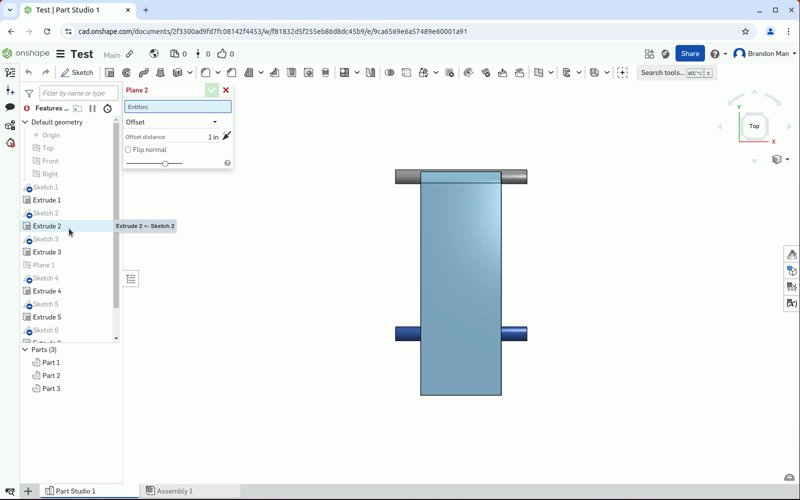
mouse_move(69, 150)
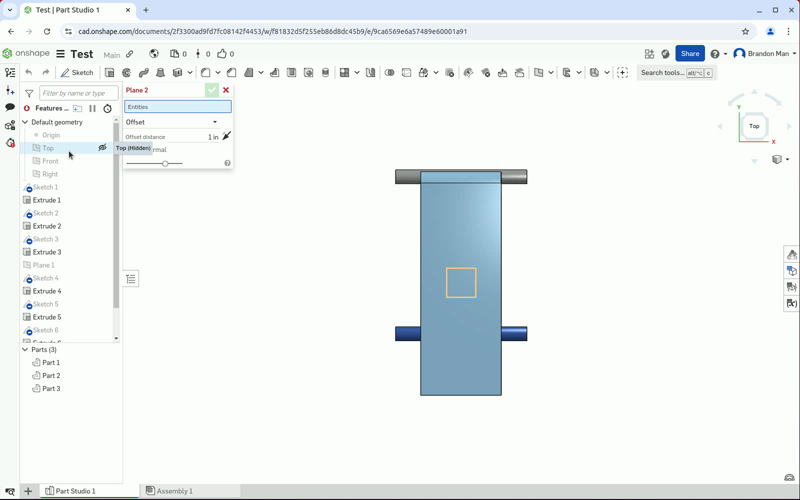
click(69, 150)
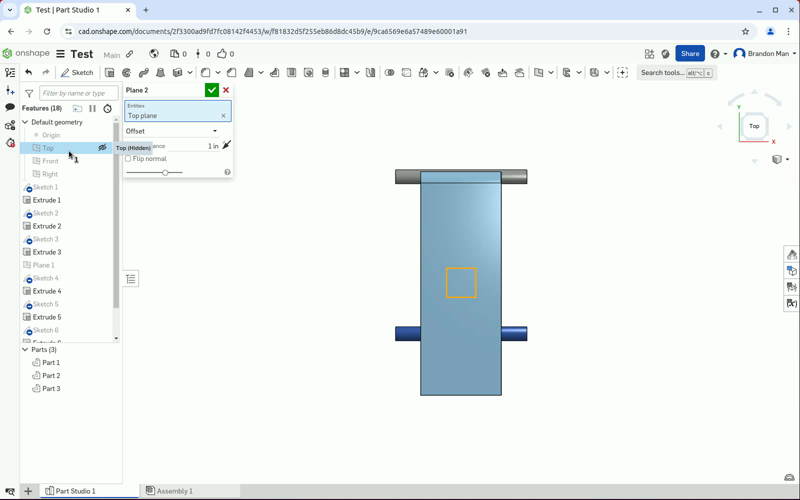
key(tab, 2)
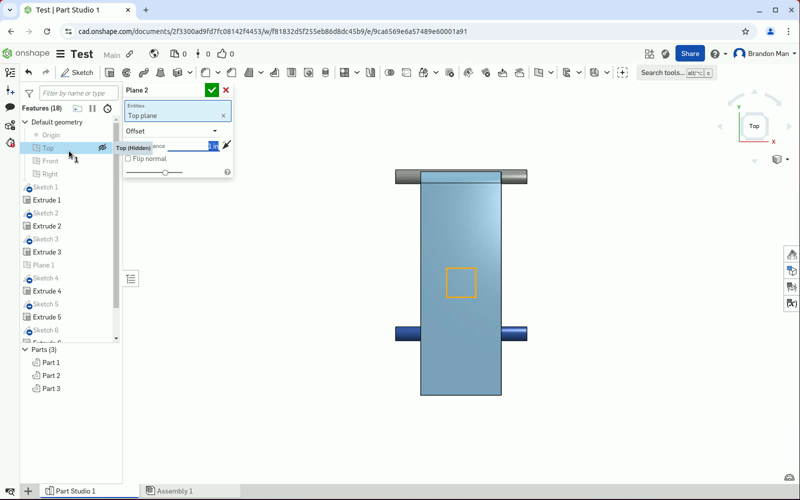
text(5.546)
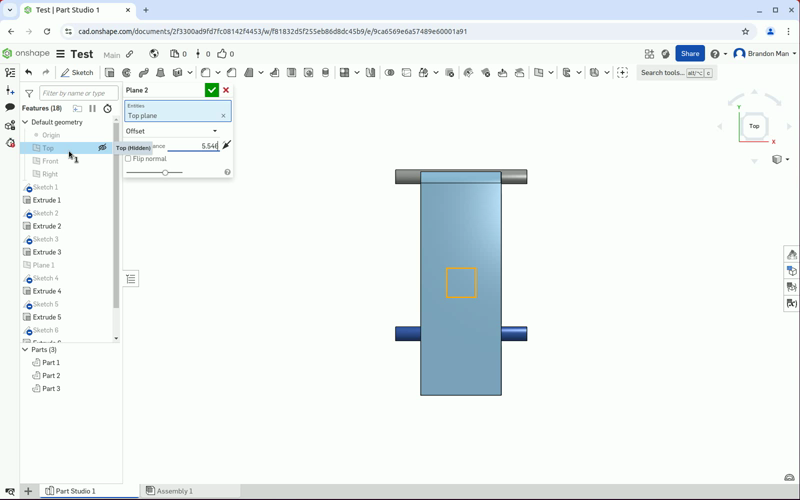
key(enter, 2)
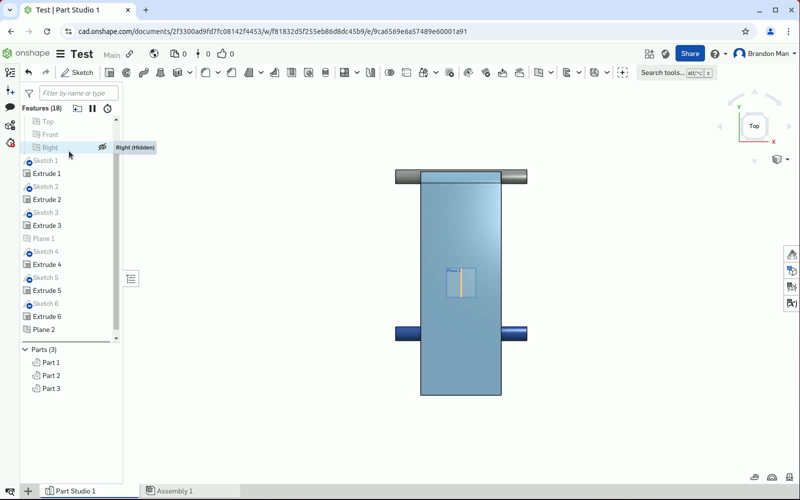
key(shift+s)
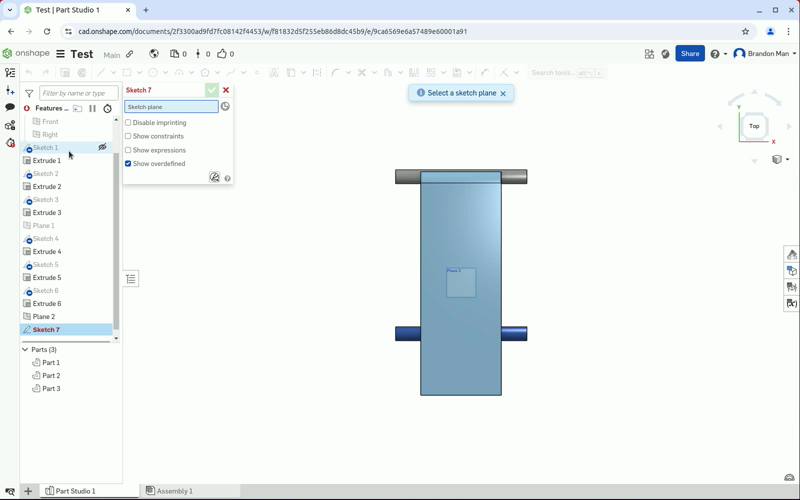
mouse_move(69, 319)
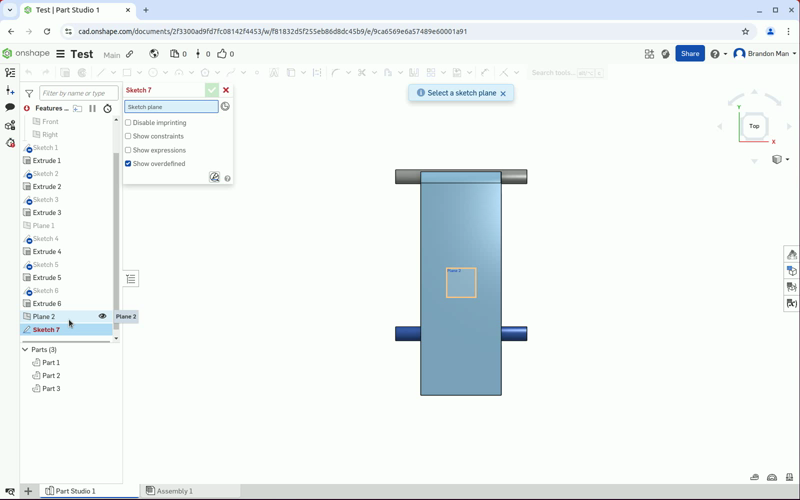
click(69, 319)
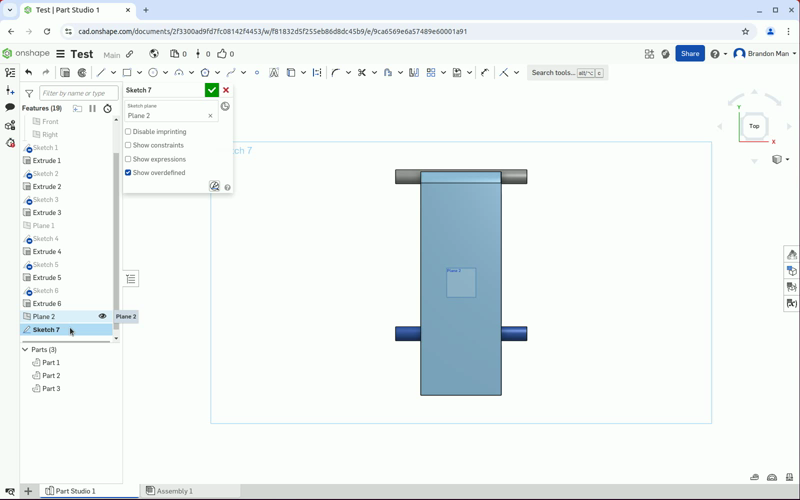
mouse_move(73, 352)
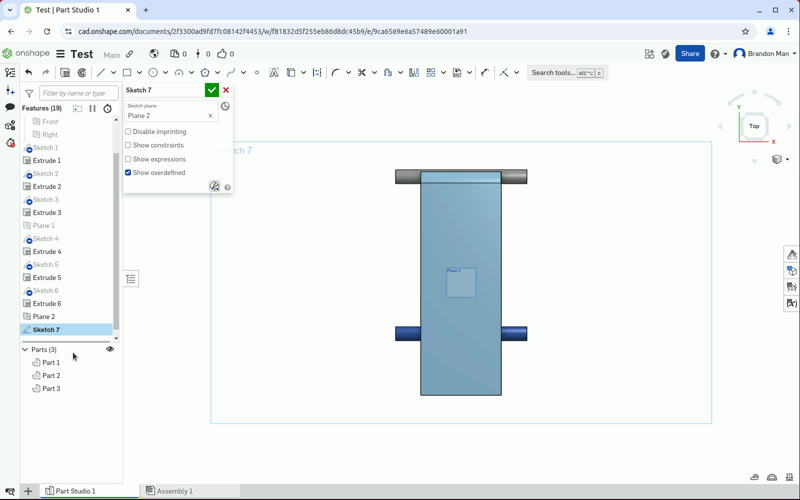
key(y)
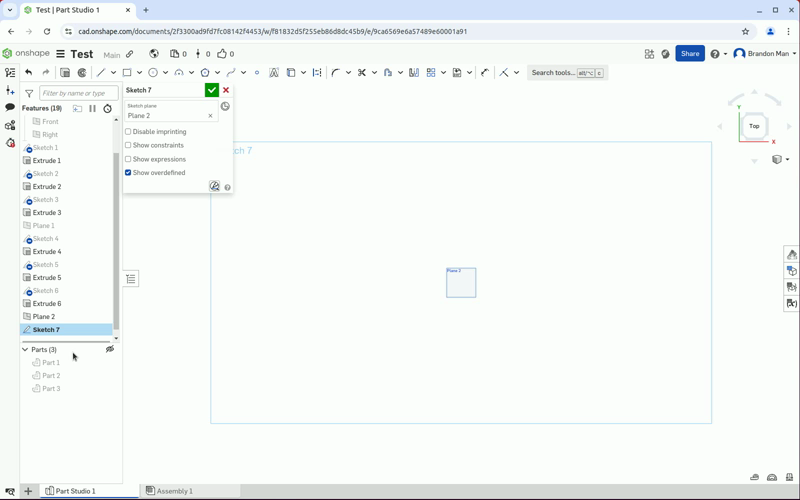
key(l)
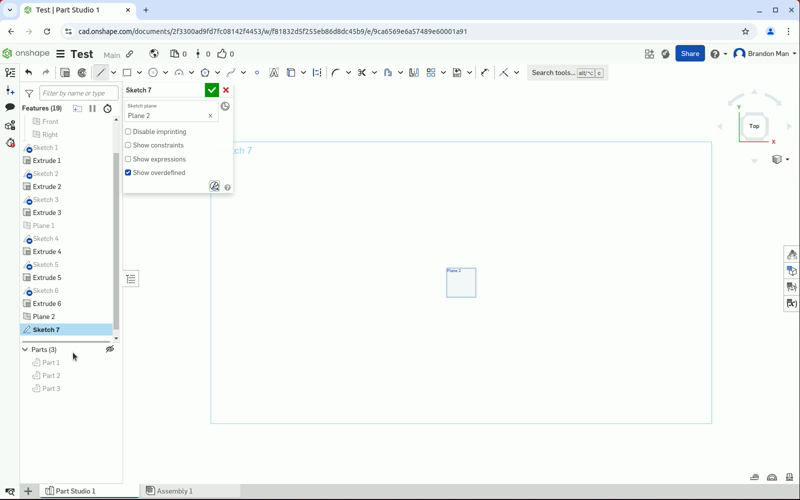
key_down(shift)
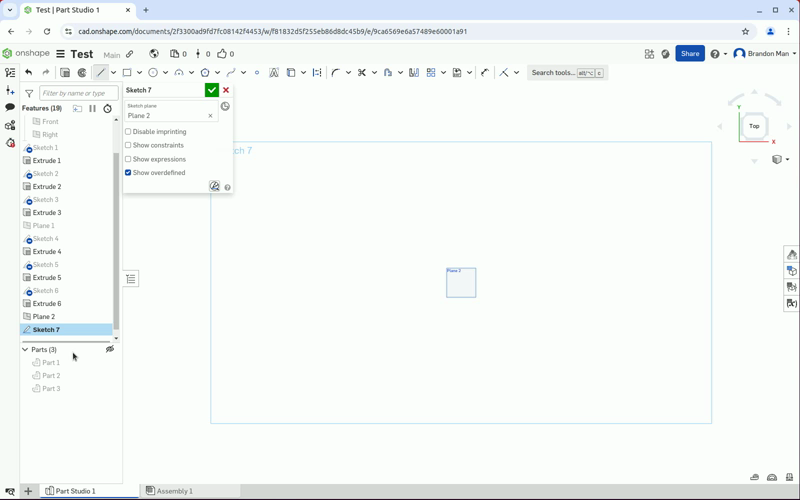
mouse_move(433, 325)
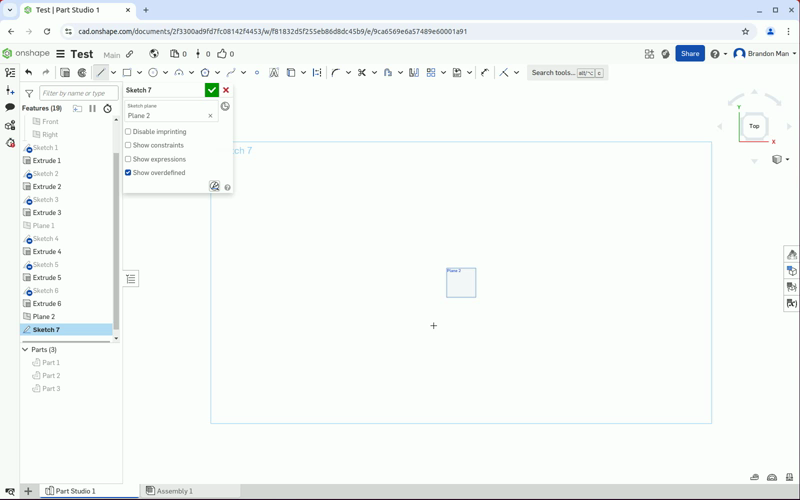
click(433, 325)
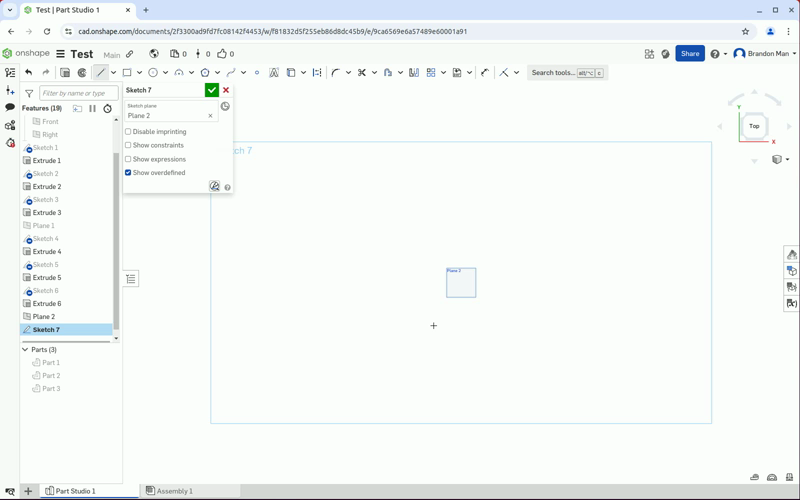
key_up(shift)
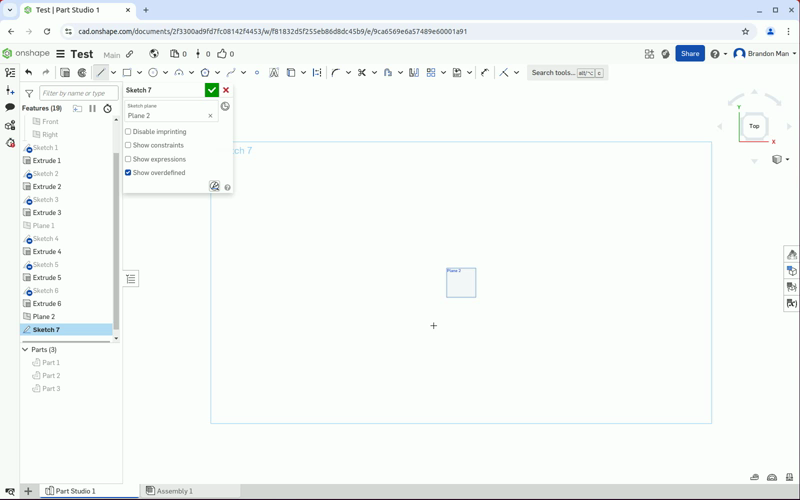
key_down(shift)
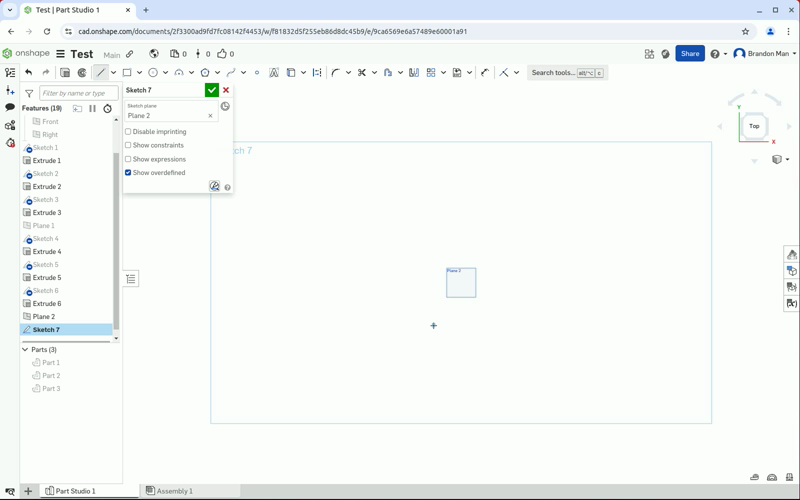
mouse_move(463, 325)
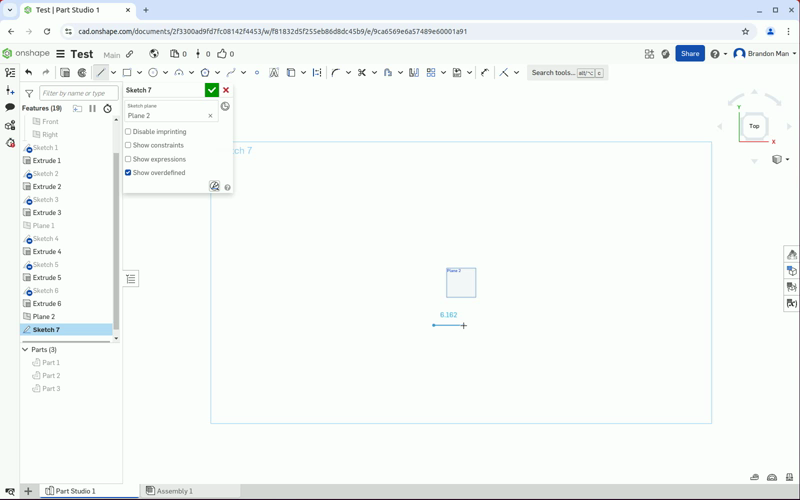
mouse_move(486, 325)
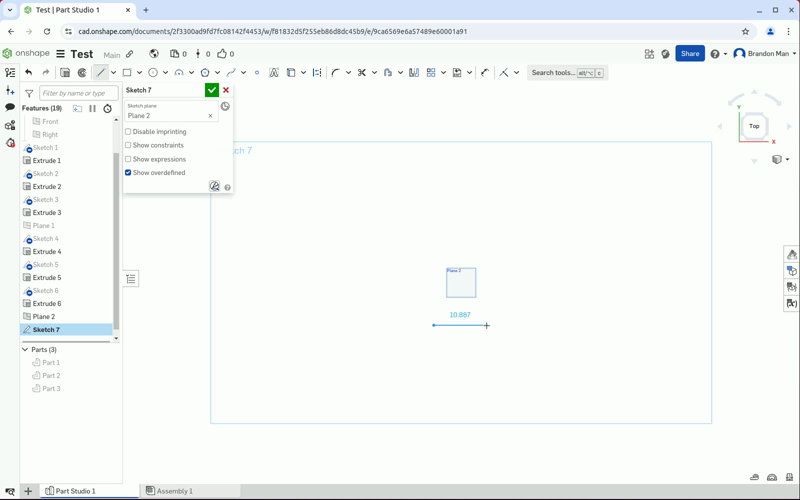
click(486, 325)
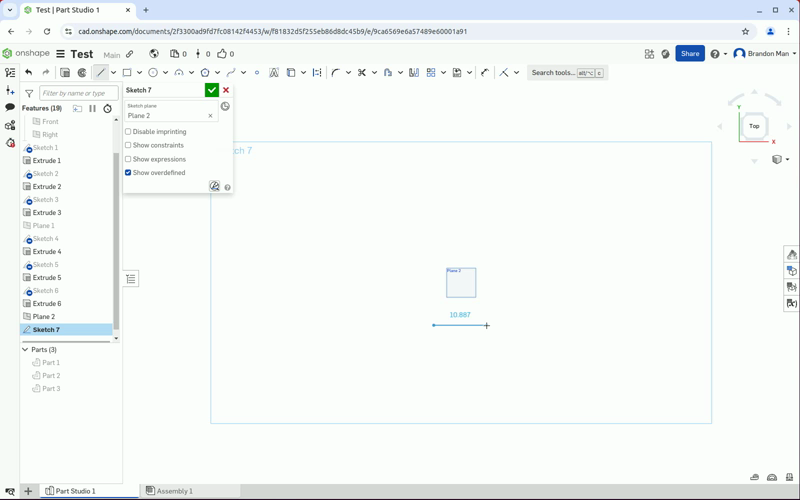
key_up(shift)
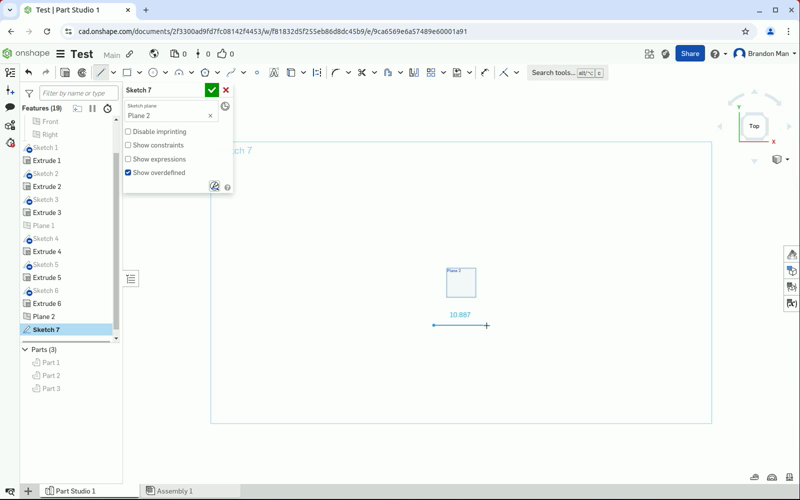
key_down(shift)
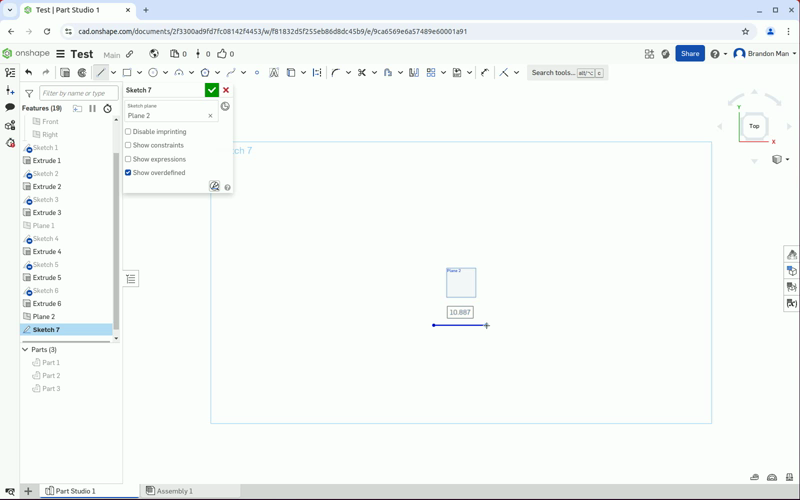
mouse_move(486, 189)
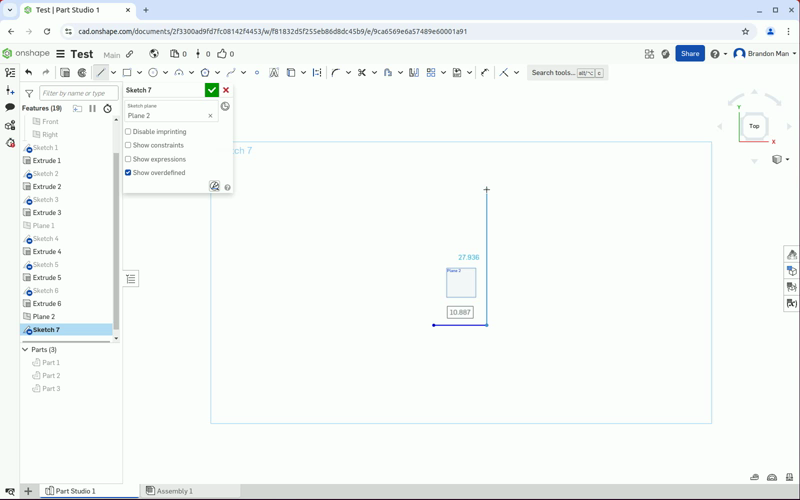
click(486, 189)
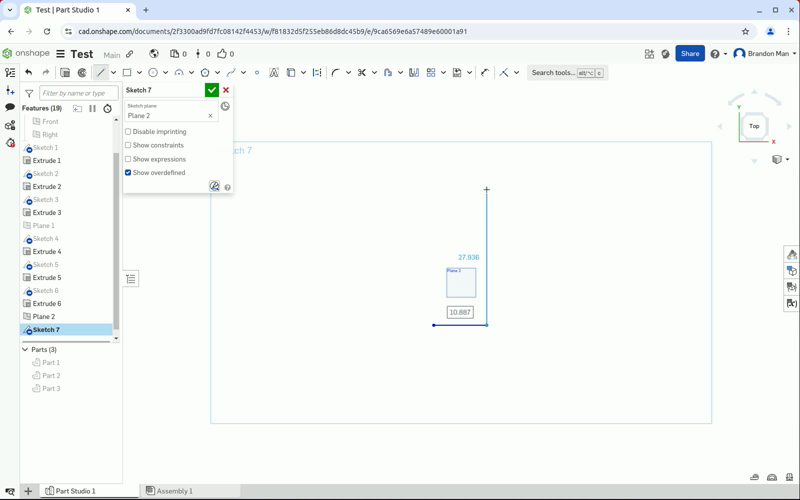
key_up(shift)
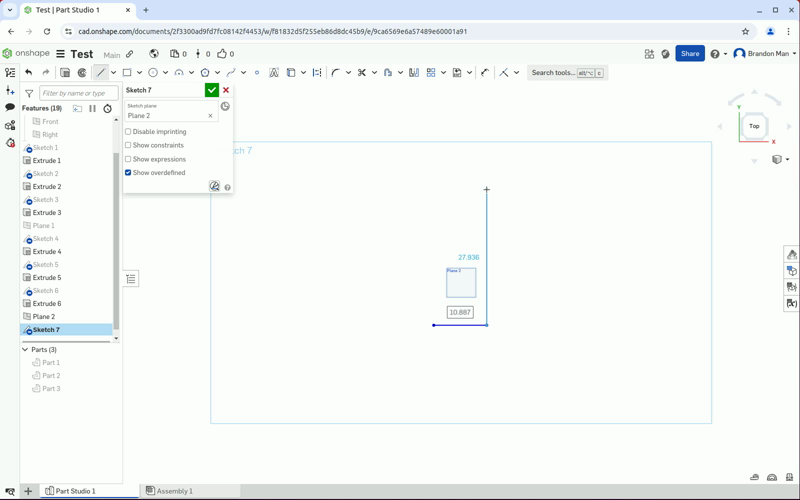
key_down(shift)
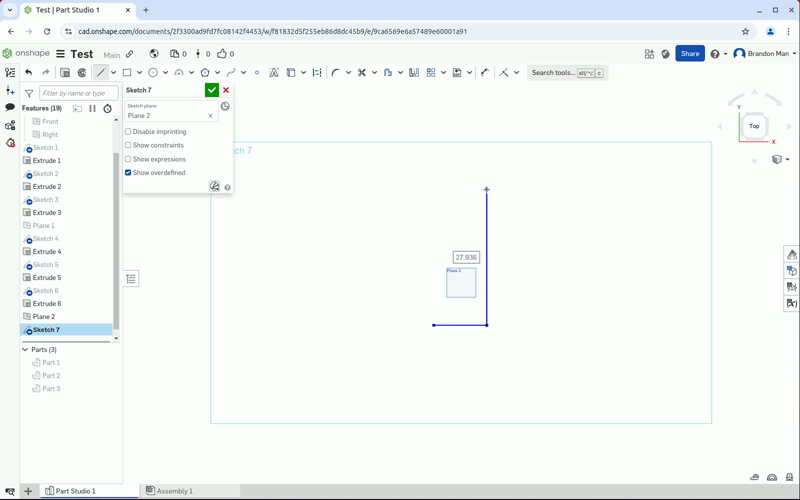
mouse_move(516, 189)
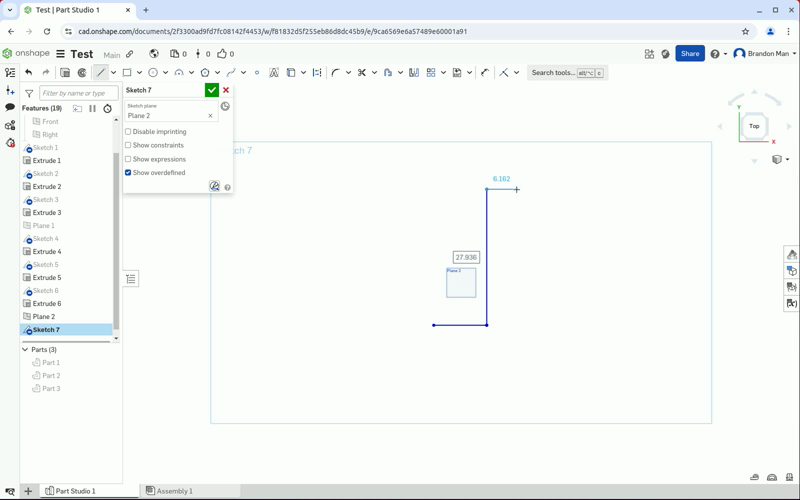
mouse_move(433, 189)
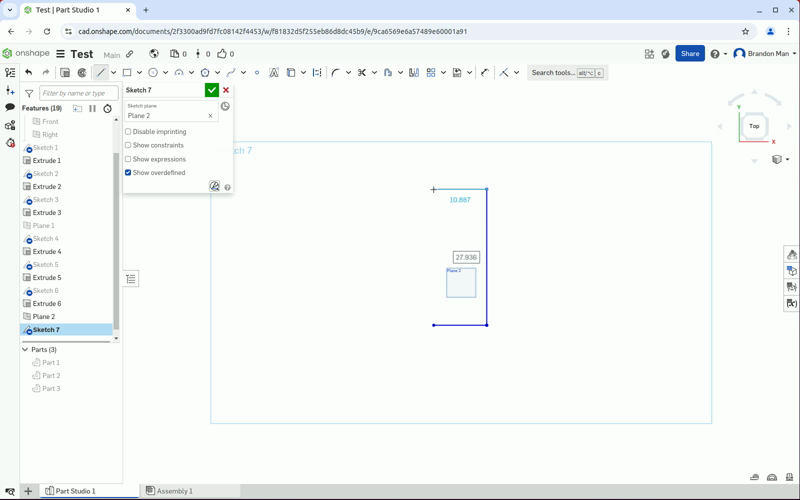
click(433, 189)
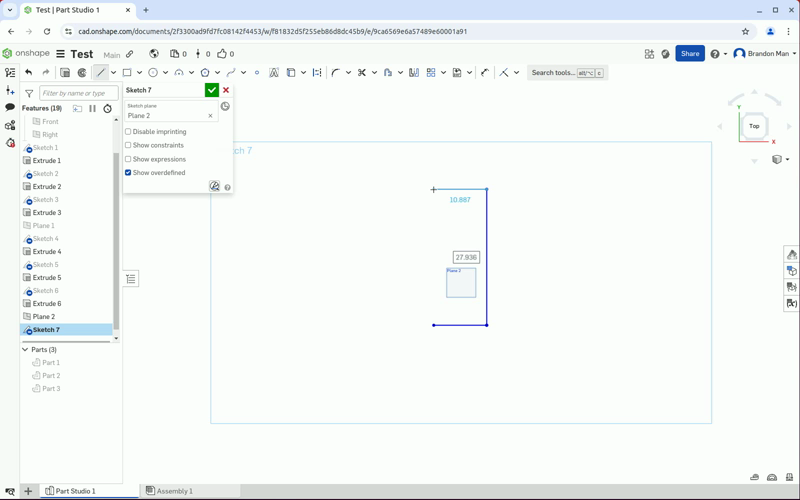
key_up(shift)
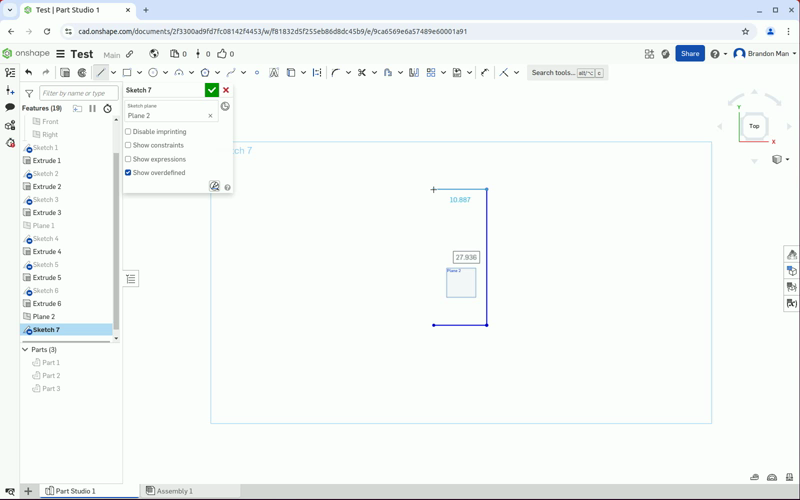
key_down(shift)
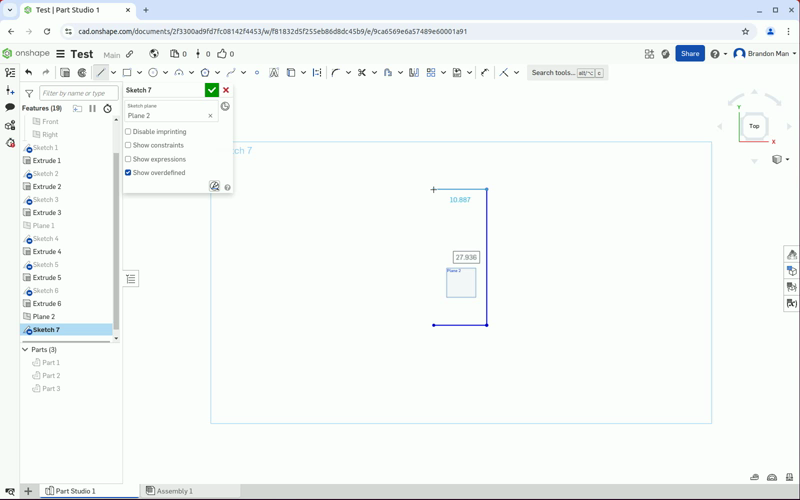
mouse_move(433, 325)
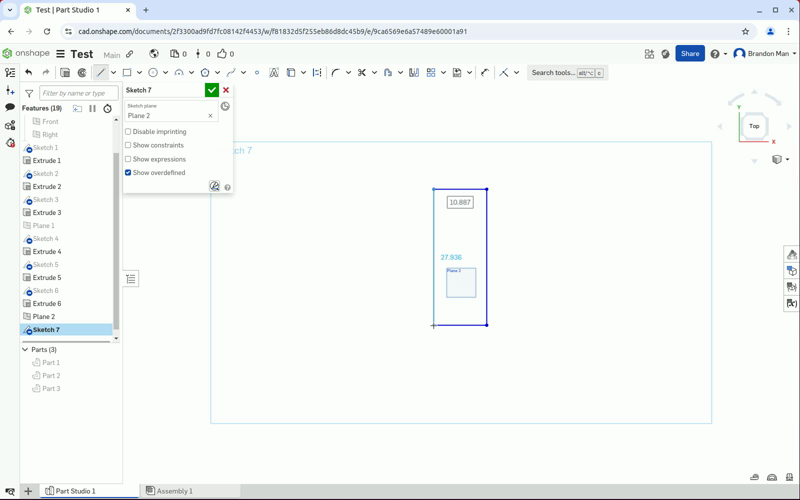
key_up(shift)
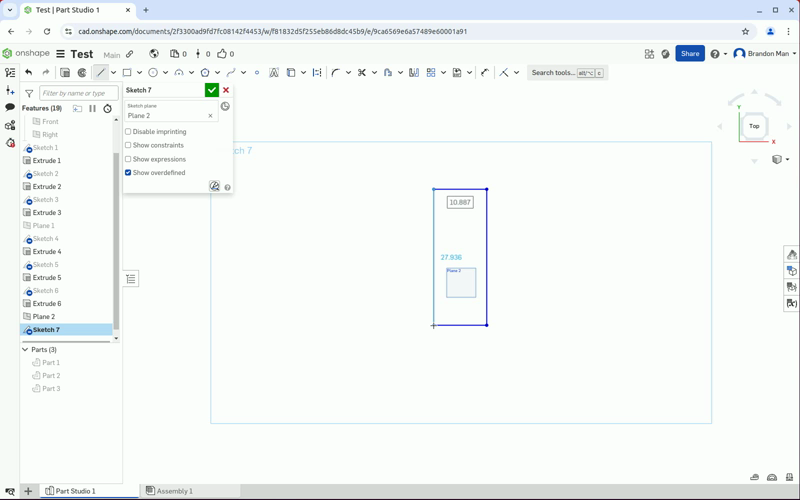
click(433, 325)
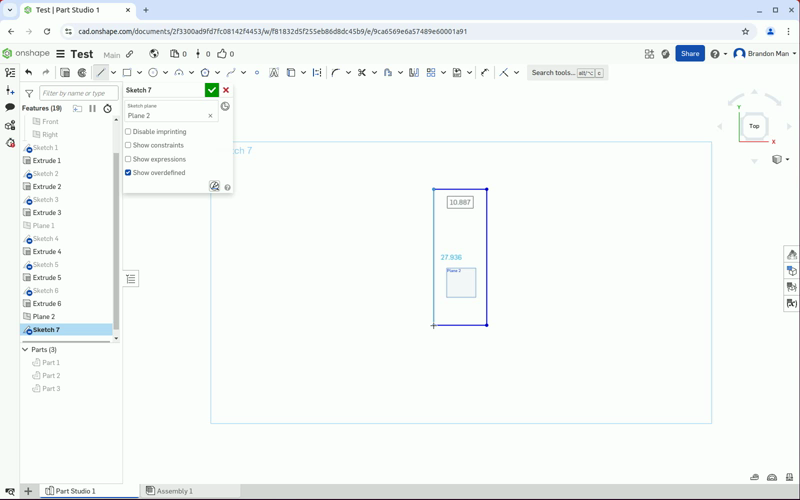
key(esc)
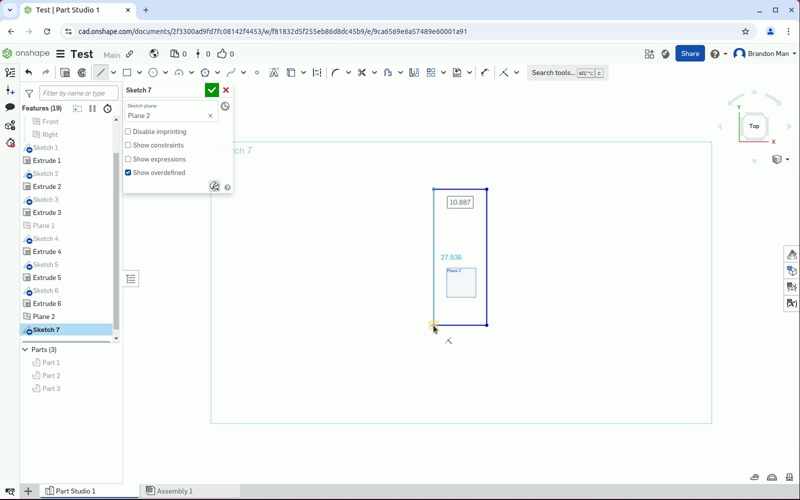
mouse_move(481, 252)
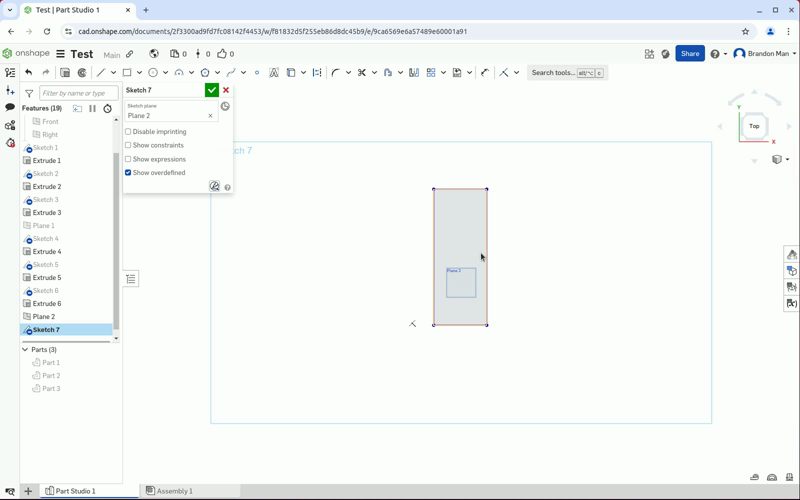
click(481, 252)
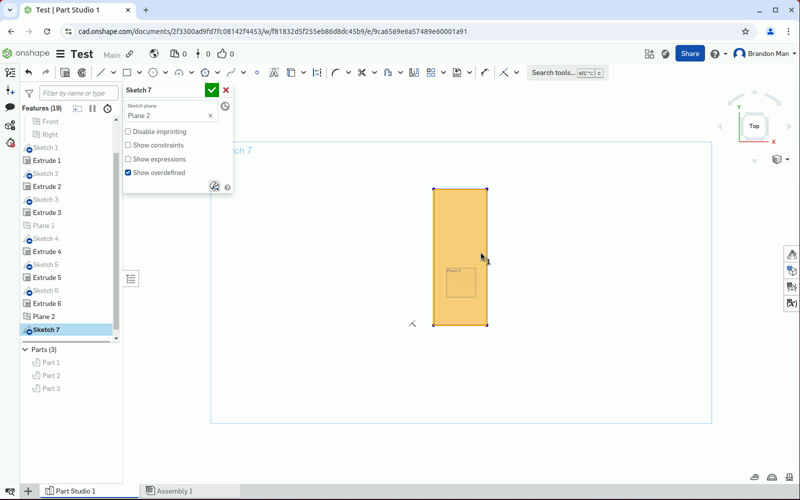
mouse_move(73, 352)
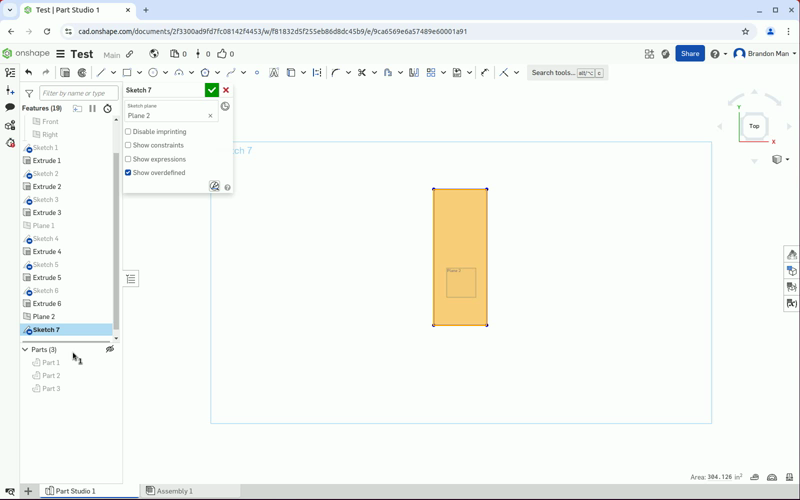
key(shift+y)
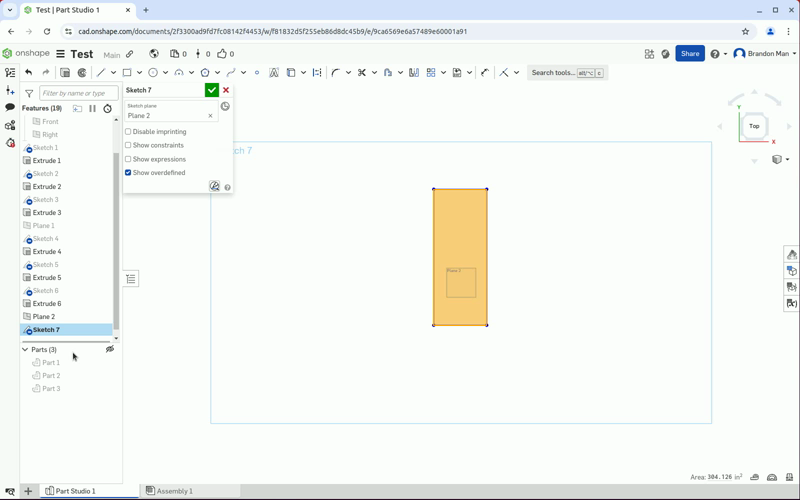
key(shift+e)
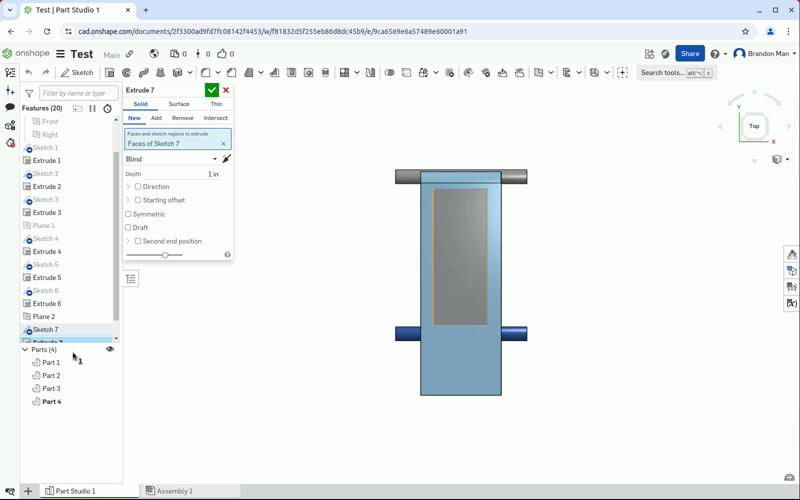
mouse_move(143, 106)
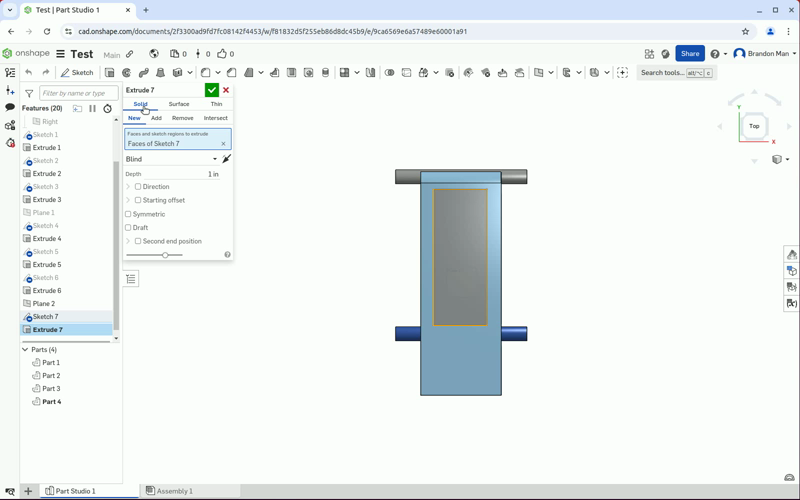
click(143, 106)
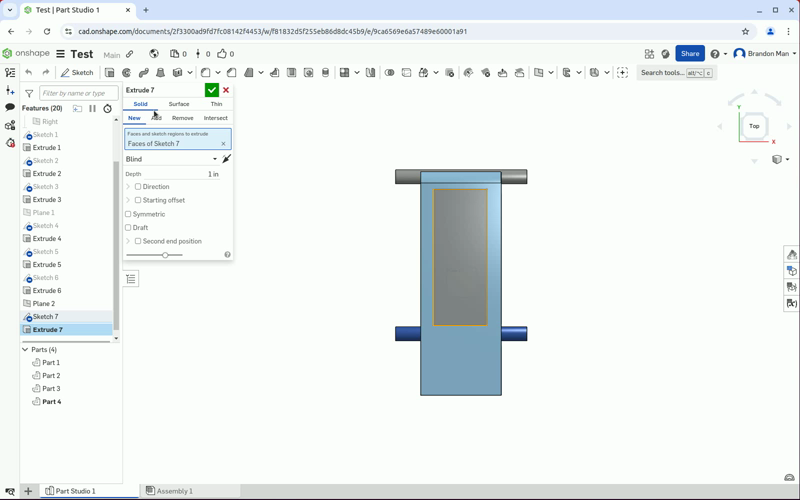
mouse_move(186, 120)
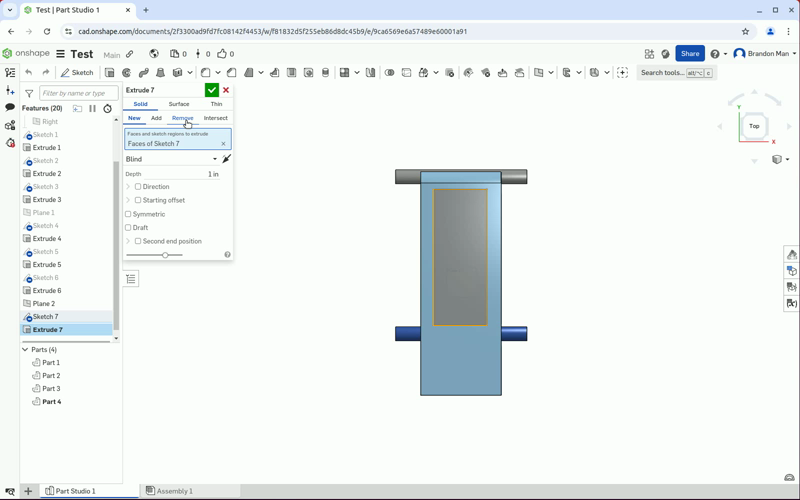
click(186, 120)
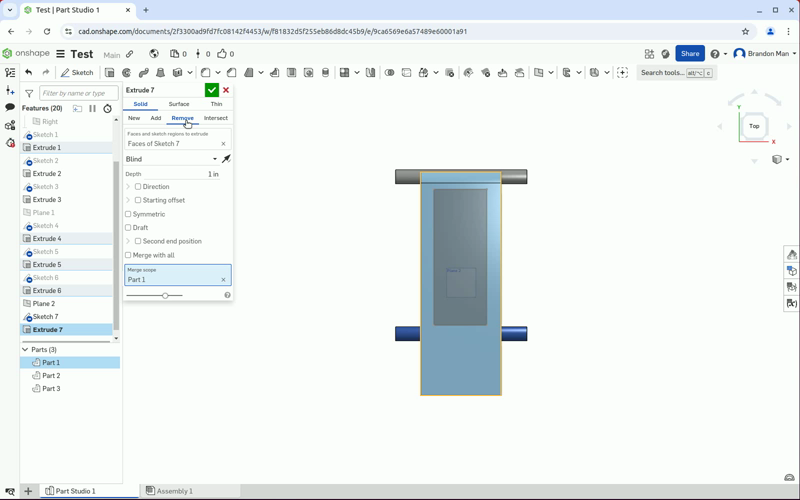
key(tab, 4)
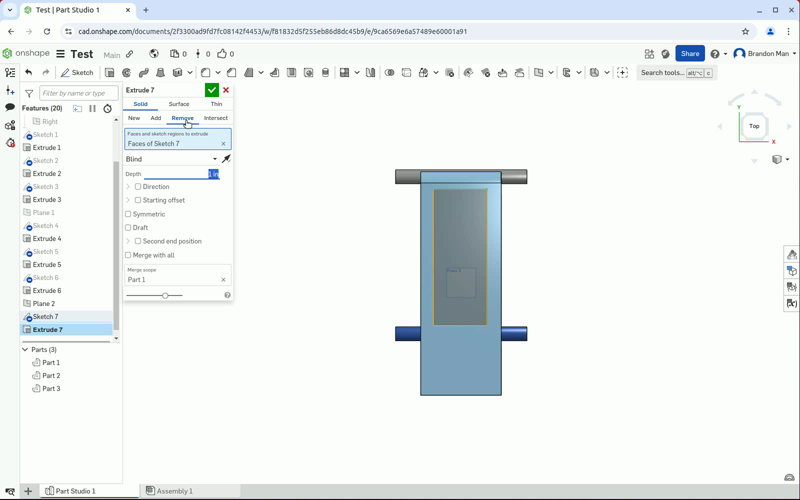
text(17.09)
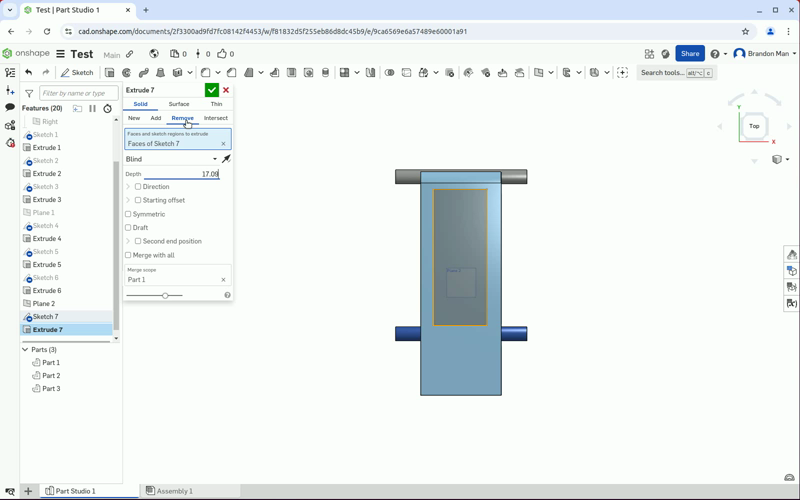
key(tab, 6)
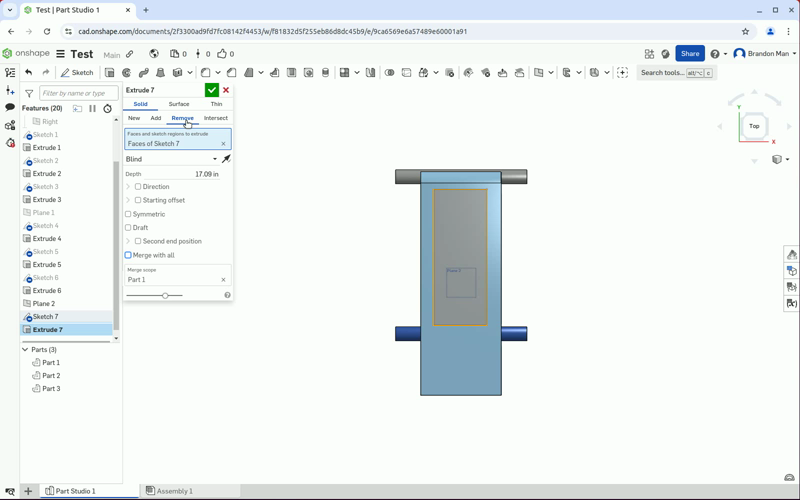
key(space)
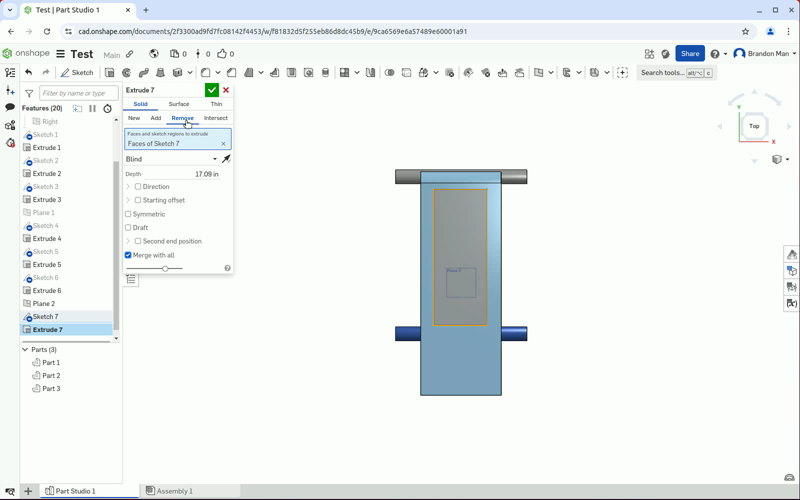
key(enter)
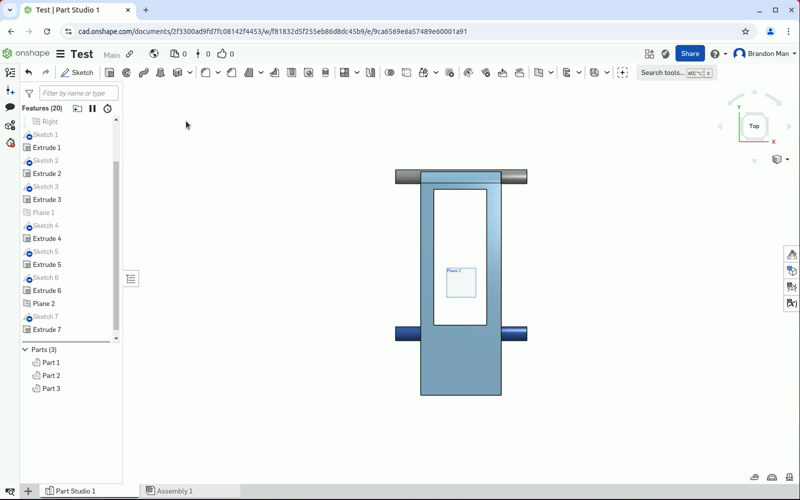
key(shift+h)
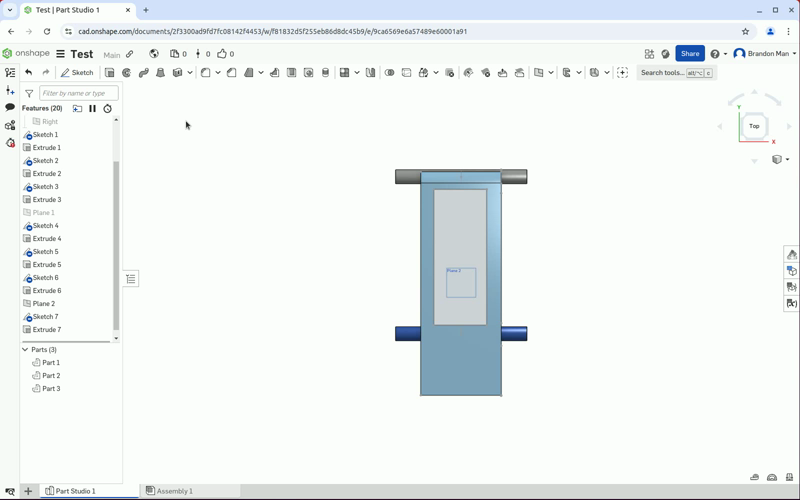
key(shift+h)
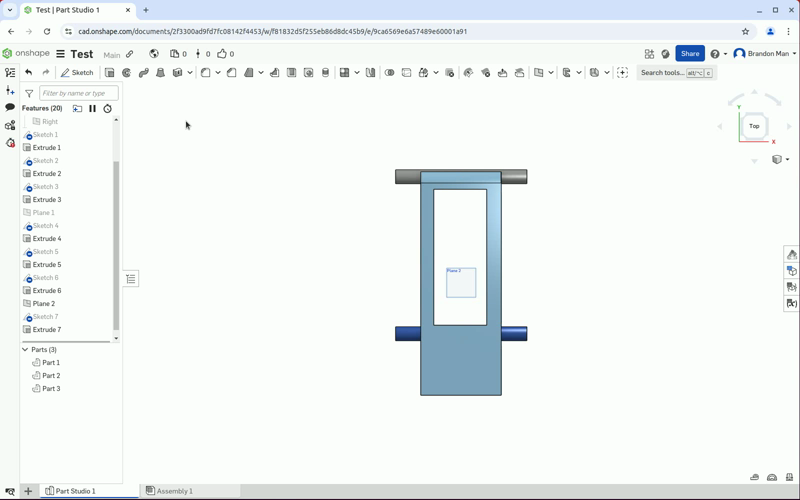
mouse_move(69, 137)
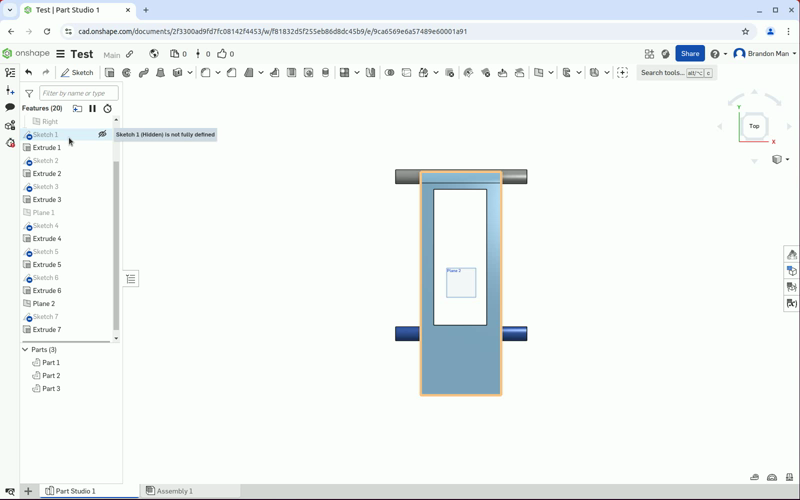
click(69, 137)
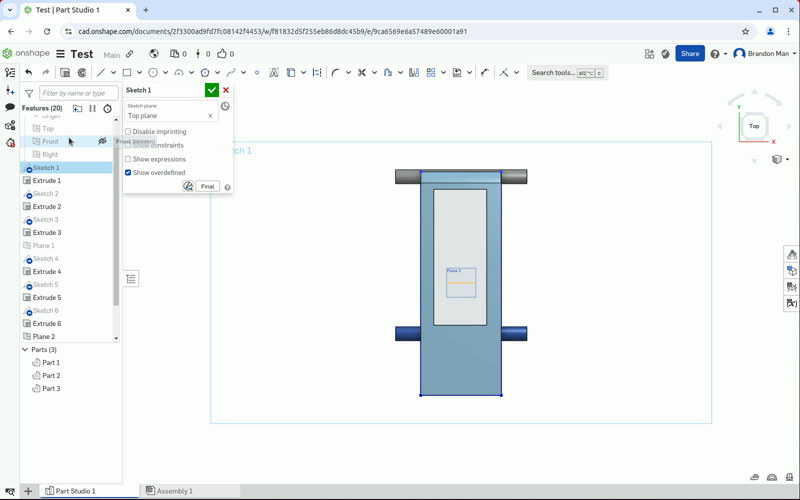
mouse_move(229, 92)
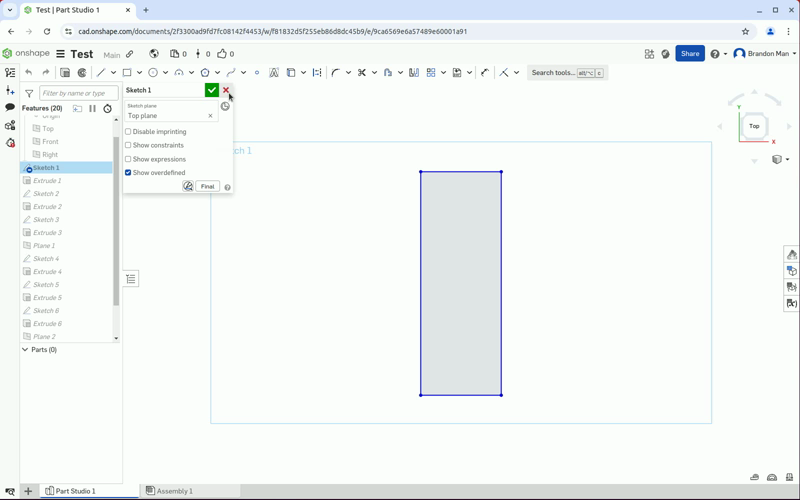
click(229, 92)
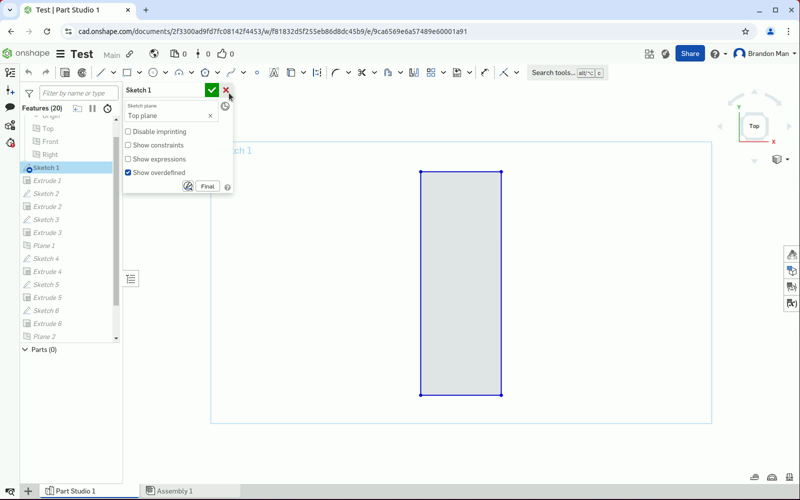
key(shift+s)
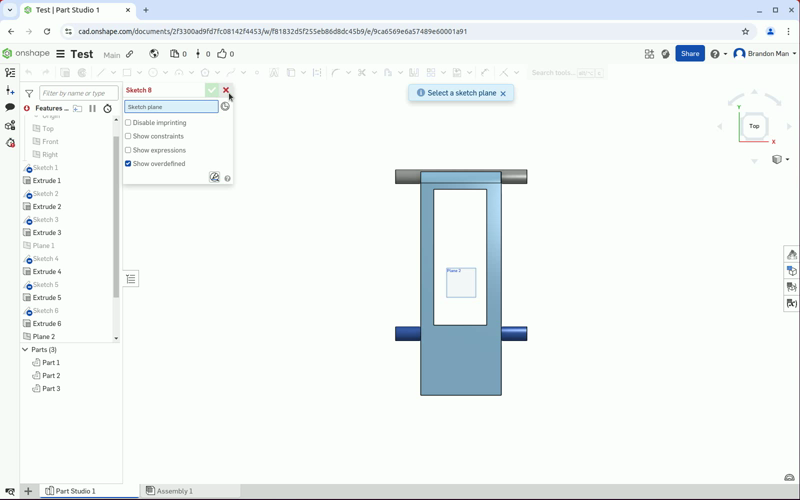
mouse_move(69, 293)
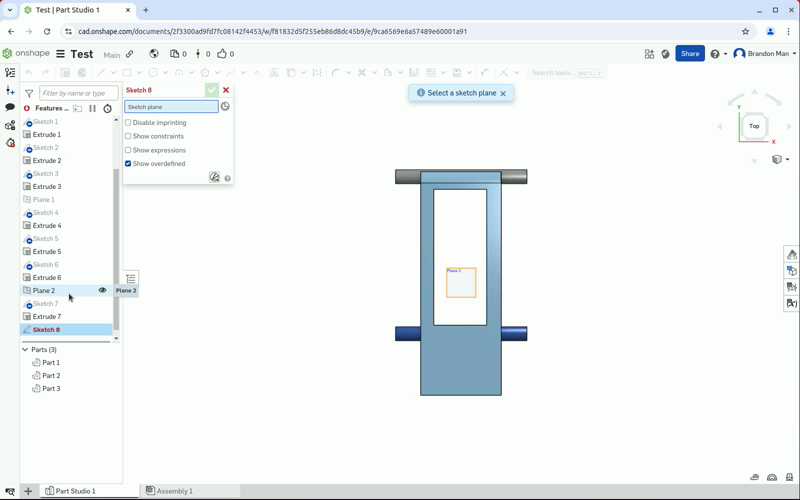
click(69, 293)
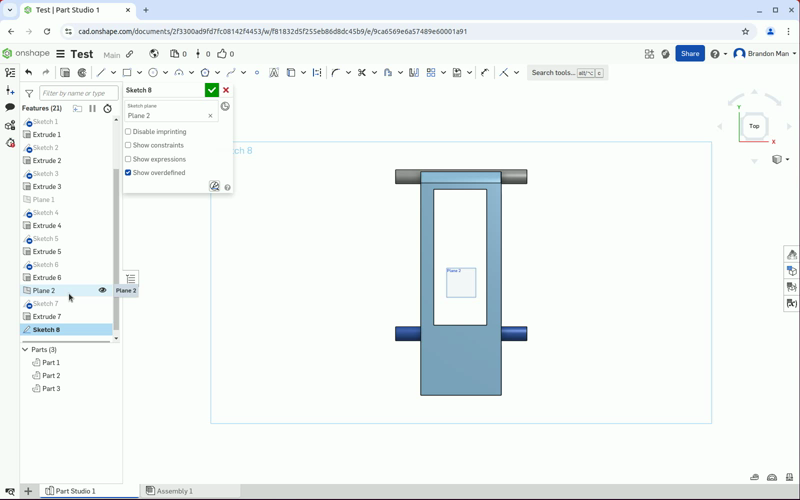
mouse_move(73, 352)
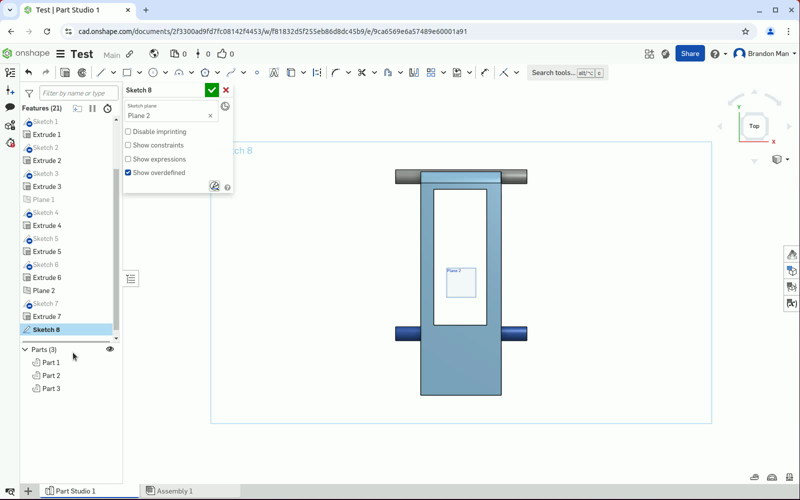
key(y)
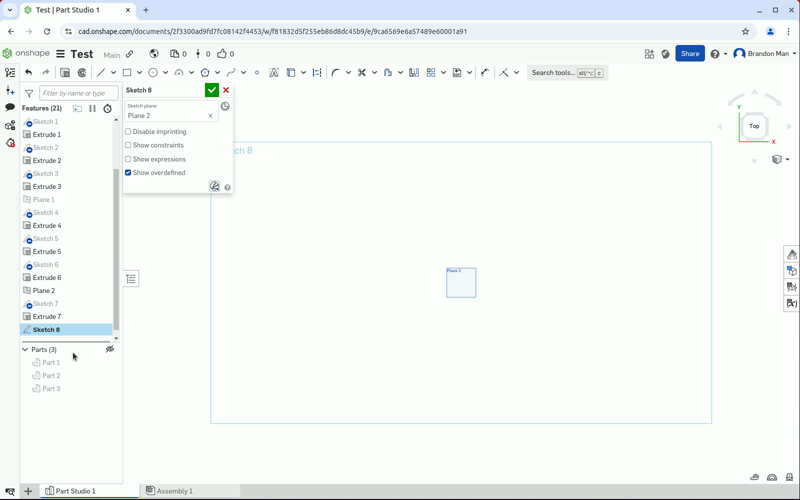
key(l)
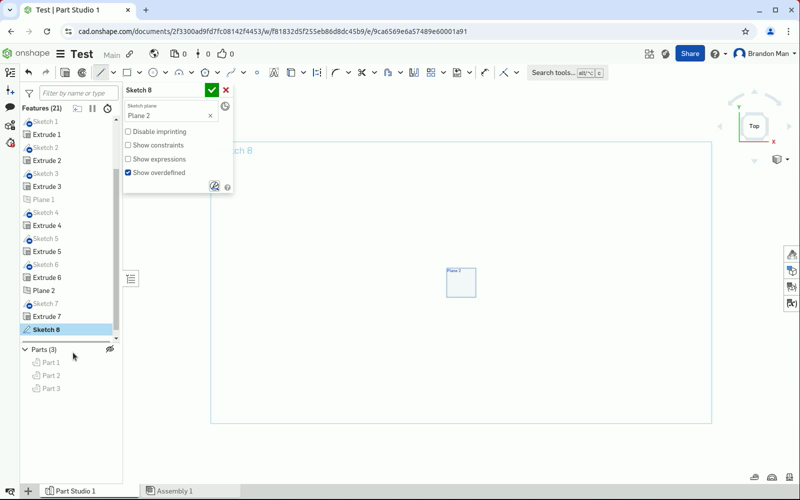
key_down(shift)
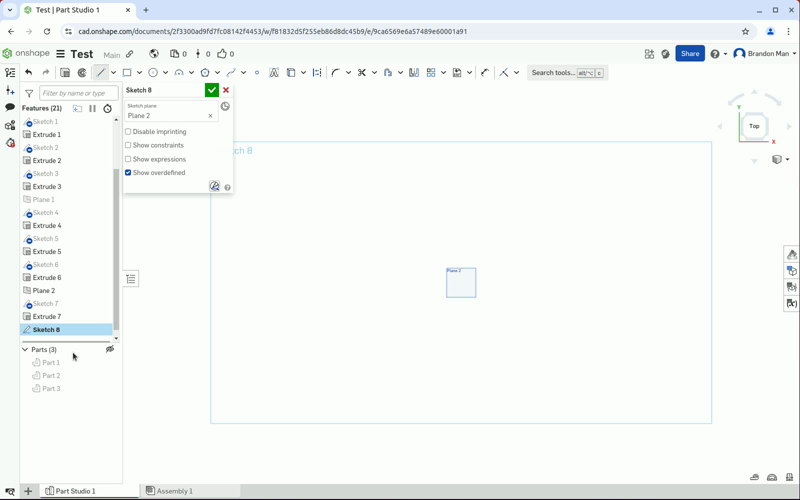
mouse_move(433, 384)
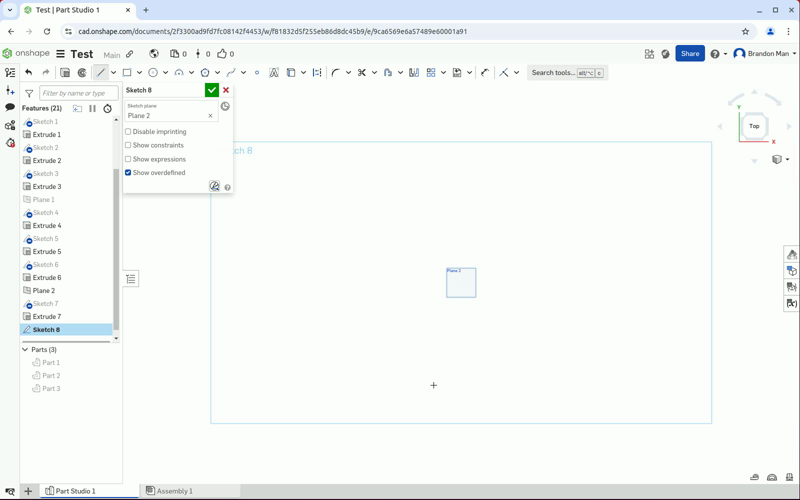
click(433, 384)
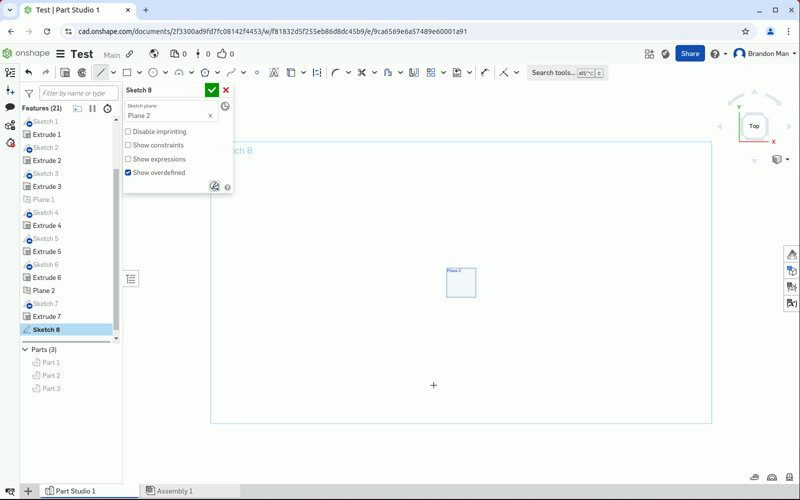
key_up(shift)
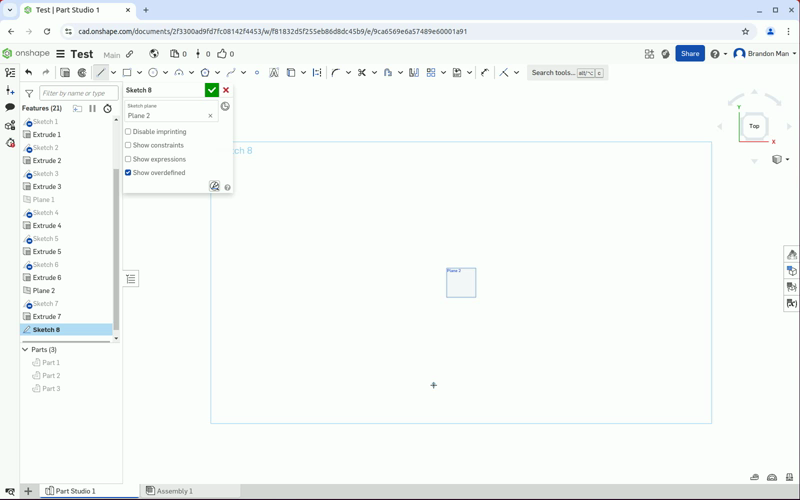
key_down(shift)
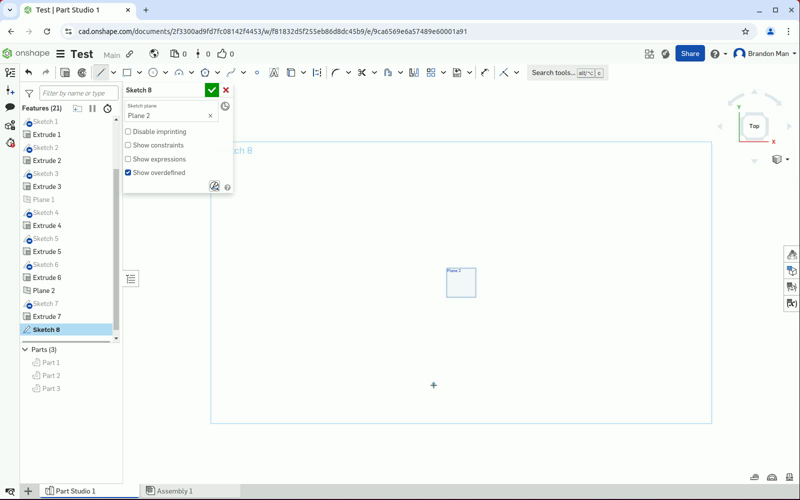
mouse_move(463, 384)
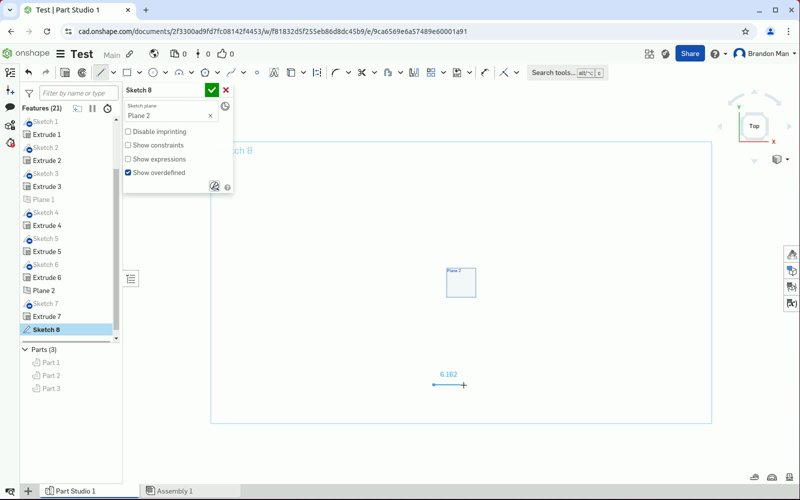
mouse_move(487, 384)
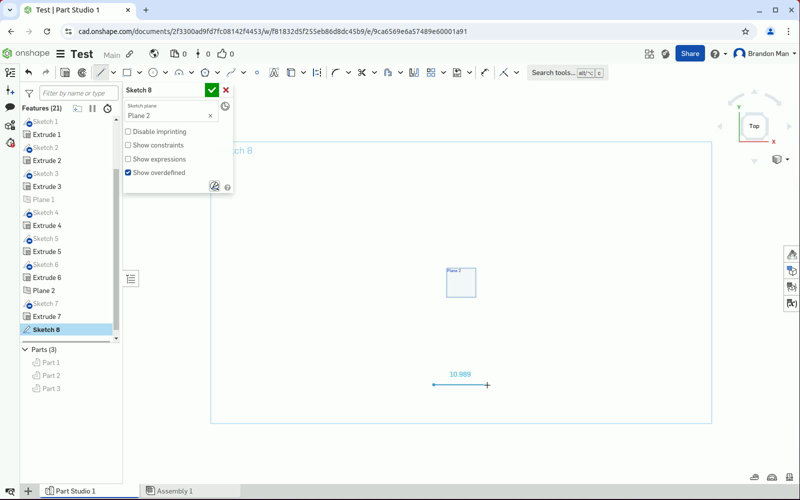
click(487, 384)
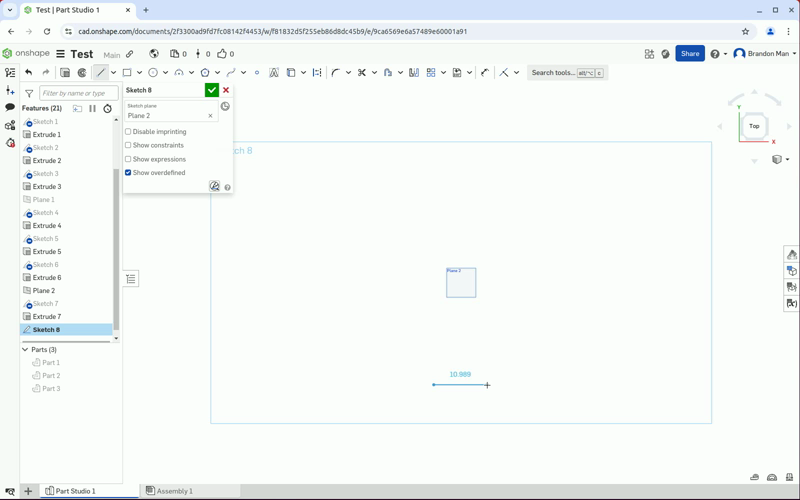
key_up(shift)
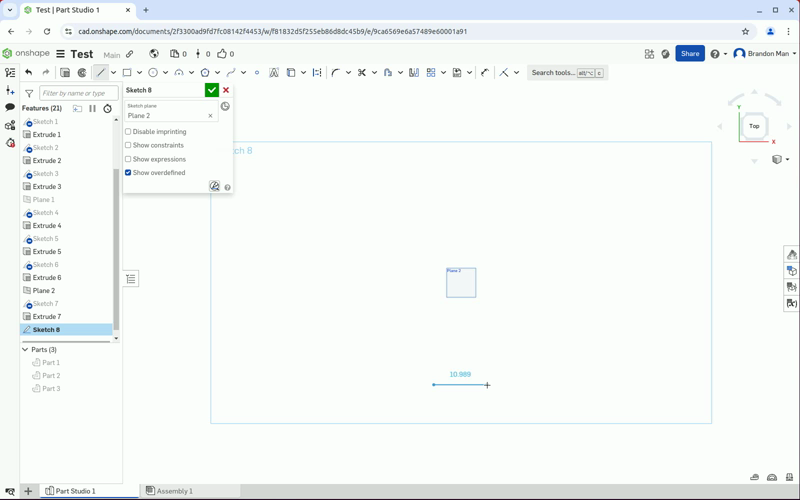
key_down(shift)
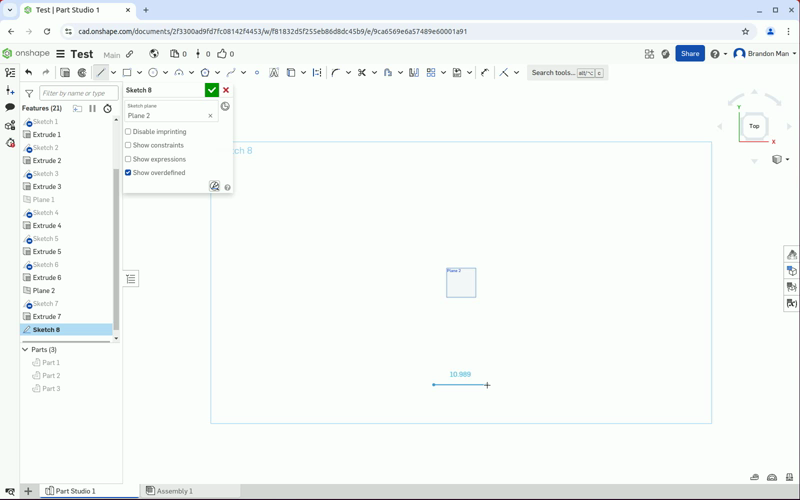
mouse_move(517, 384)
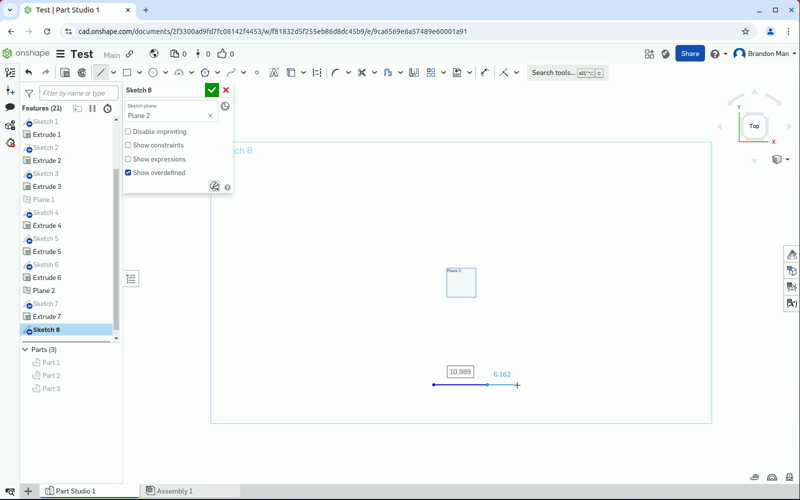
mouse_move(487, 346)
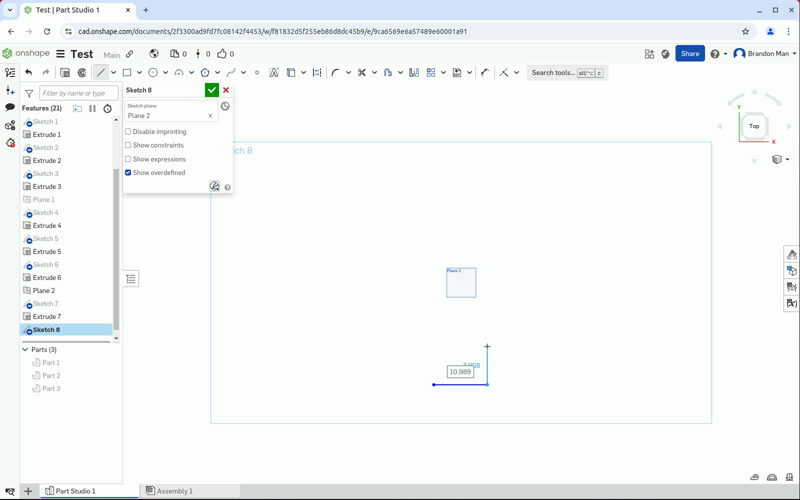
click(487, 346)
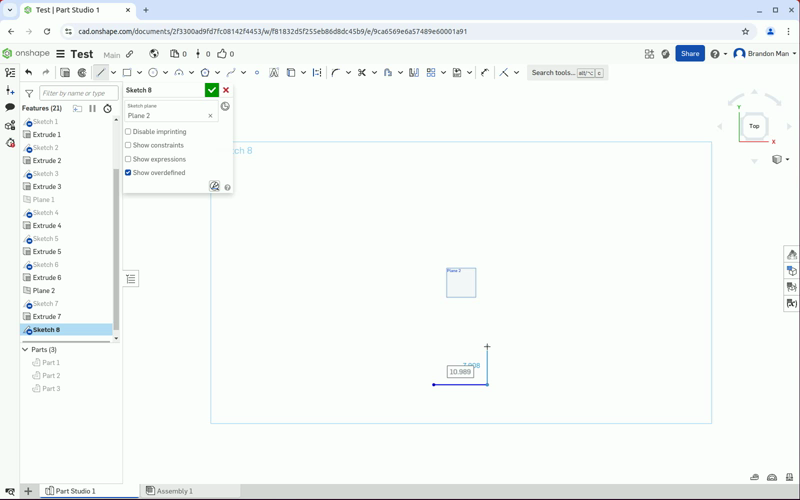
key_up(shift)
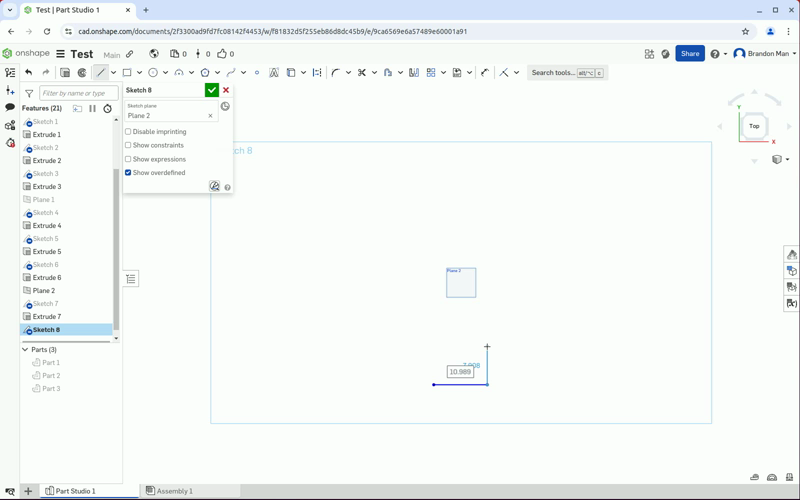
key_down(shift)
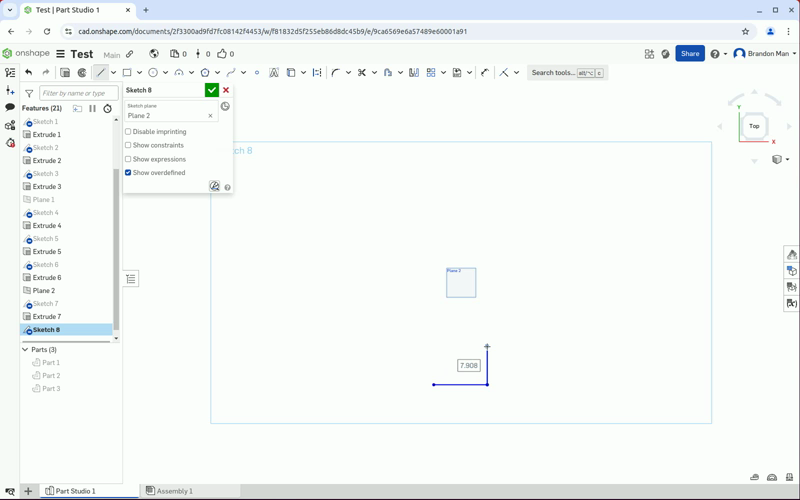
mouse_move(517, 346)
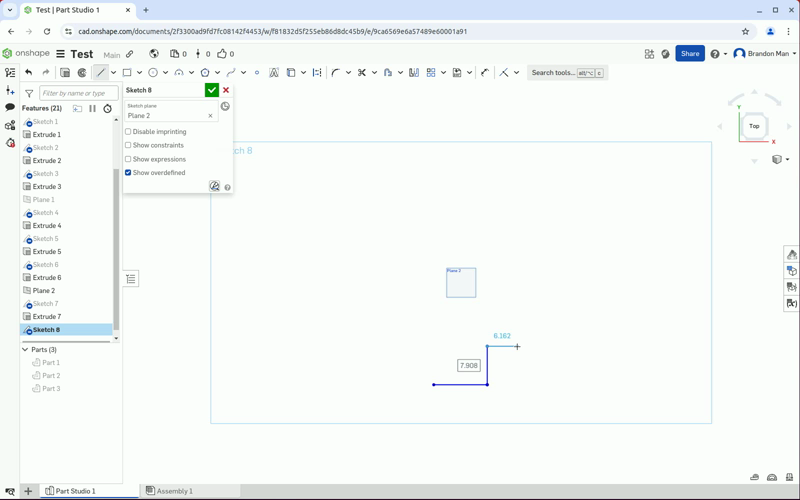
mouse_move(433, 346)
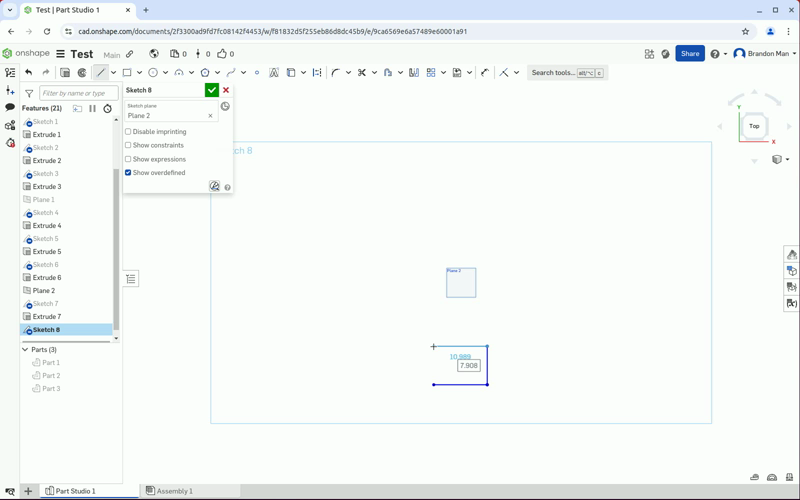
click(433, 346)
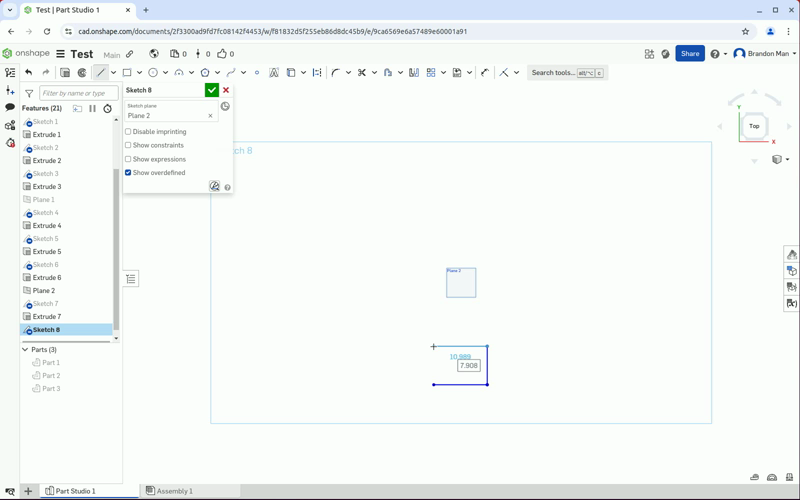
key_up(shift)
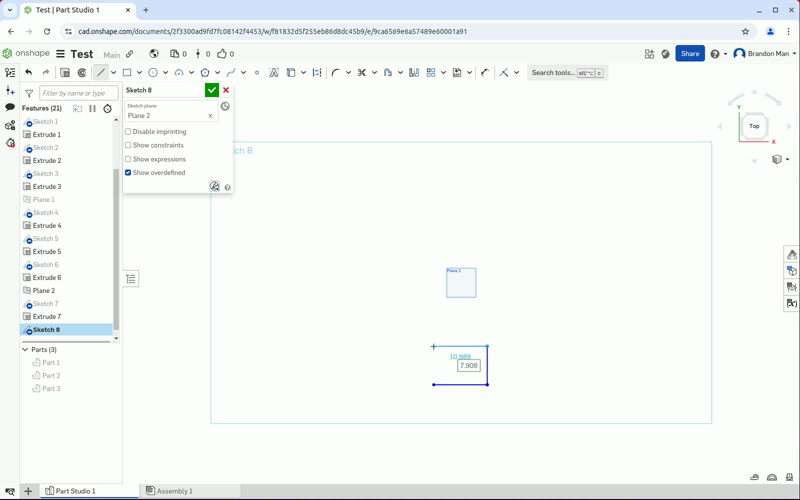
mouse_move(463, 346)
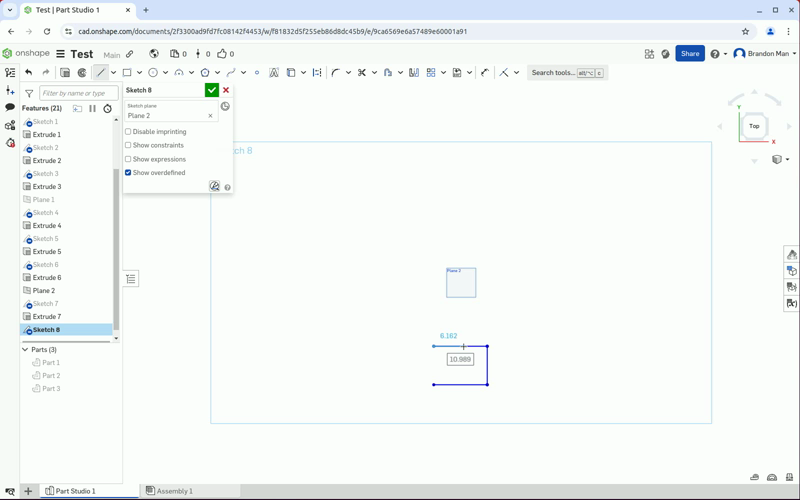
key_down(shift)
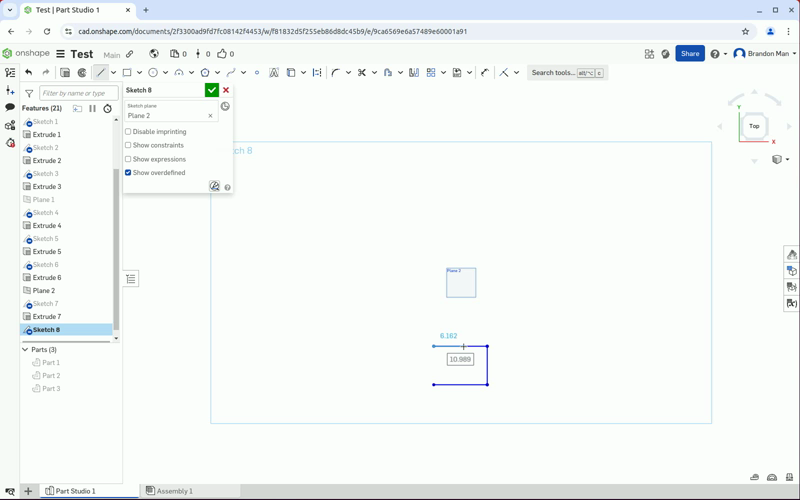
mouse_move(433, 384)
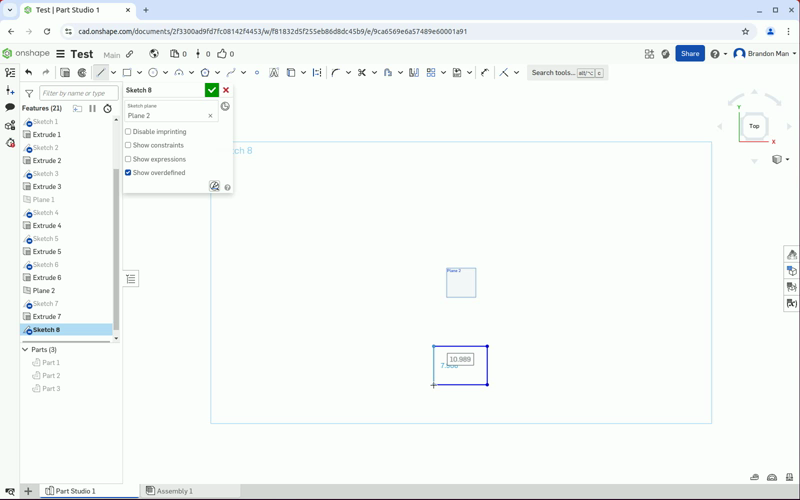
key_up(shift)
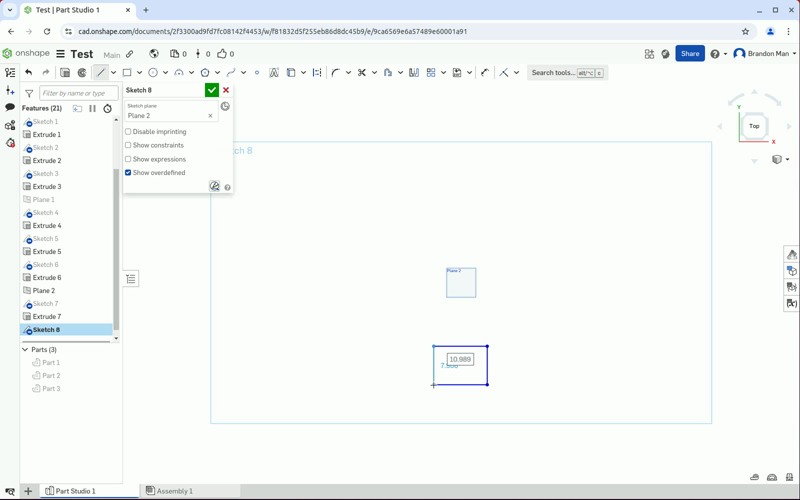
click(433, 384)
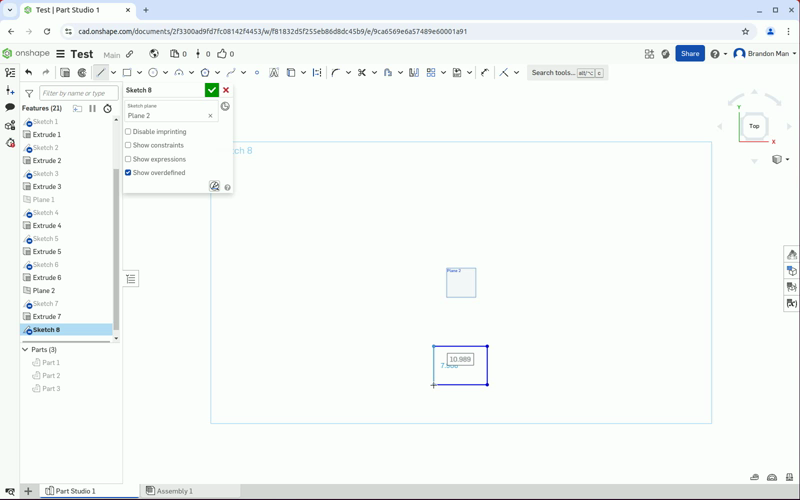
key(esc)
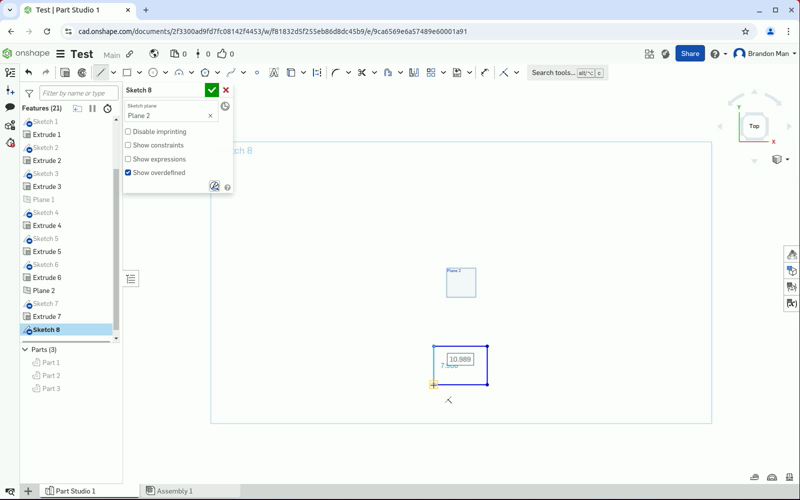
mouse_move(461, 377)
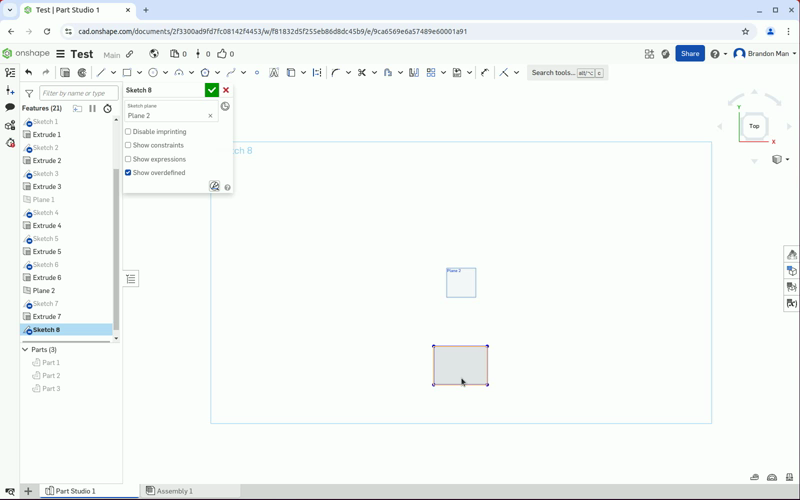
click(461, 377)
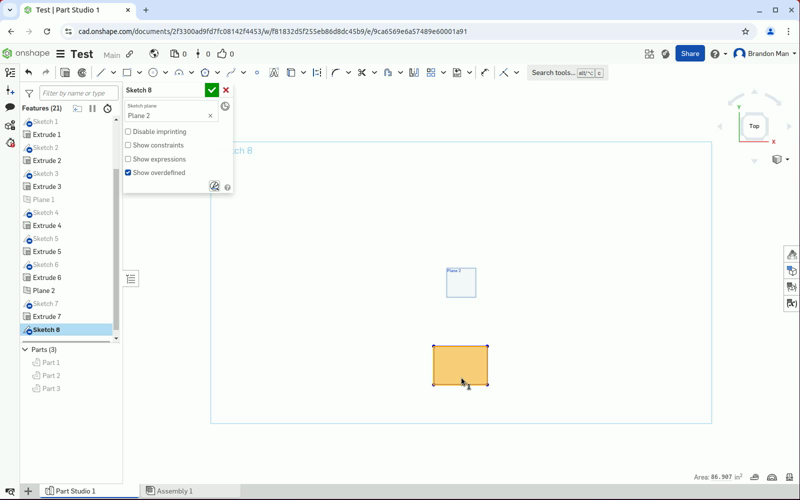
mouse_move(73, 352)
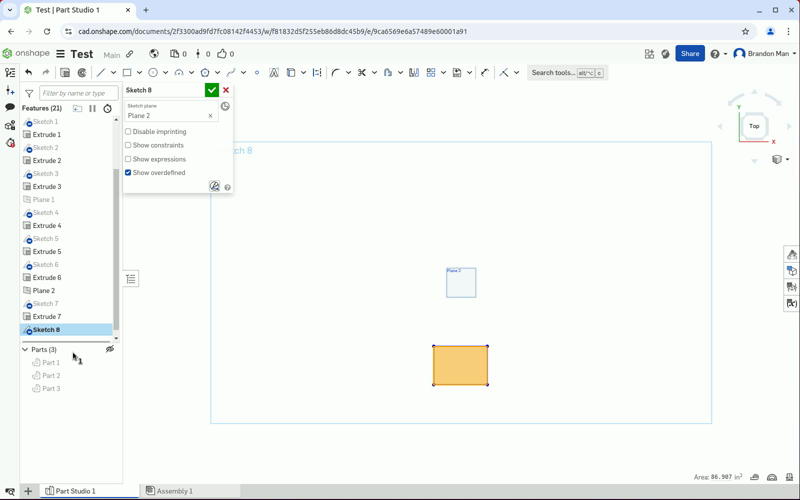
key(shift+y)
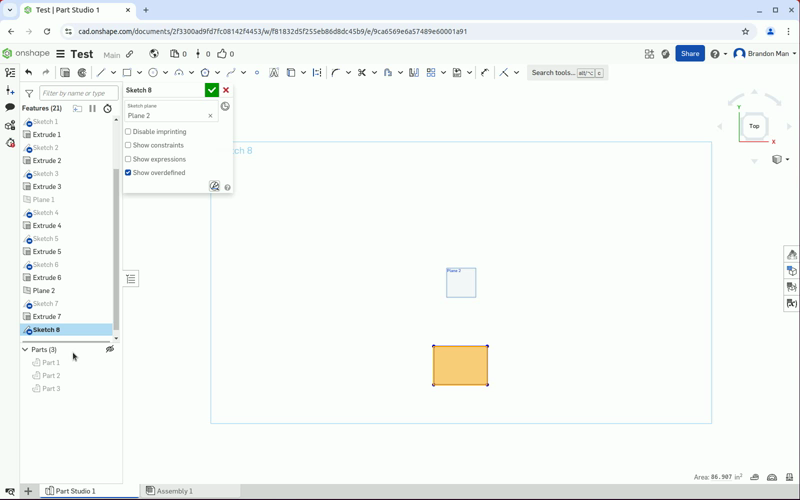
key(shift+e)
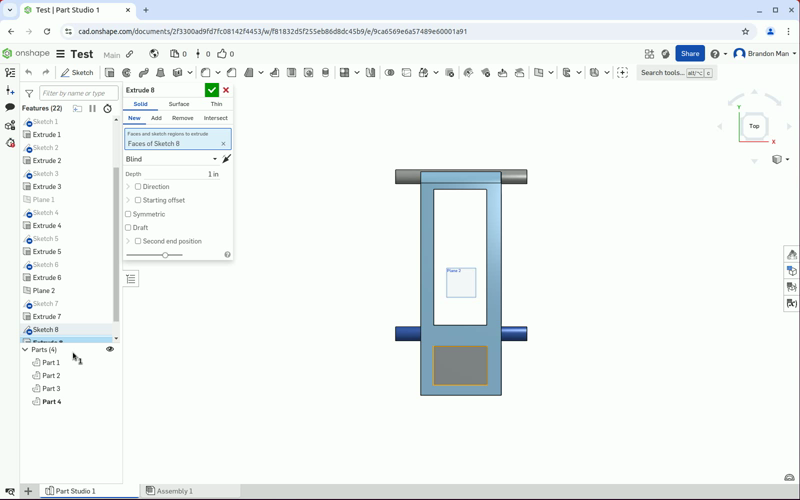
mouse_move(143, 106)
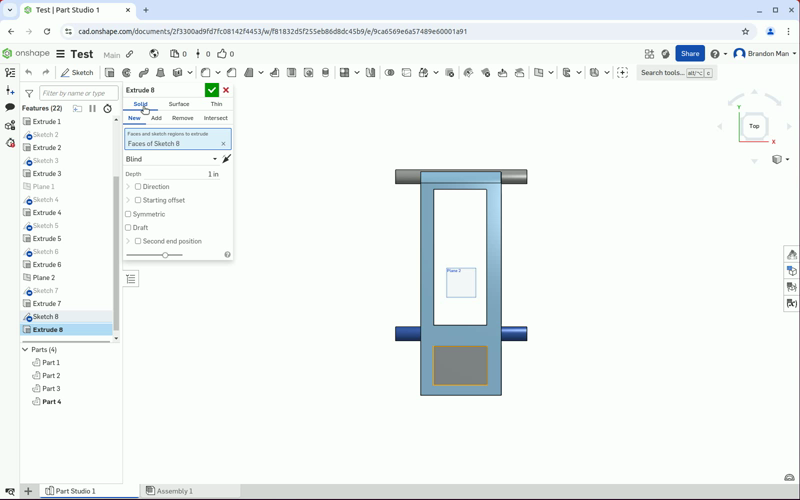
click(143, 106)
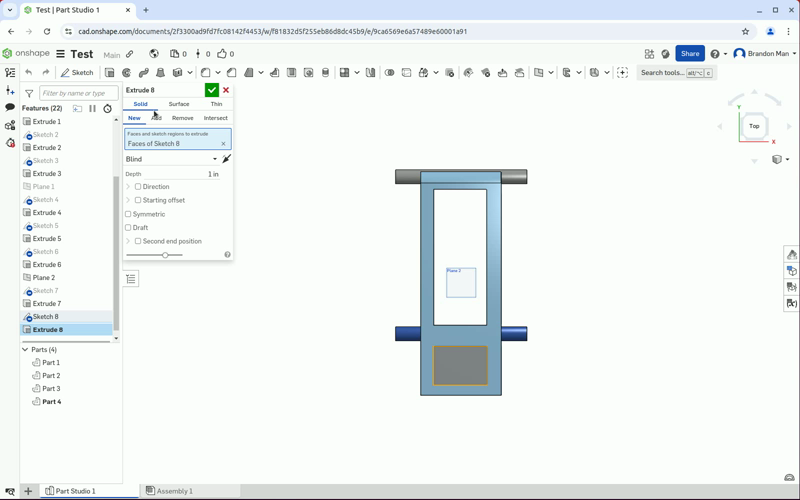
mouse_move(186, 120)
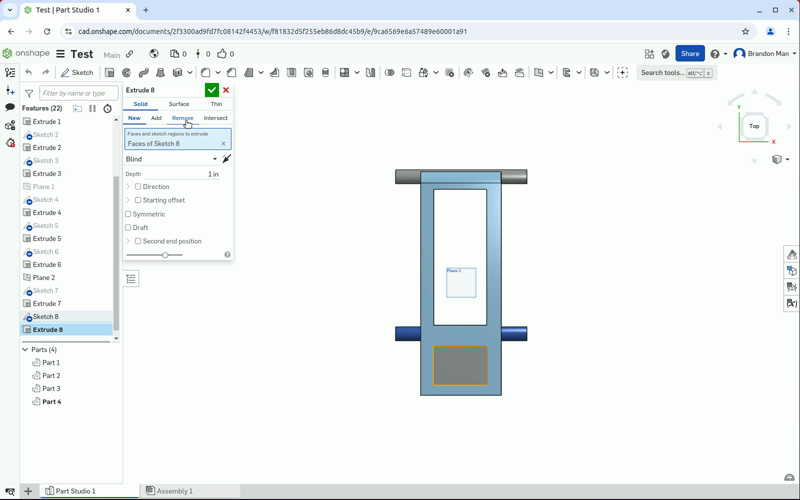
click(186, 120)
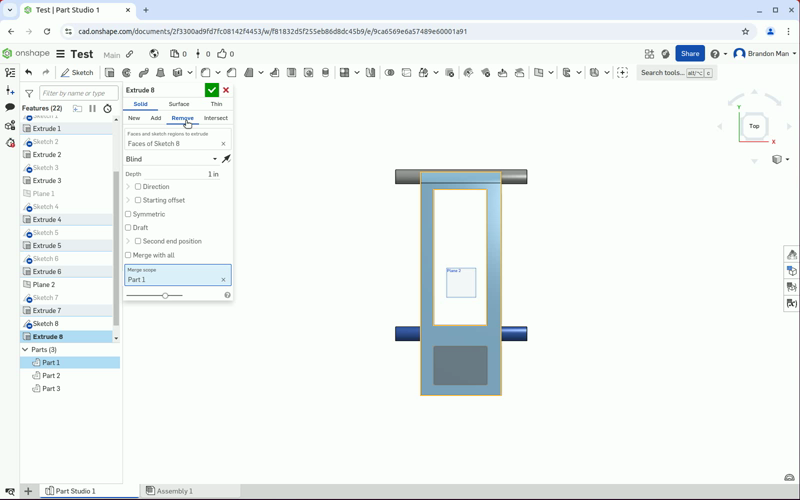
key(tab, 4)
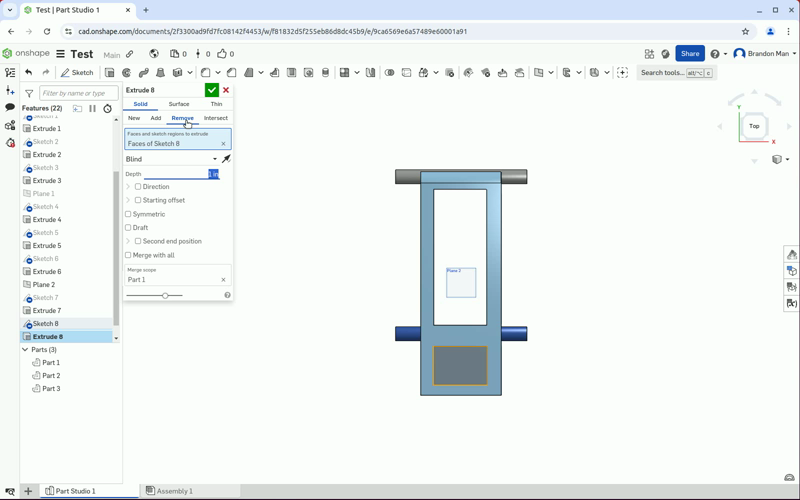
text(17.09)
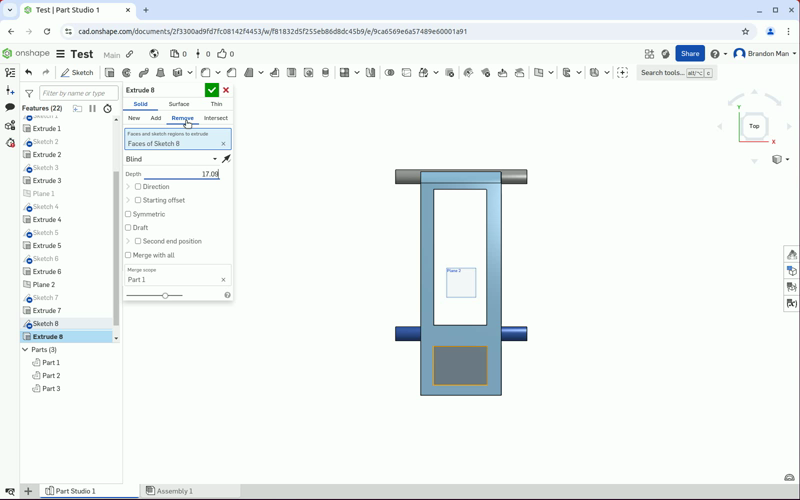
key(tab, 6)
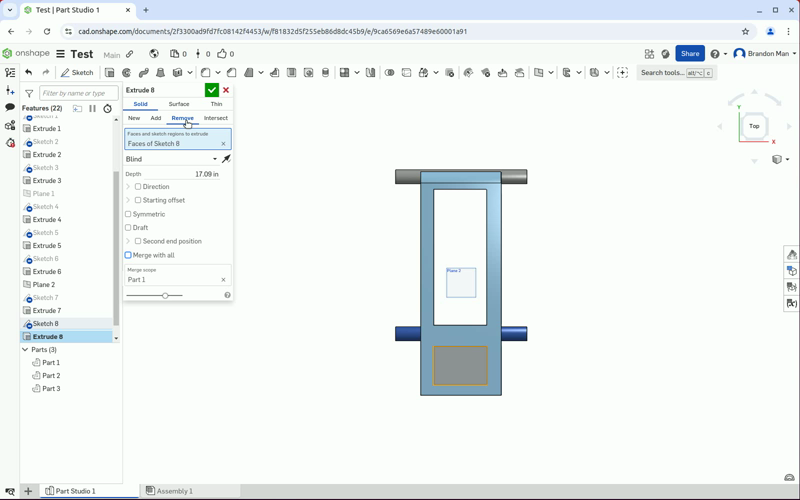
key(space)
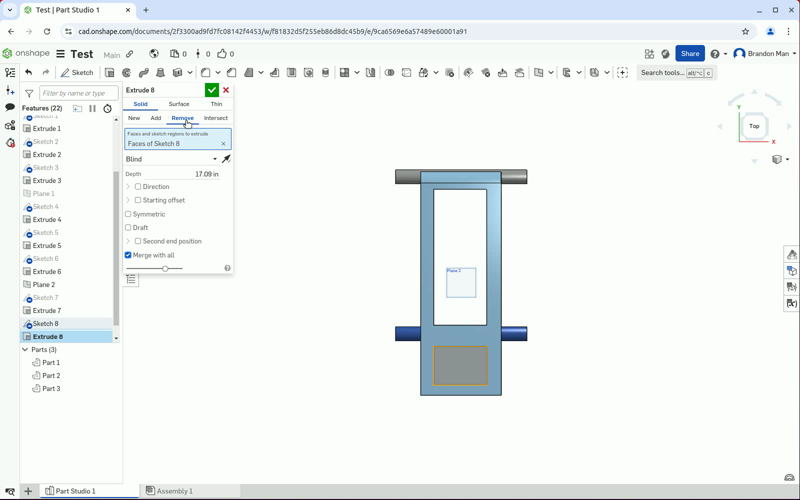
key(enter)
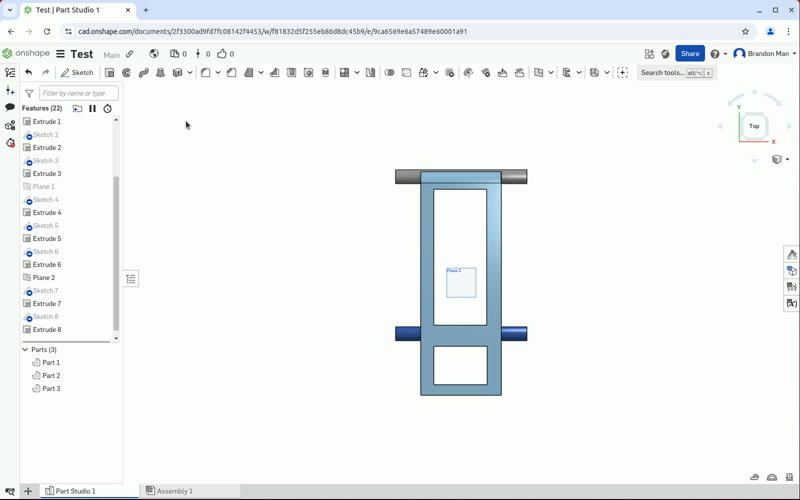
key(shift+h)
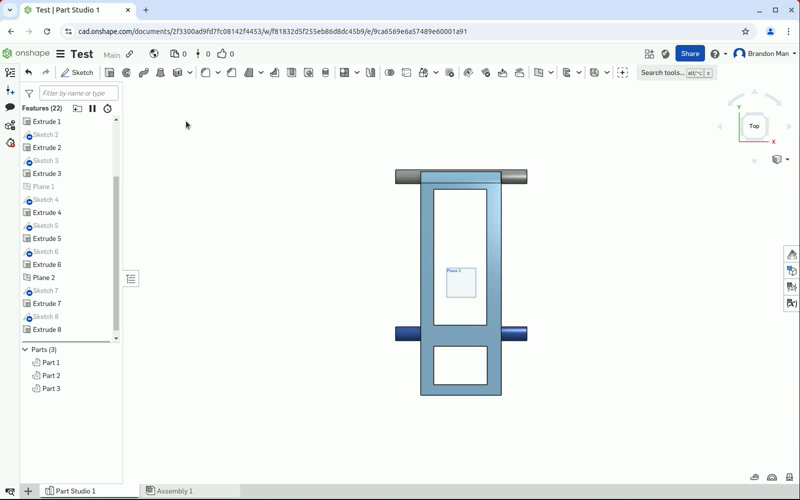
key(shift+h)
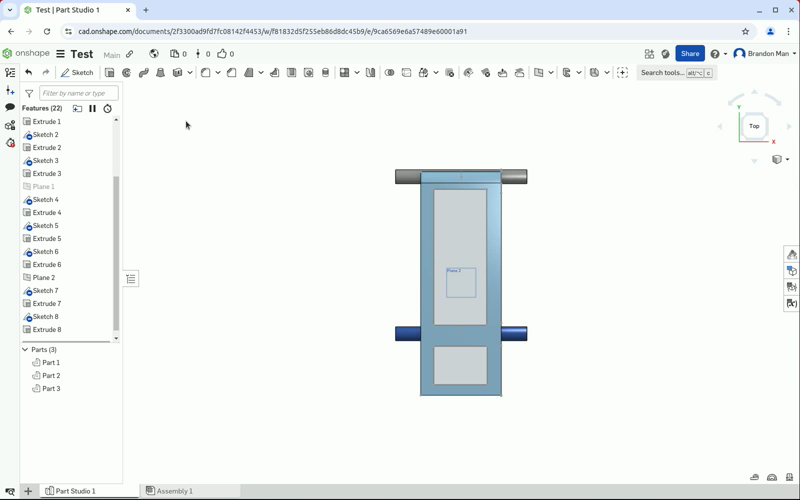
key(shift+7)
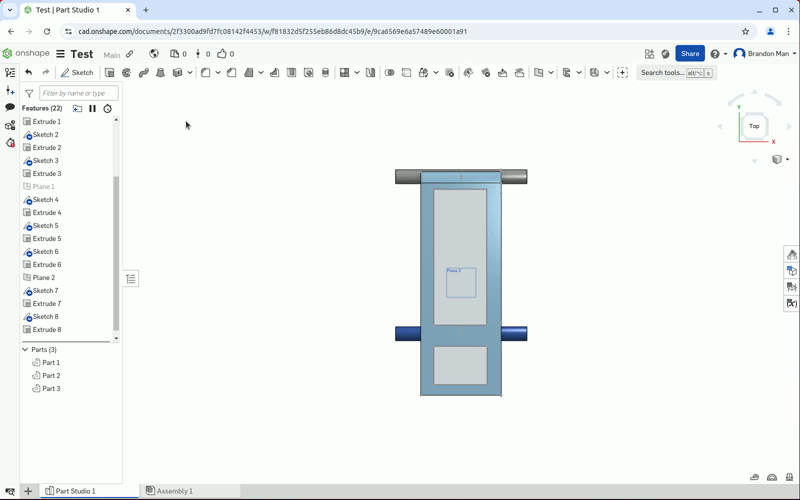
key(up, 3)
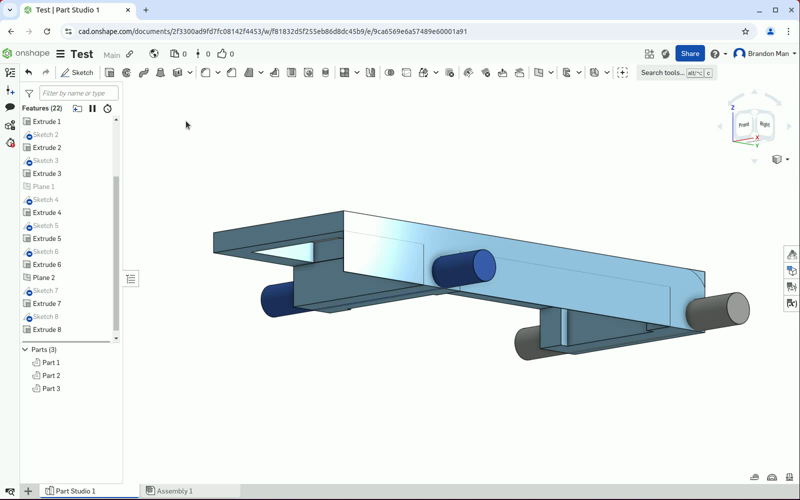
key(left, 3)
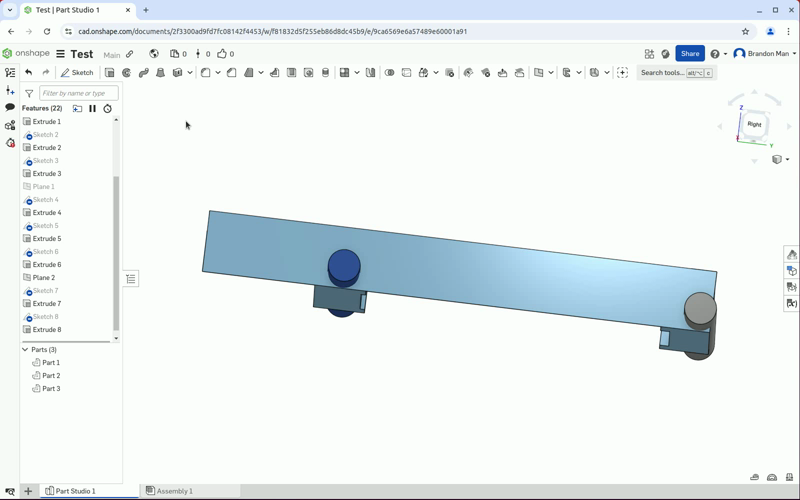
key(right, 3)
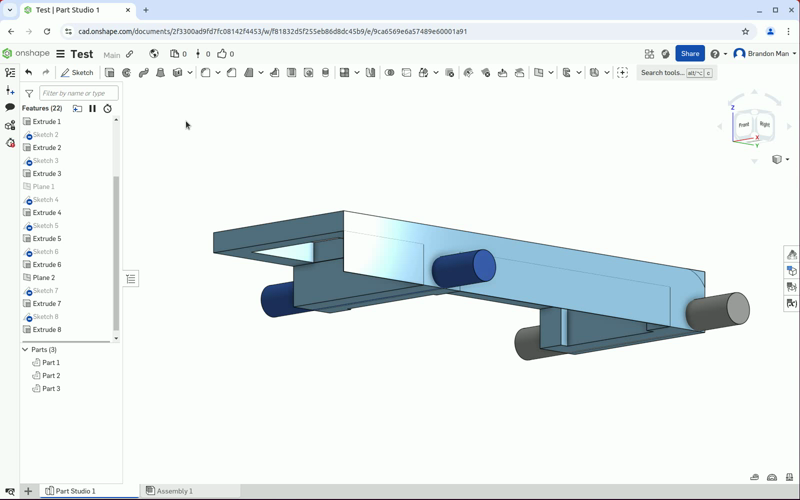
key(down, 3)
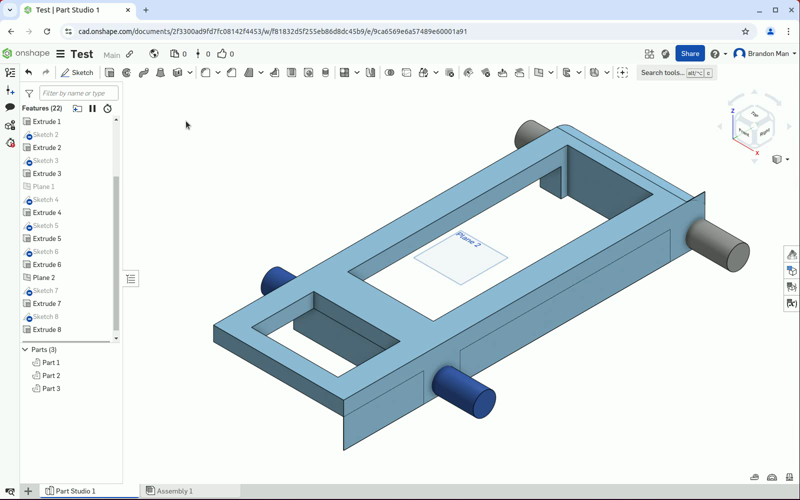
mouse_move(69, 111)
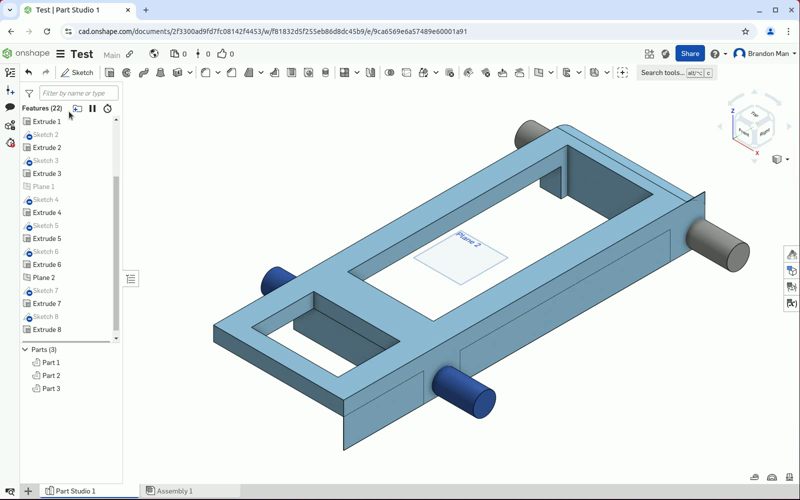
click(69, 111)